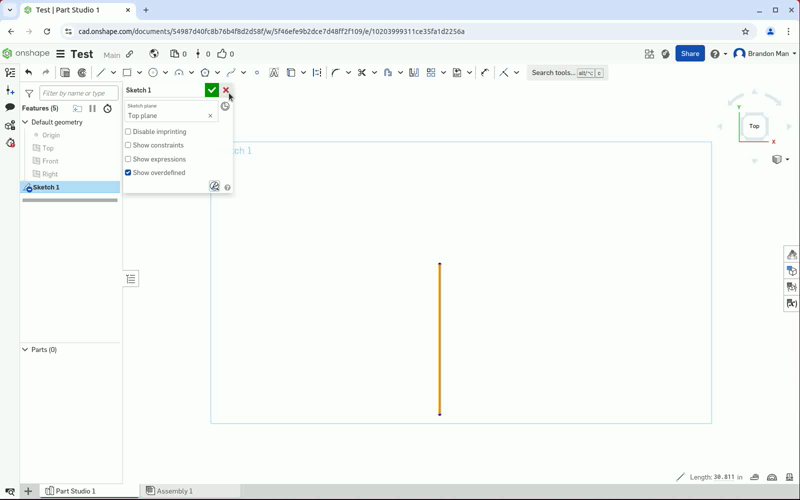
key(shift+h)
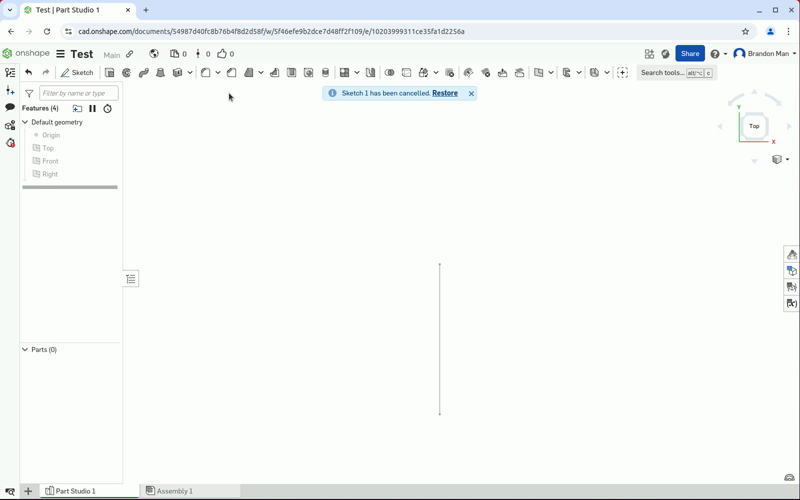
mouse_move(73, 352)
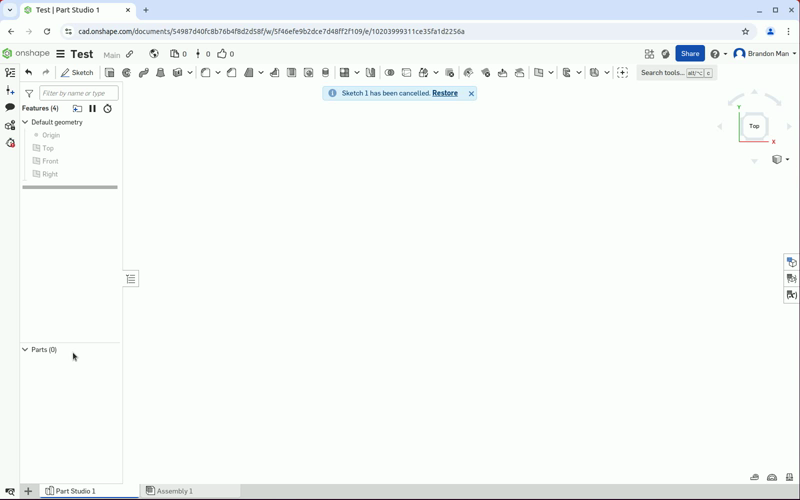
key(y)
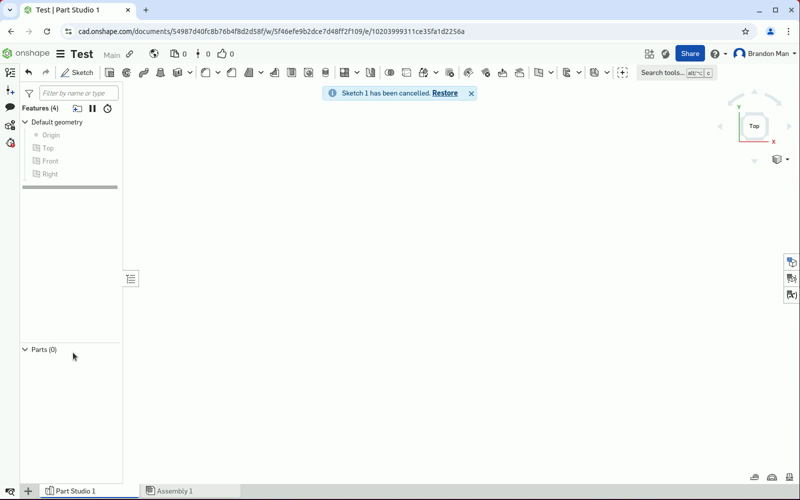
key(shift+p)
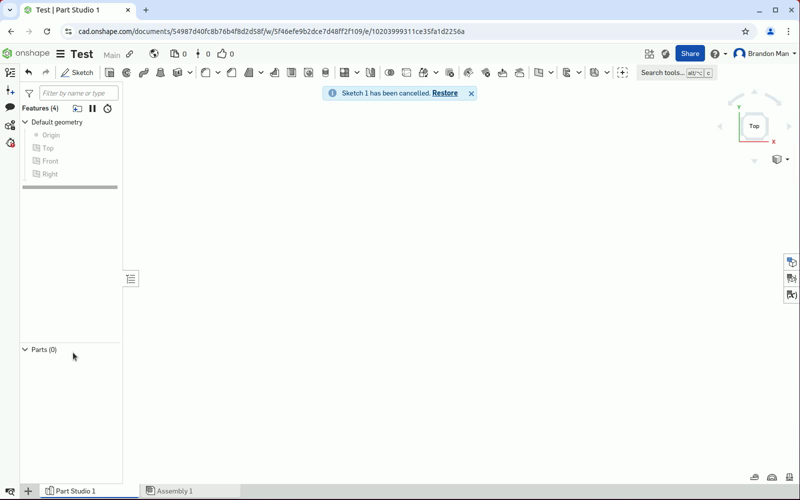
key(space)
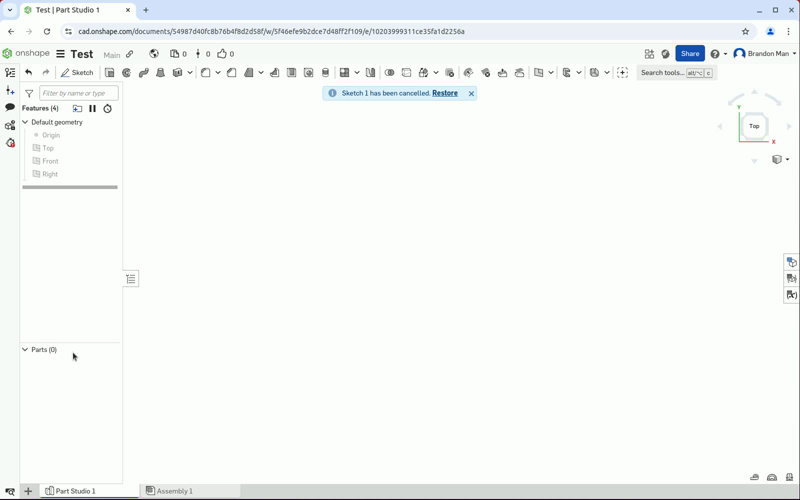
key_down(shift)
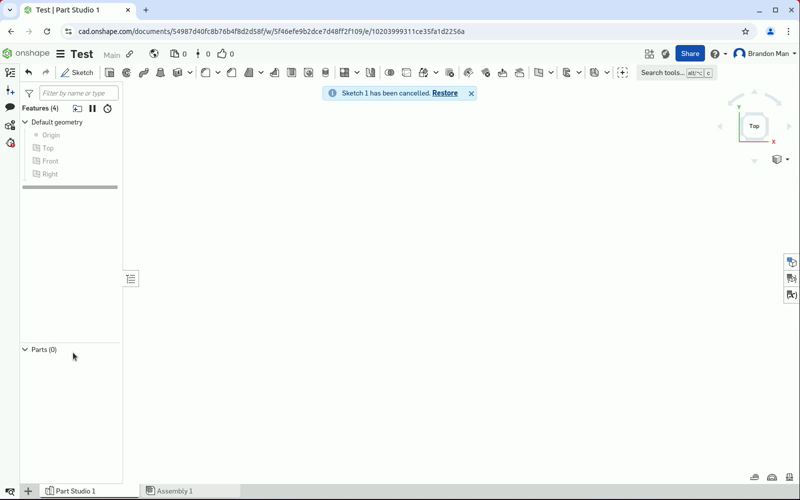
key(up)
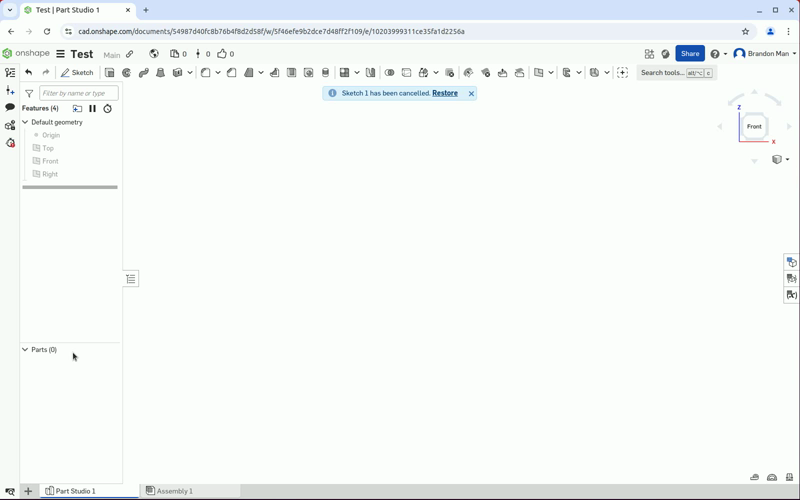
key_up(shift)
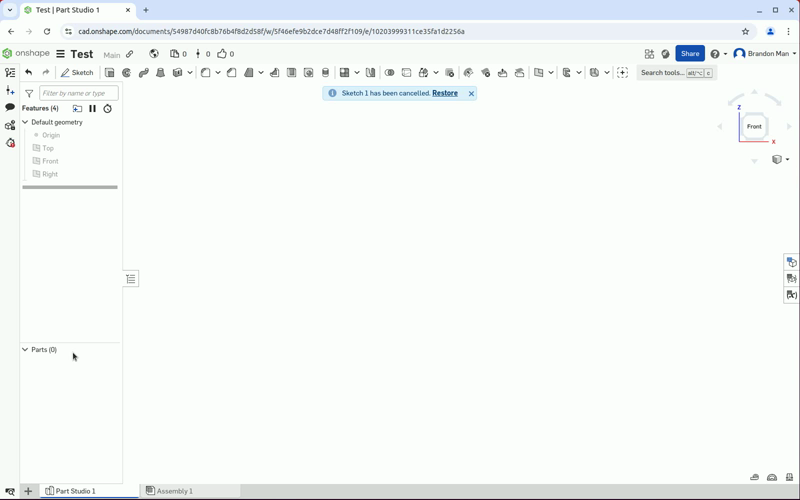
mouse_move(73, 352)
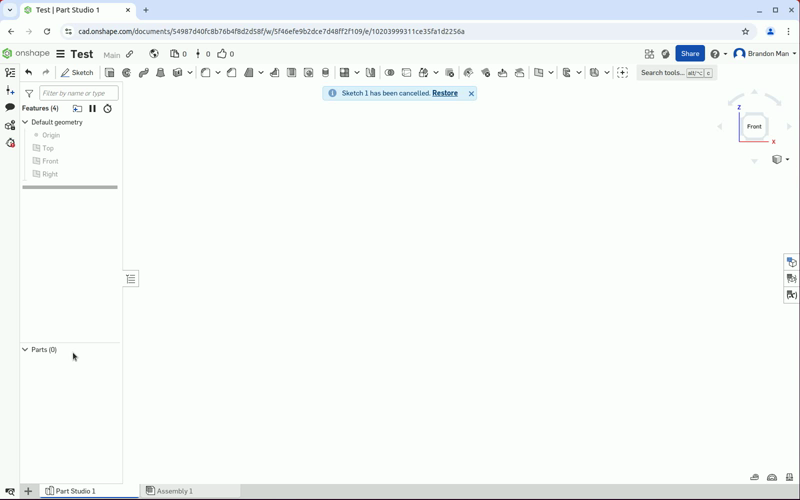
key(shift+y)
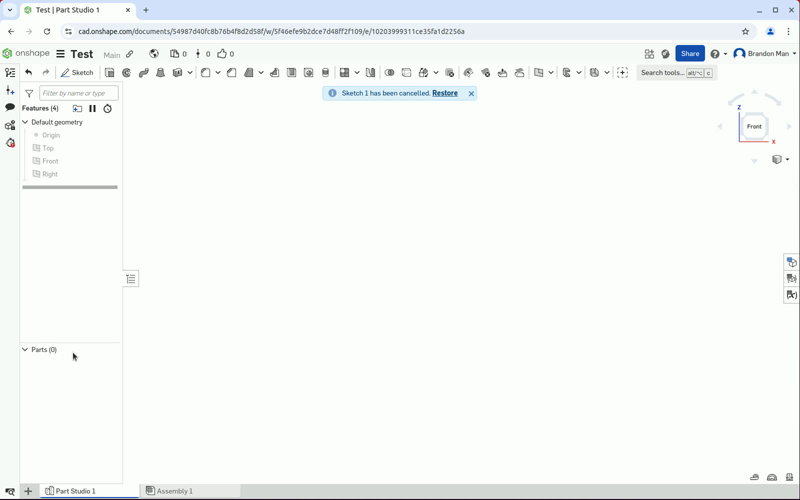
key(shift+s)
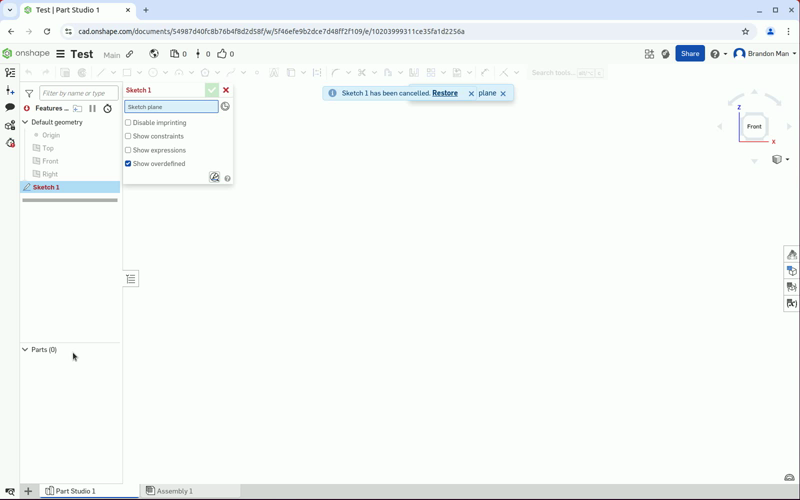
mouse_move(73, 163)
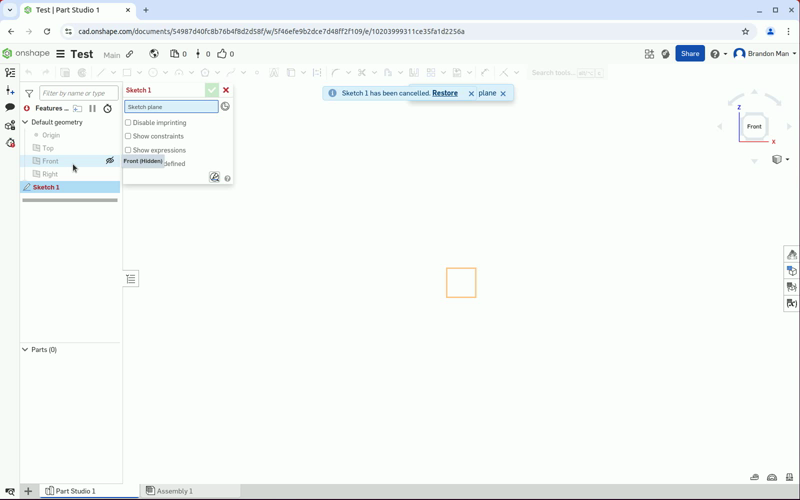
click(73, 163)
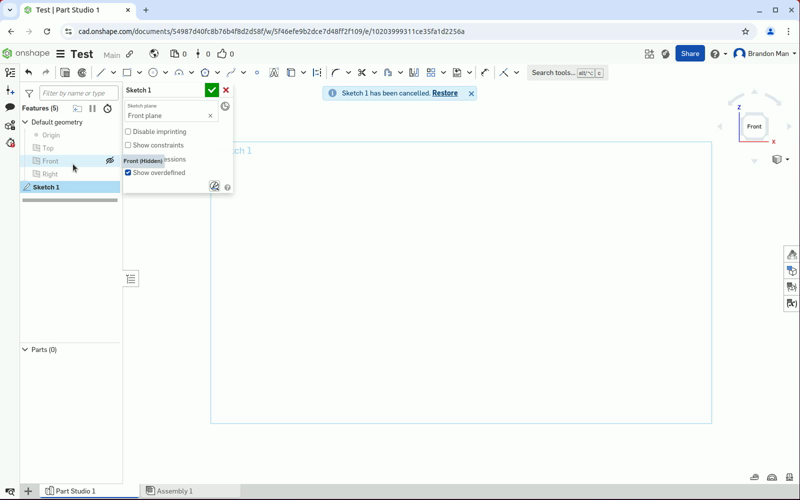
mouse_move(73, 352)
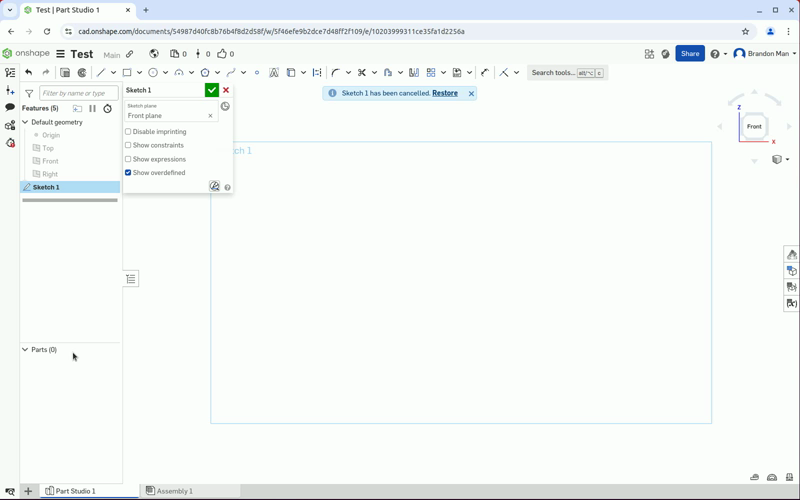
key(y)
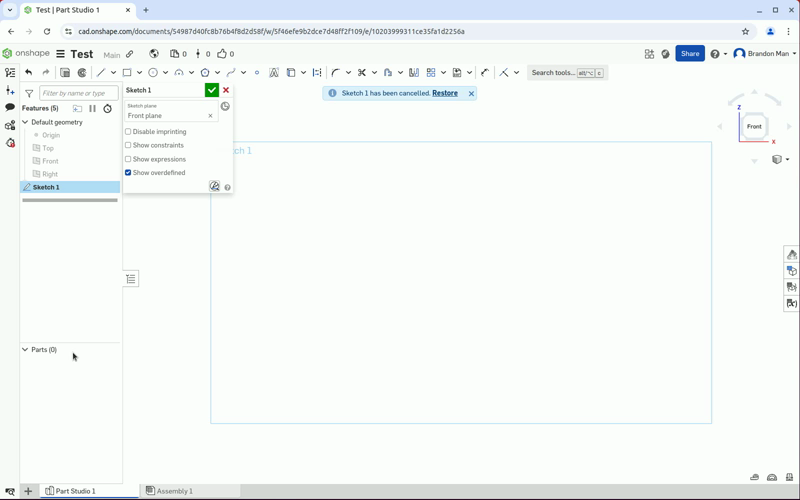
key(l)
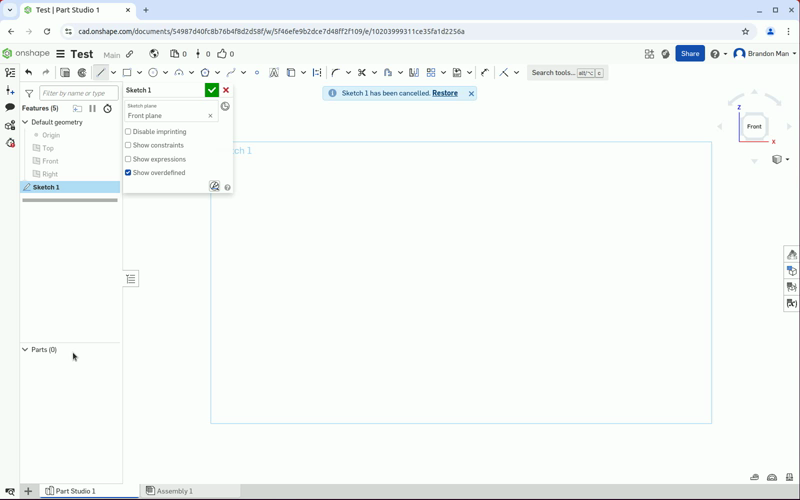
key_down(shift)
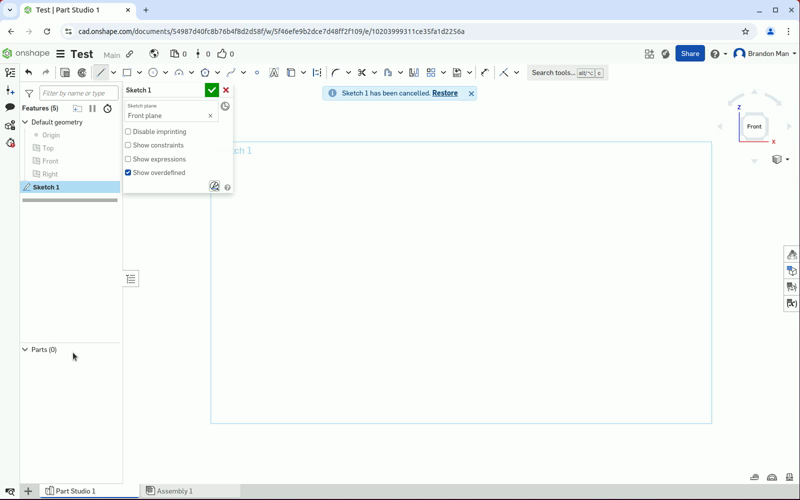
mouse_move(426, 282)
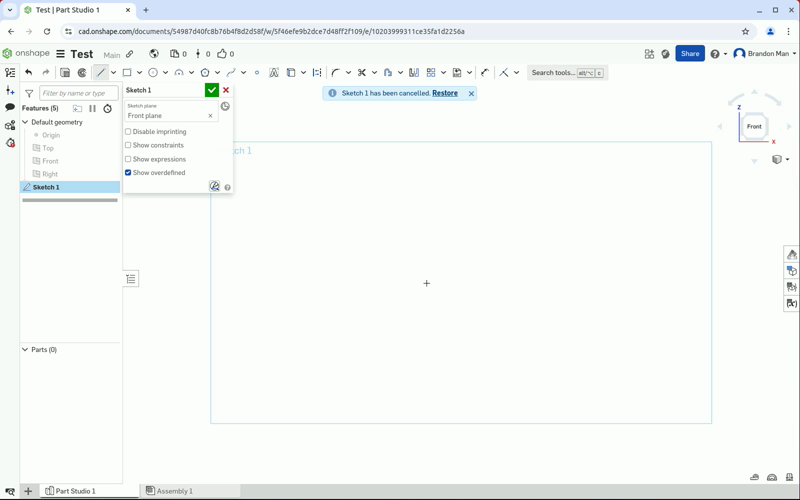
click(426, 282)
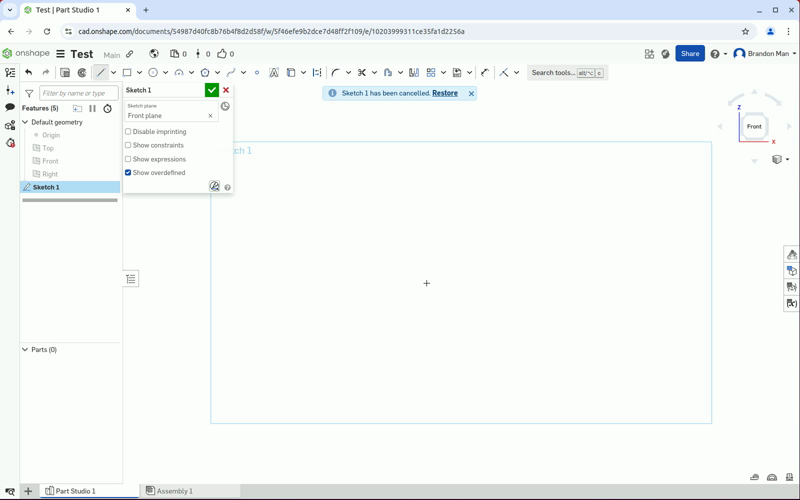
key_up(shift)
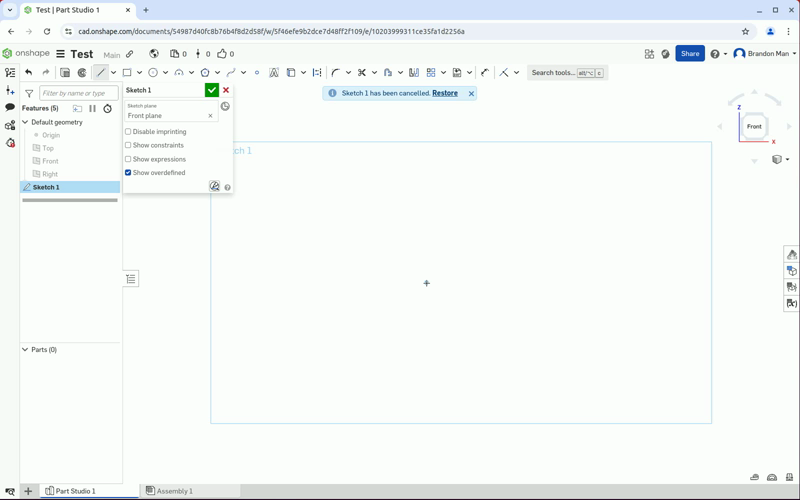
key_down(shift)
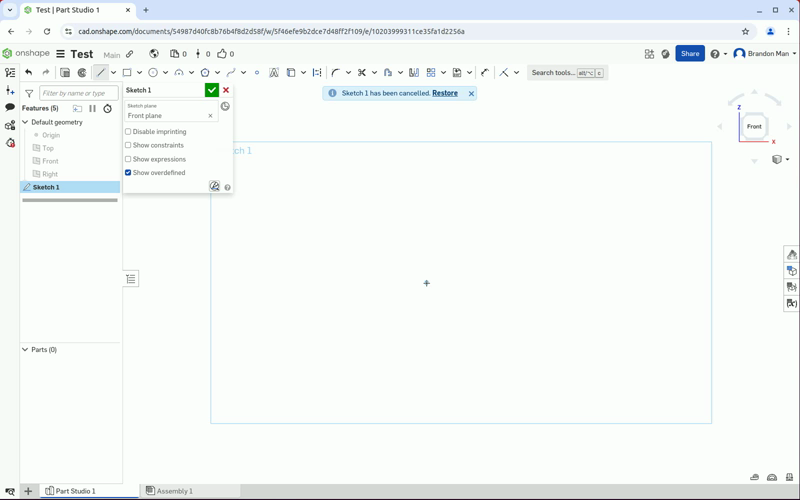
mouse_move(456, 282)
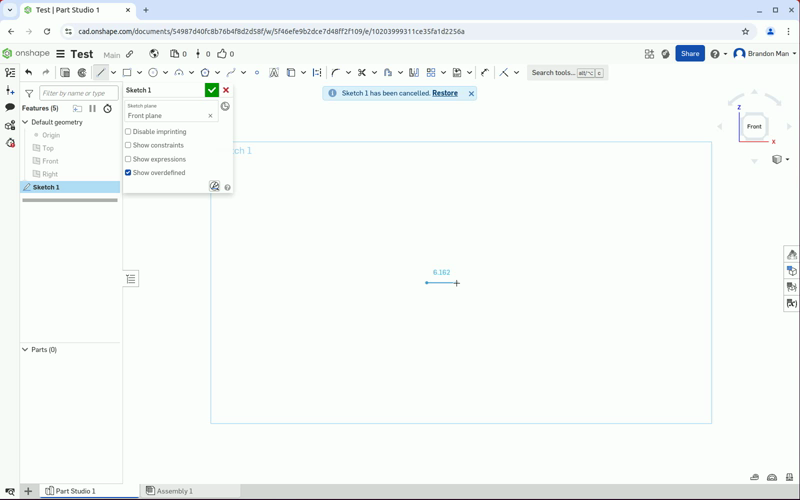
mouse_move(436, 282)
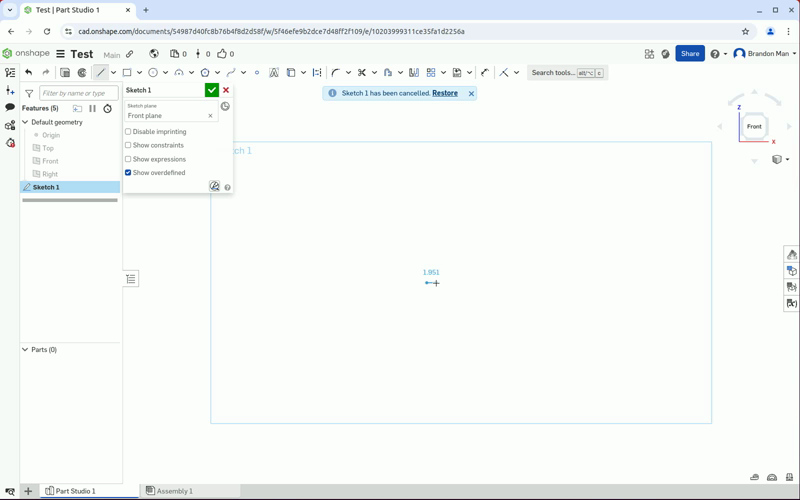
click(436, 282)
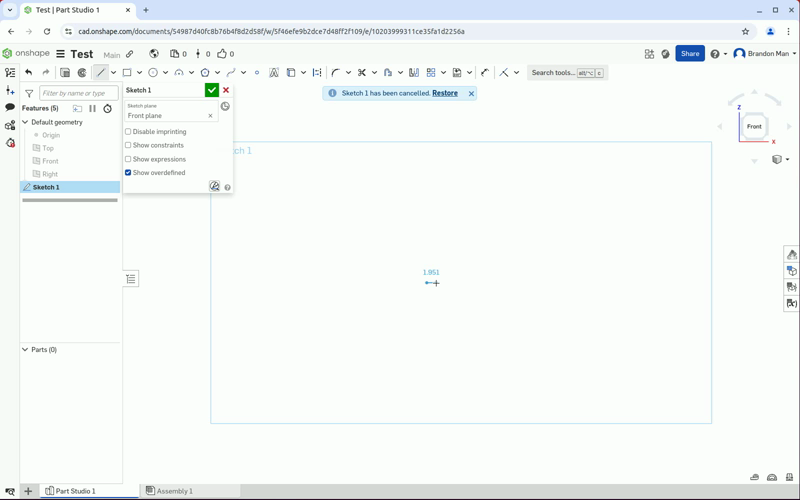
key_up(shift)
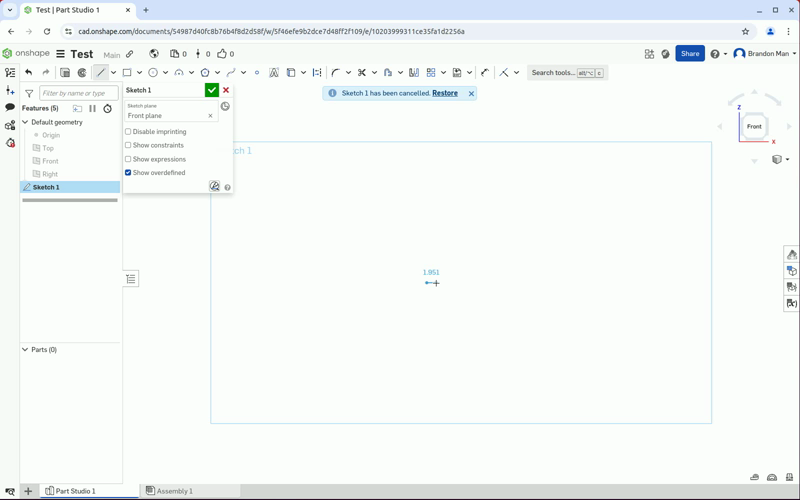
key_down(shift)
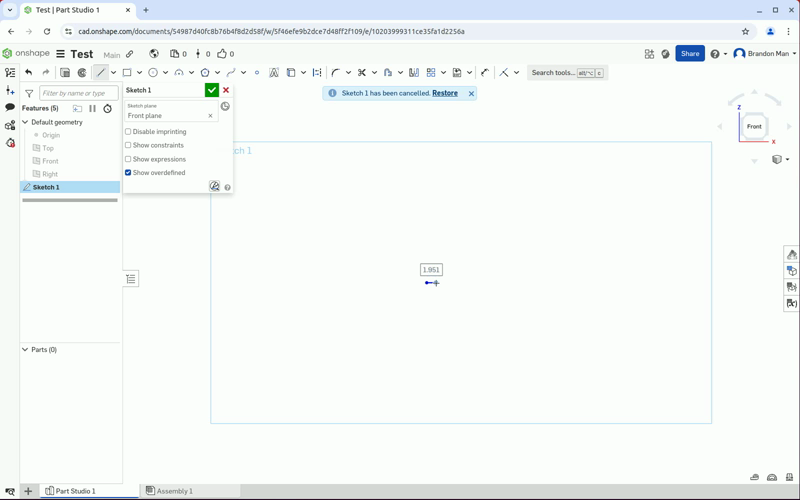
mouse_move(466, 282)
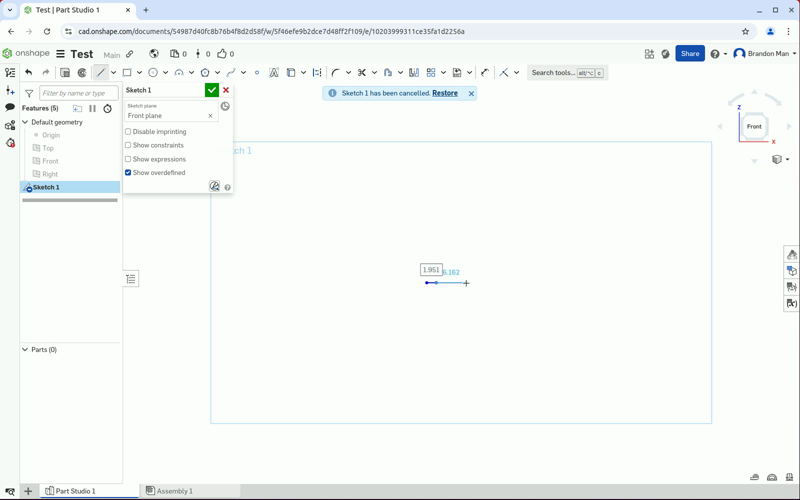
mouse_move(436, 255)
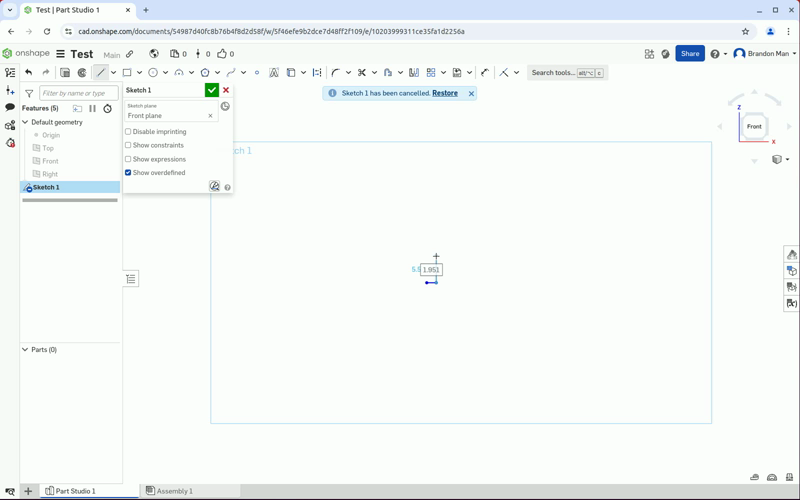
click(436, 255)
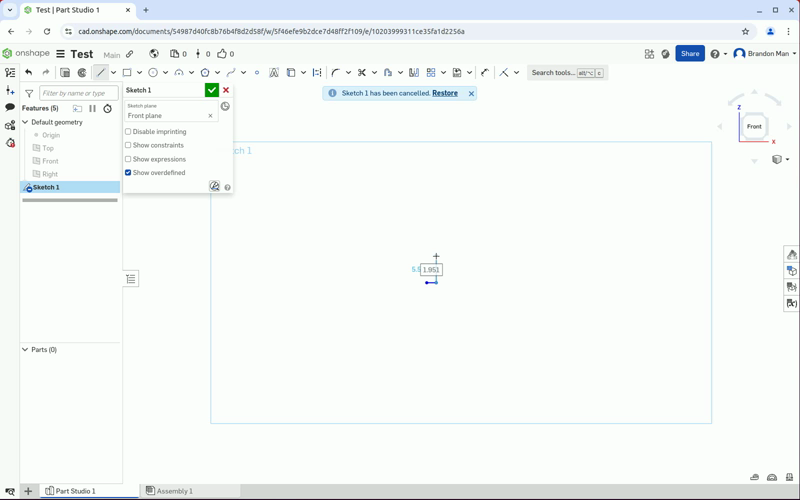
key_up(shift)
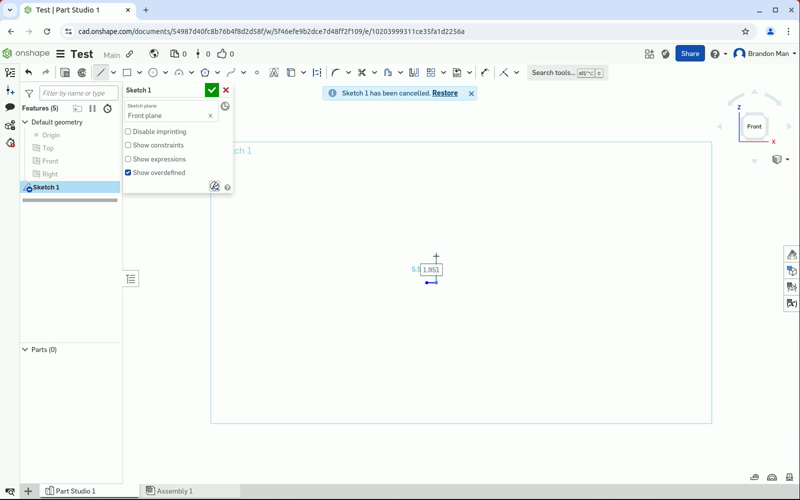
key(esc)
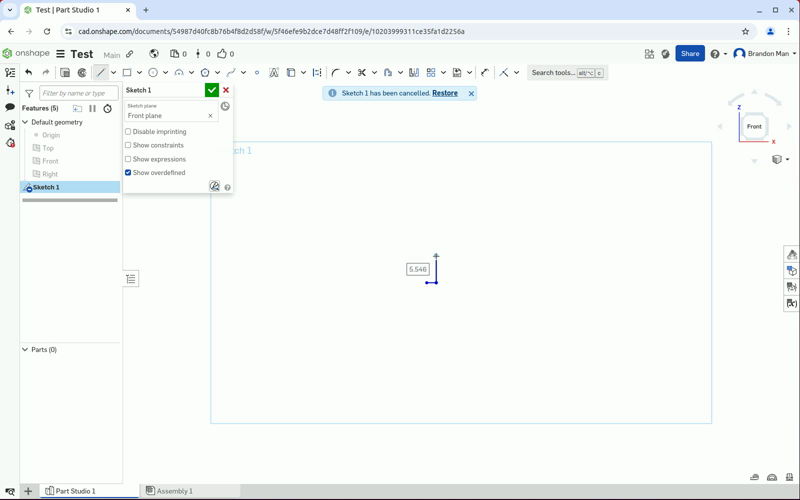
key(a)
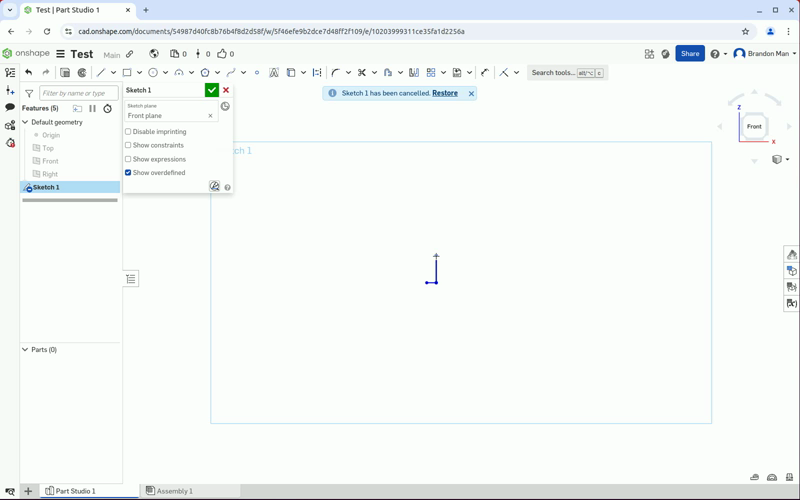
mouse_move(436, 255)
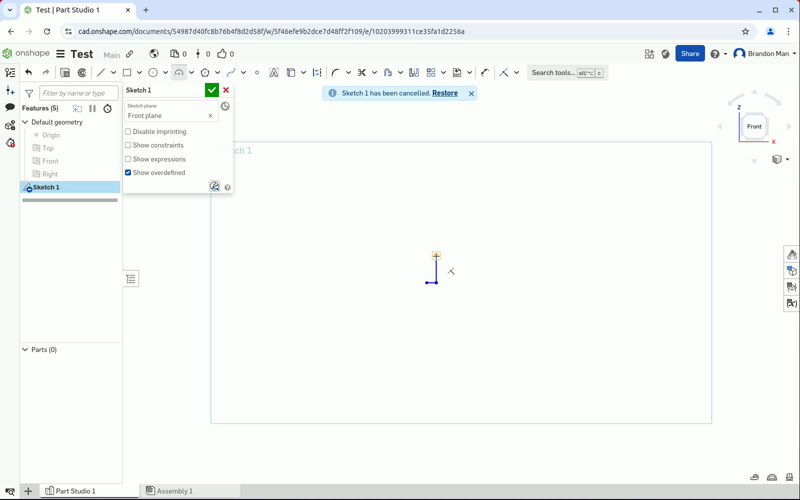
click(436, 255)
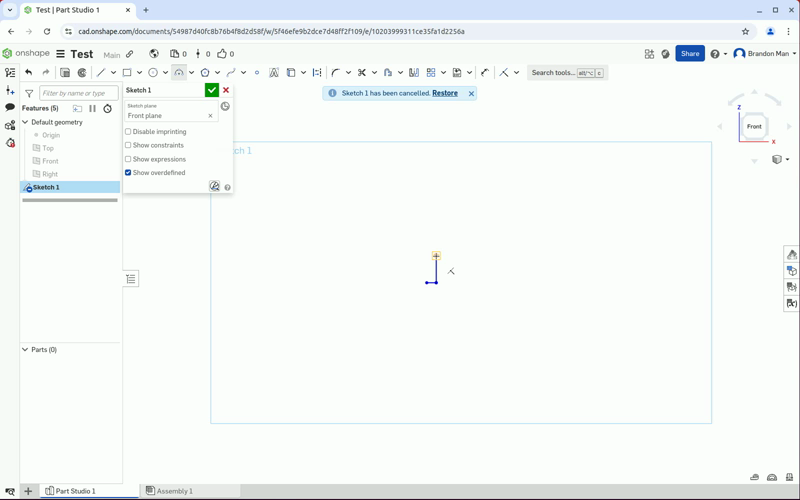
key_down(shift)
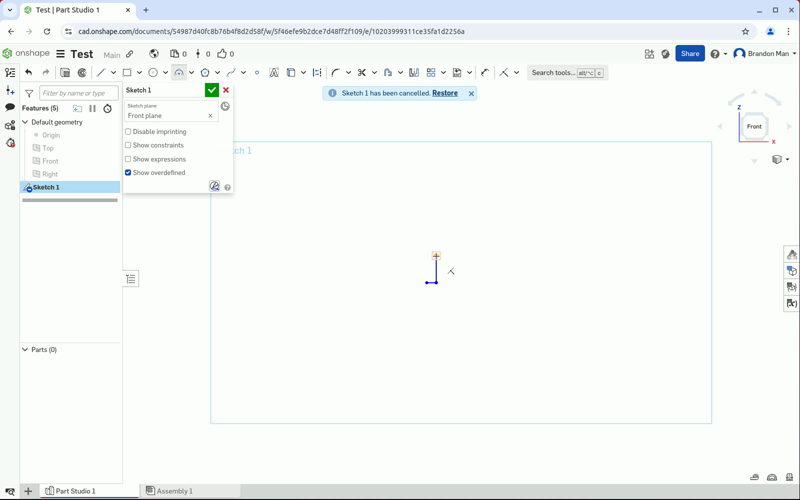
mouse_move(426, 255)
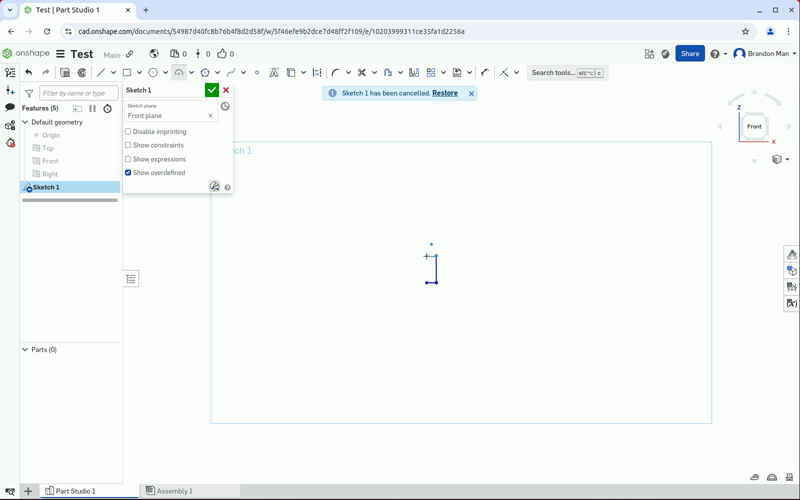
click(426, 255)
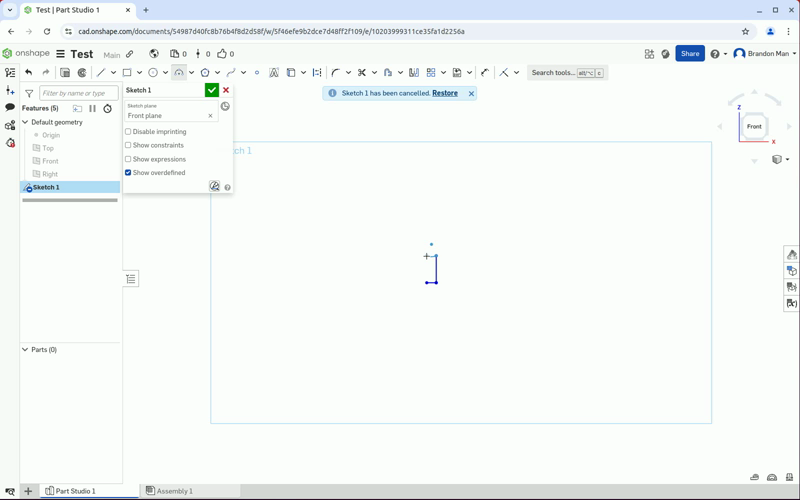
mouse_move(431, 252)
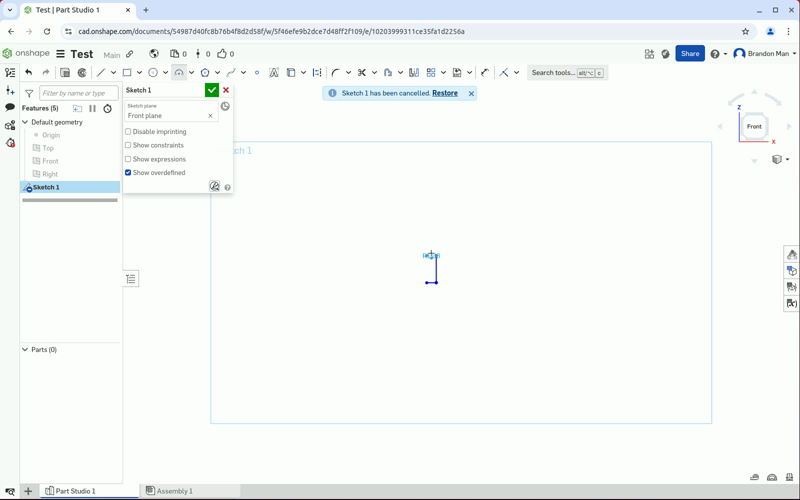
click(431, 252)
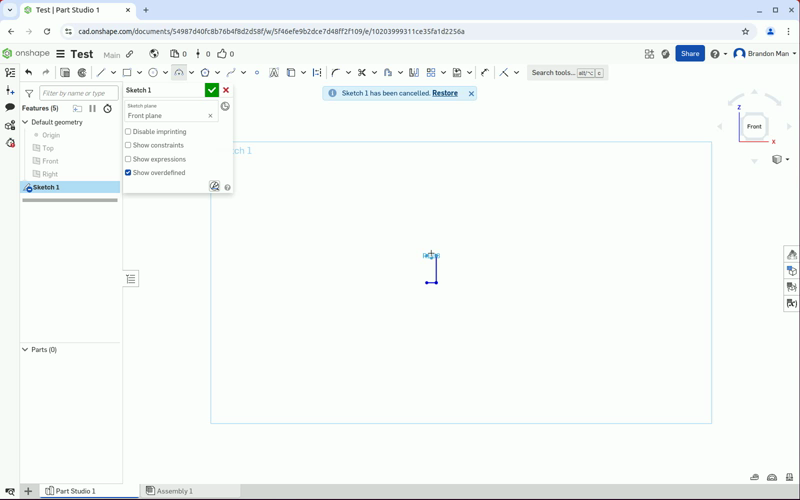
key_up(shift)
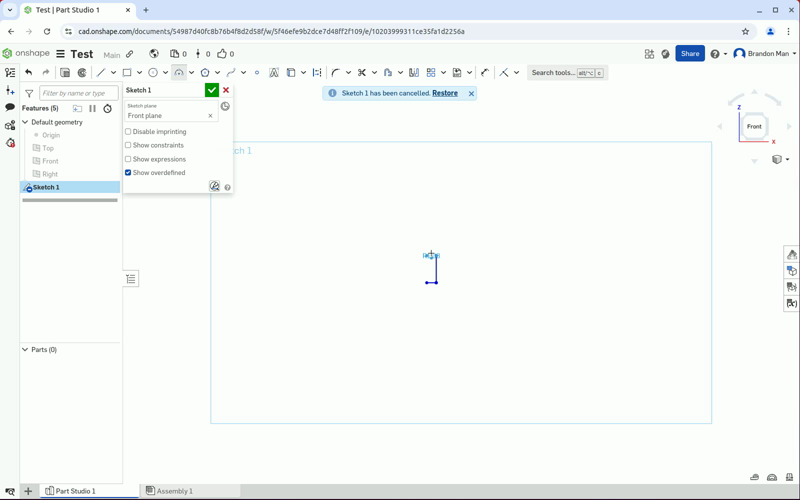
key(esc)
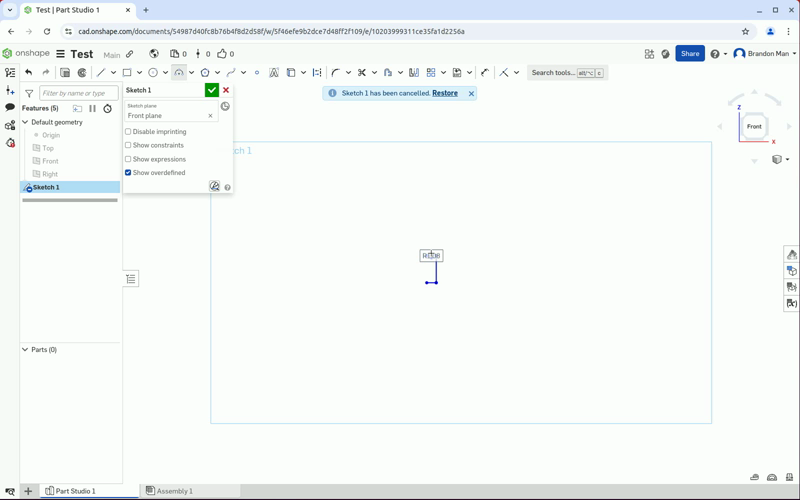
key(l)
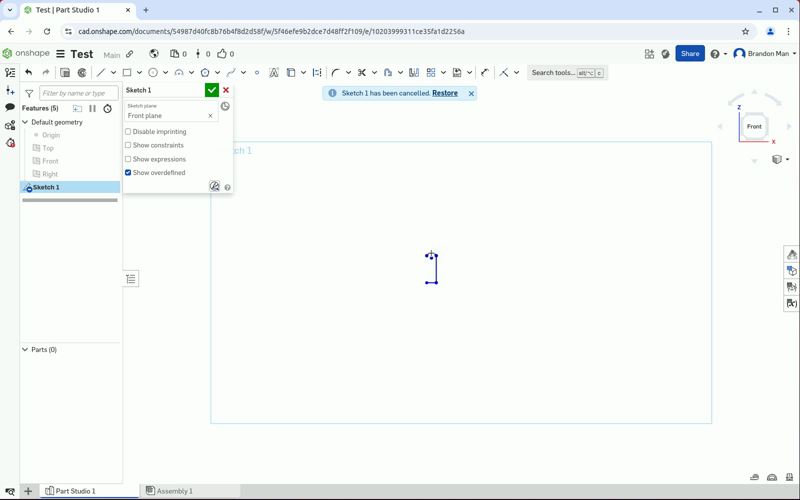
mouse_move(426, 255)
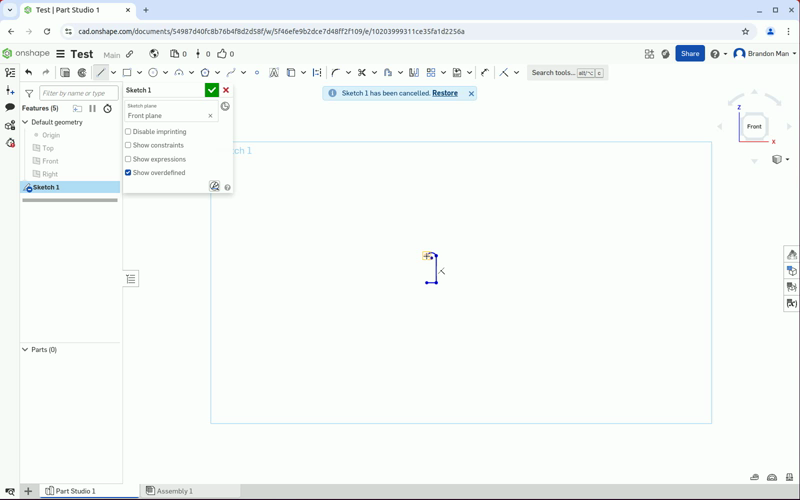
click(426, 255)
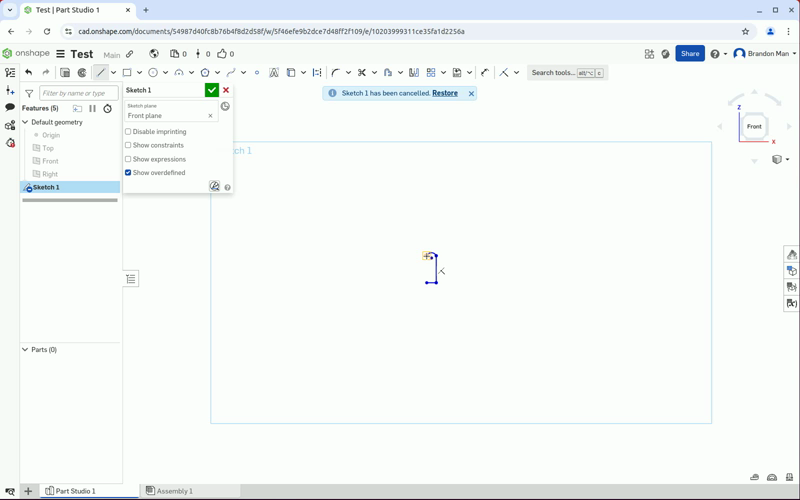
mouse_move(456, 255)
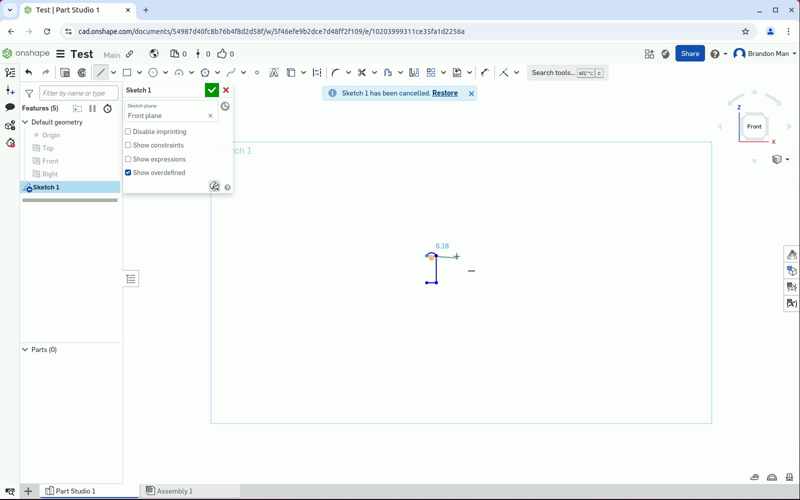
key_down(shift)
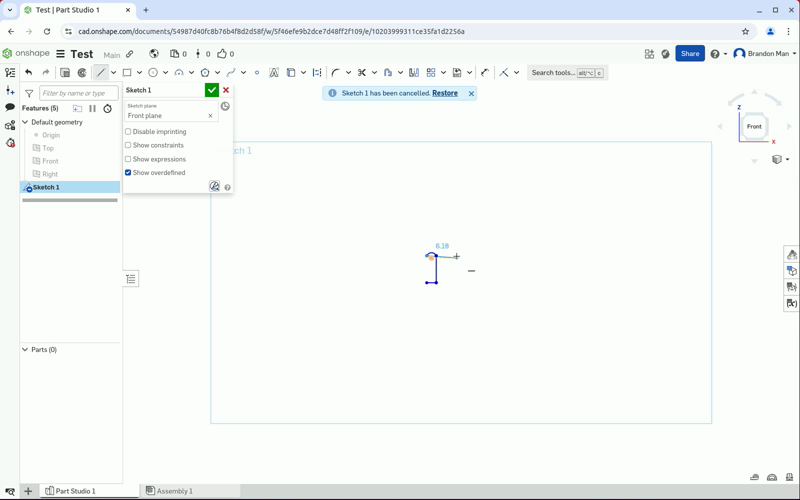
mouse_move(426, 282)
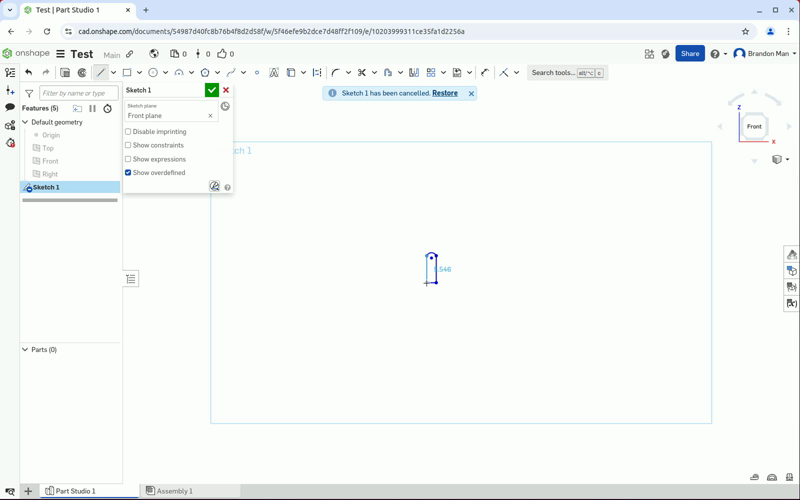
key_up(shift)
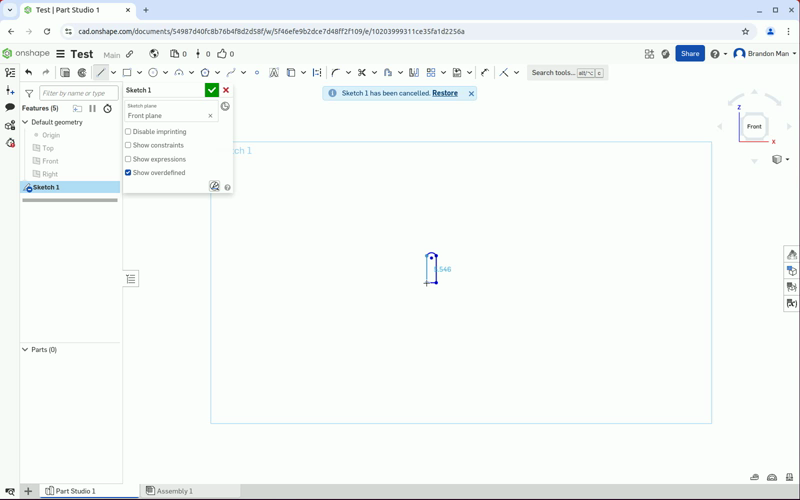
click(426, 282)
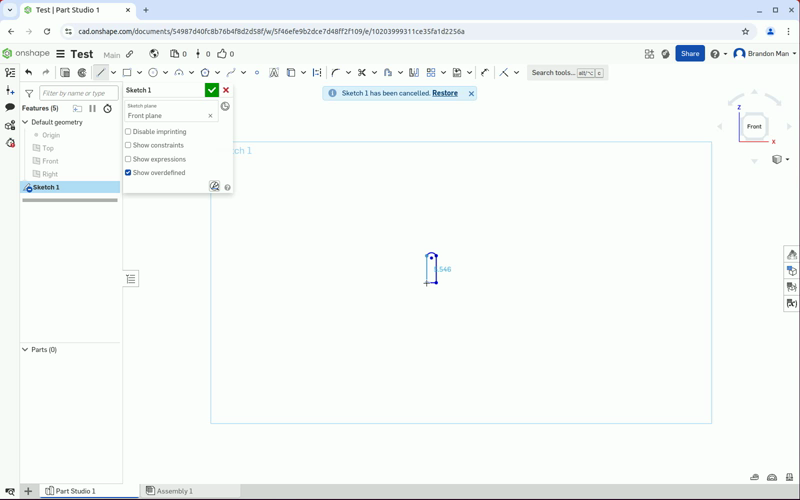
key(esc)
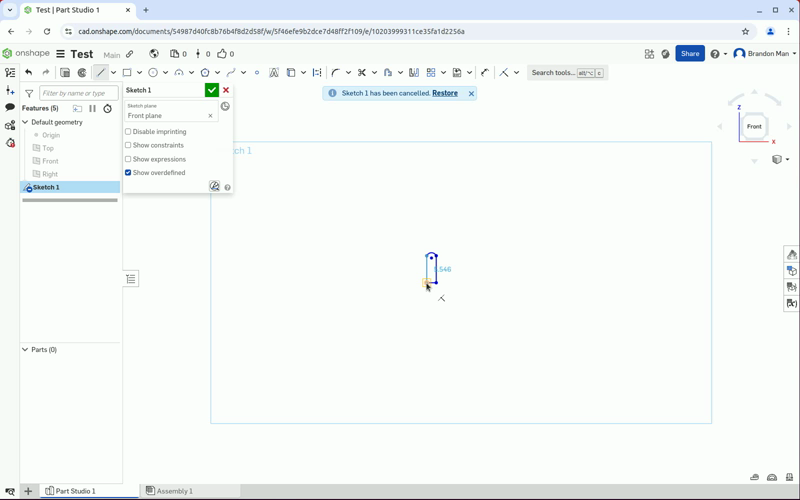
mouse_move(434, 276)
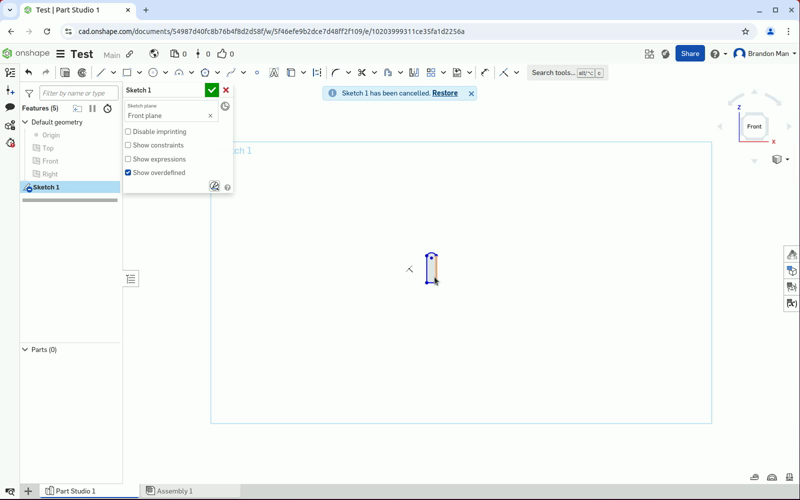
scroll(6)
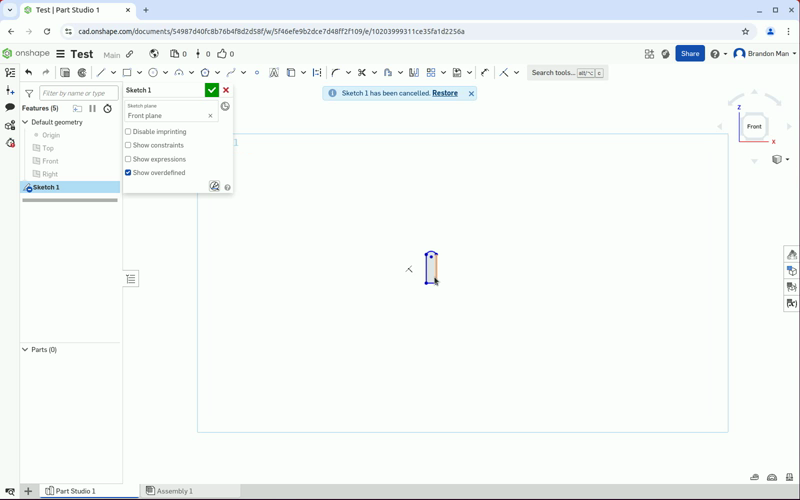
scroll(6)
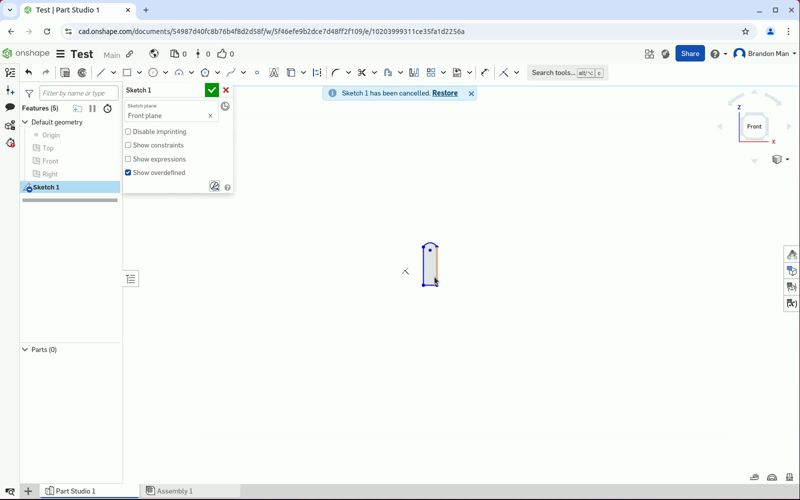
scroll(6)
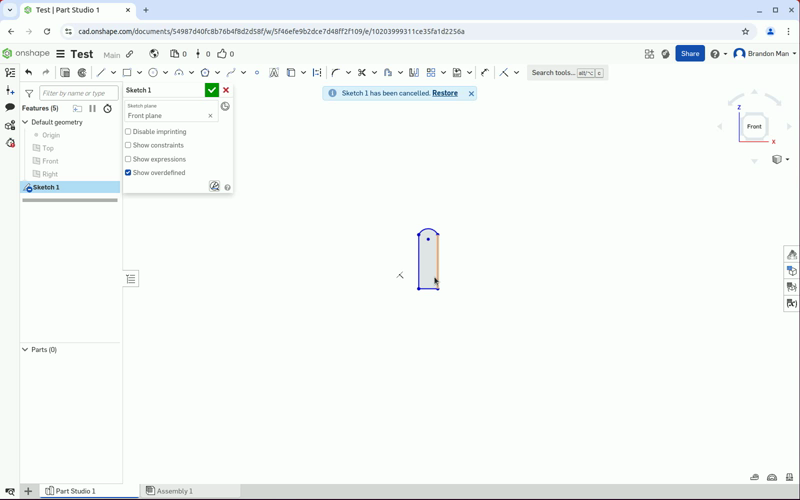
scroll(6)
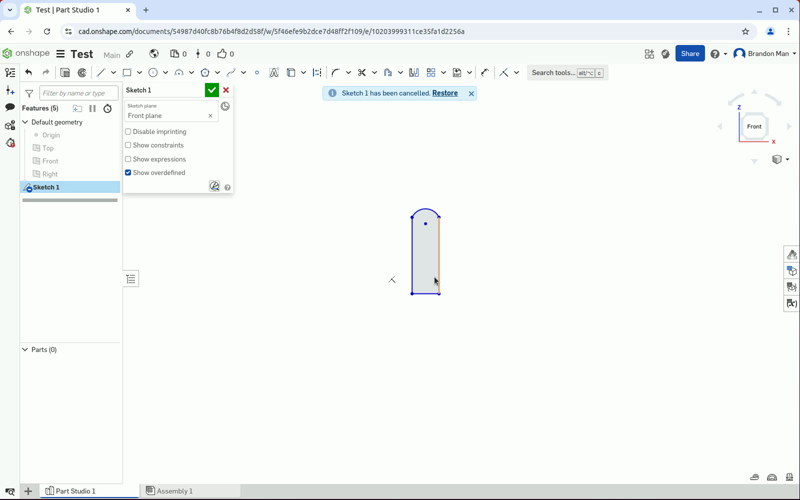
scroll(6)
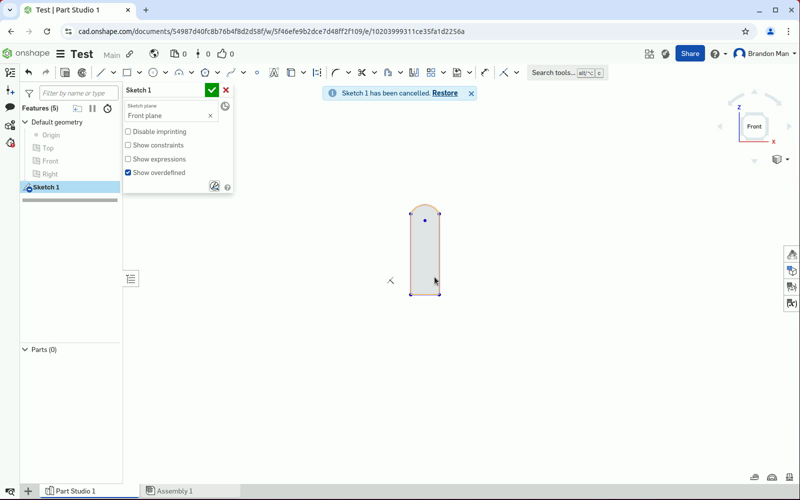
scroll(6)
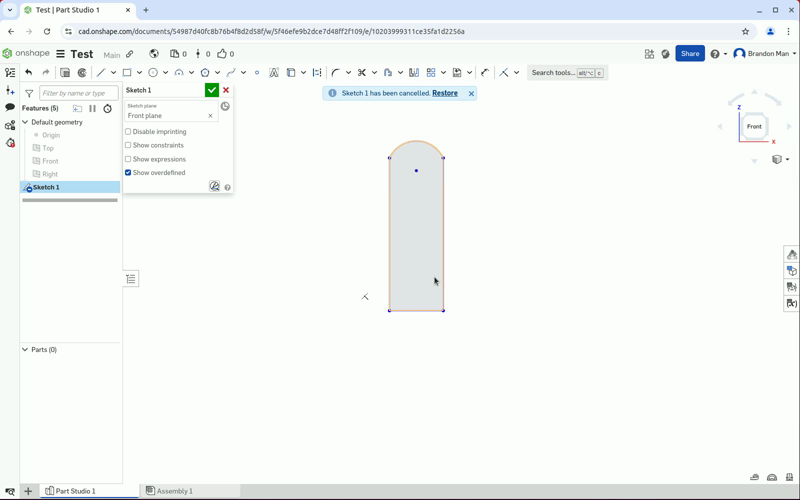
scroll(6)
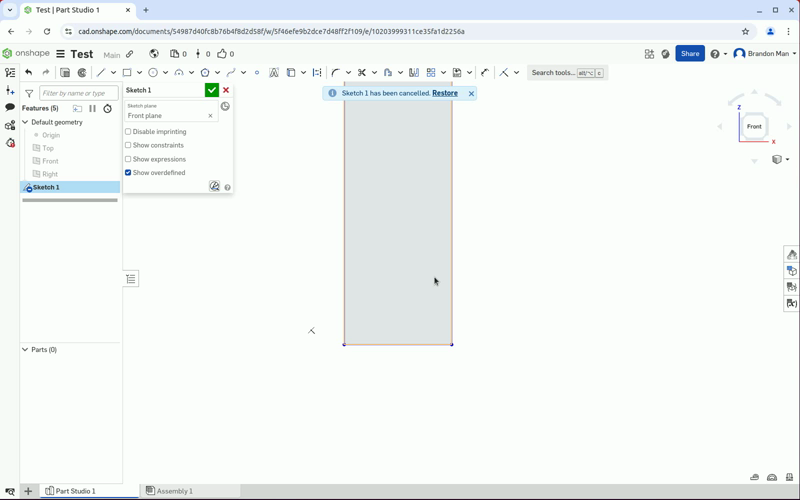
click(434, 276)
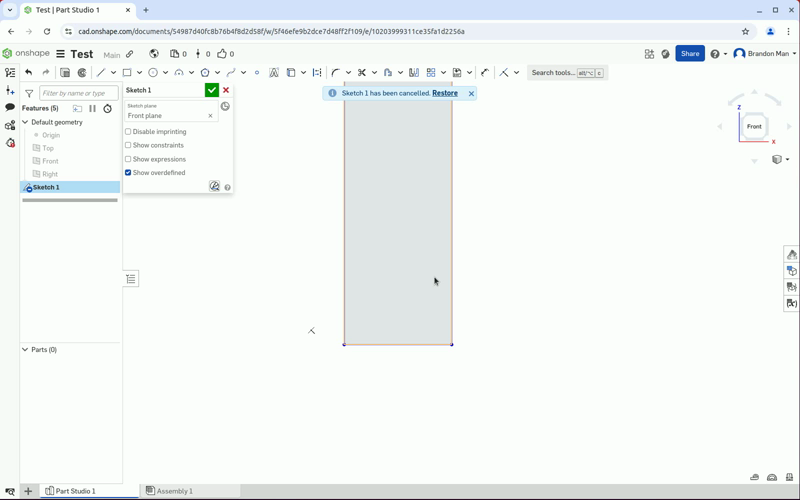
scroll(-6)
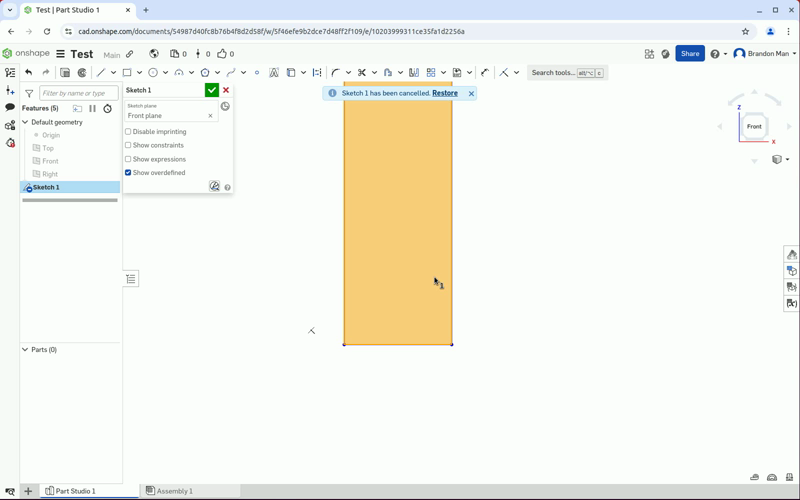
scroll(-6)
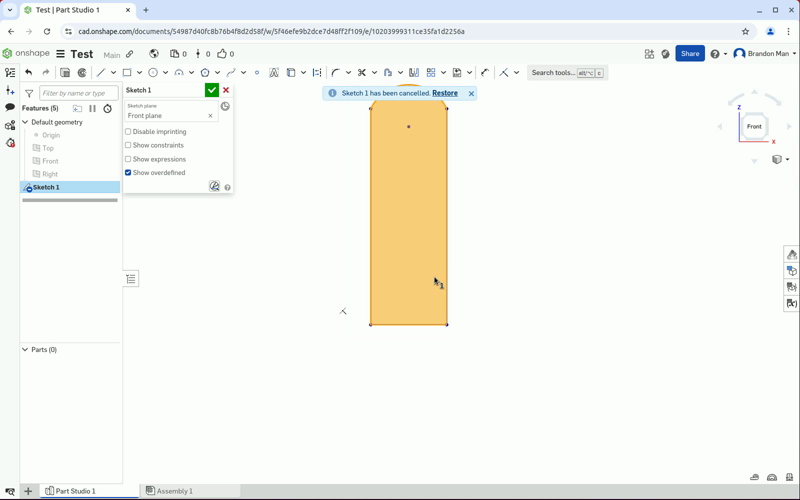
scroll(-6)
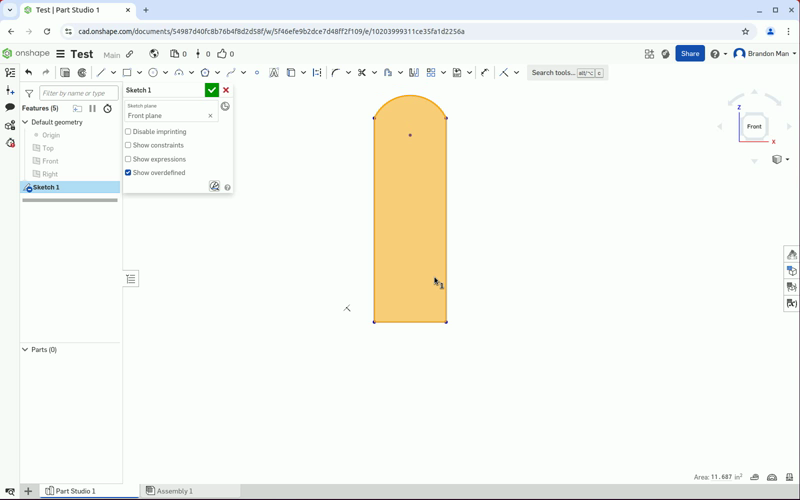
scroll(-6)
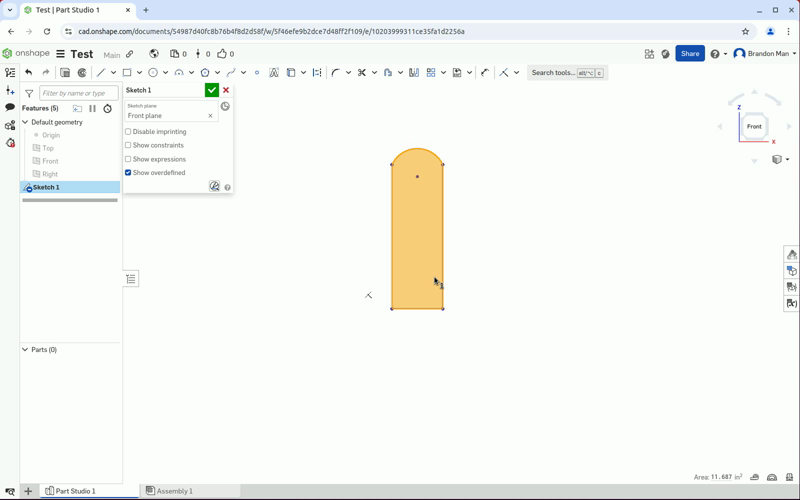
scroll(-6)
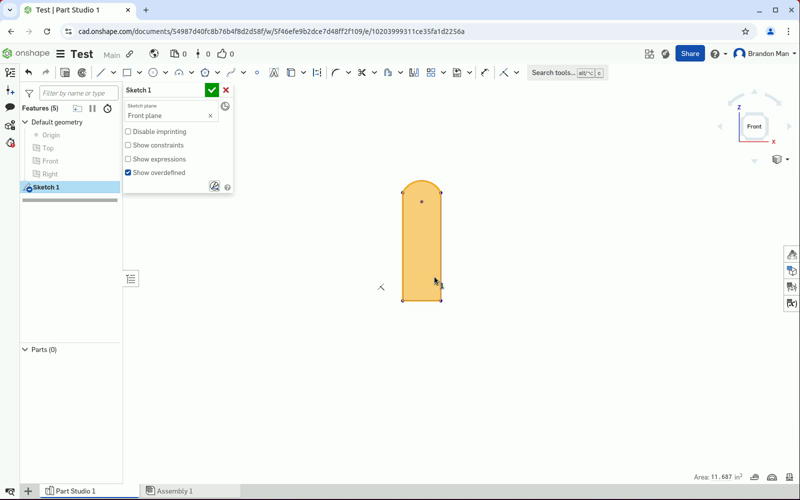
scroll(-6)
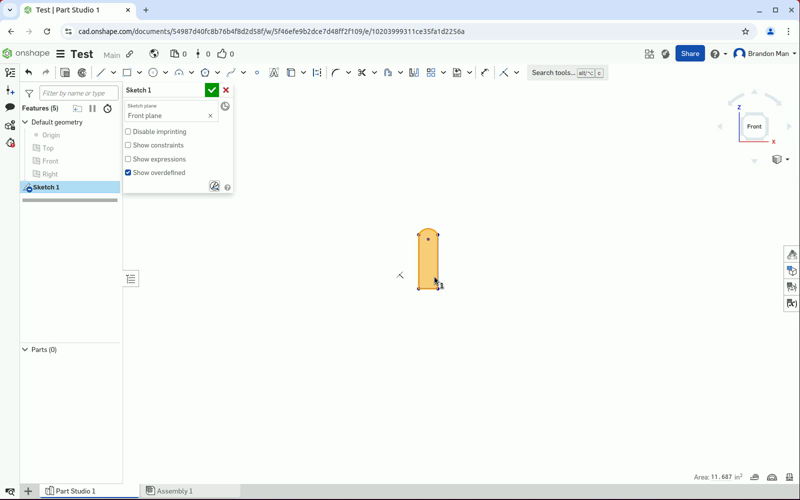
scroll(-6)
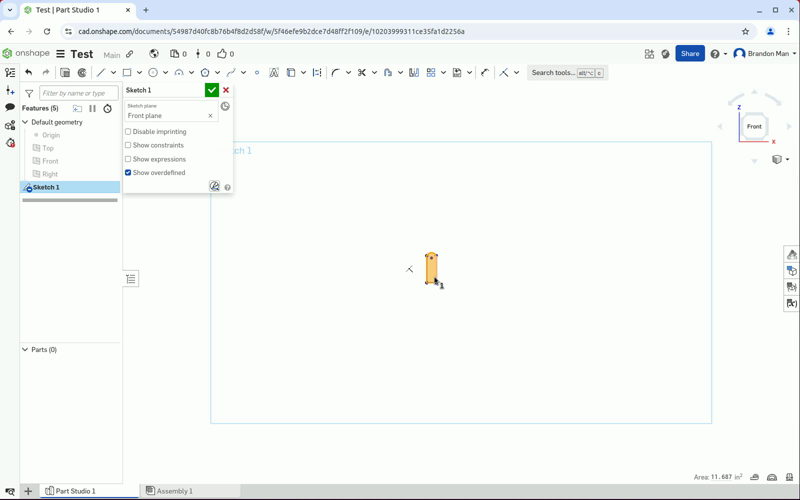
mouse_move(73, 352)
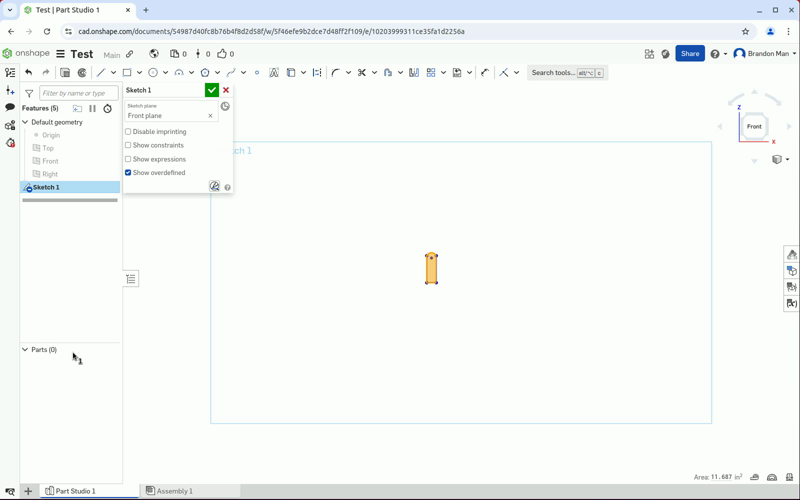
key(shift+y)
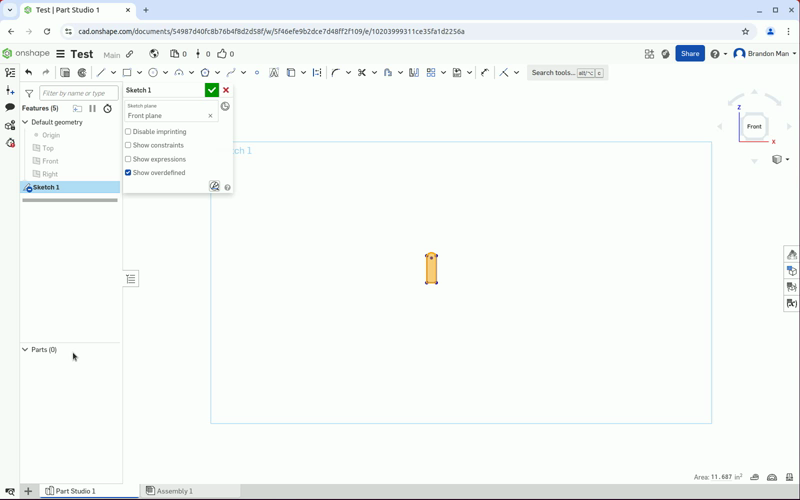
key(shift+e)
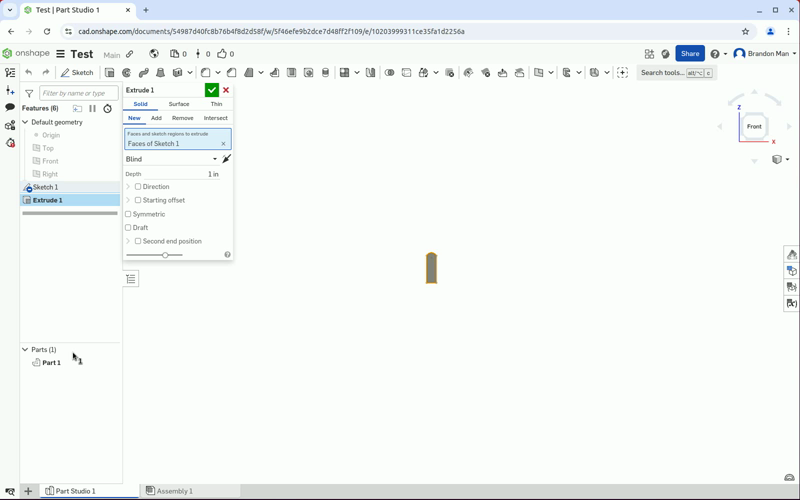
mouse_move(143, 106)
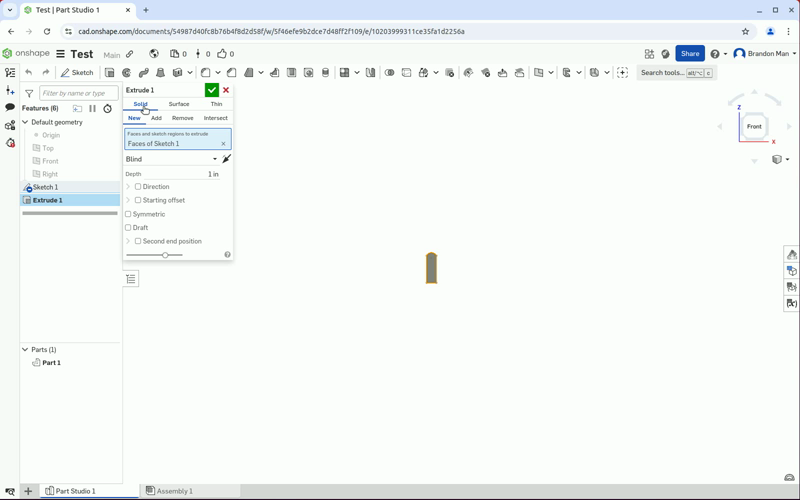
click(143, 106)
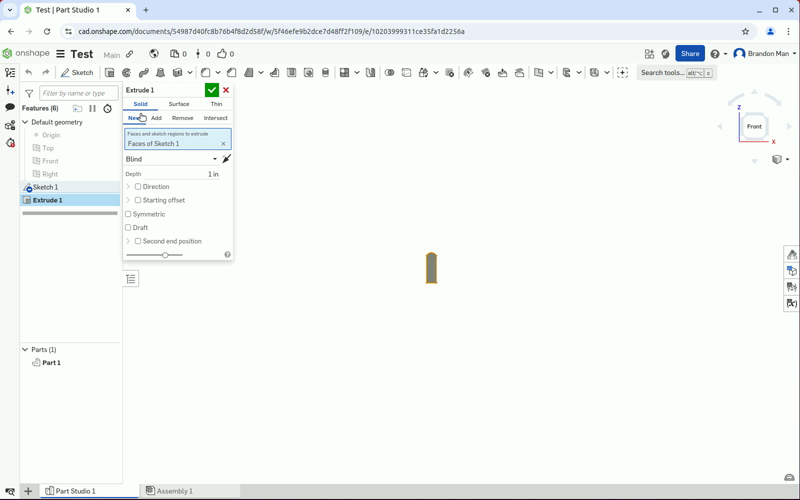
mouse_move(137, 120)
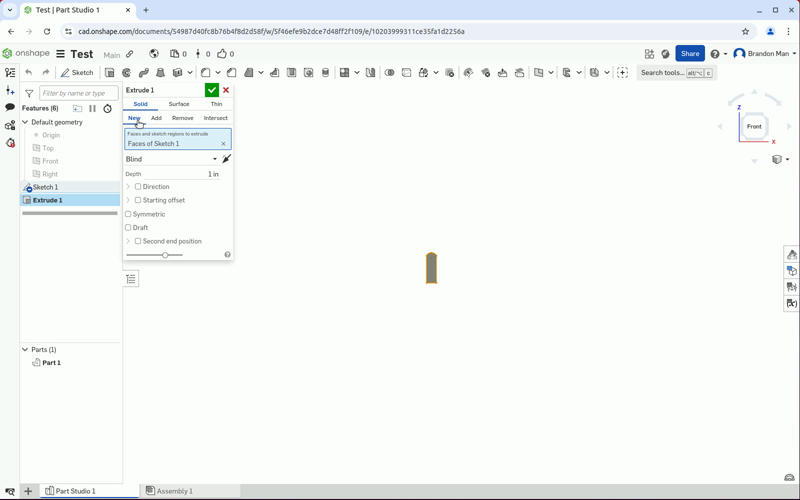
click(137, 120)
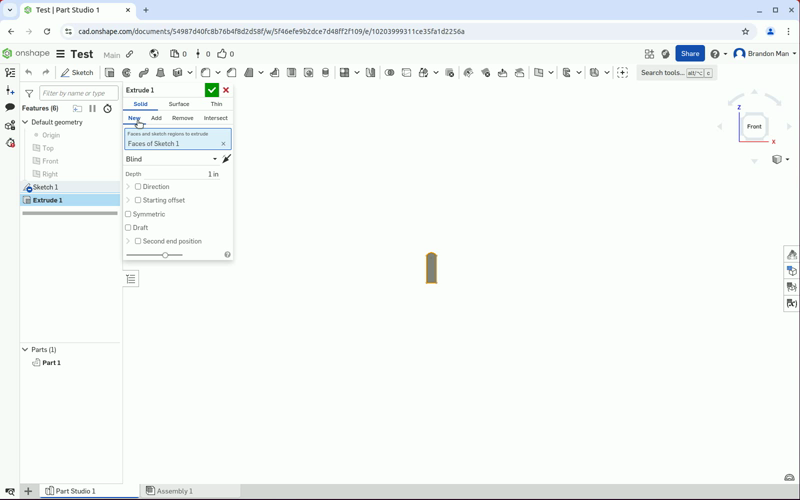
key(tab, 4)
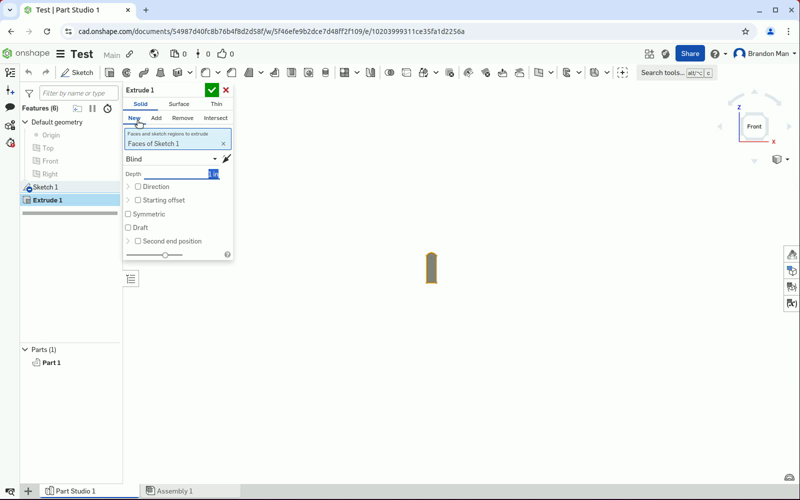
text(3.129)
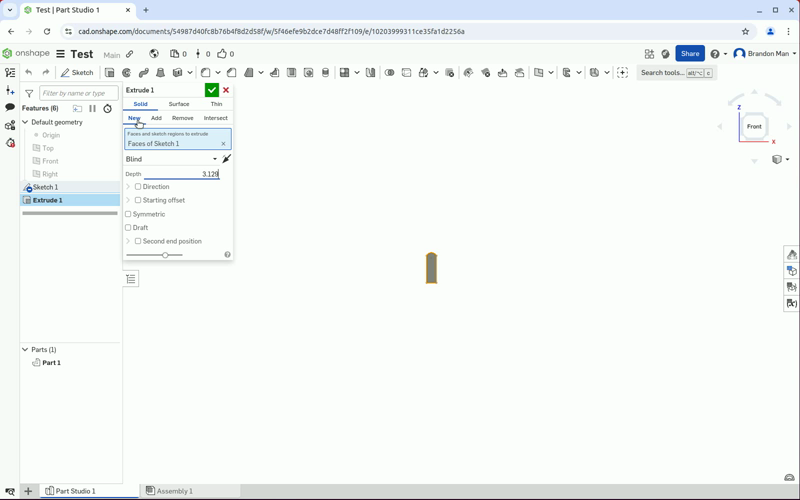
key(enter)
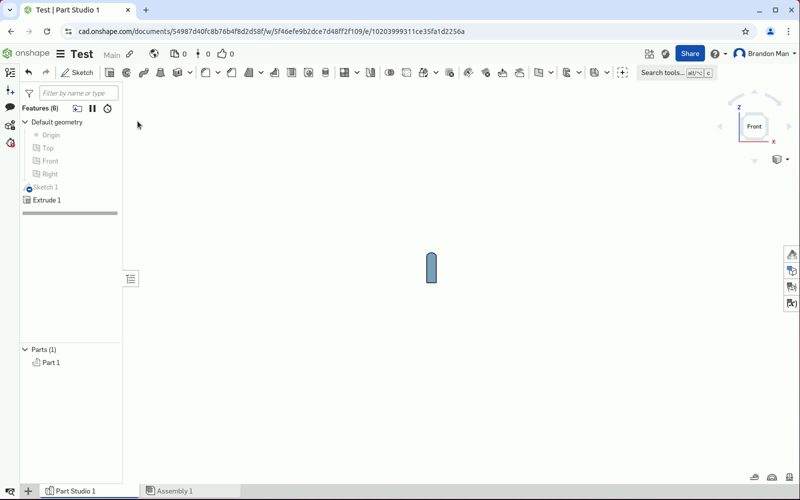
key(shift+h)
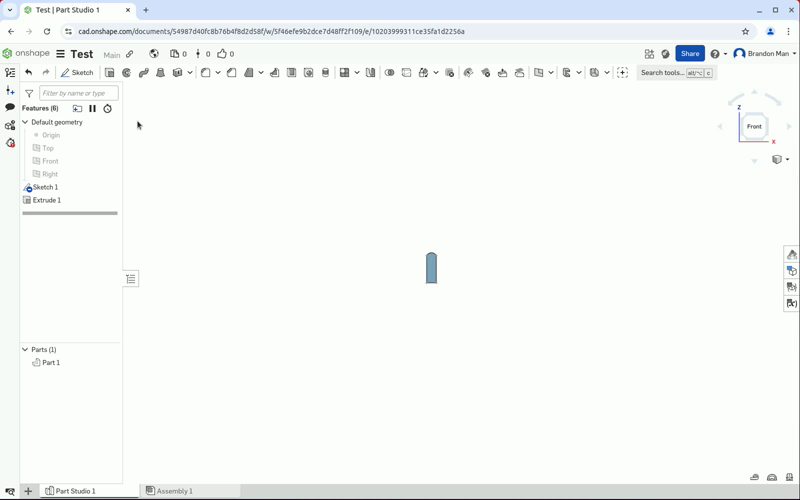
key(shift+h)
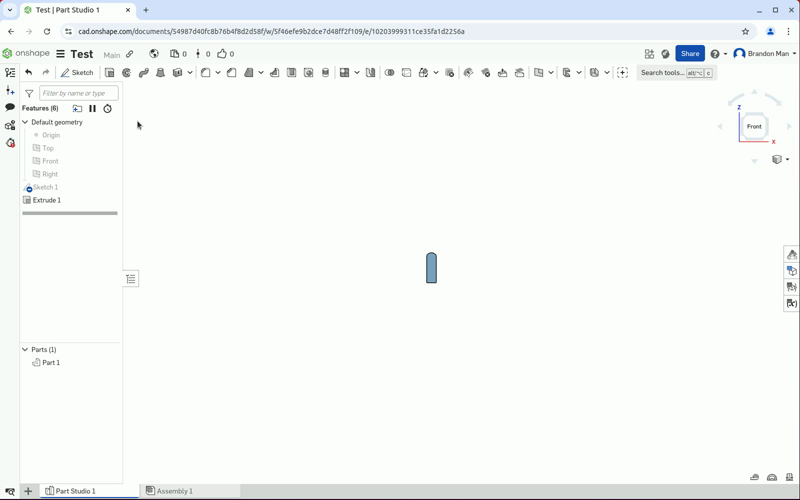
mouse_move(73, 189)
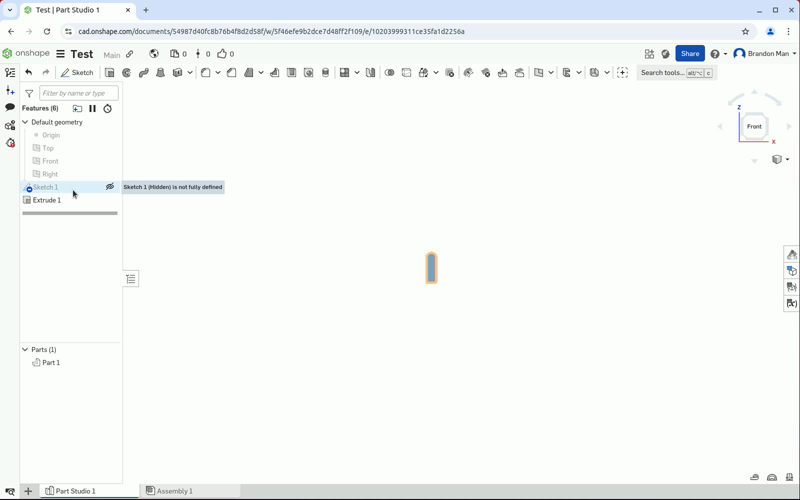
click(73, 189)
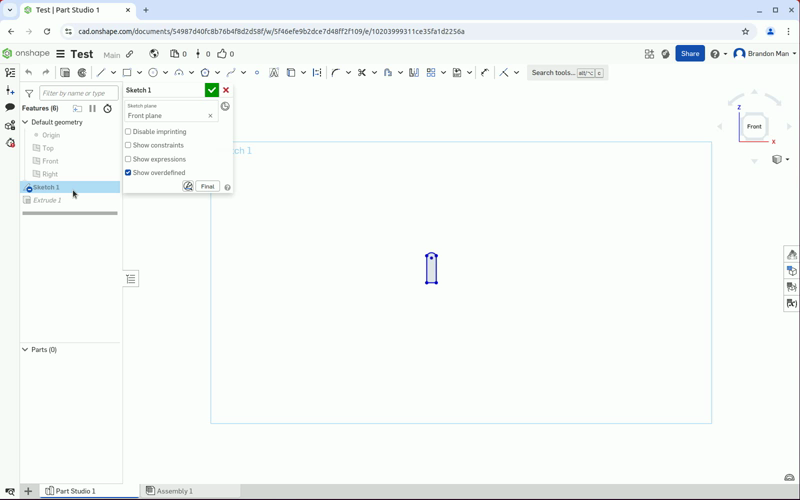
mouse_move(229, 92)
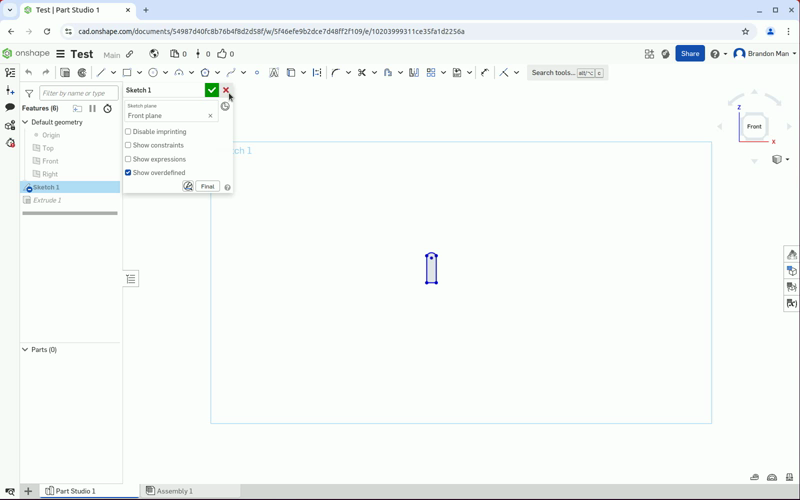
click(229, 92)
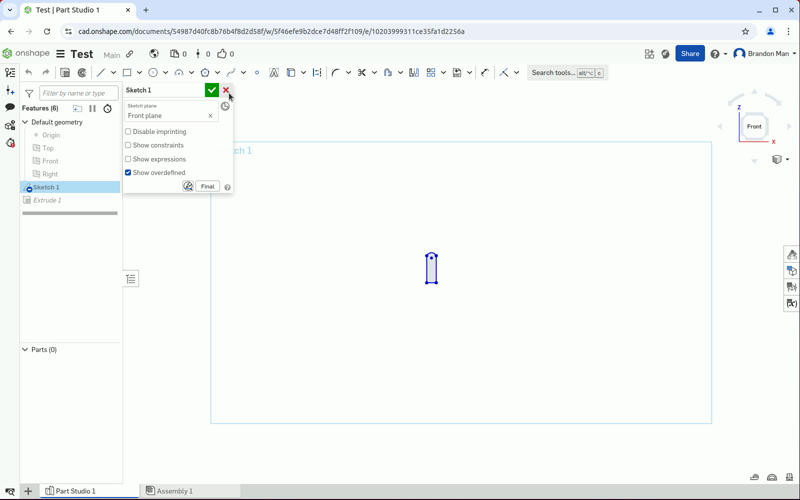
key(shift+s)
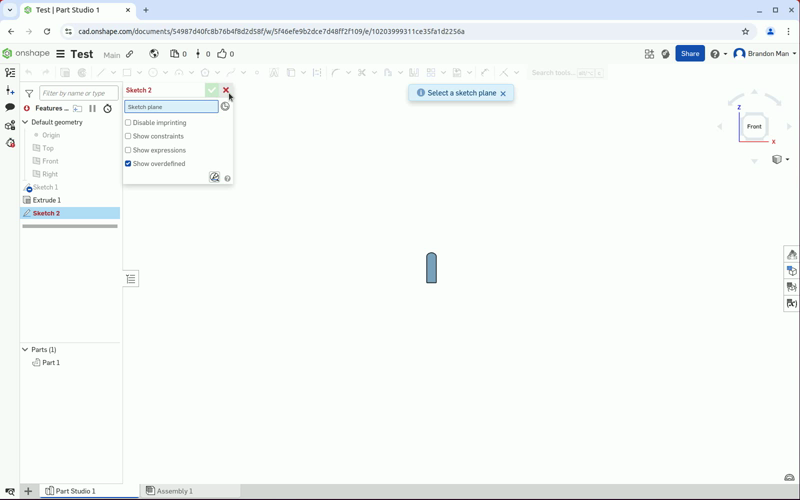
mouse_move(73, 163)
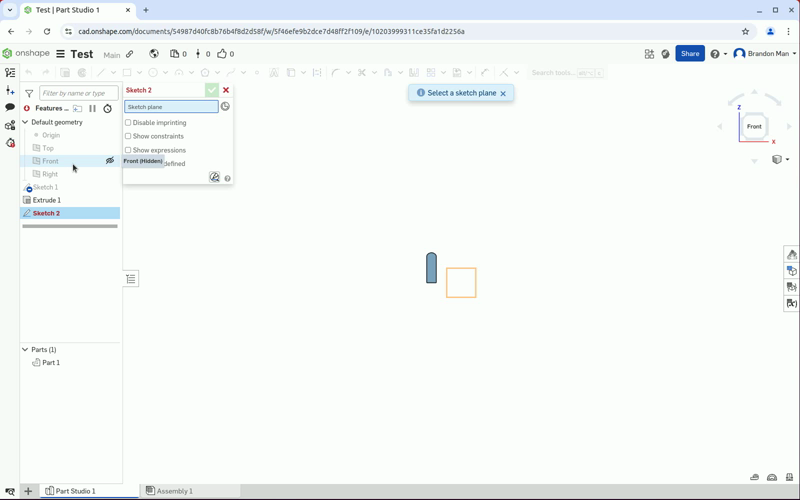
click(73, 163)
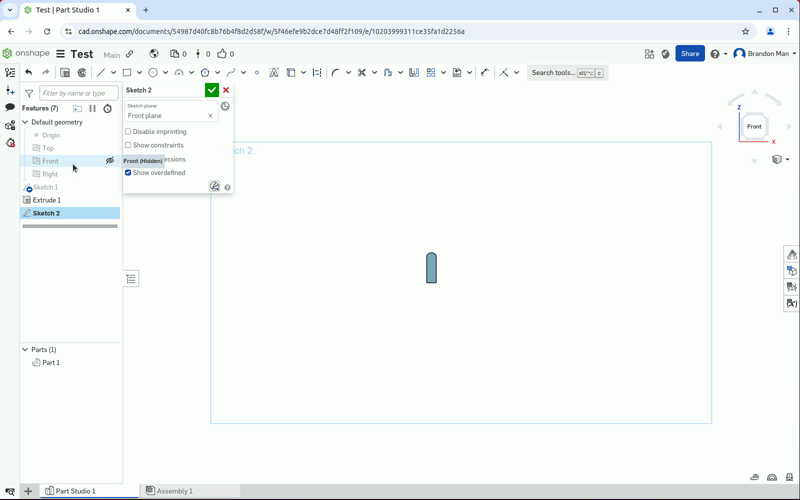
mouse_move(73, 352)
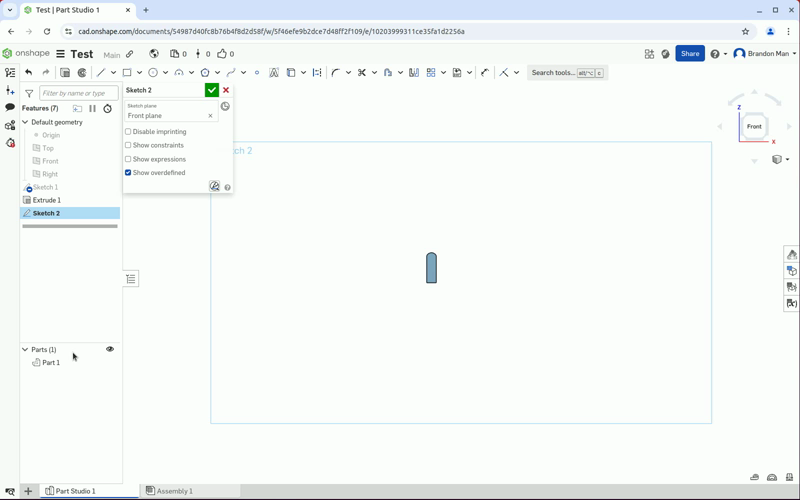
key(y)
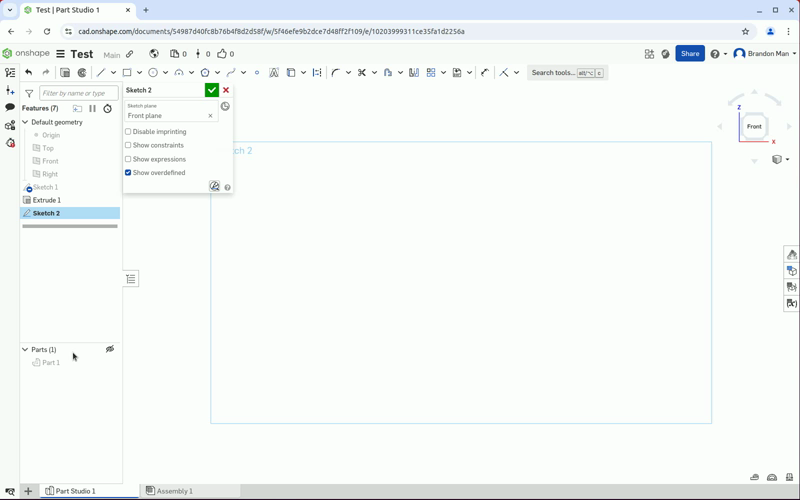
key(l)
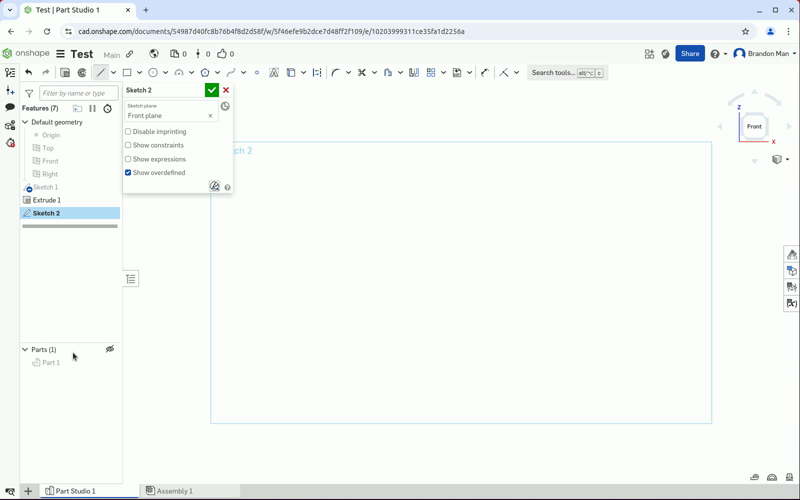
key_down(shift)
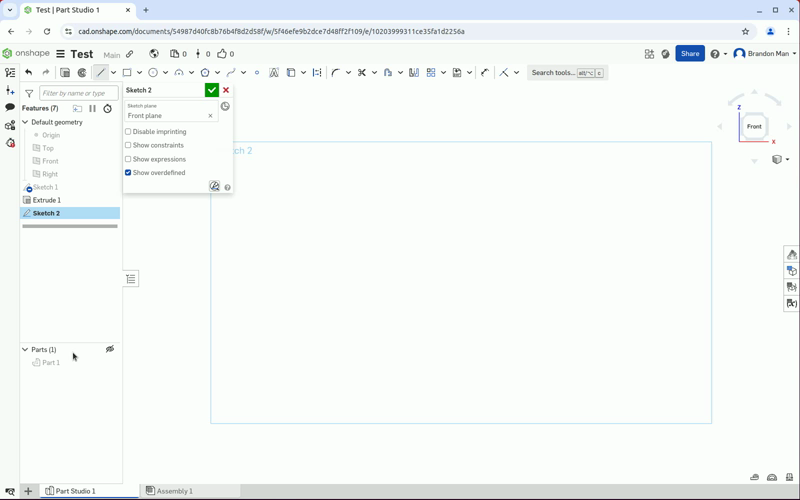
mouse_move(460, 282)
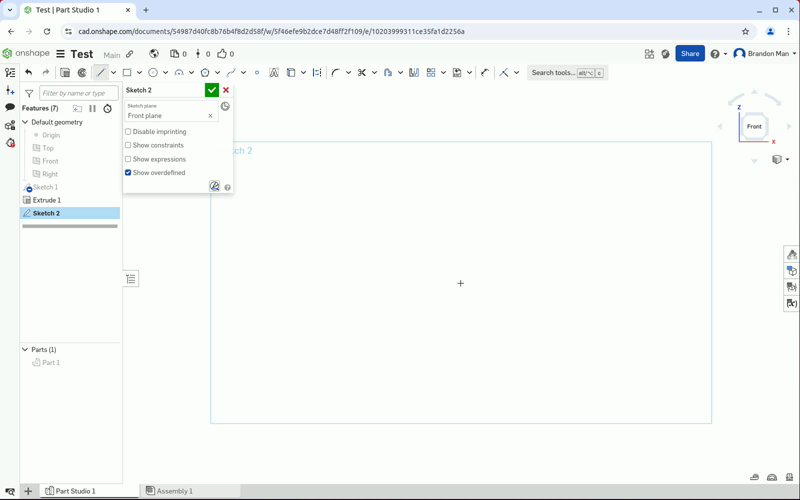
click(460, 282)
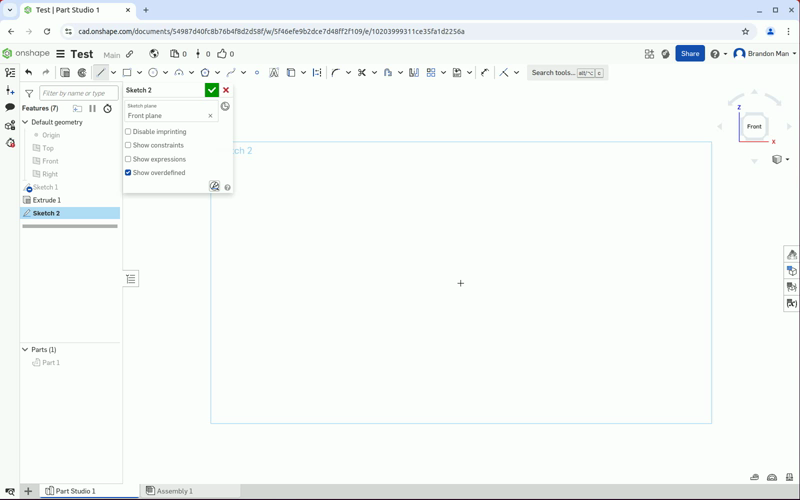
key_up(shift)
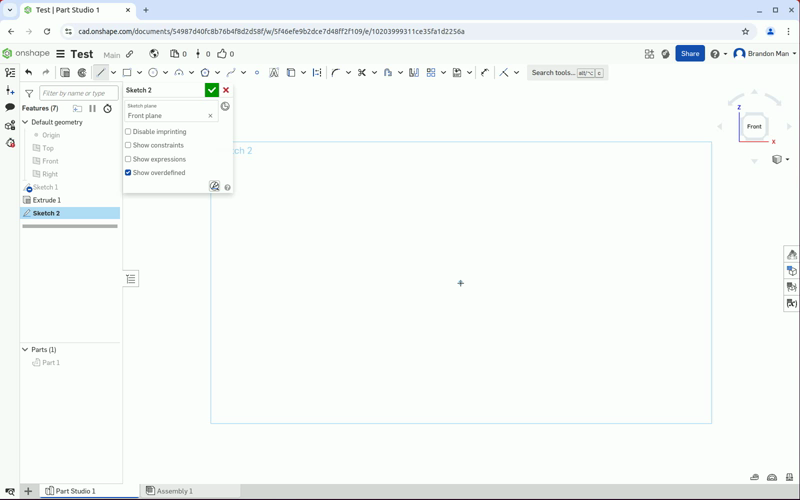
key_down(shift)
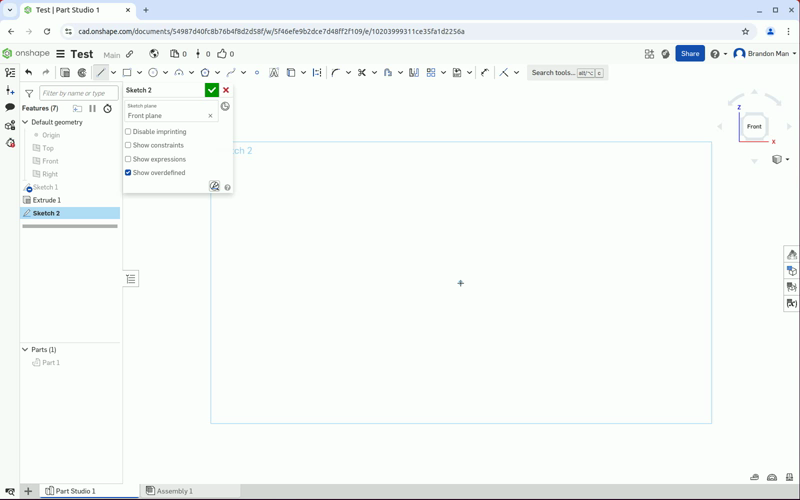
mouse_move(490, 282)
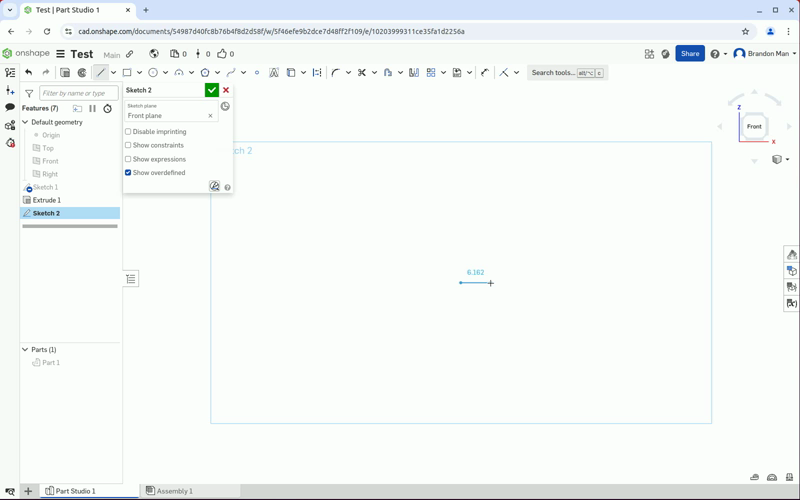
mouse_move(470, 282)
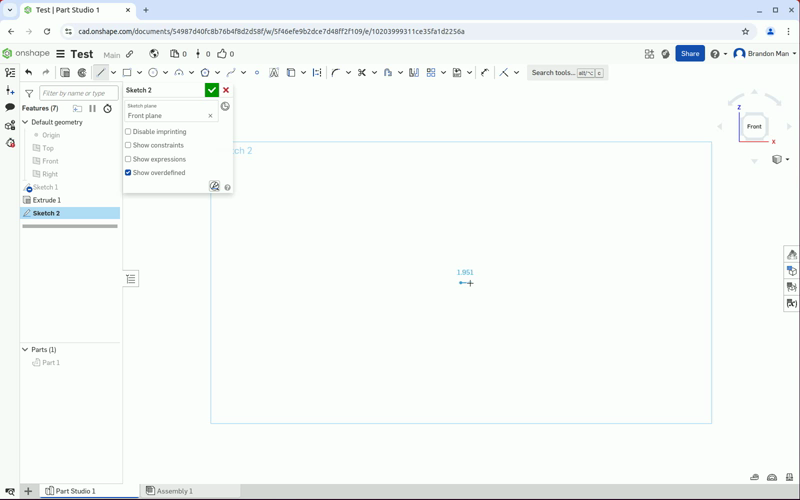
click(470, 282)
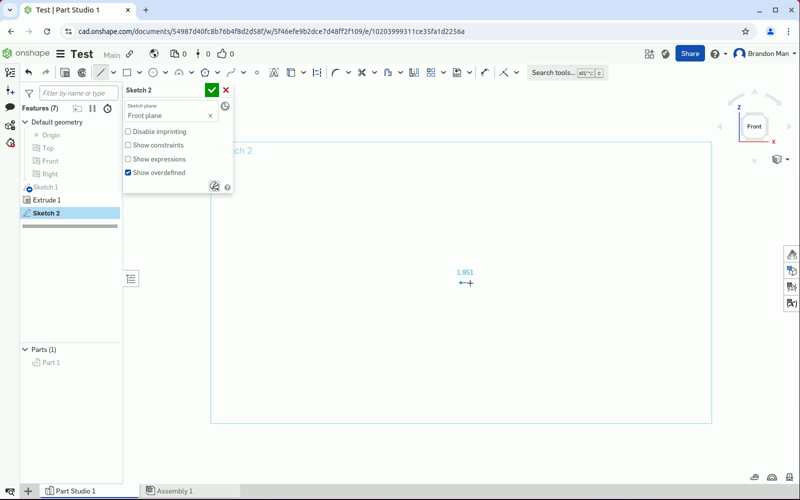
key_up(shift)
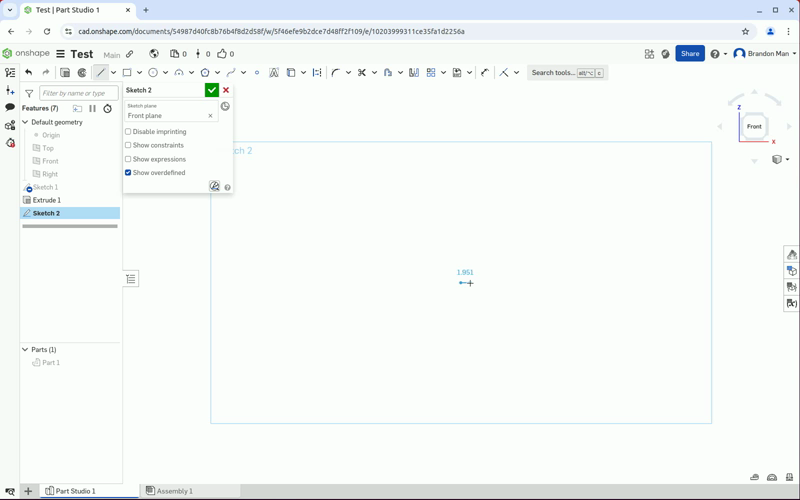
key_down(shift)
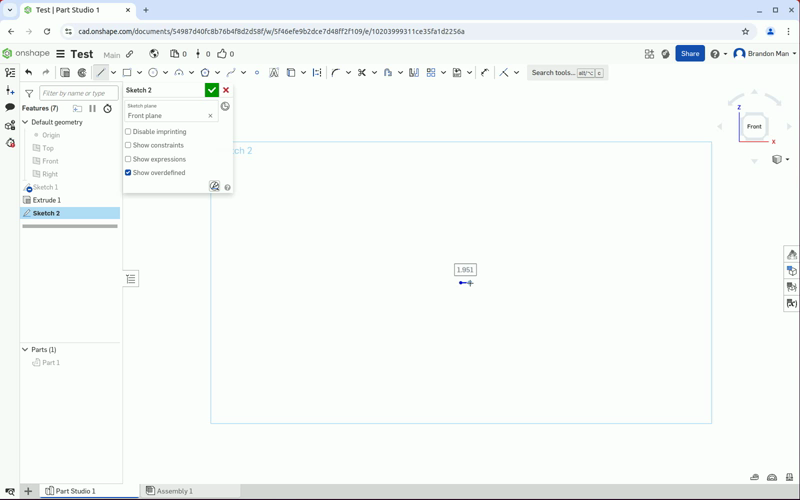
mouse_move(500, 282)
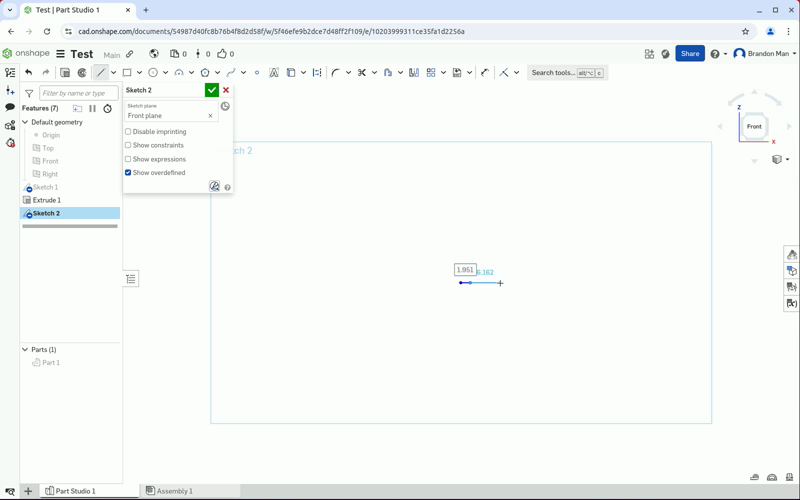
mouse_move(470, 255)
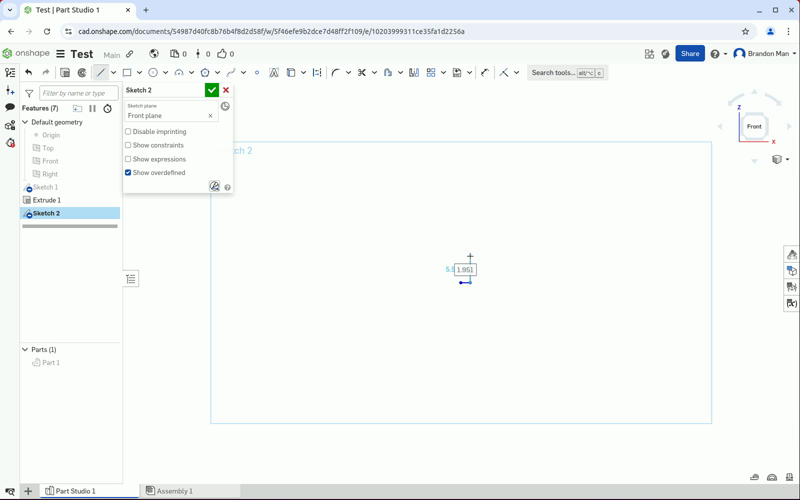
click(470, 255)
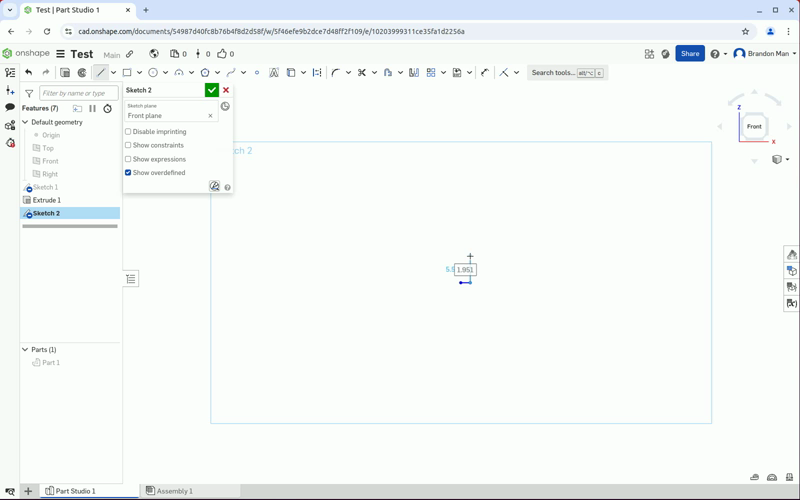
key_up(shift)
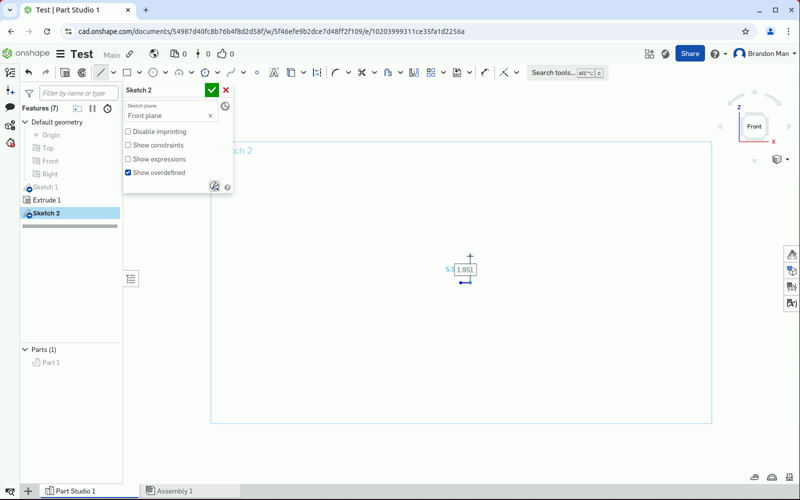
key(esc)
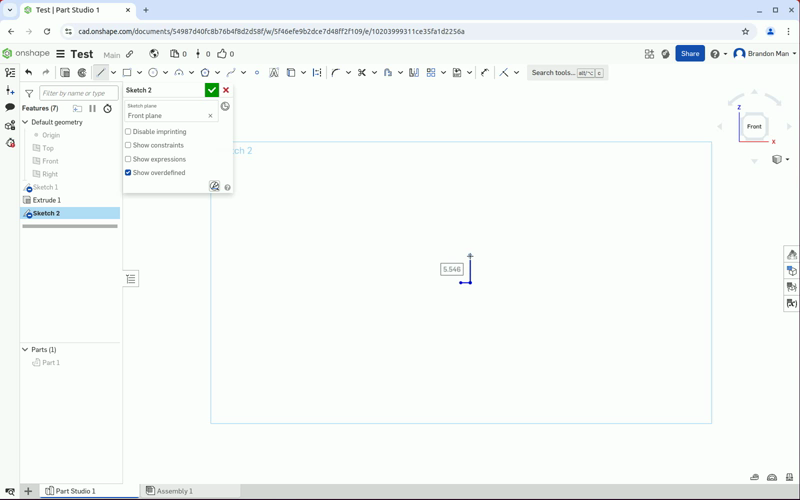
key(a)
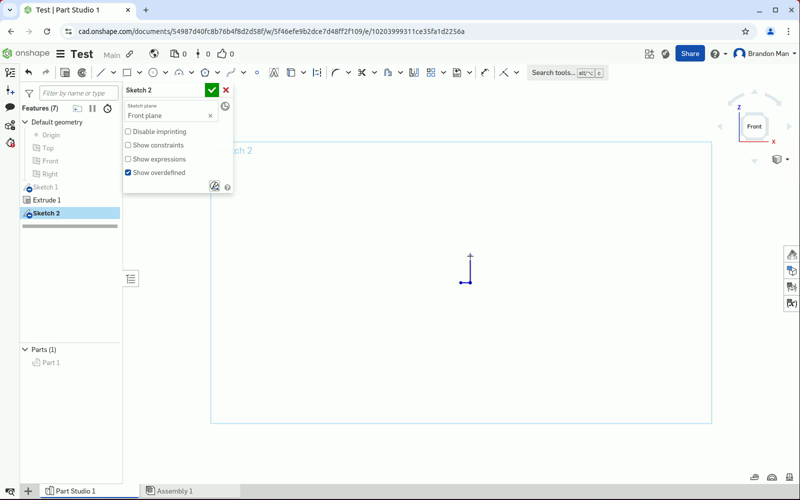
mouse_move(470, 255)
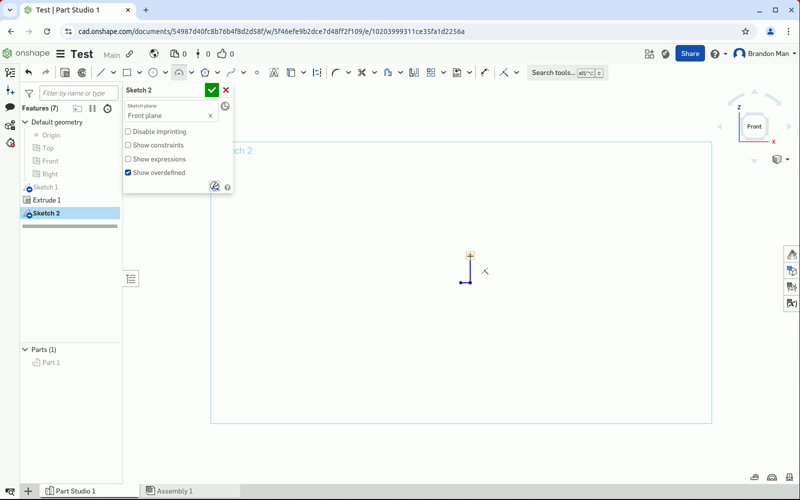
click(470, 255)
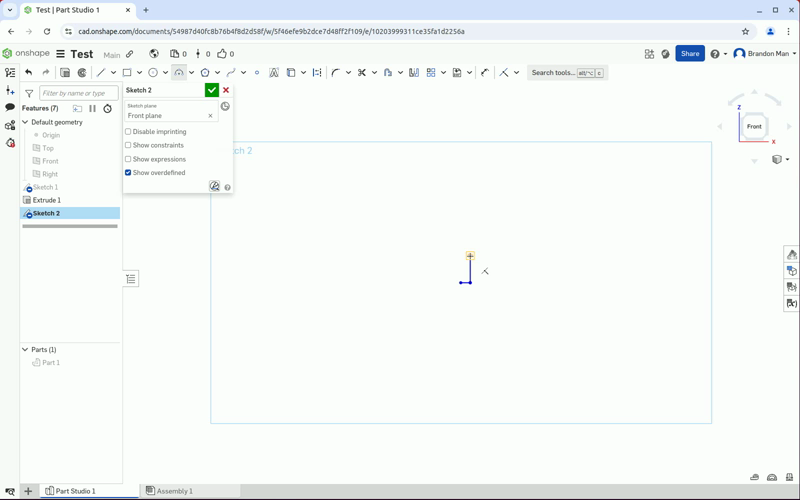
key_down(shift)
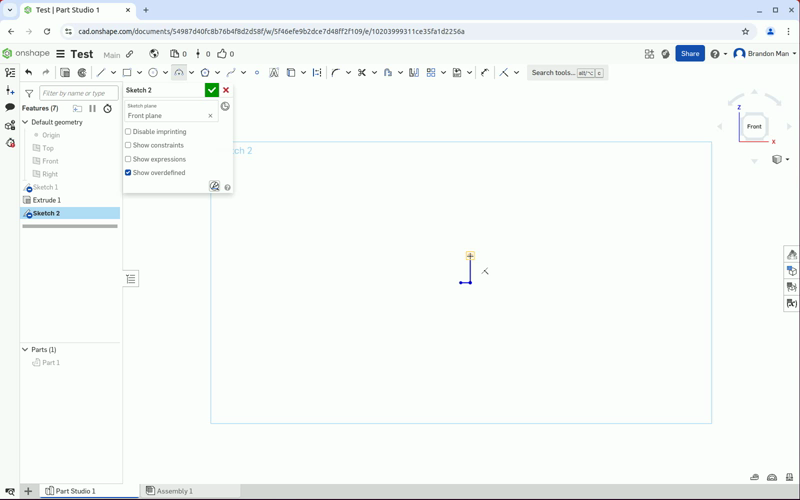
mouse_move(460, 255)
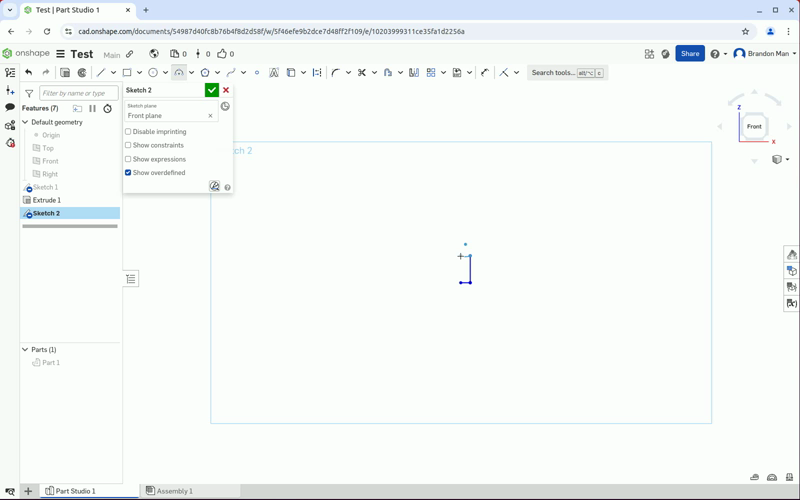
click(460, 255)
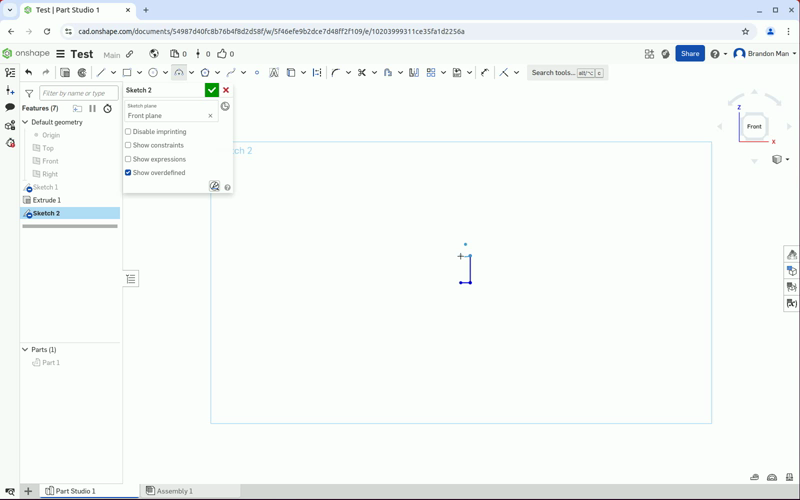
mouse_move(465, 252)
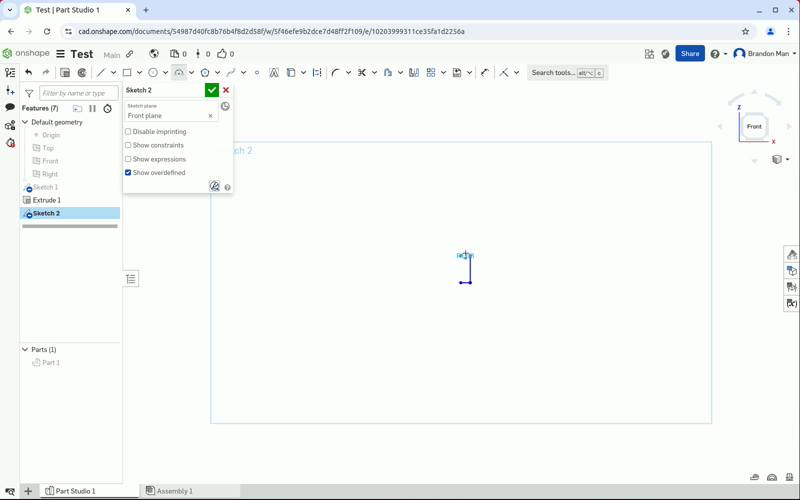
click(465, 252)
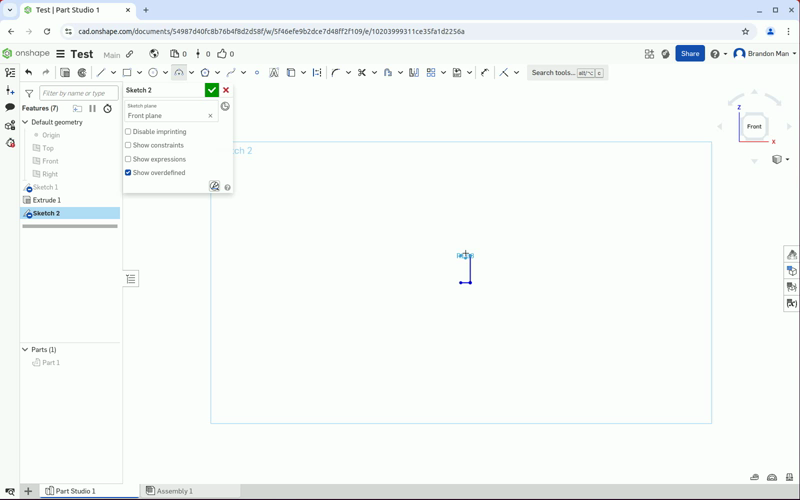
key_up(shift)
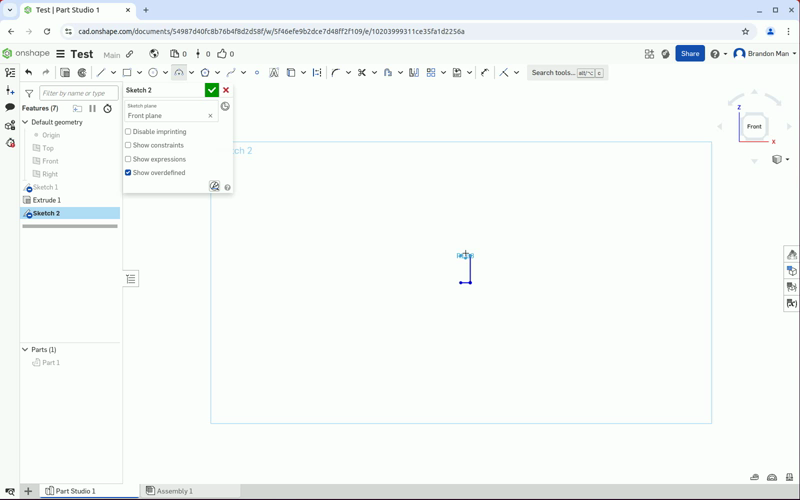
key(esc)
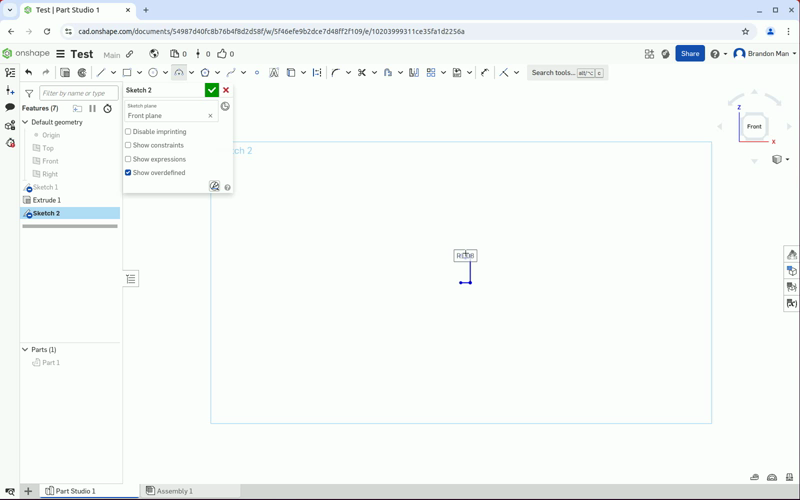
key(l)
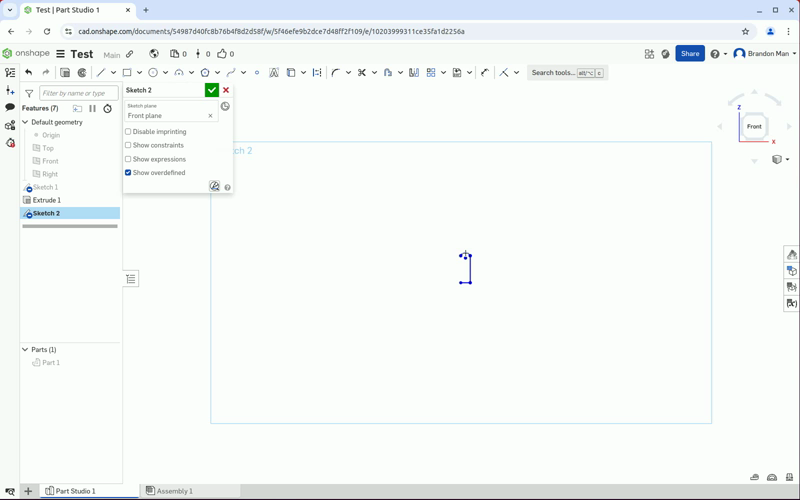
mouse_move(460, 255)
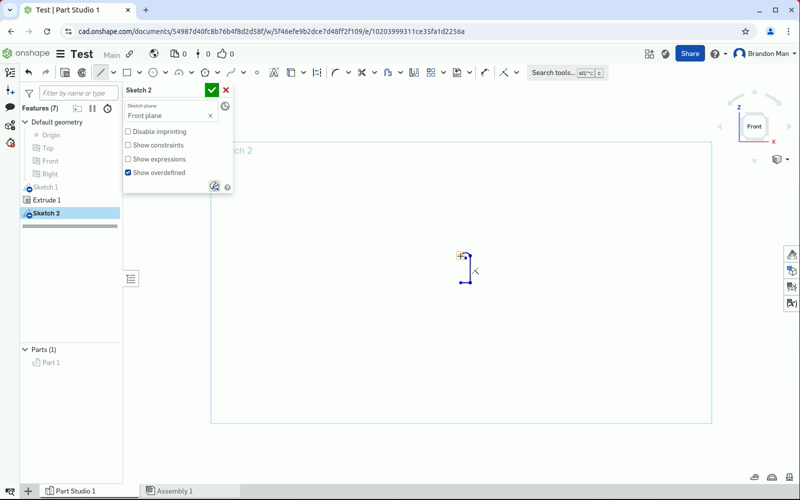
click(460, 255)
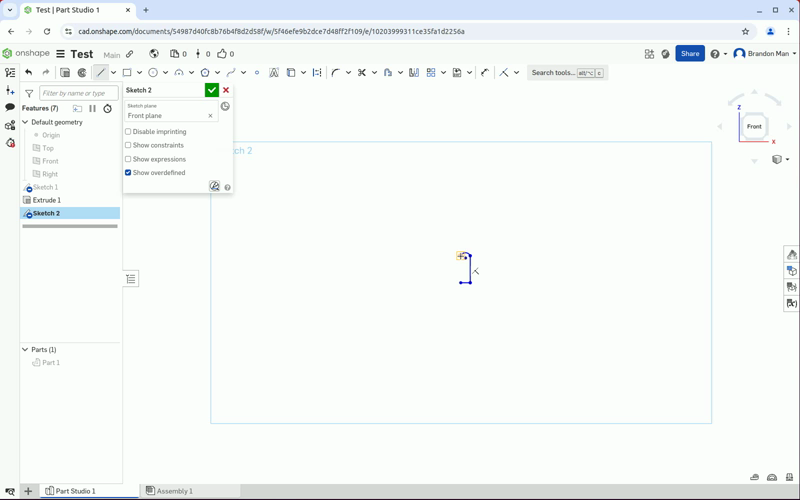
mouse_move(490, 255)
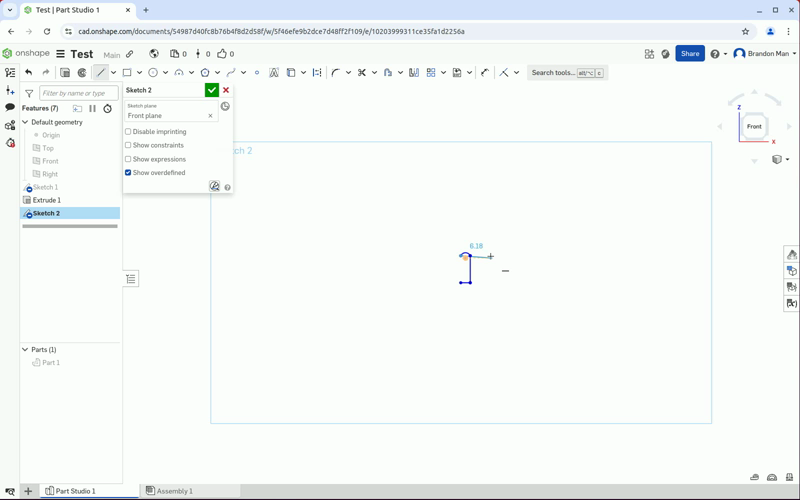
key_down(shift)
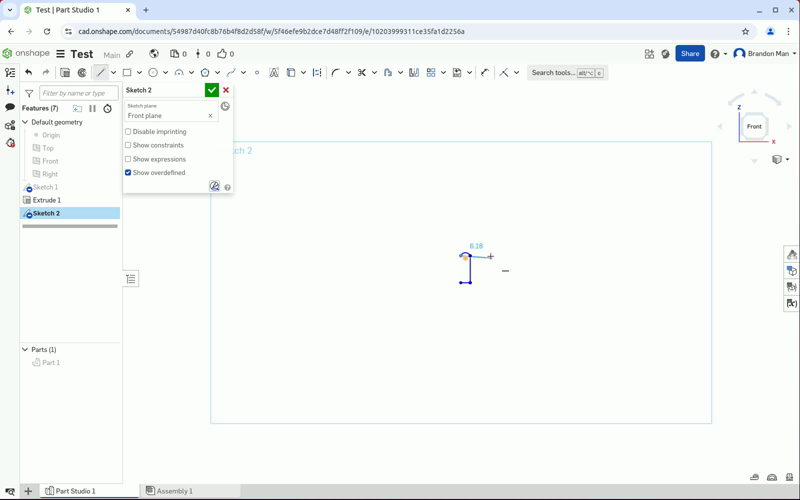
mouse_move(460, 282)
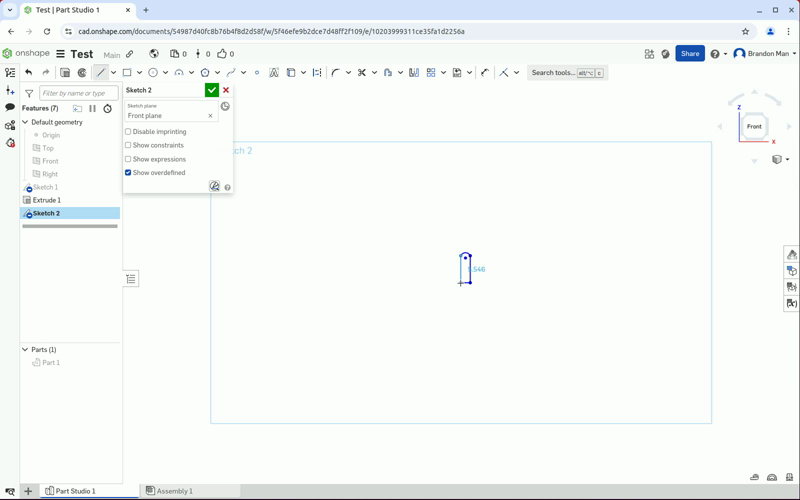
key_up(shift)
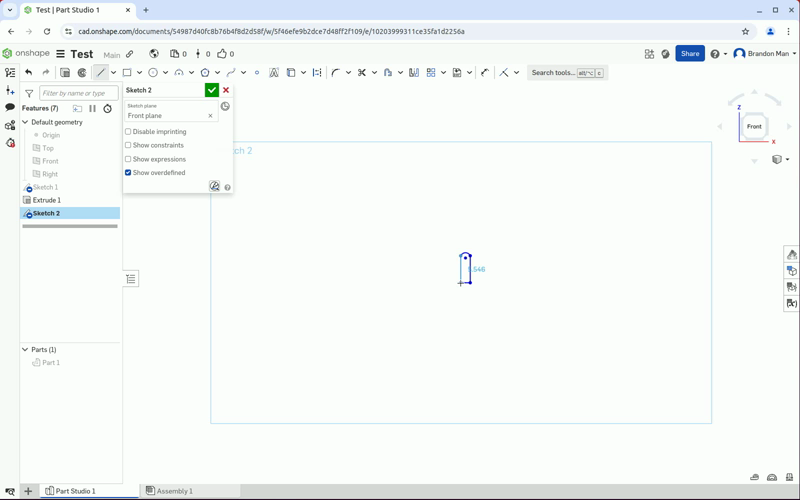
click(460, 282)
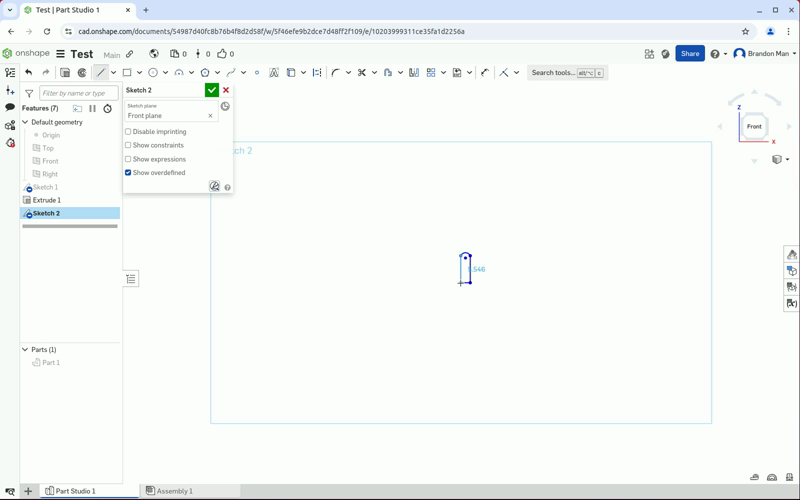
key(esc)
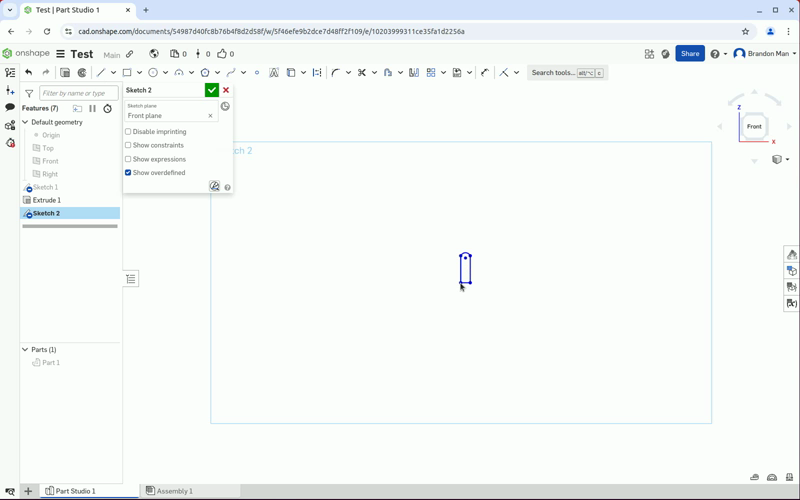
mouse_move(465, 275)
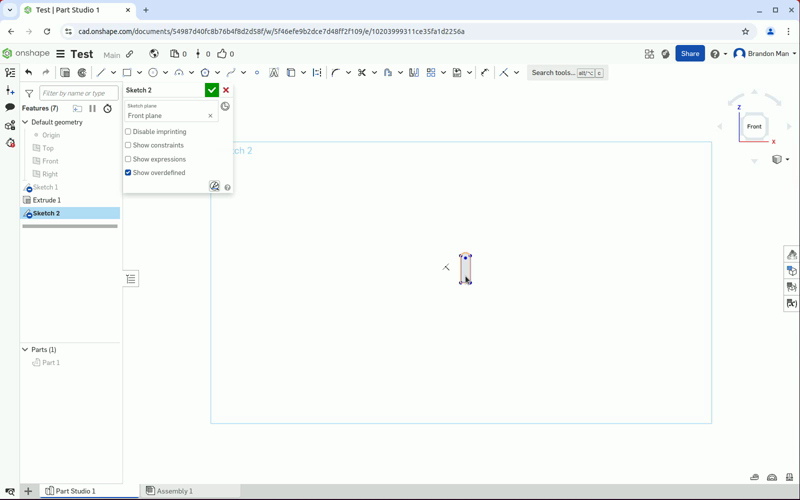
scroll(6)
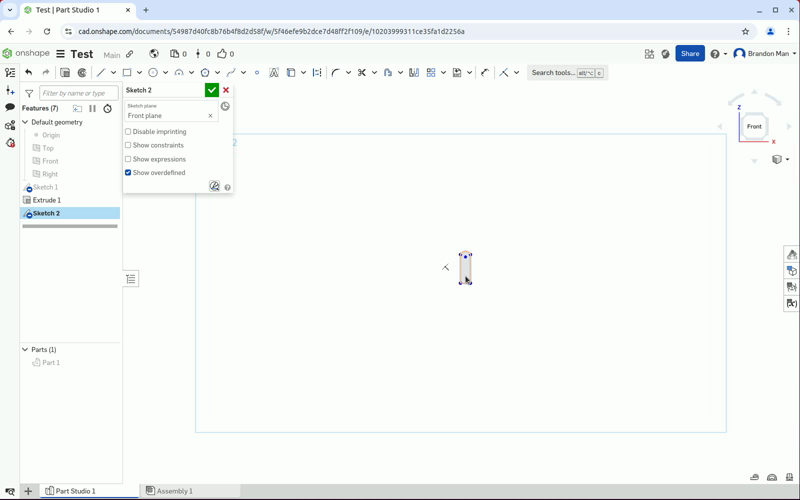
scroll(6)
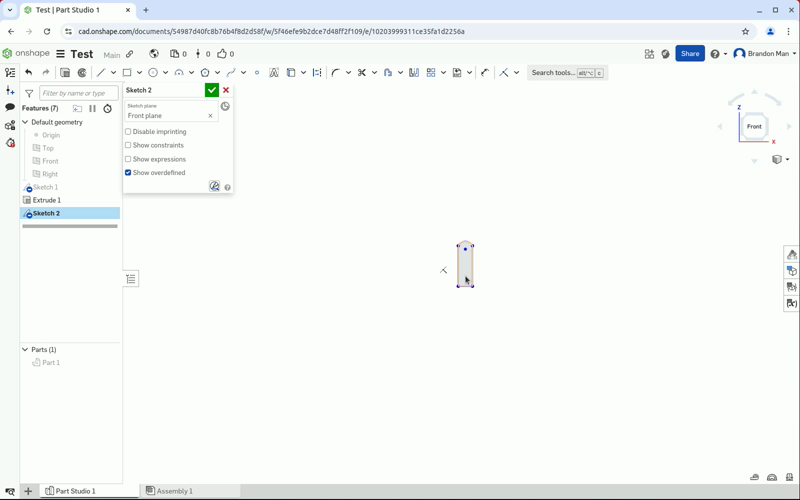
scroll(6)
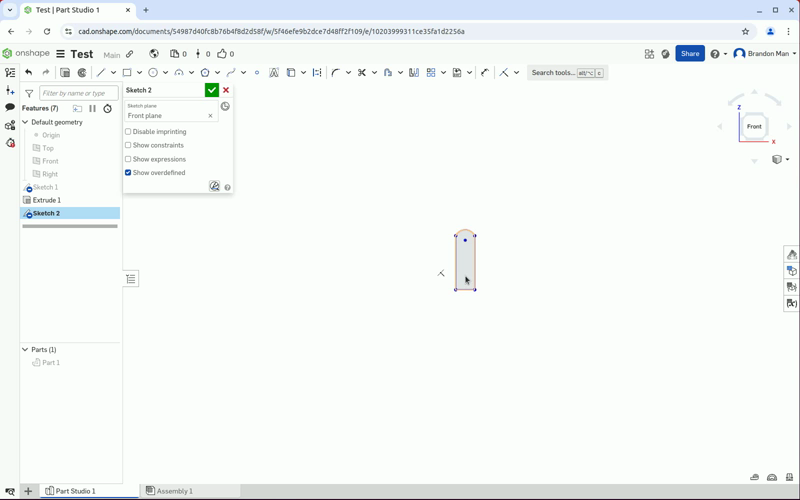
scroll(6)
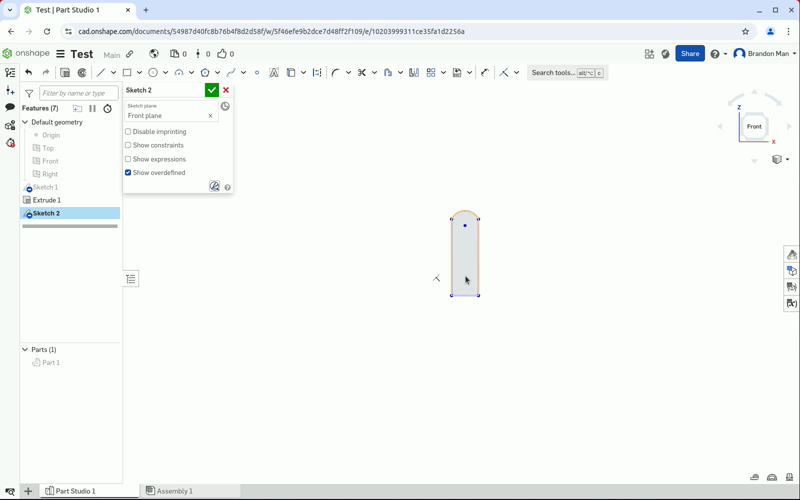
scroll(6)
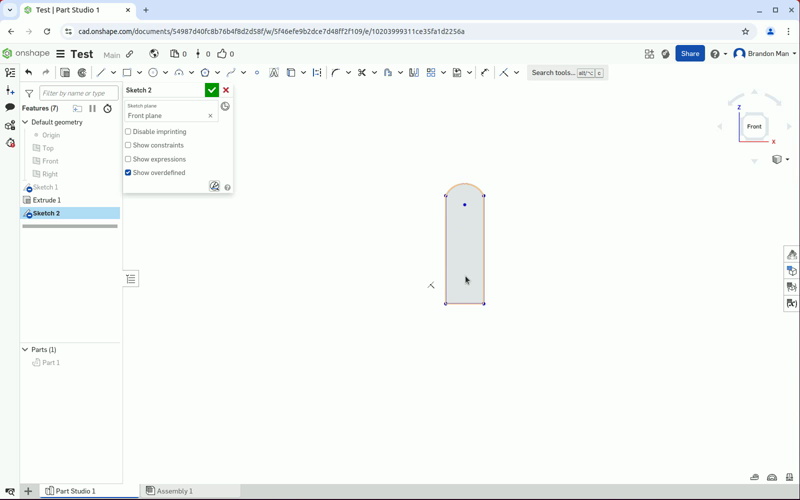
scroll(6)
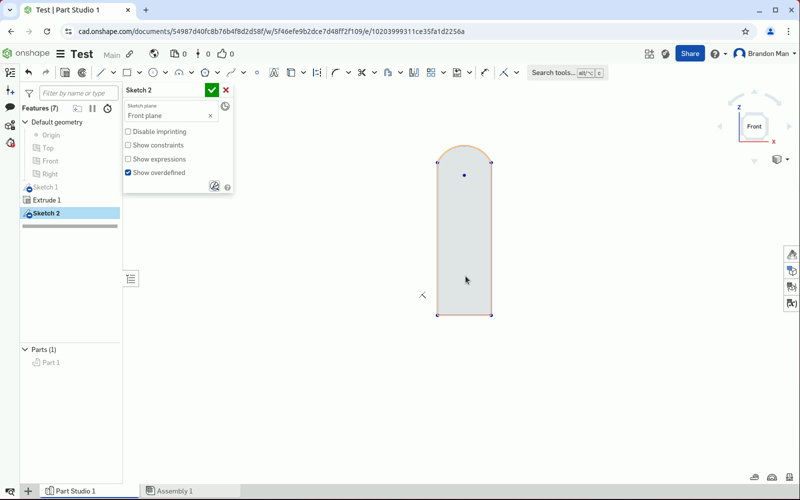
scroll(6)
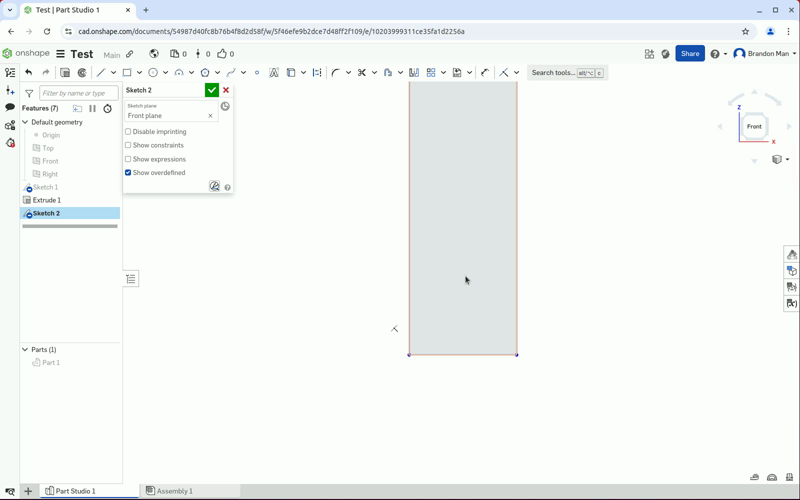
click(465, 275)
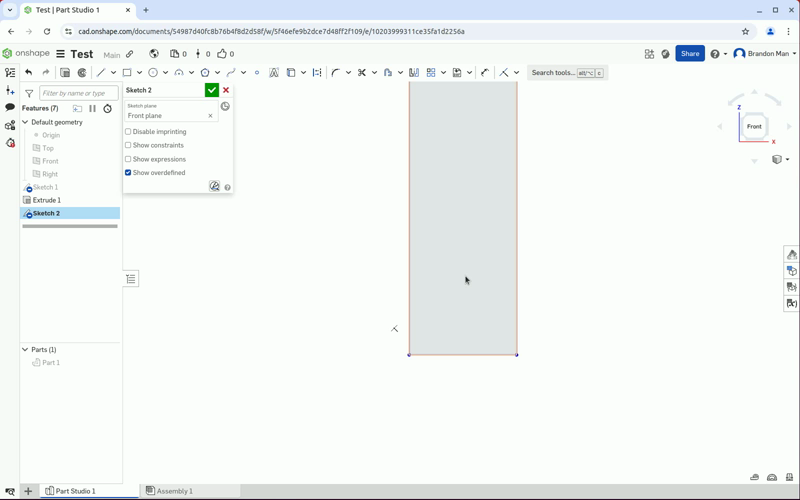
scroll(-6)
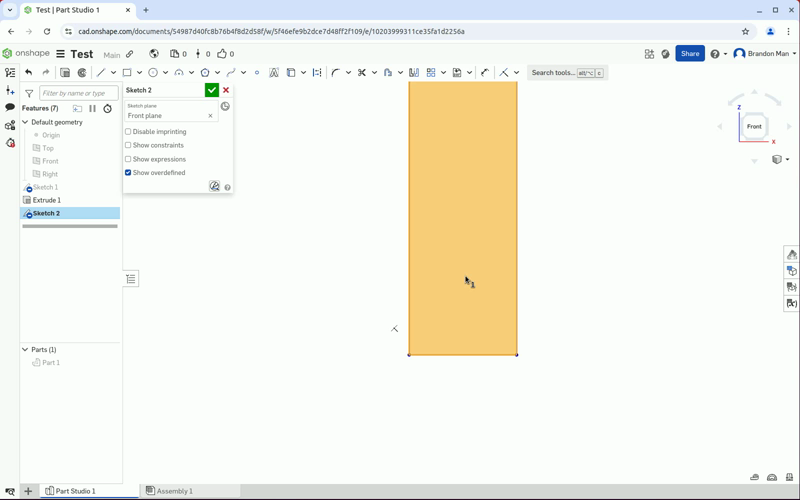
scroll(-6)
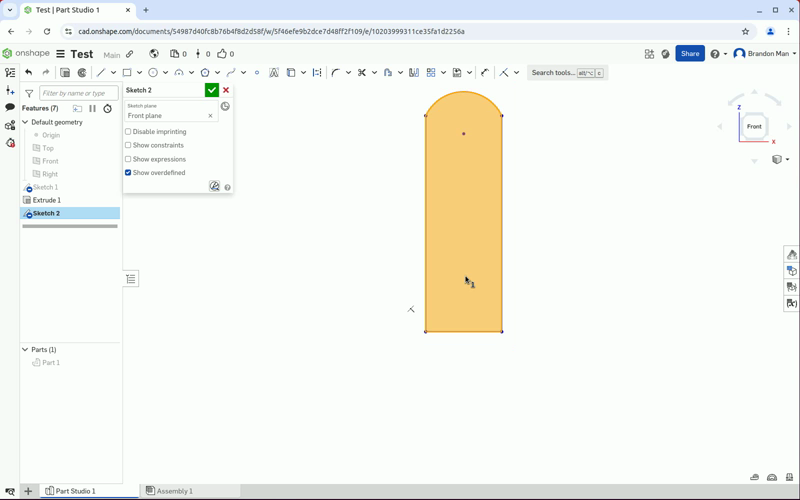
scroll(-6)
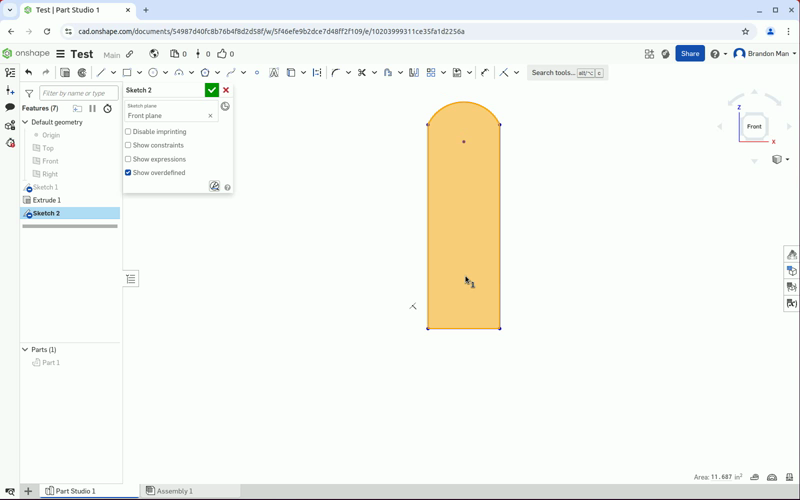
scroll(-6)
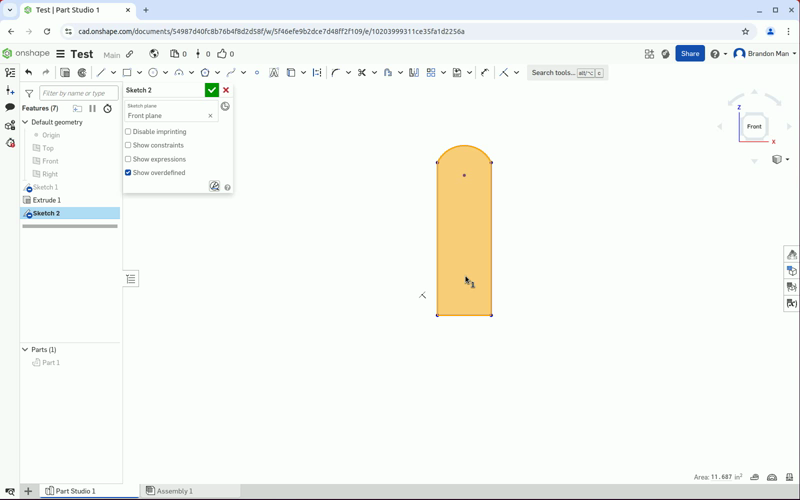
scroll(-6)
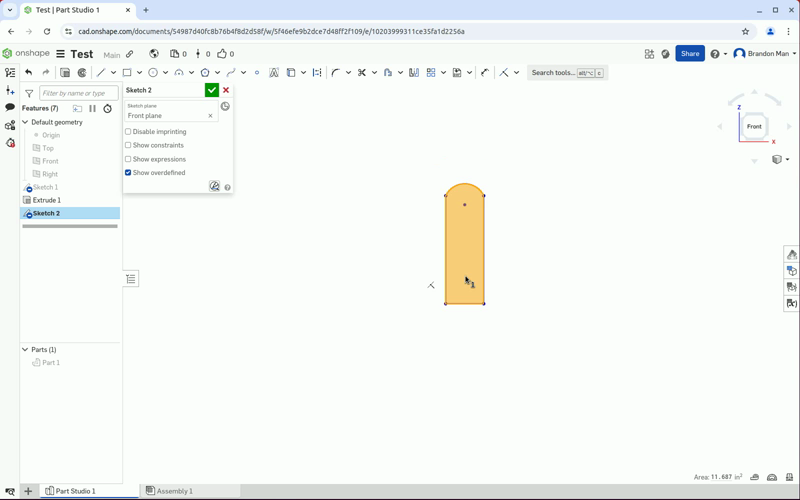
scroll(-6)
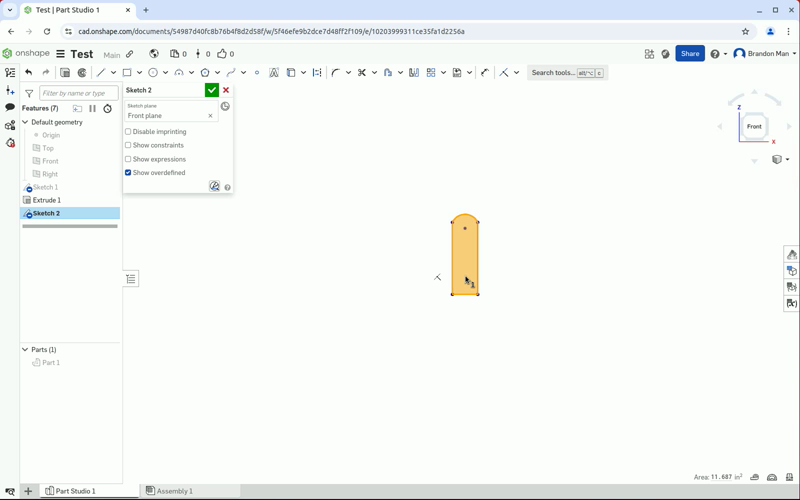
scroll(-6)
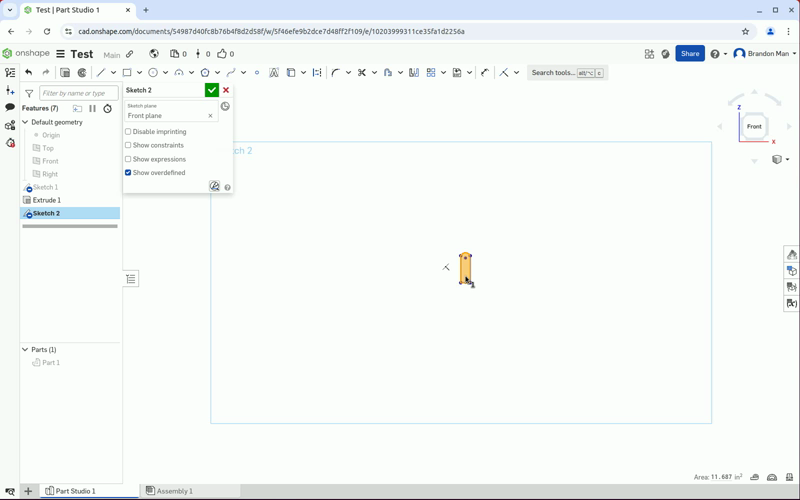
mouse_move(73, 352)
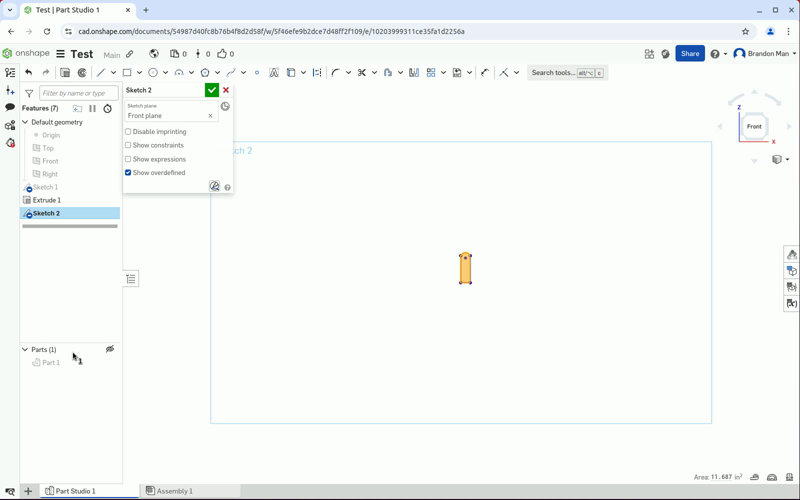
key(shift+y)
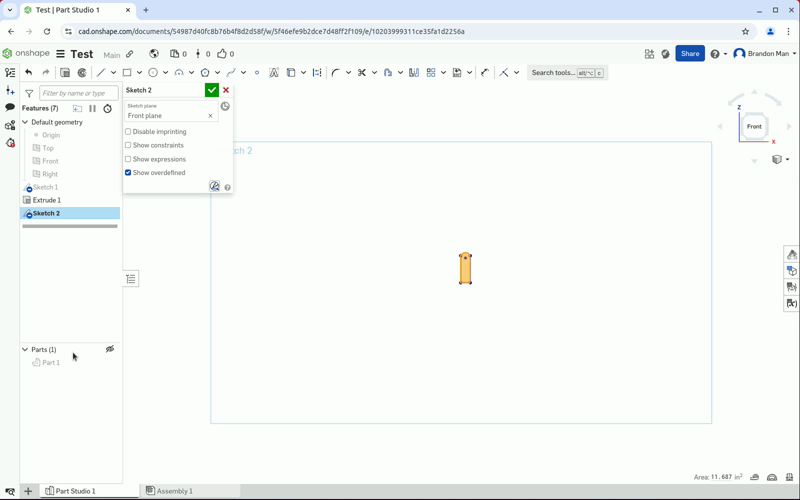
key(shift+e)
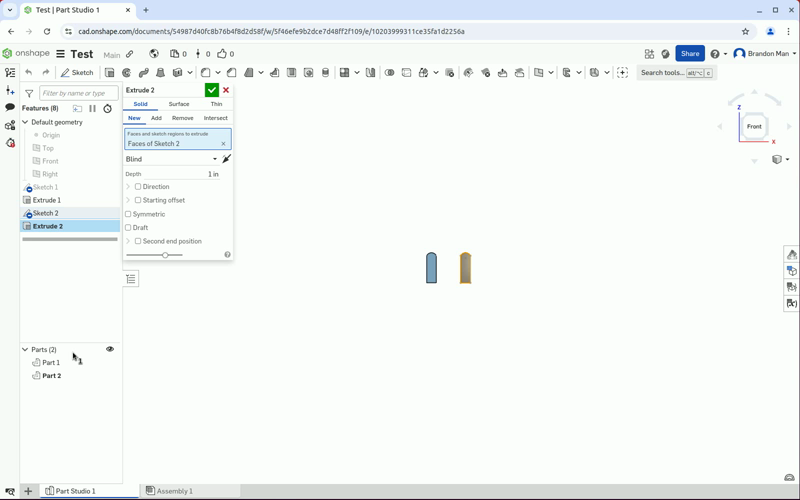
mouse_move(143, 106)
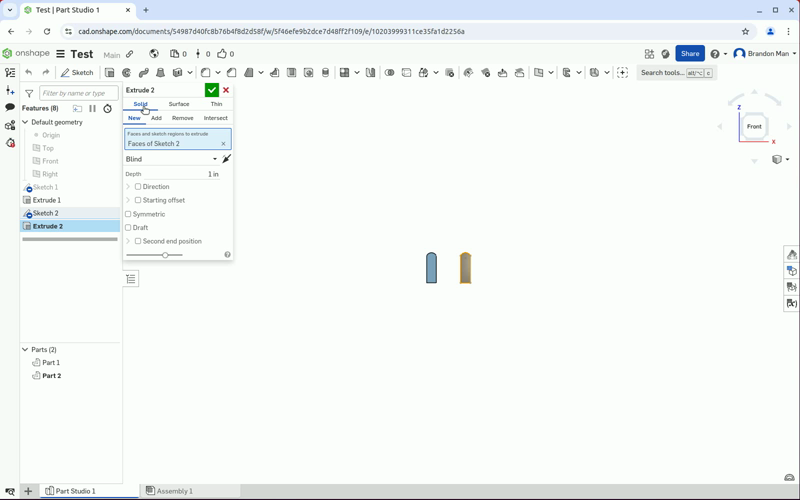
click(143, 106)
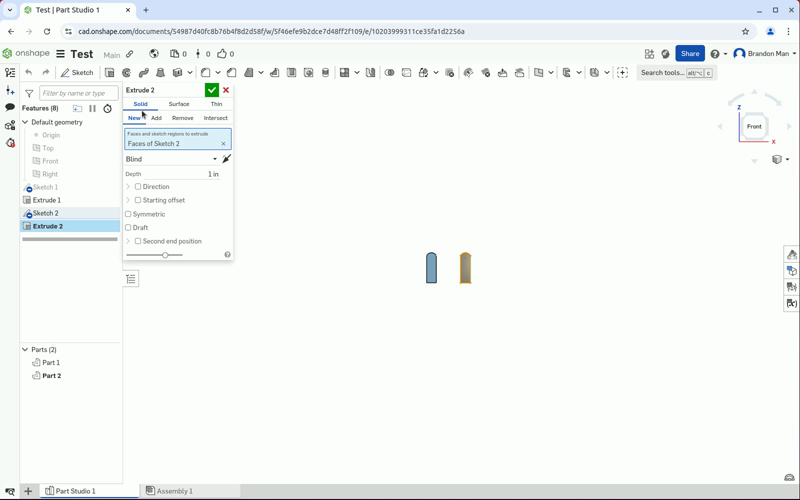
mouse_move(137, 120)
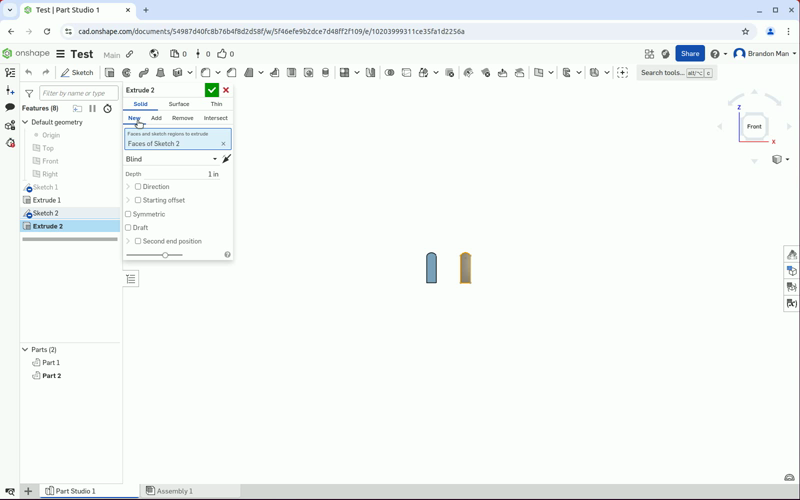
click(137, 120)
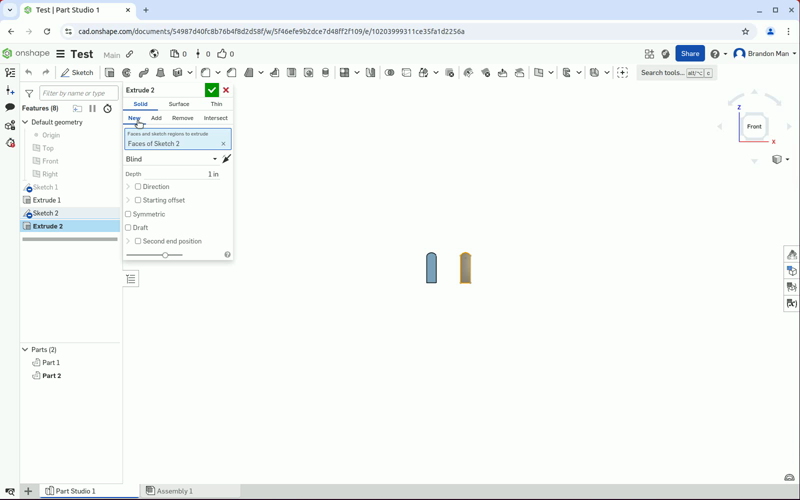
key(tab, 4)
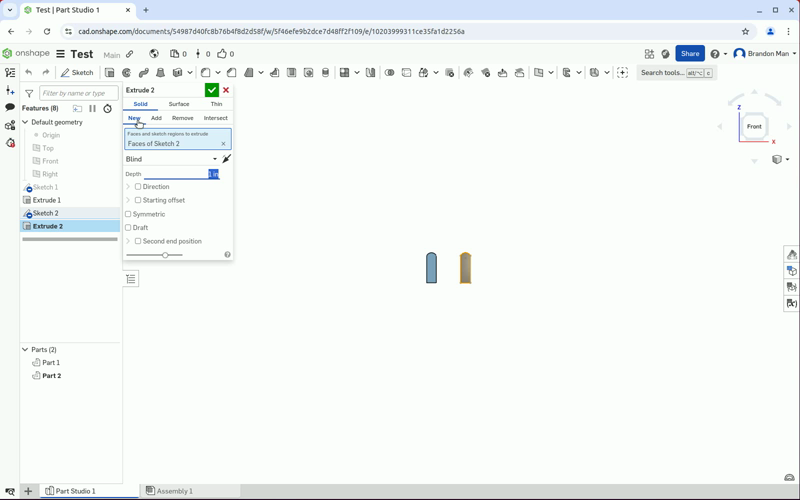
text(3.129)
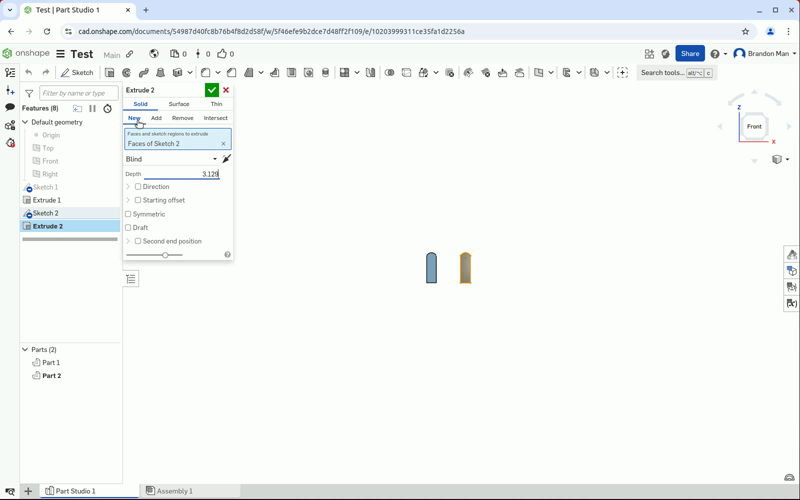
key(enter)
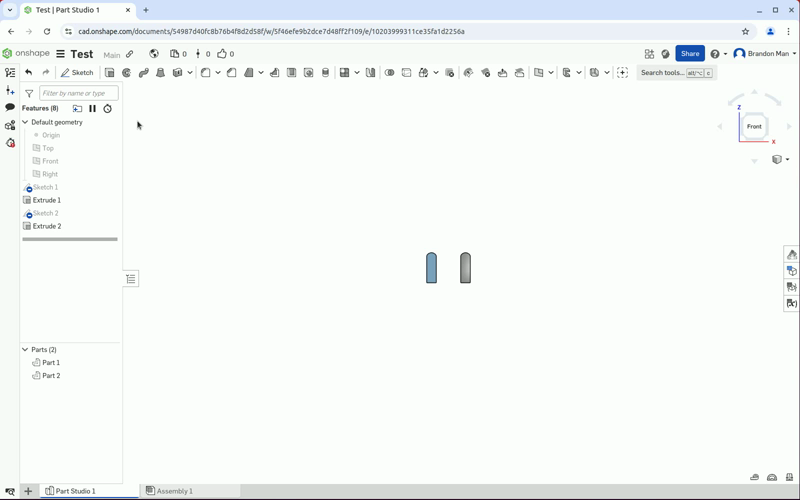
key(shift+h)
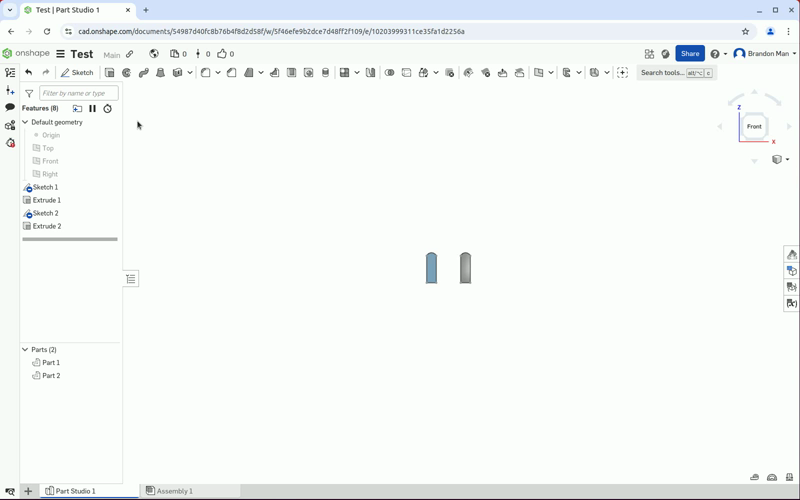
key(shift+h)
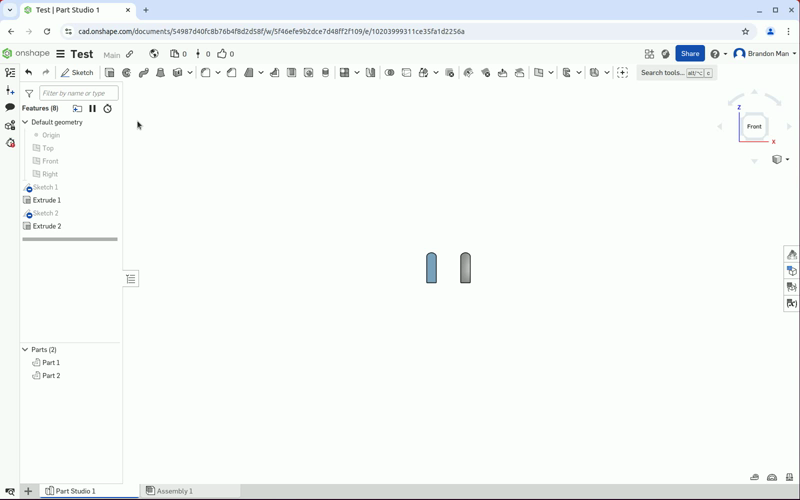
mouse_move(73, 189)
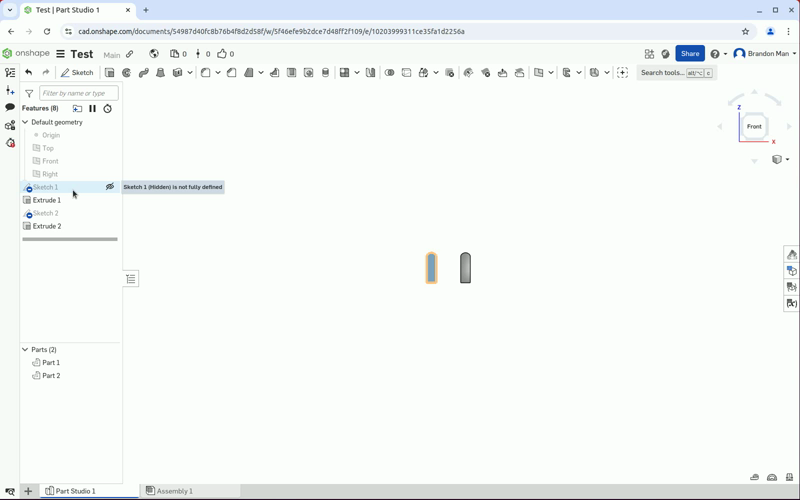
click(73, 189)
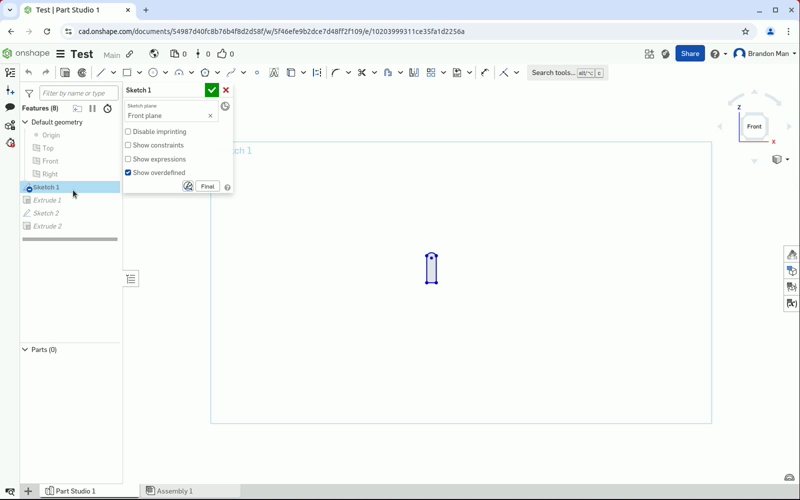
mouse_move(229, 92)
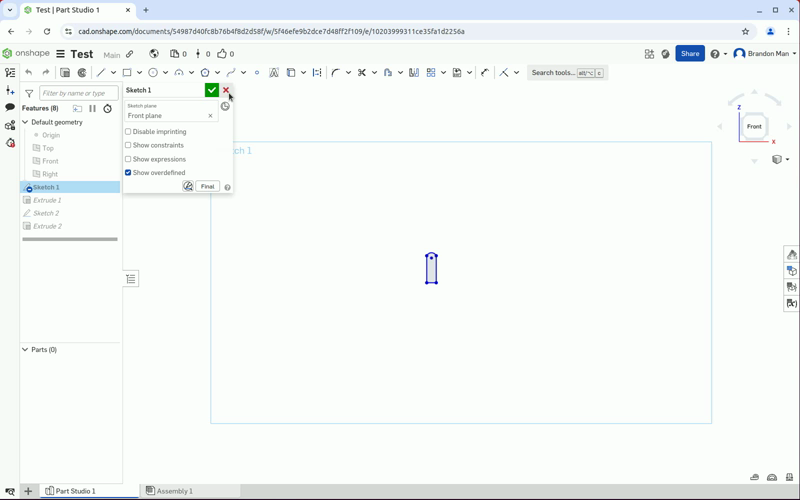
click(229, 92)
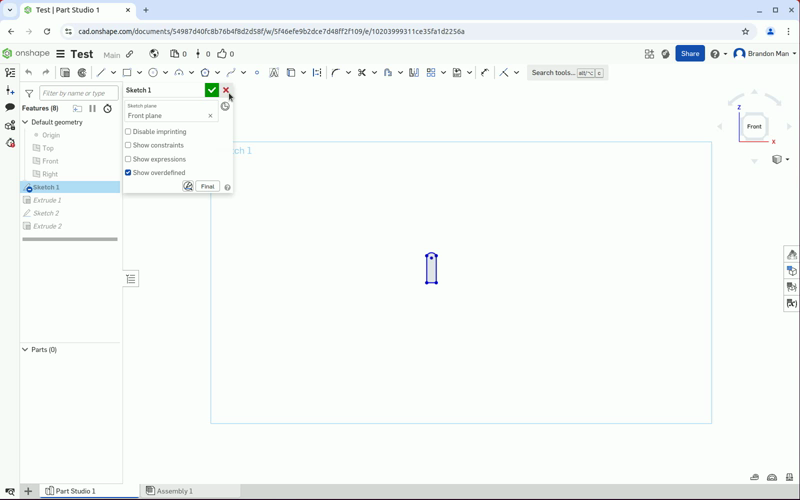
key(shift+s)
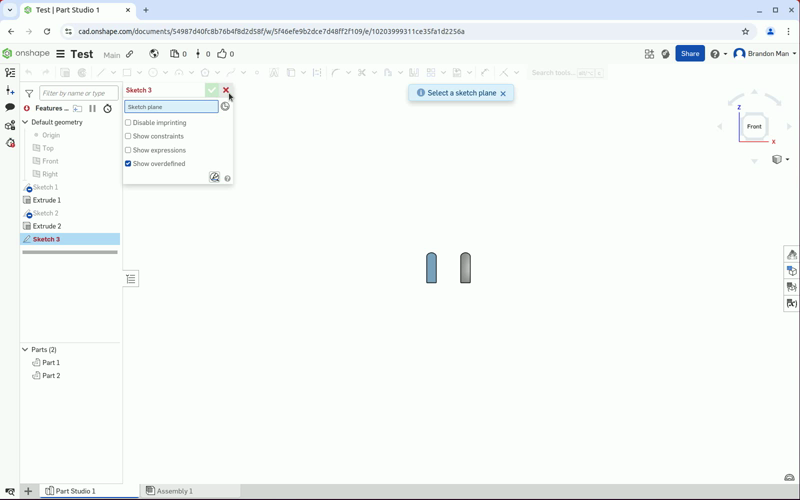
mouse_move(73, 163)
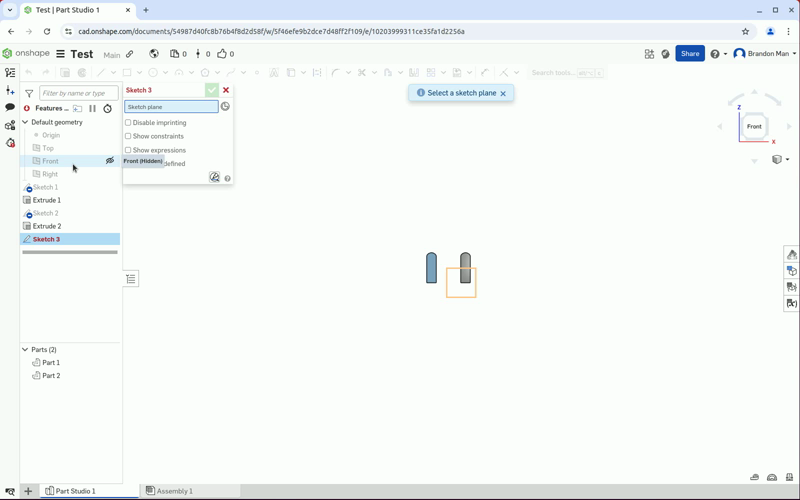
click(73, 163)
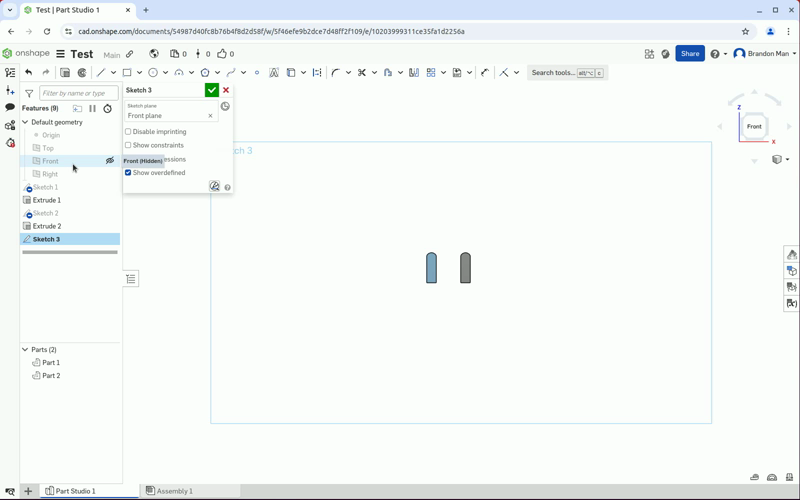
mouse_move(73, 352)
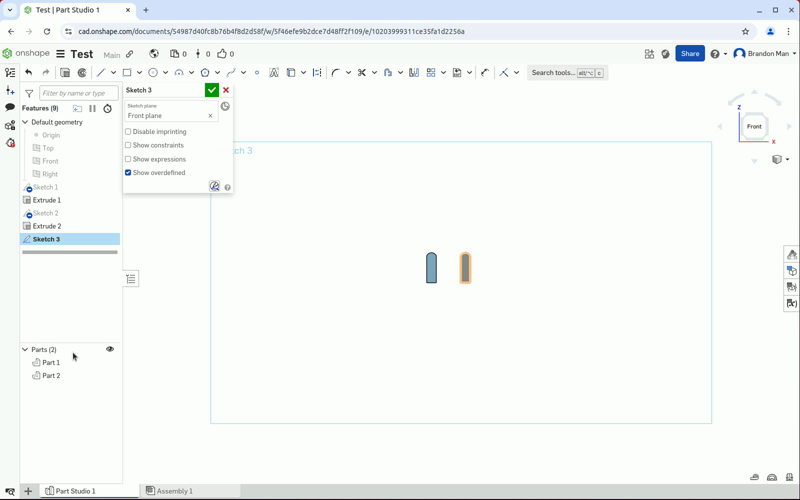
key(y)
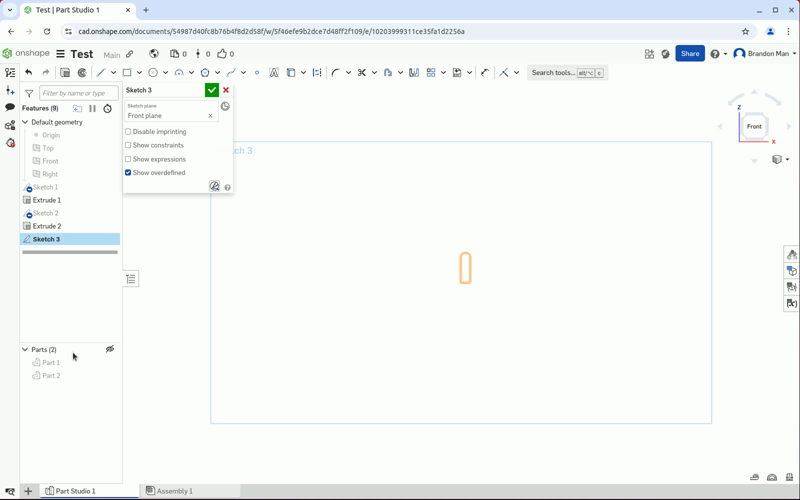
key(l)
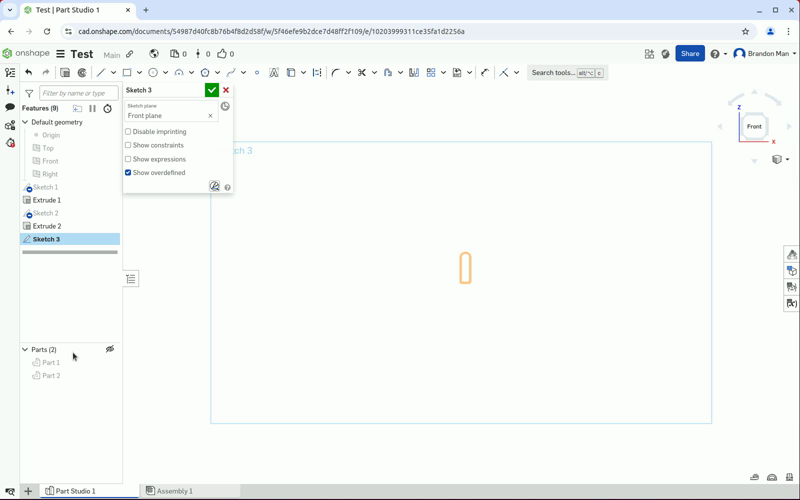
key_down(shift)
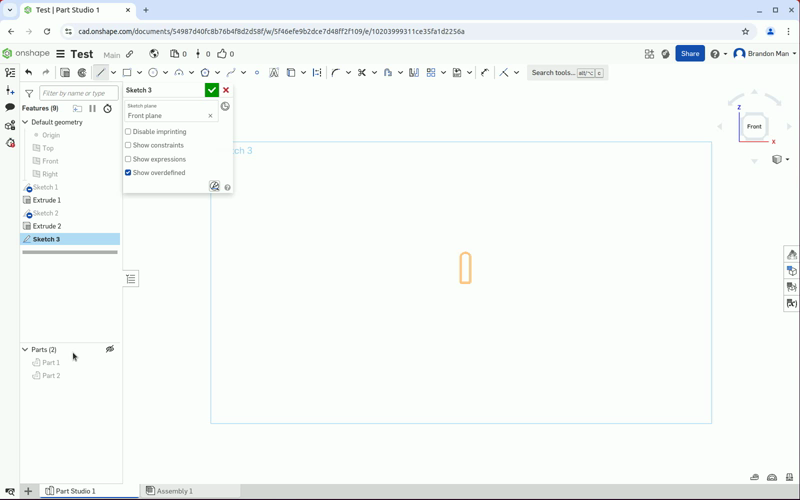
mouse_move(494, 282)
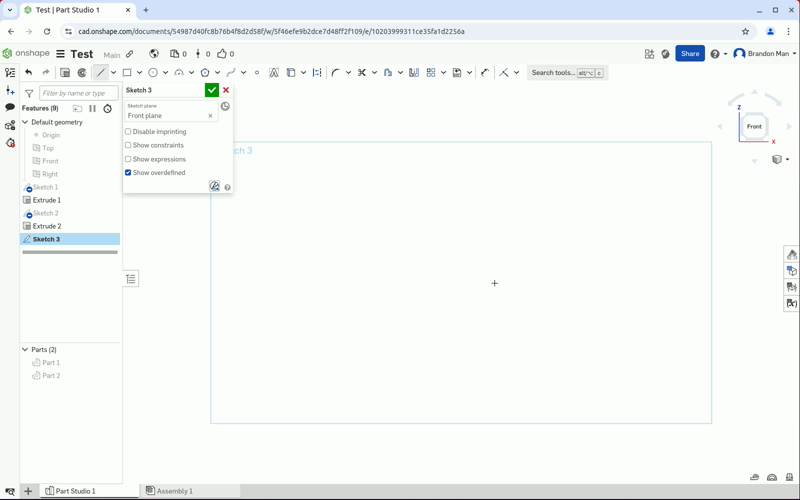
click(494, 282)
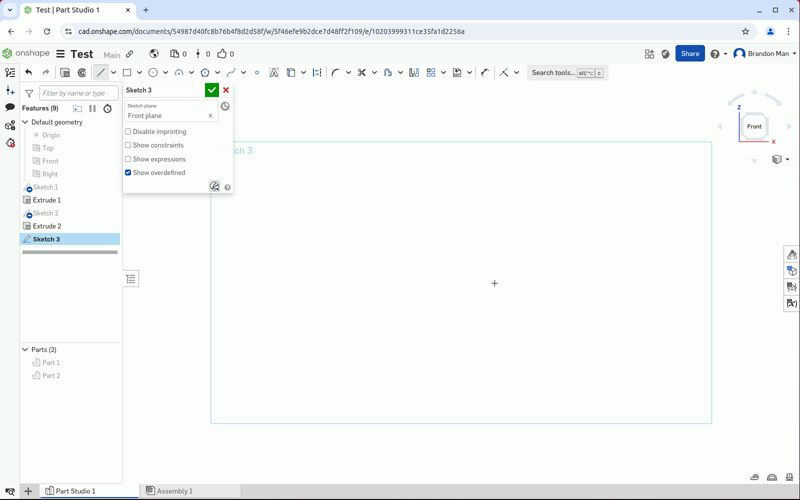
key_up(shift)
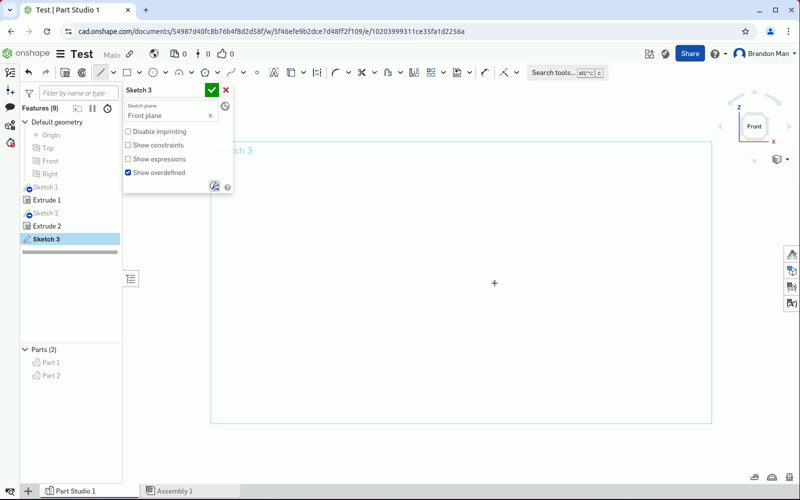
key_down(shift)
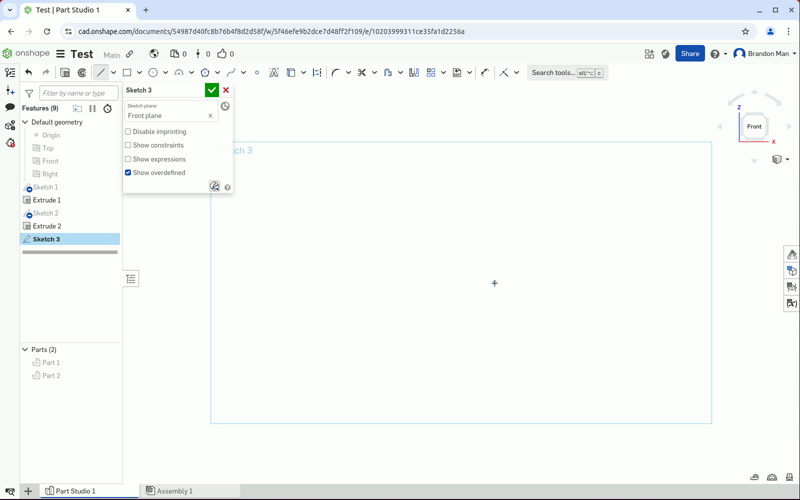
mouse_move(524, 282)
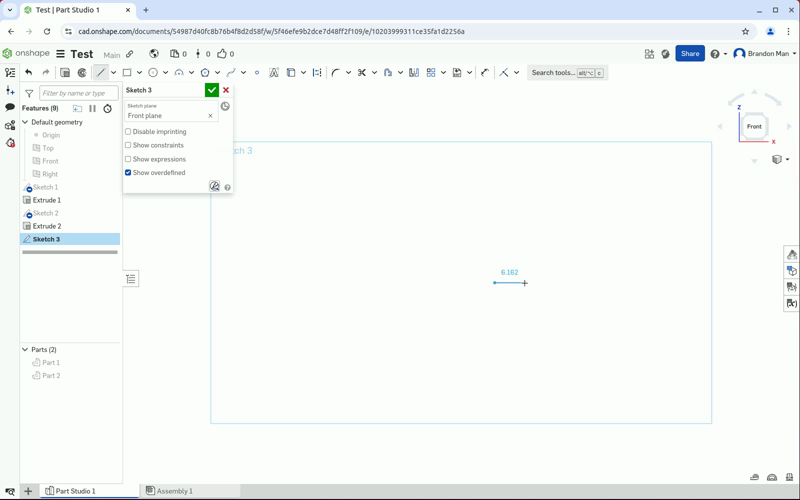
mouse_move(504, 282)
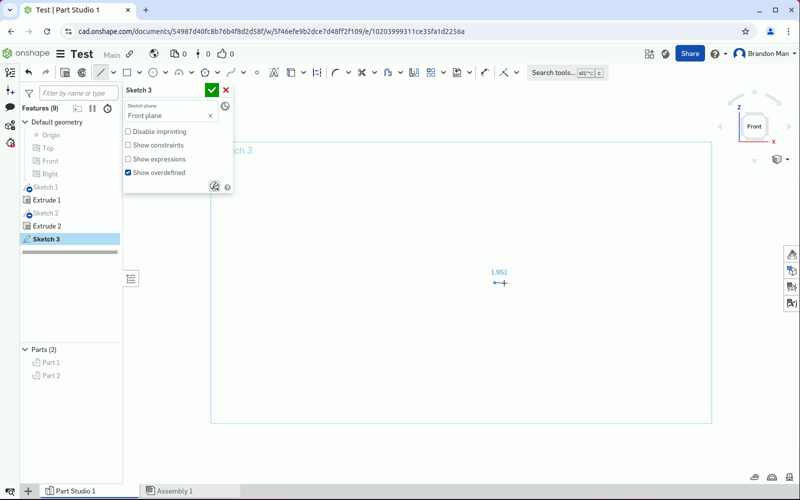
click(504, 282)
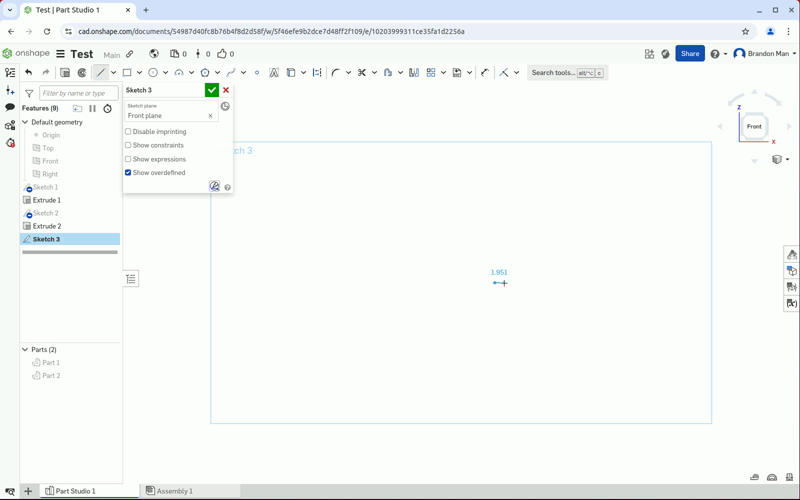
key_up(shift)
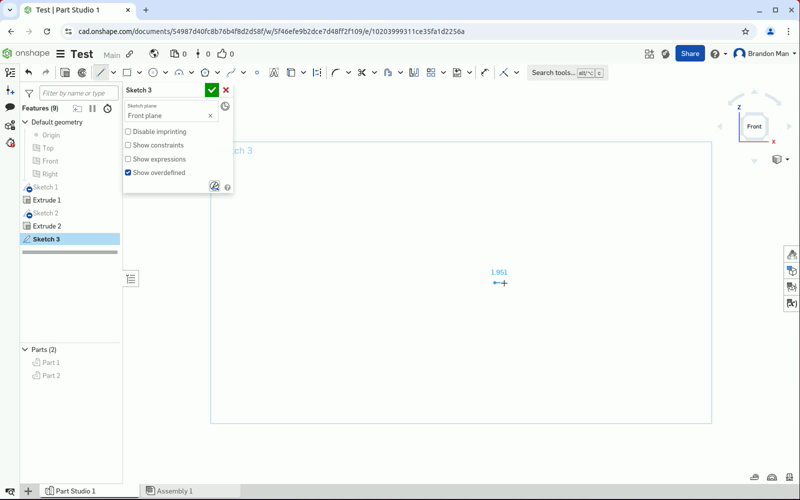
key_down(shift)
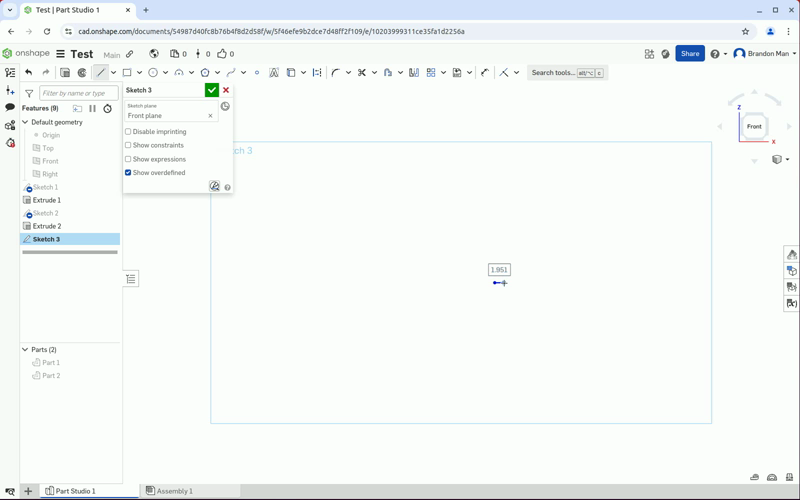
mouse_move(534, 282)
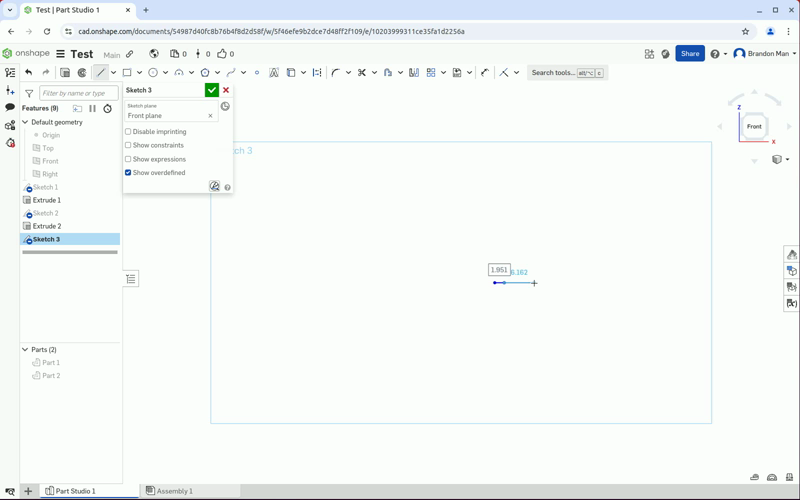
mouse_move(504, 255)
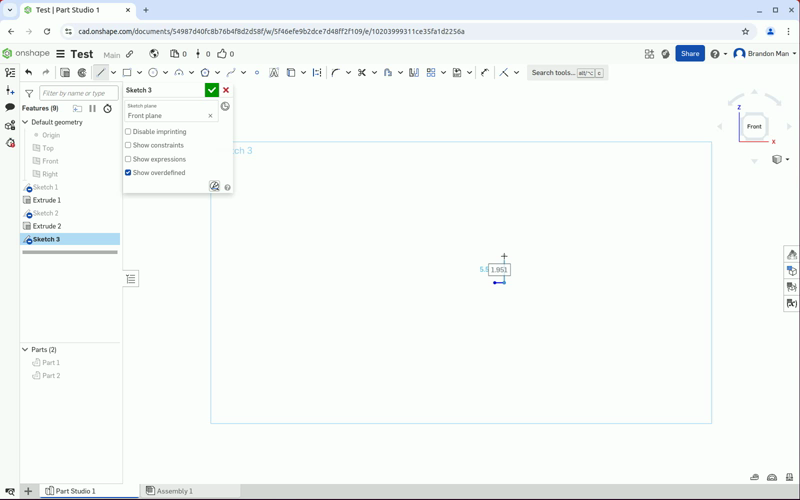
click(504, 255)
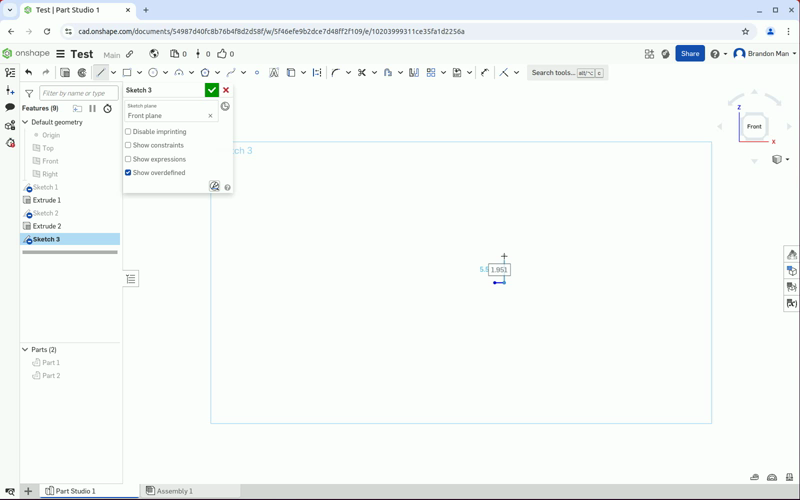
key_up(shift)
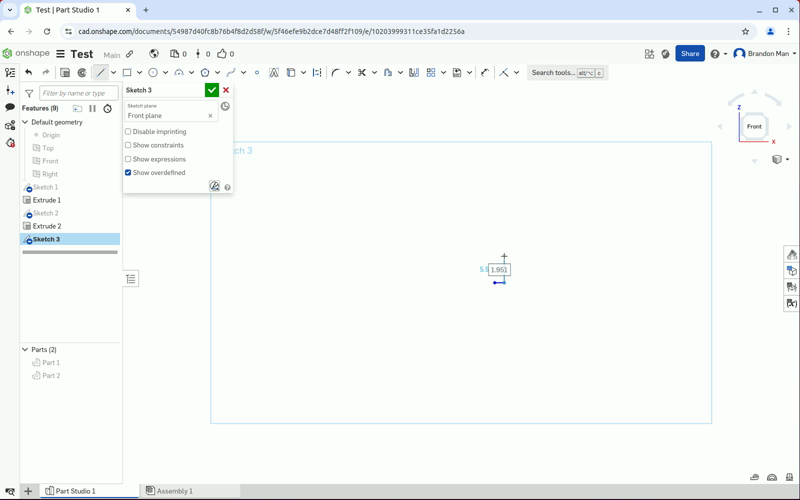
key(esc)
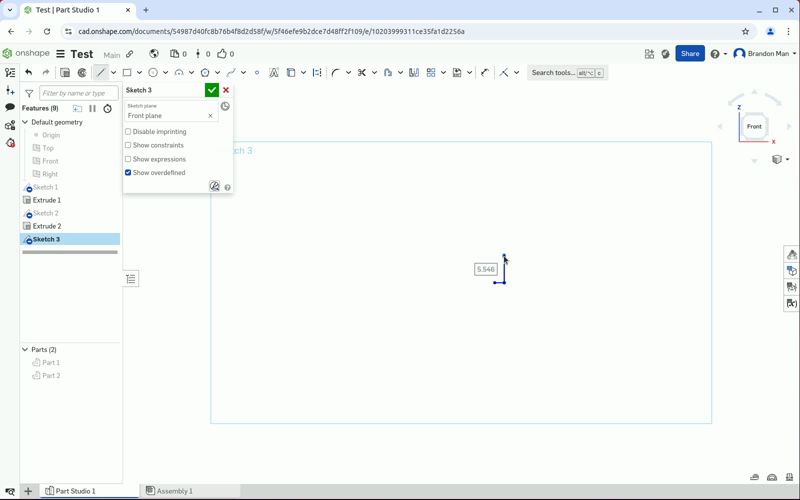
key(a)
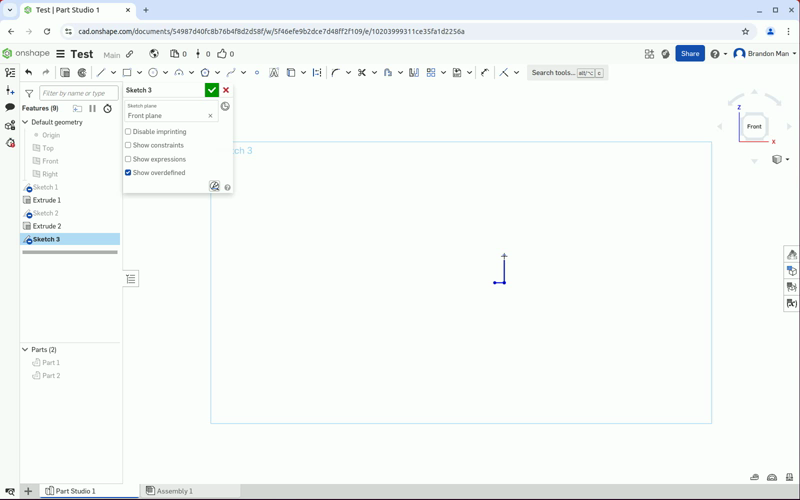
mouse_move(504, 255)
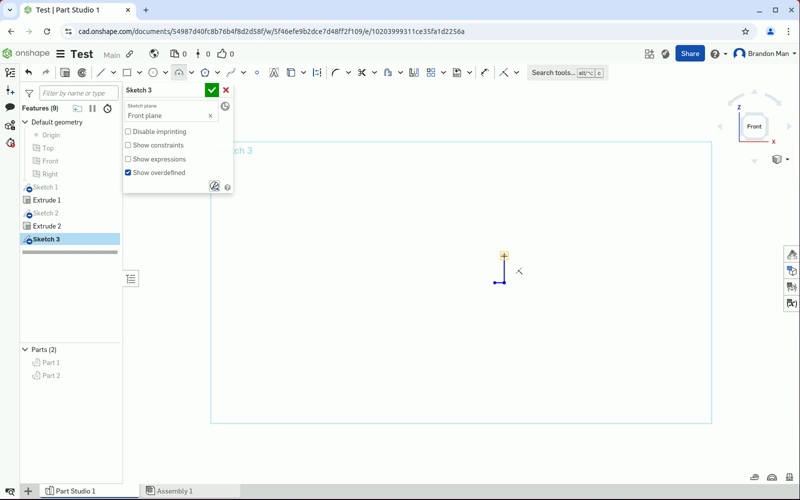
click(504, 255)
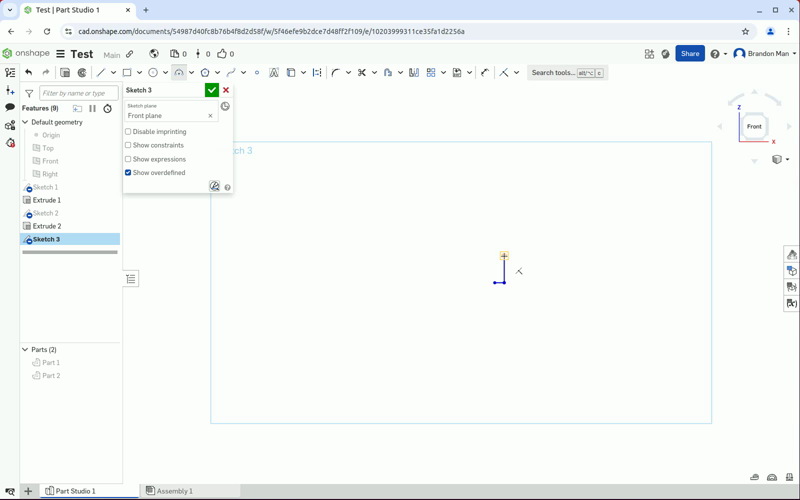
key_down(shift)
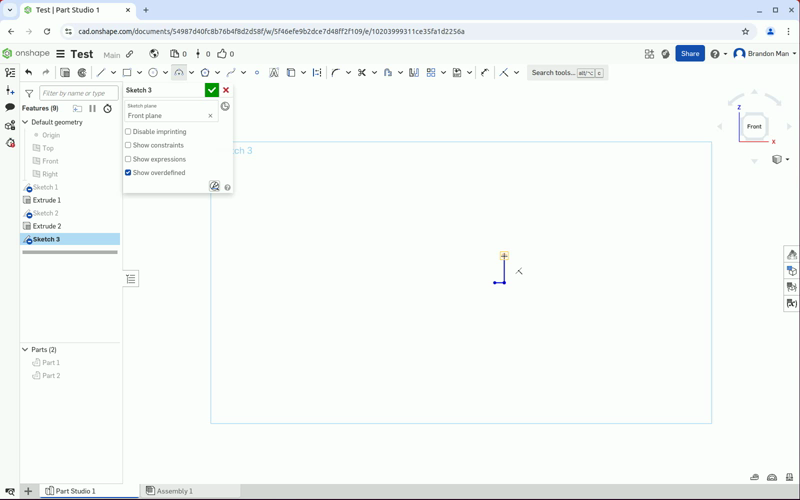
mouse_move(494, 255)
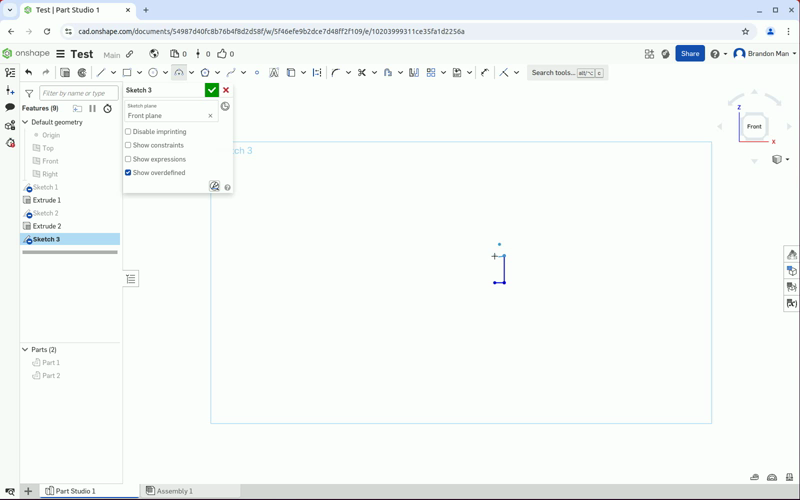
click(494, 255)
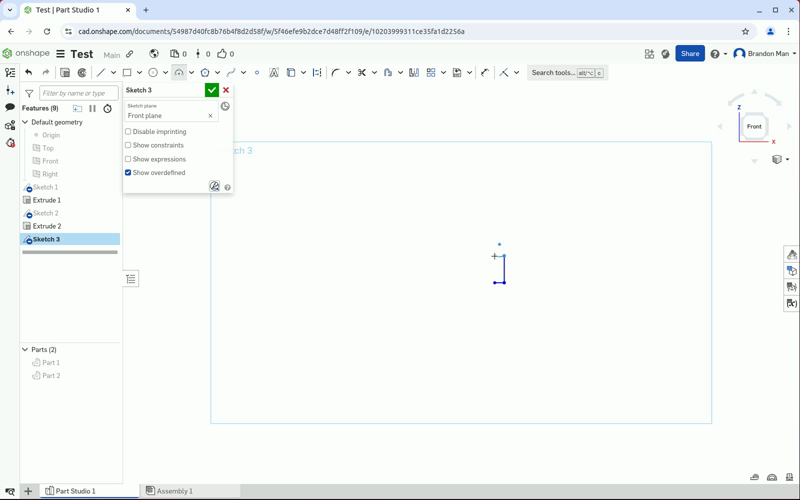
mouse_move(499, 252)
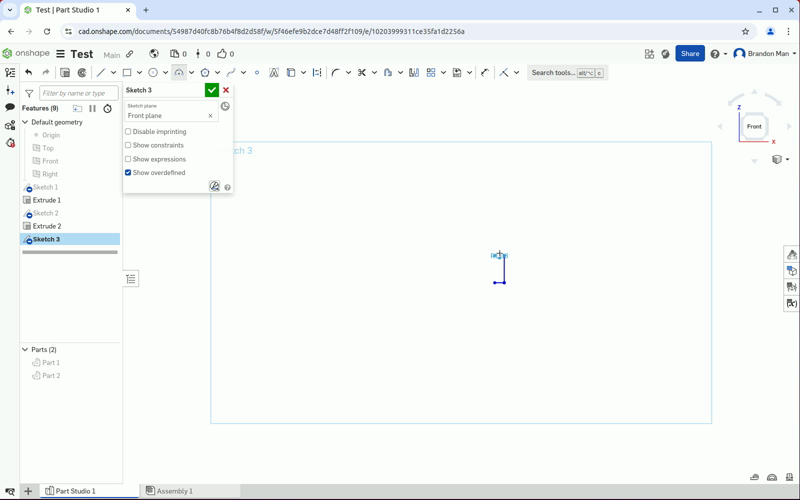
click(499, 252)
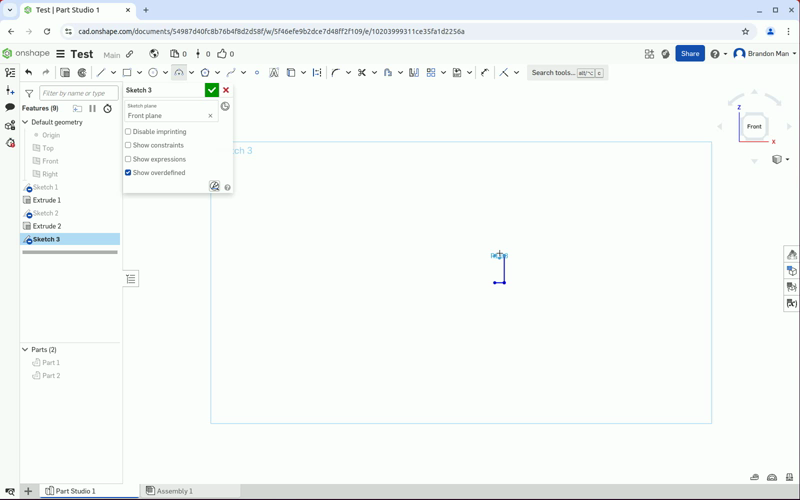
key_up(shift)
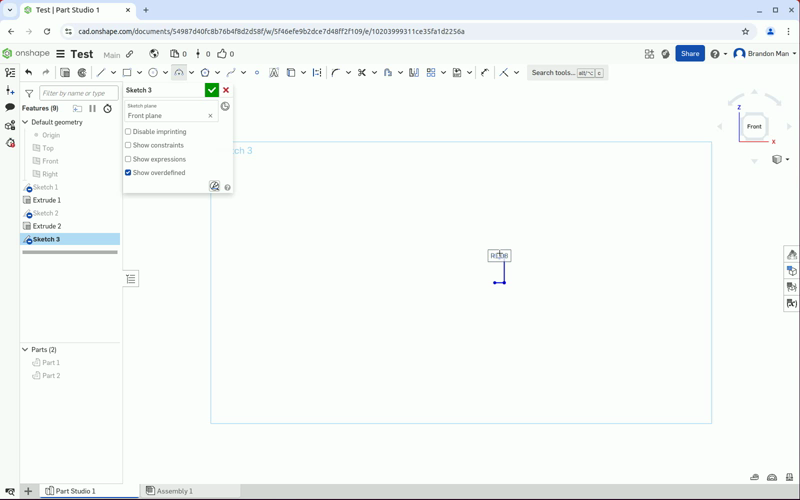
key(esc)
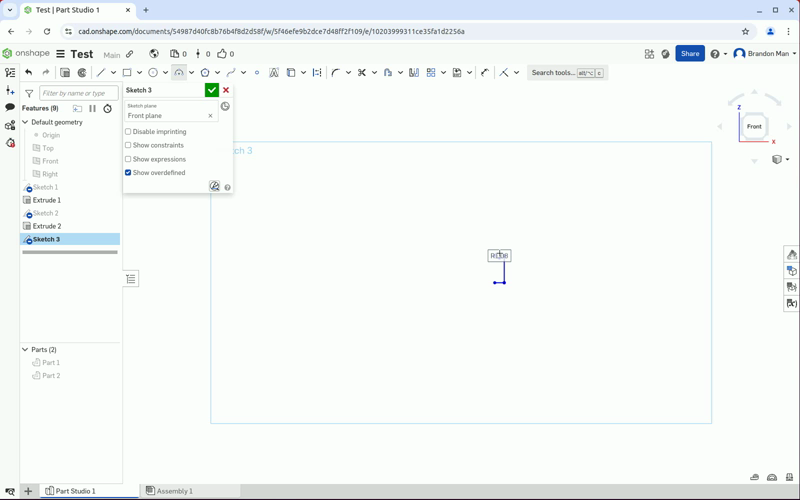
key(l)
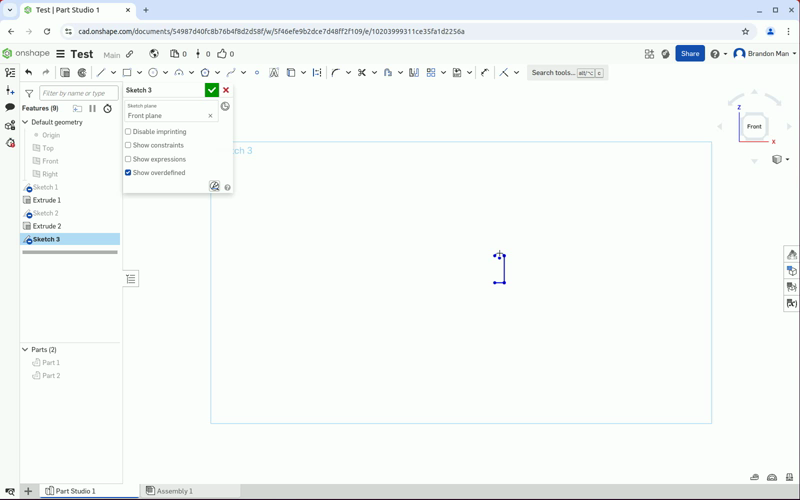
mouse_move(494, 255)
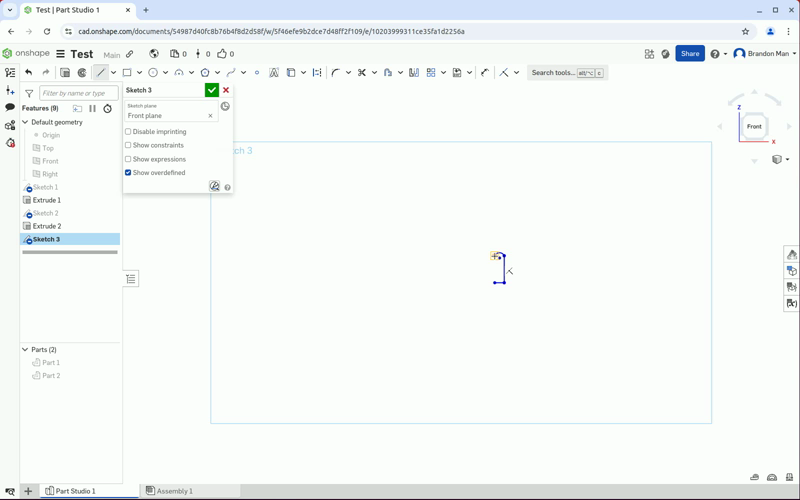
click(494, 255)
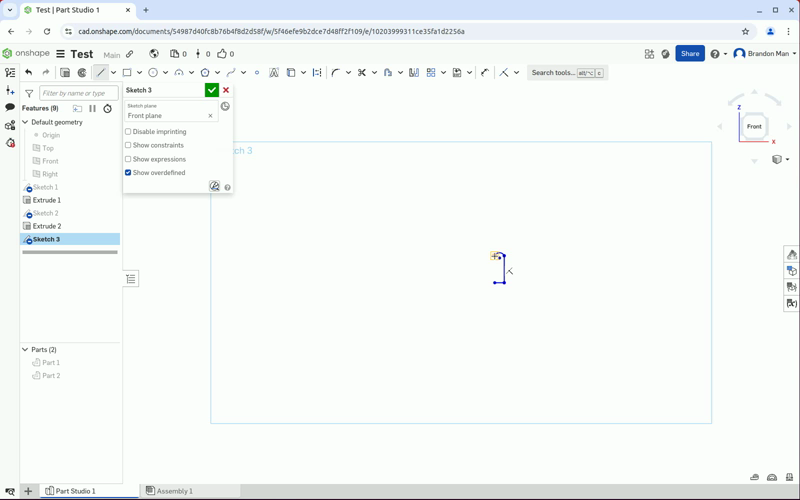
mouse_move(524, 255)
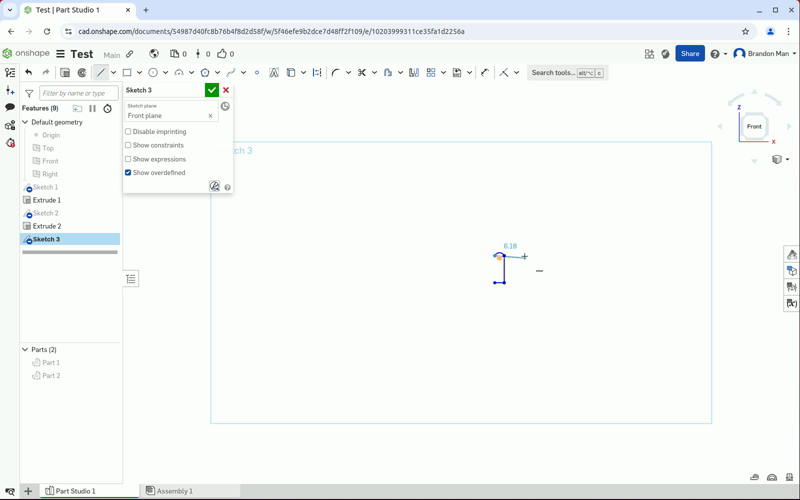
key_down(shift)
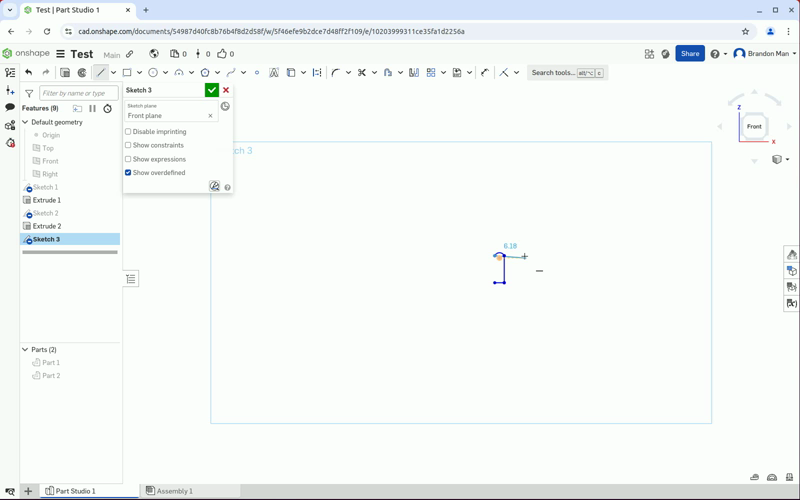
mouse_move(494, 282)
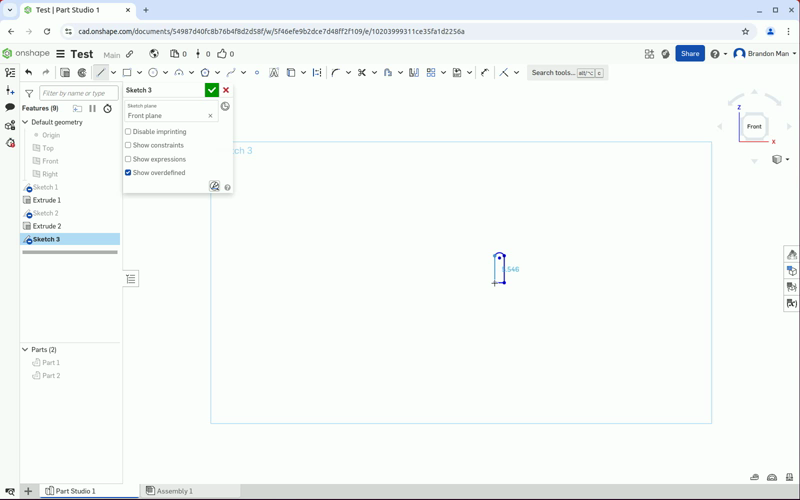
key_up(shift)
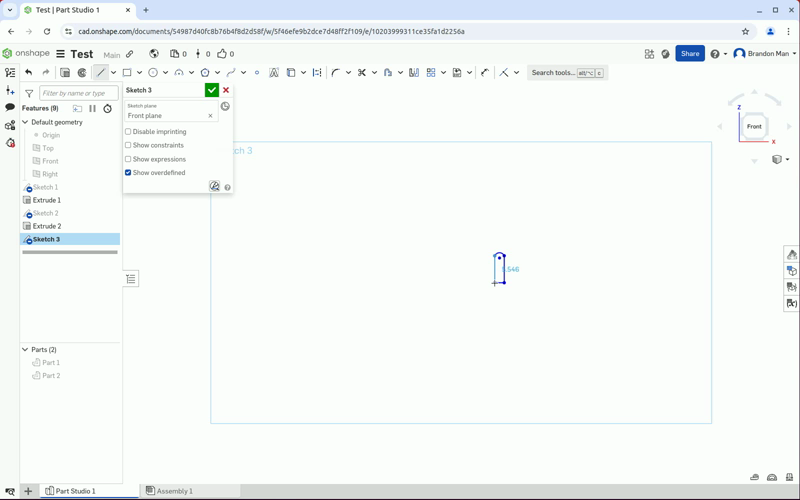
click(494, 282)
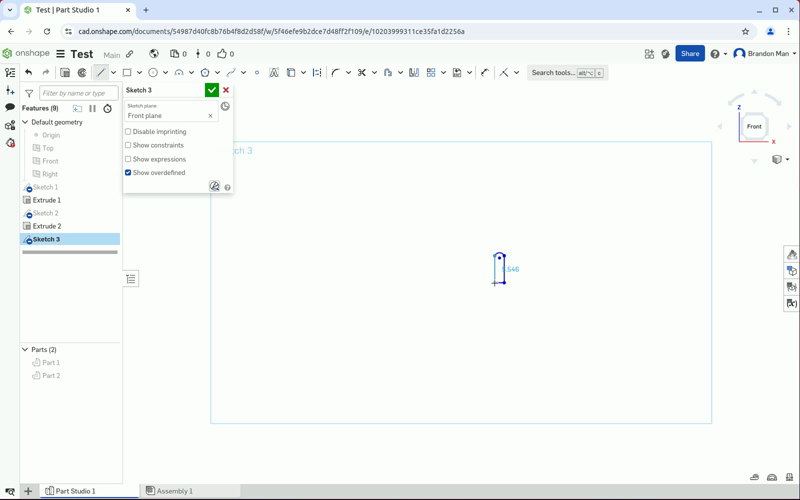
key(esc)
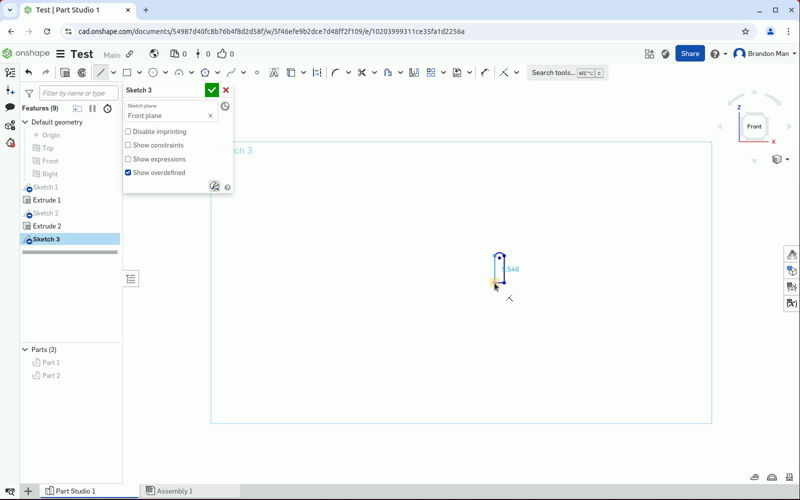
mouse_move(500, 276)
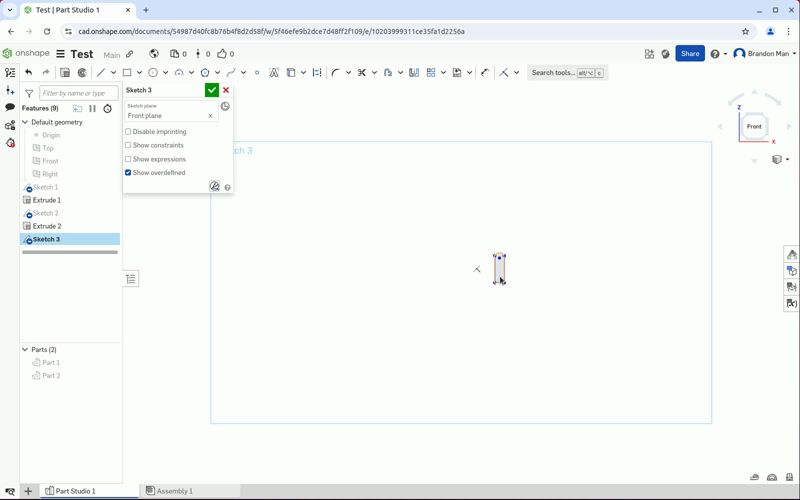
scroll(6)
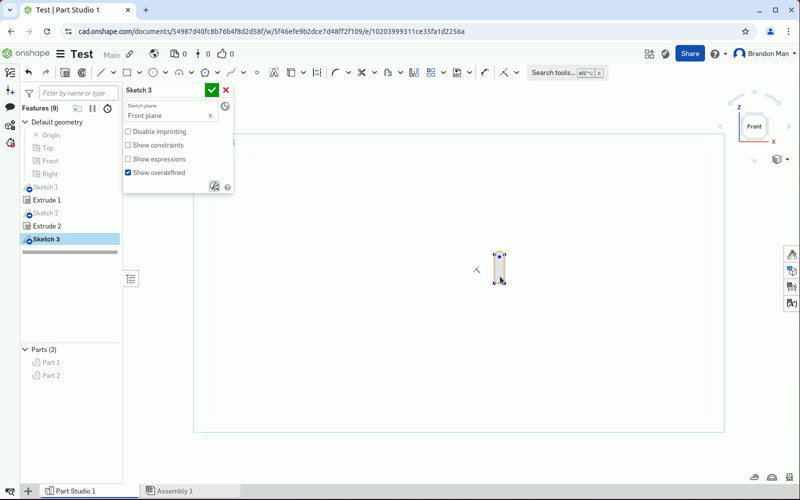
scroll(6)
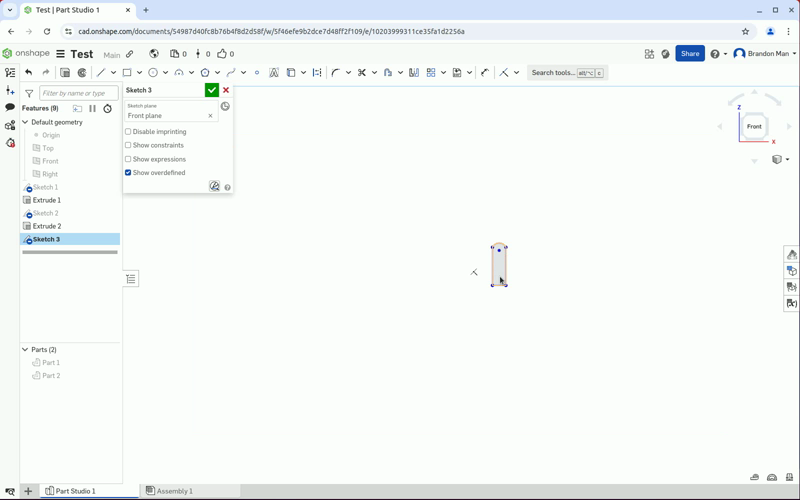
scroll(6)
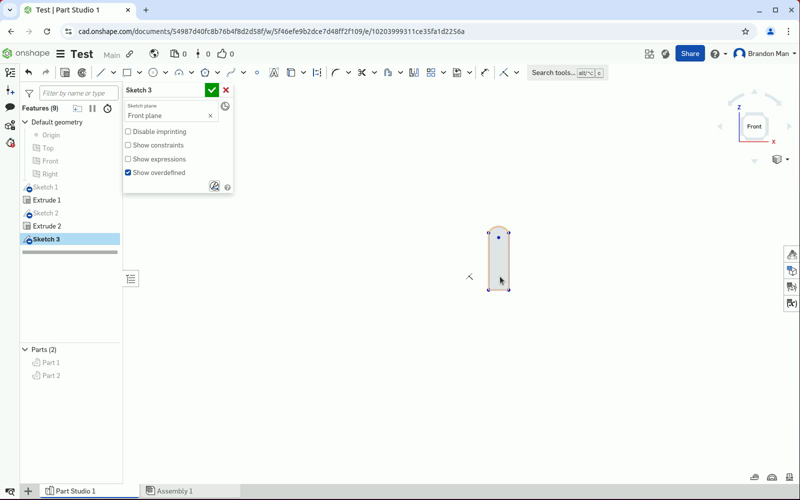
scroll(6)
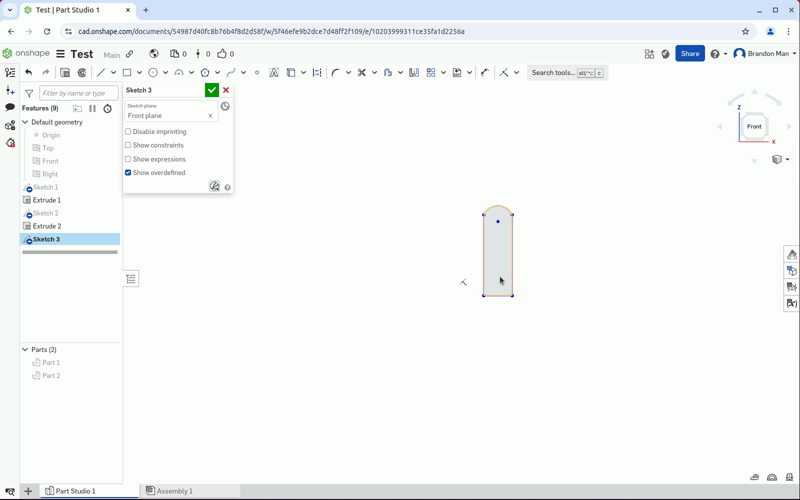
scroll(6)
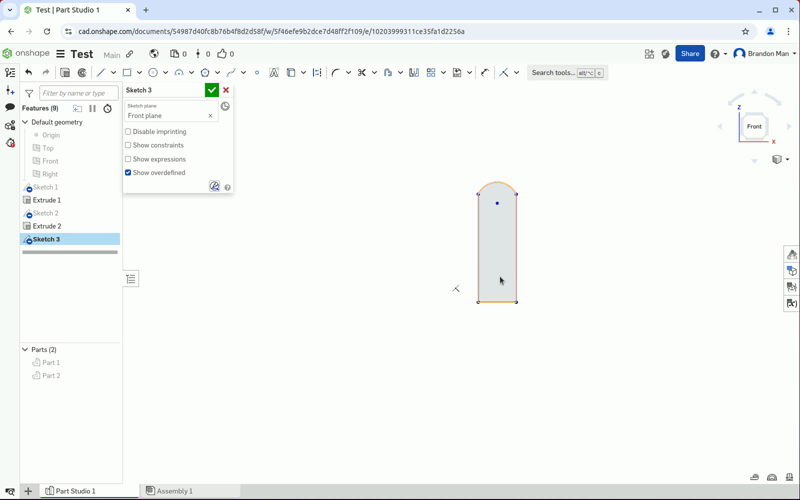
scroll(6)
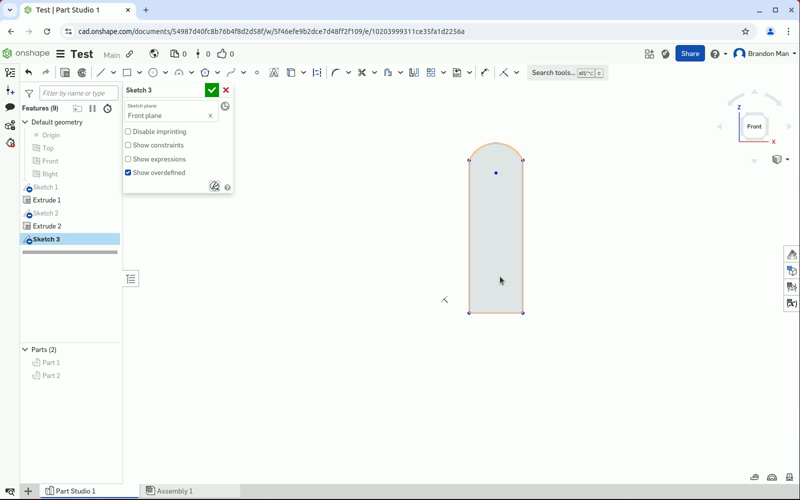
scroll(6)
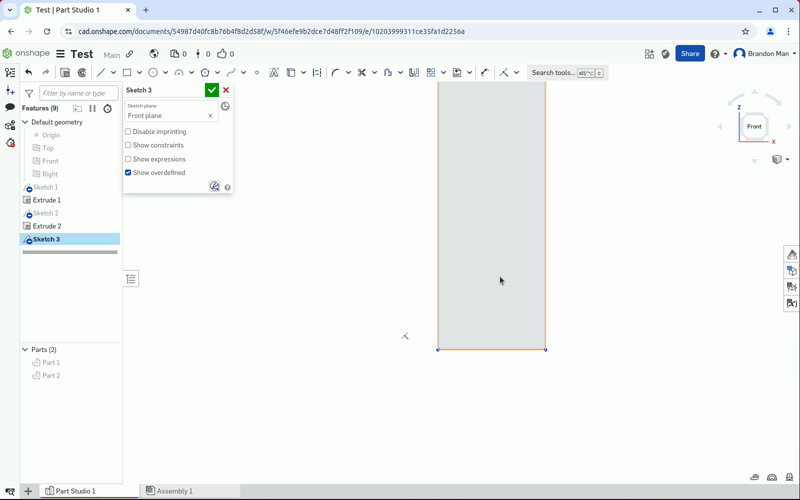
click(500, 276)
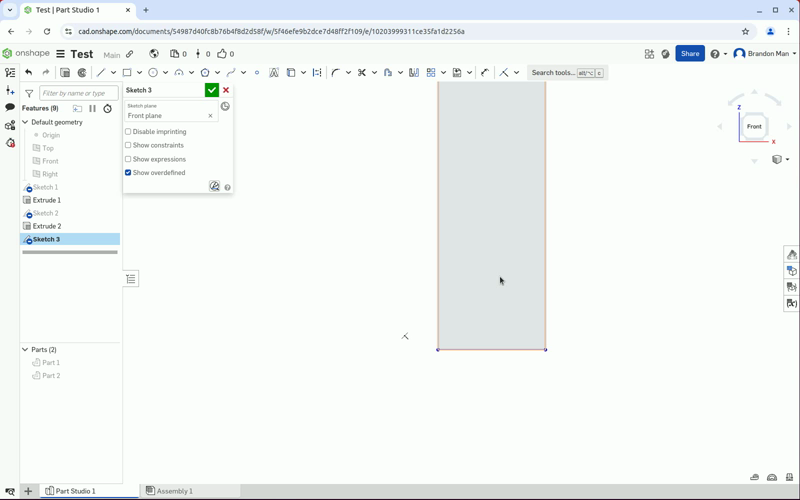
scroll(-6)
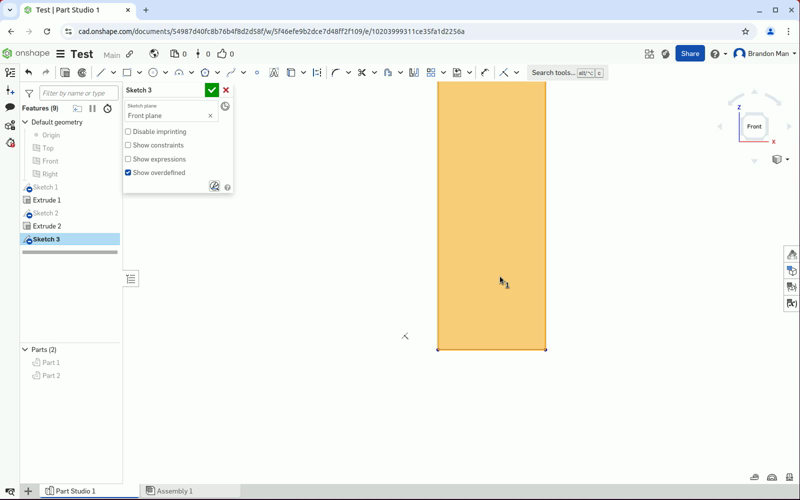
scroll(-6)
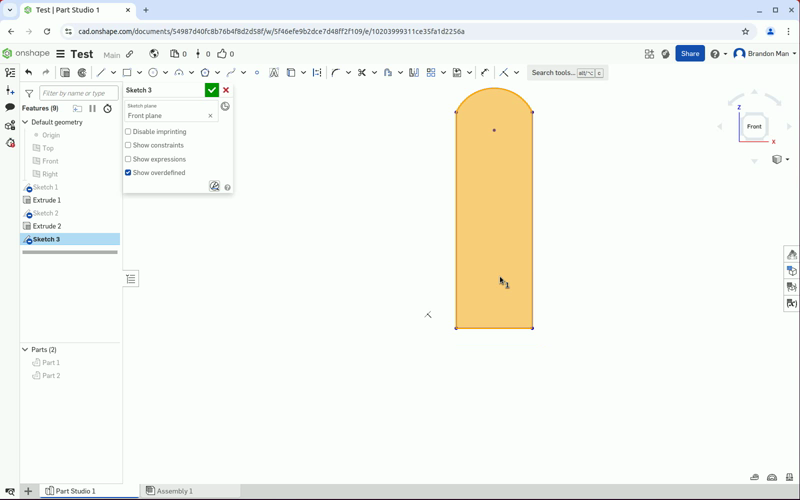
scroll(-6)
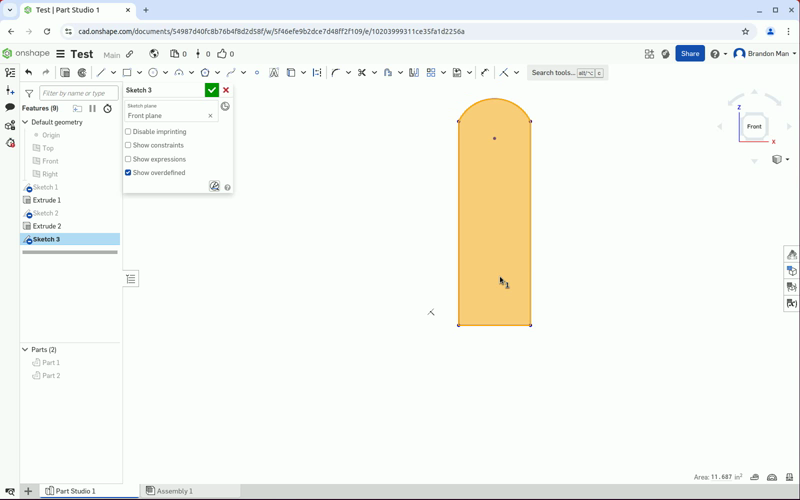
scroll(-6)
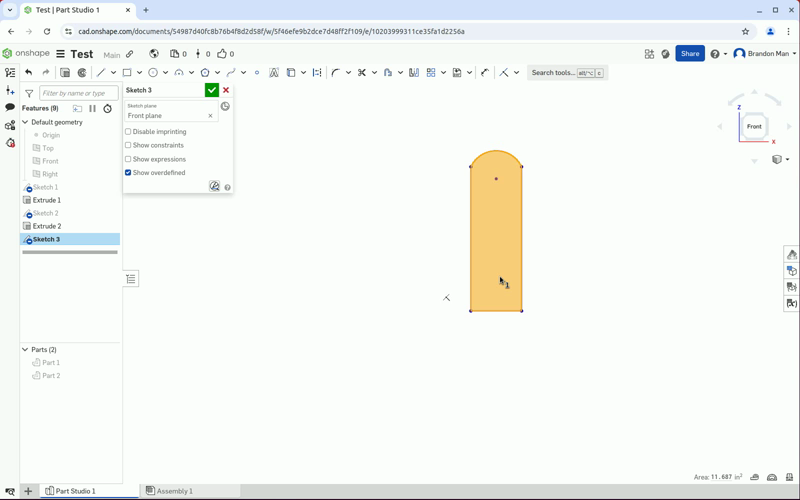
scroll(-6)
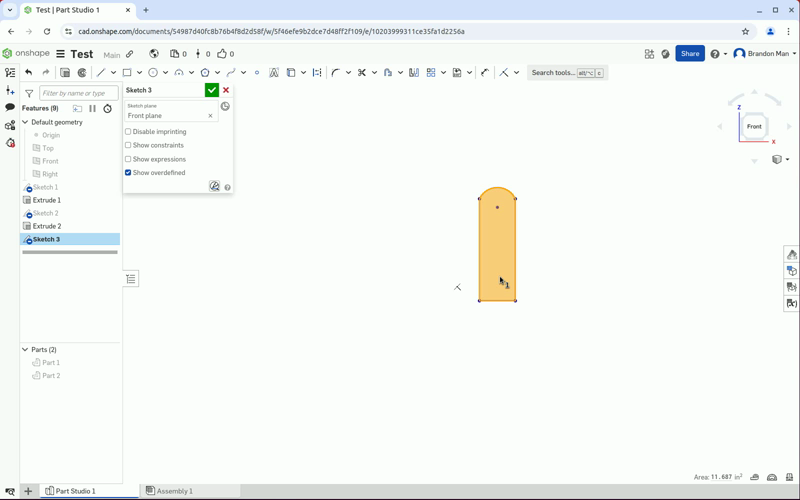
scroll(-6)
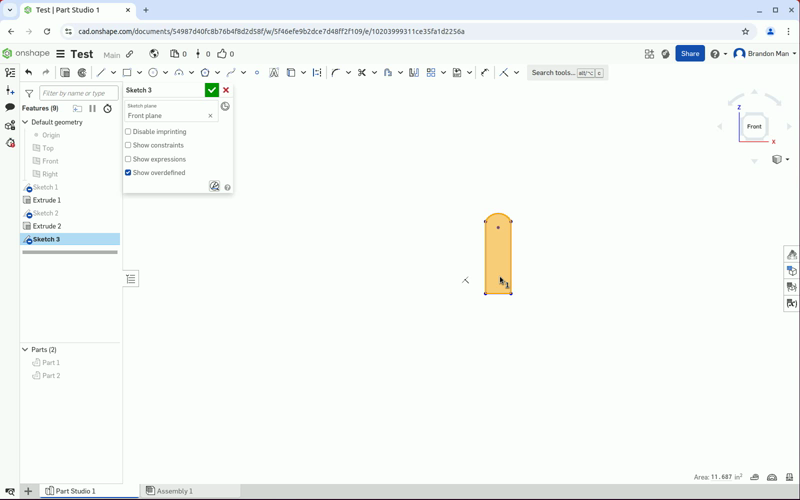
scroll(-6)
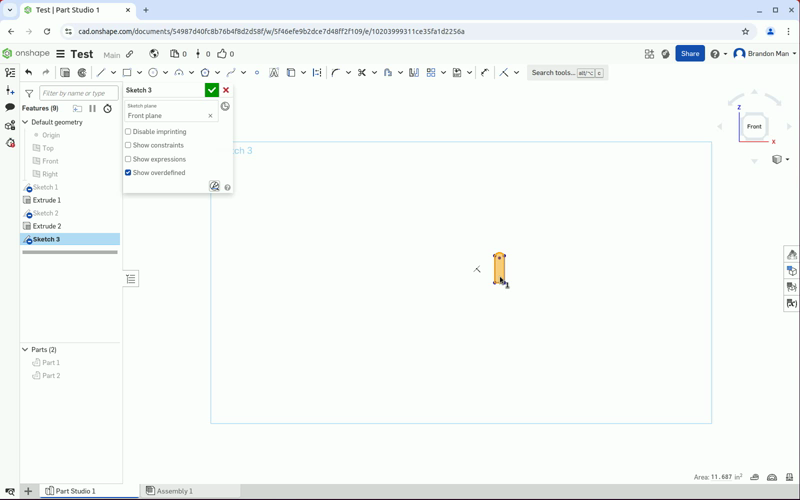
mouse_move(73, 352)
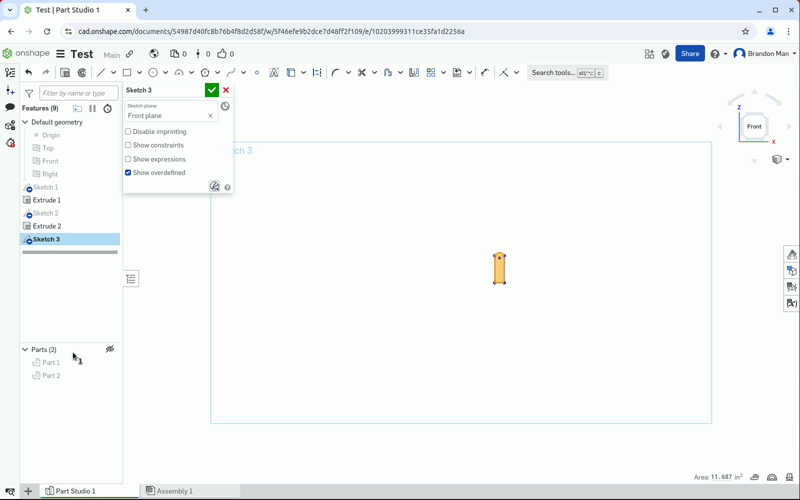
key(shift+y)
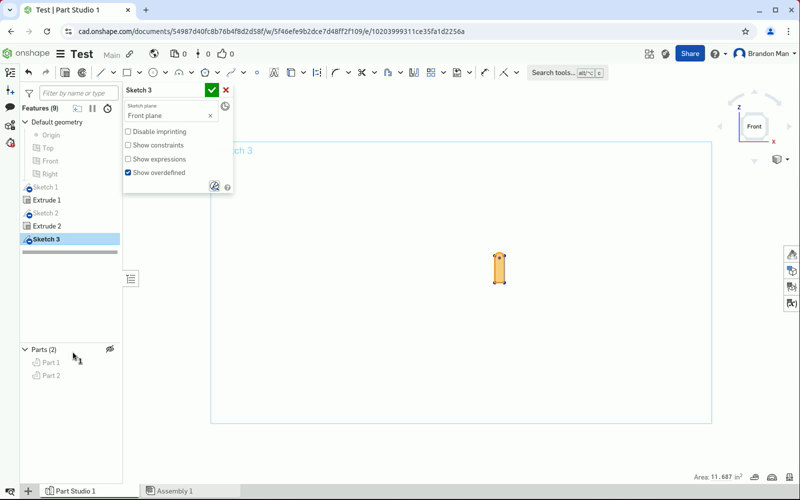
key(shift+e)
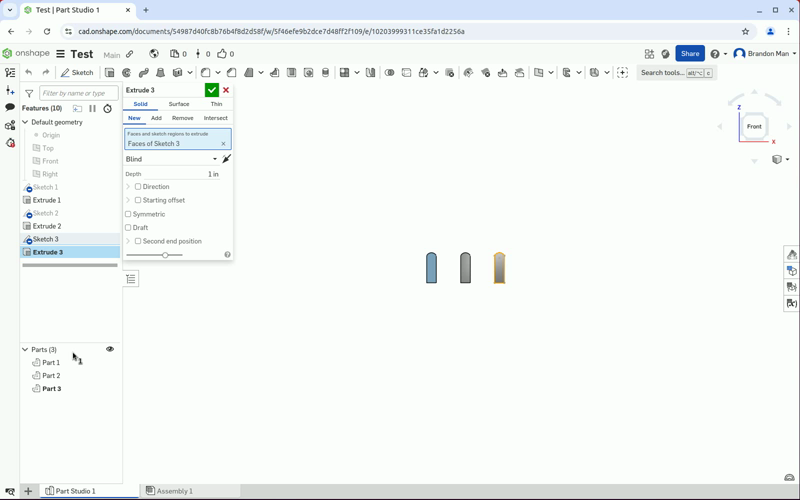
mouse_move(143, 106)
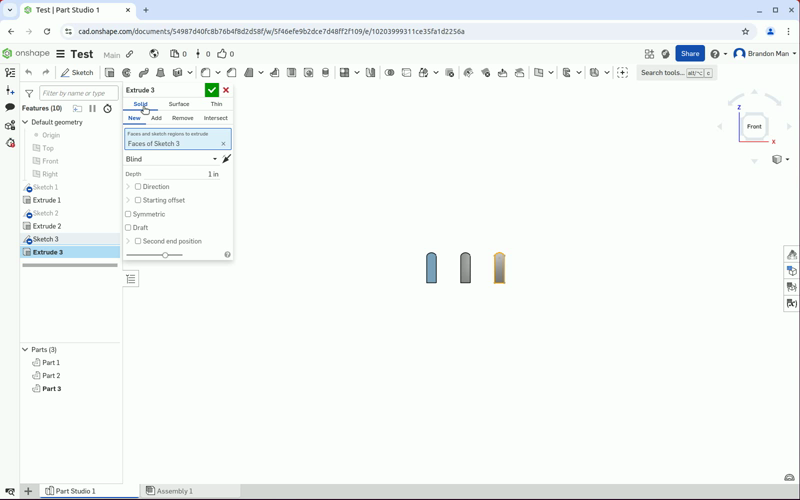
click(143, 106)
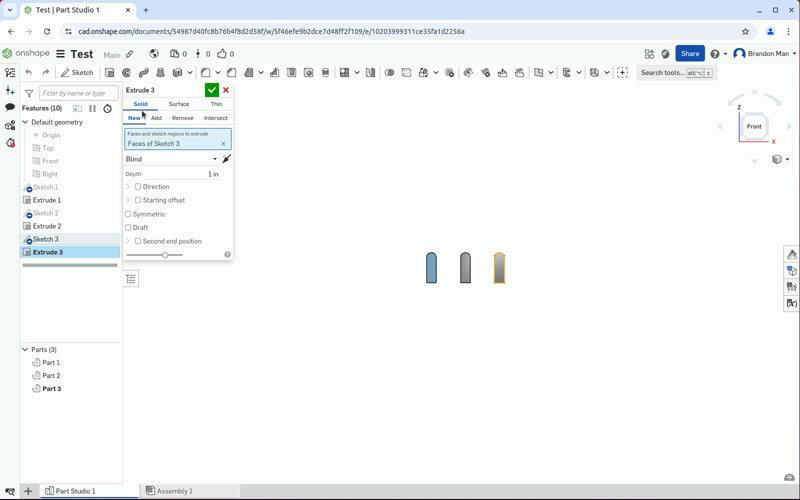
mouse_move(137, 120)
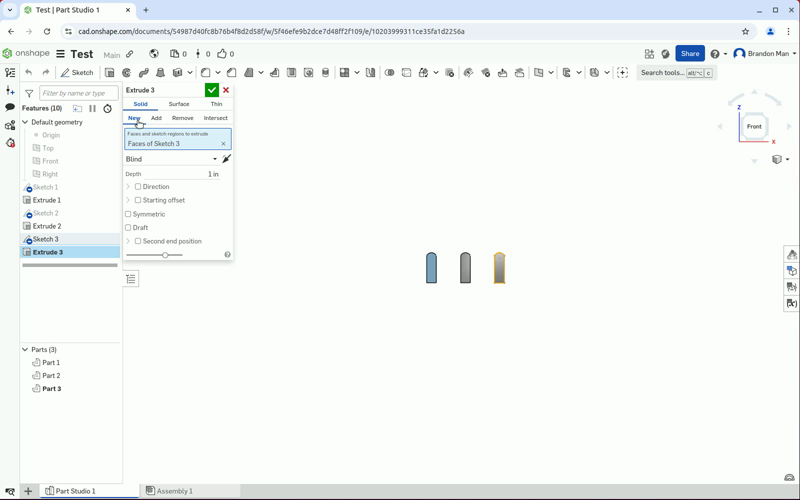
click(137, 120)
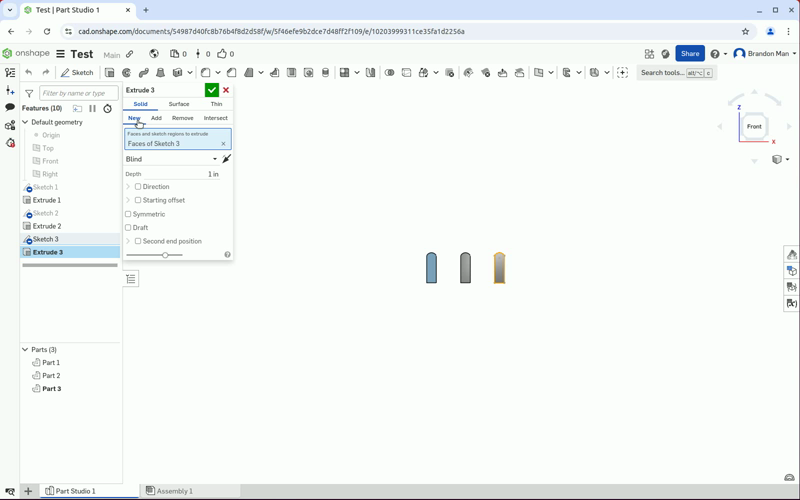
key(tab, 4)
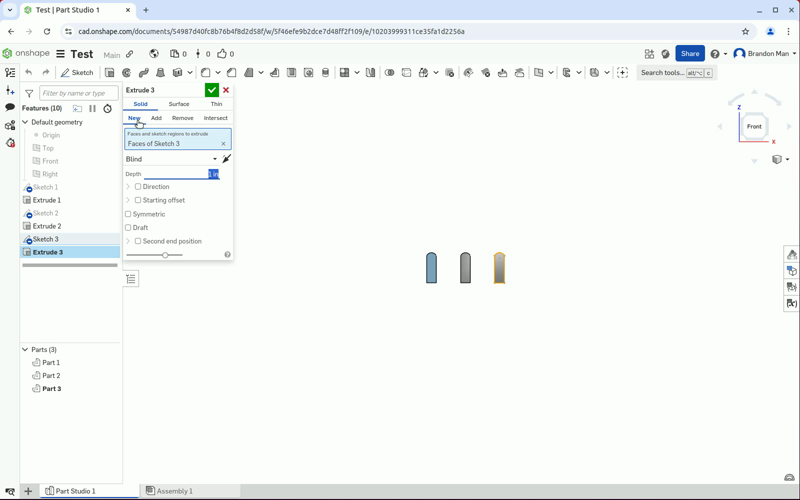
text(3.129)
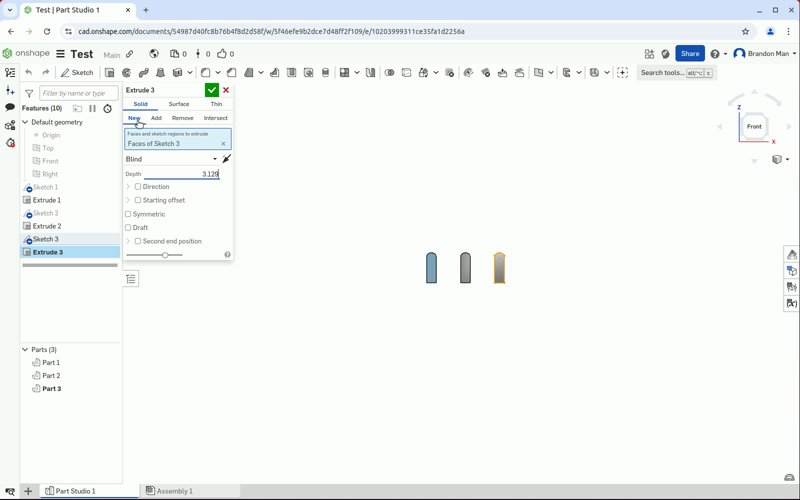
key(enter)
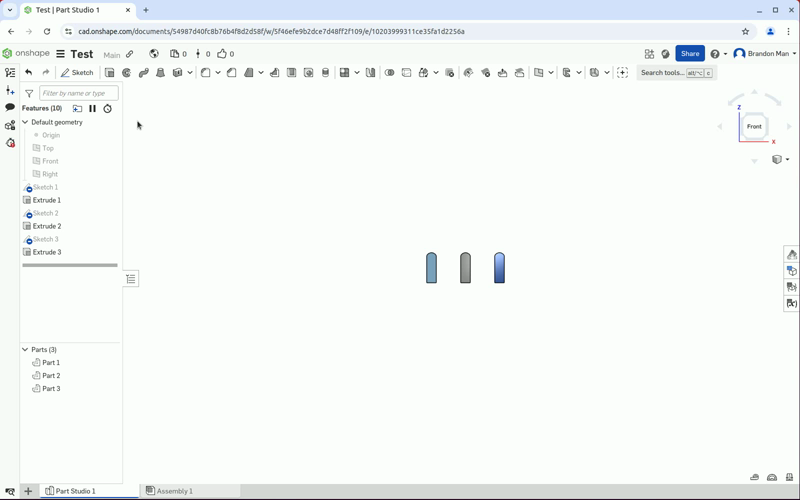
key(shift+h)
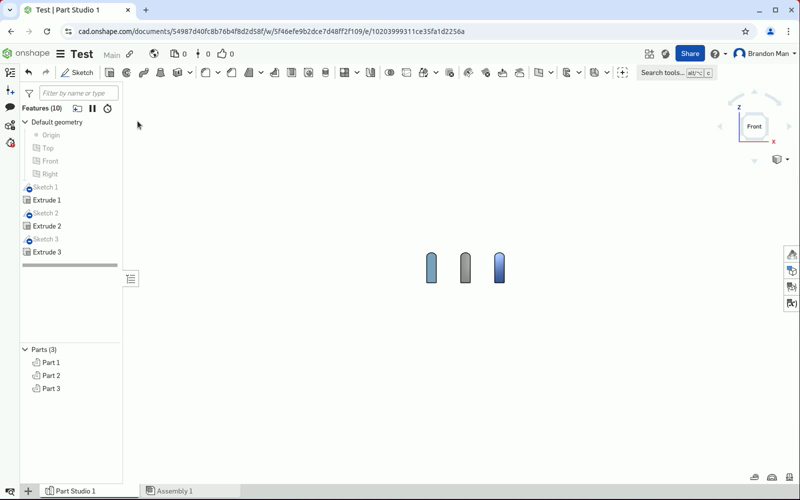
key(shift+h)
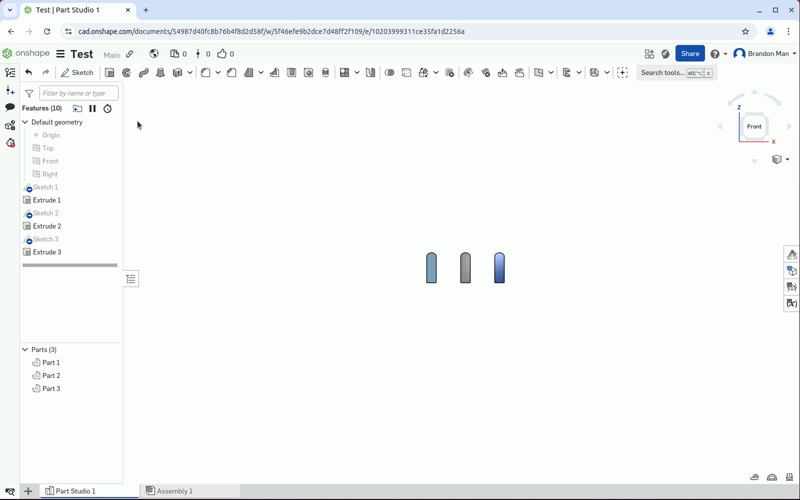
mouse_move(73, 189)
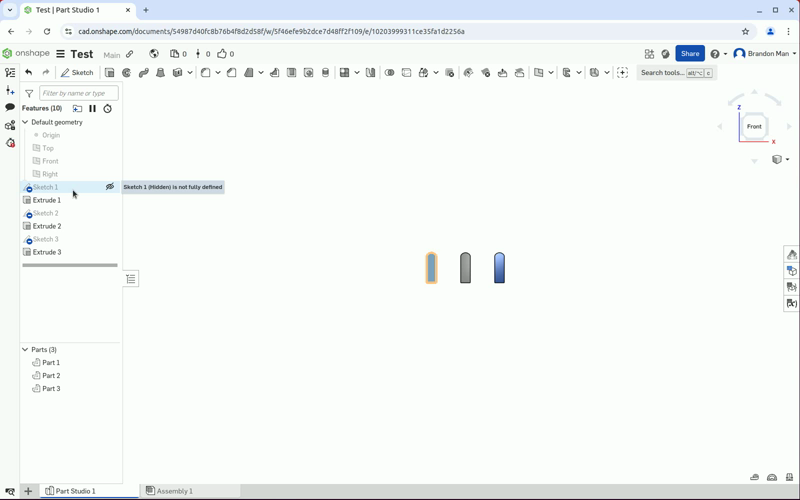
click(73, 189)
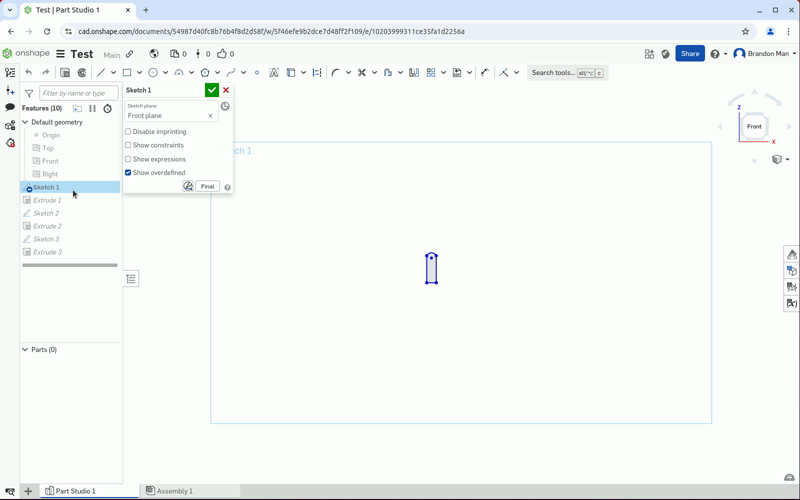
mouse_move(229, 92)
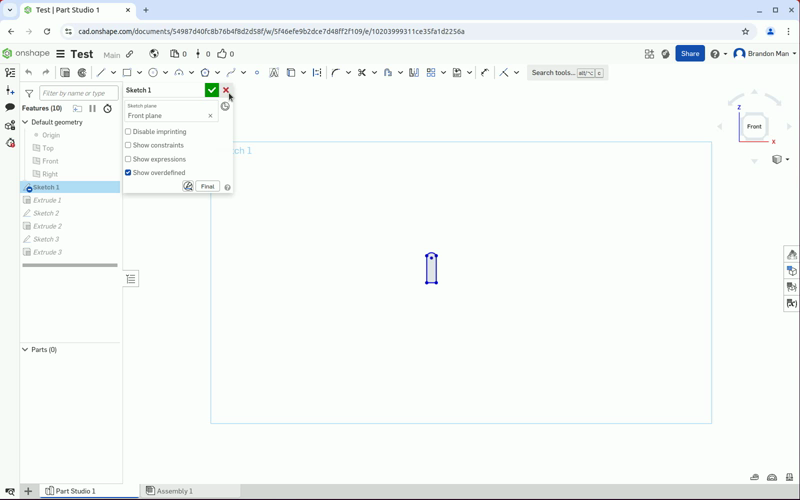
click(229, 92)
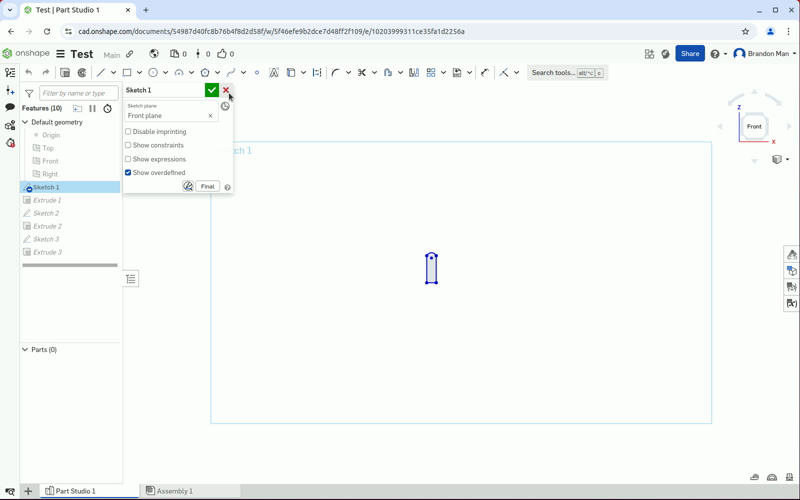
key(shift+s)
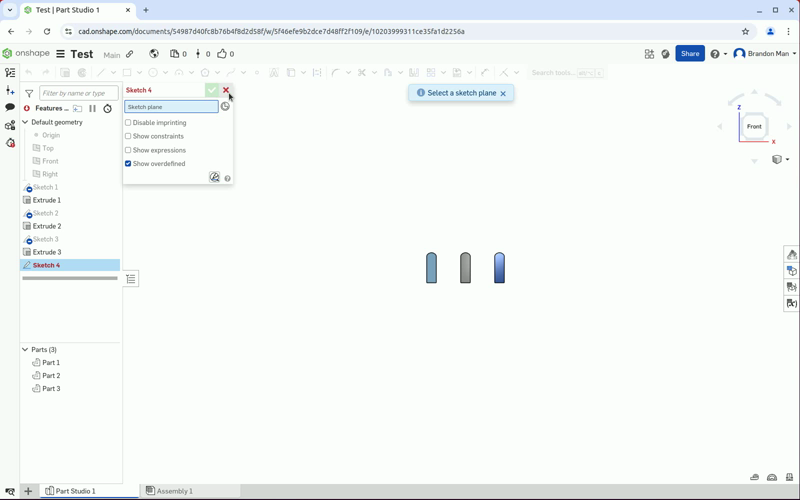
mouse_move(73, 163)
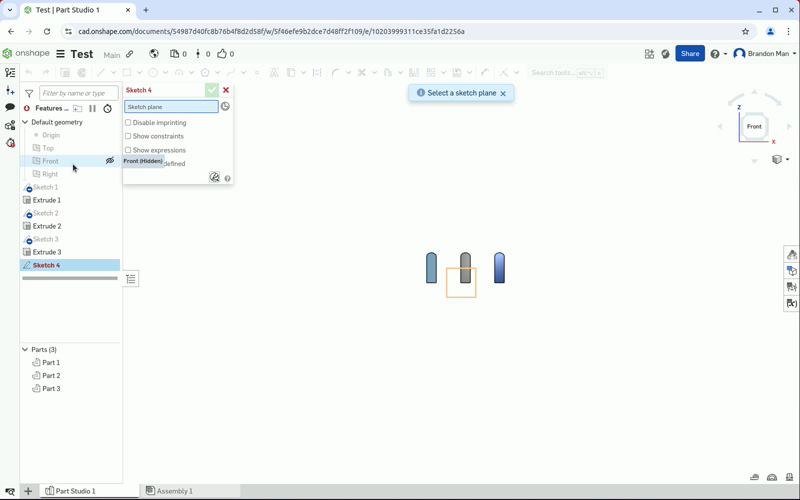
click(73, 163)
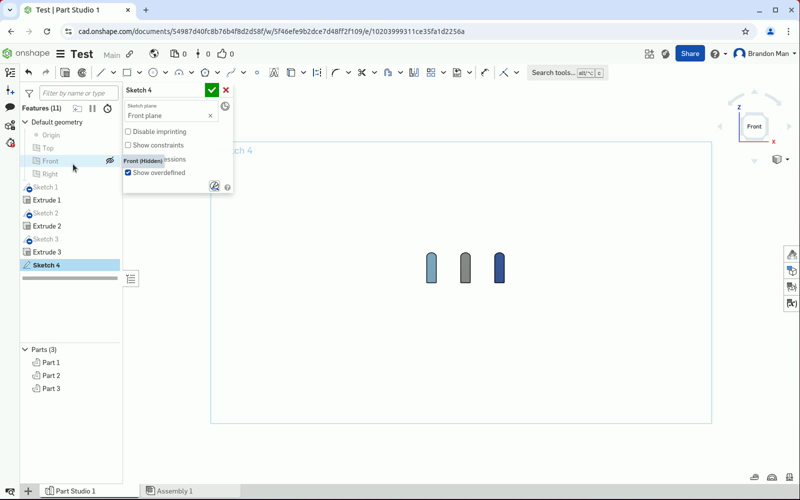
mouse_move(73, 352)
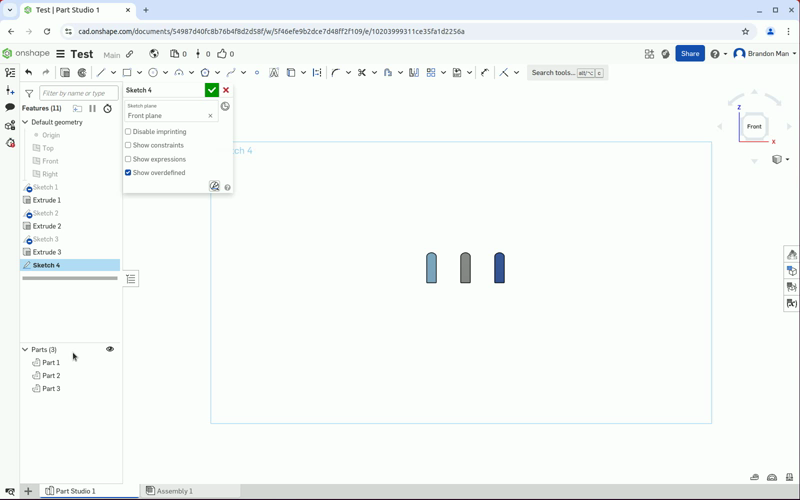
key(y)
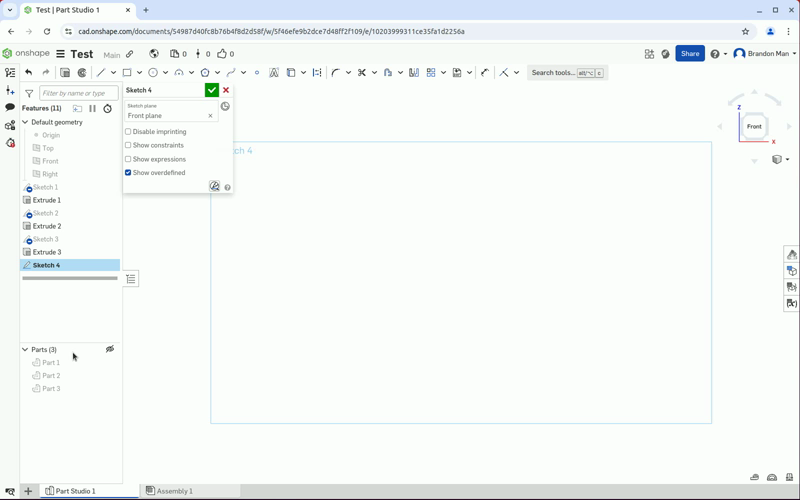
key(l)
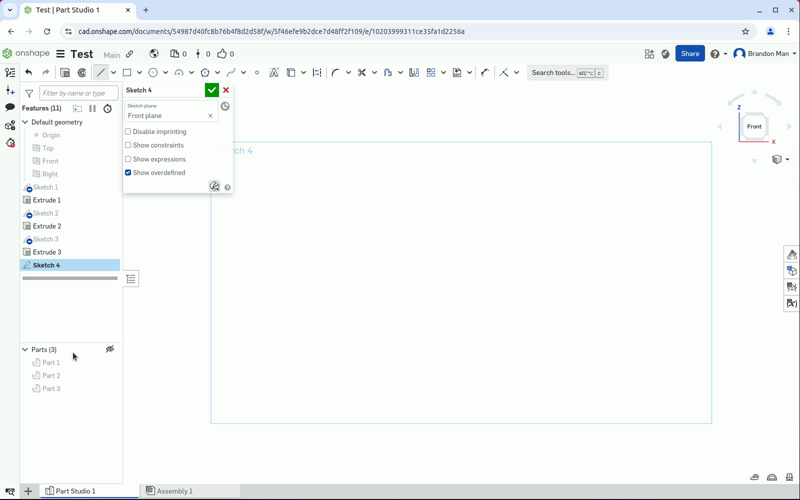
key_down(shift)
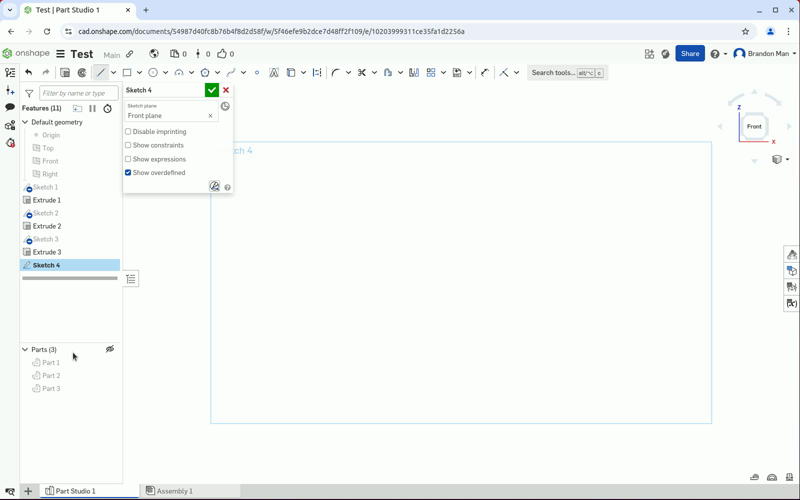
mouse_move(529, 282)
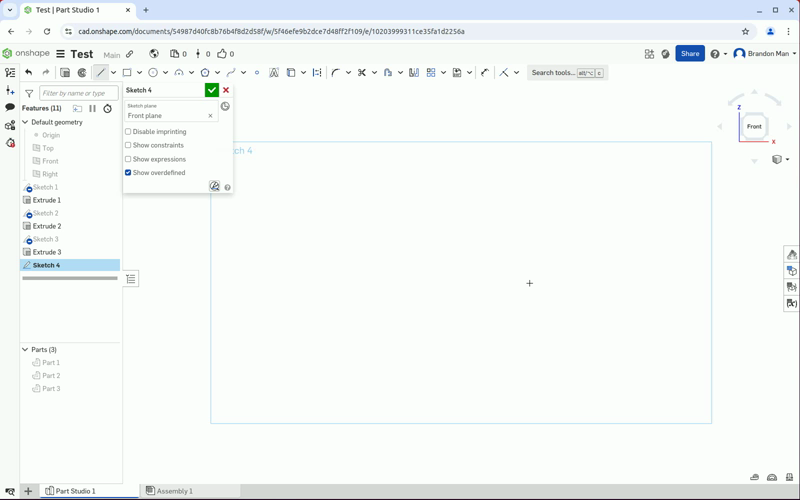
click(529, 282)
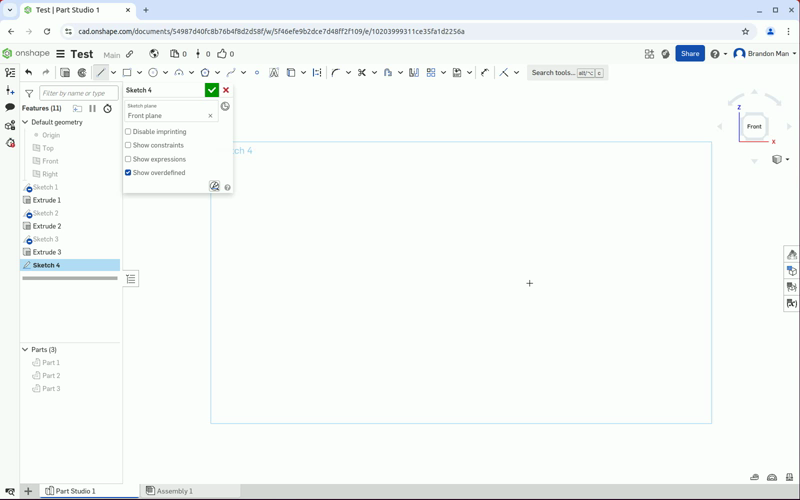
key_up(shift)
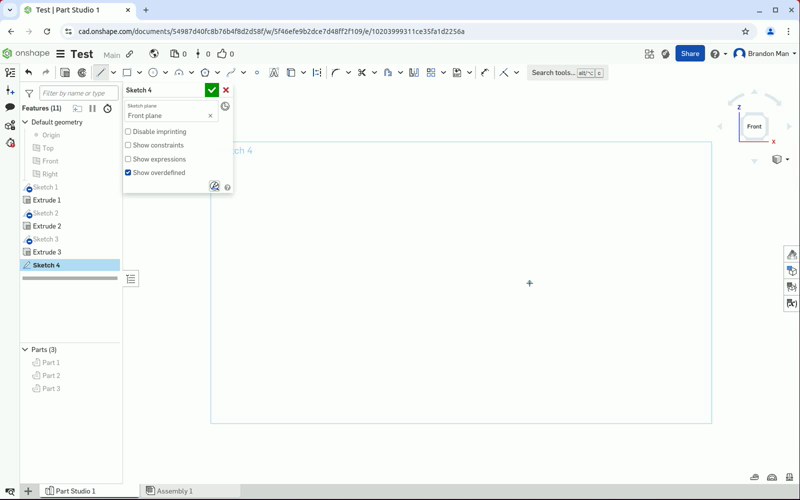
key_down(shift)
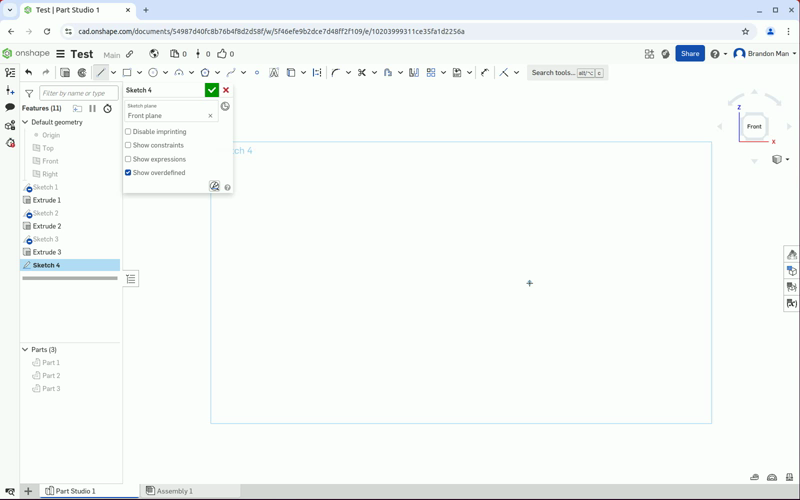
mouse_move(559, 282)
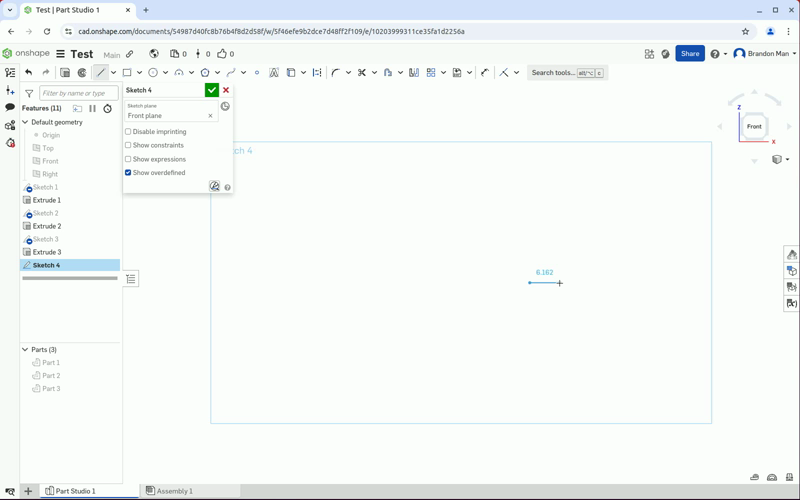
mouse_move(539, 282)
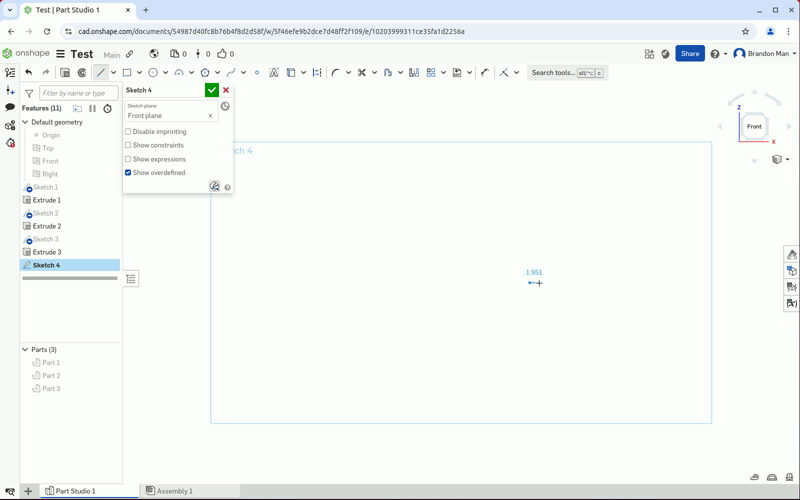
click(539, 282)
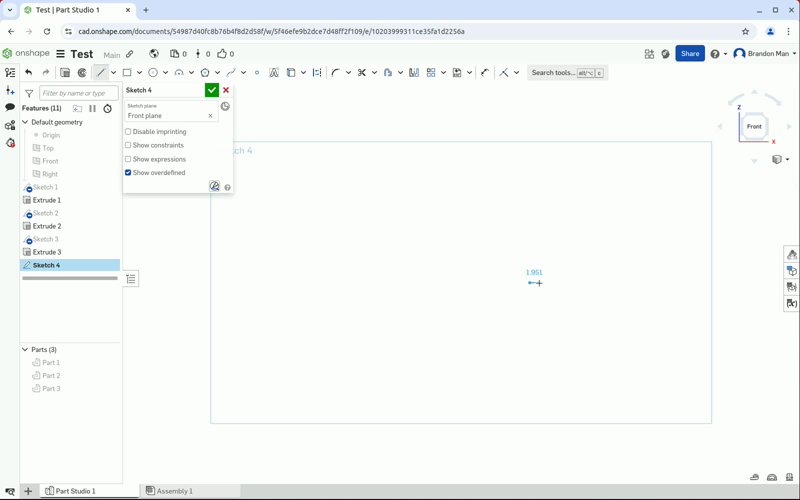
key_up(shift)
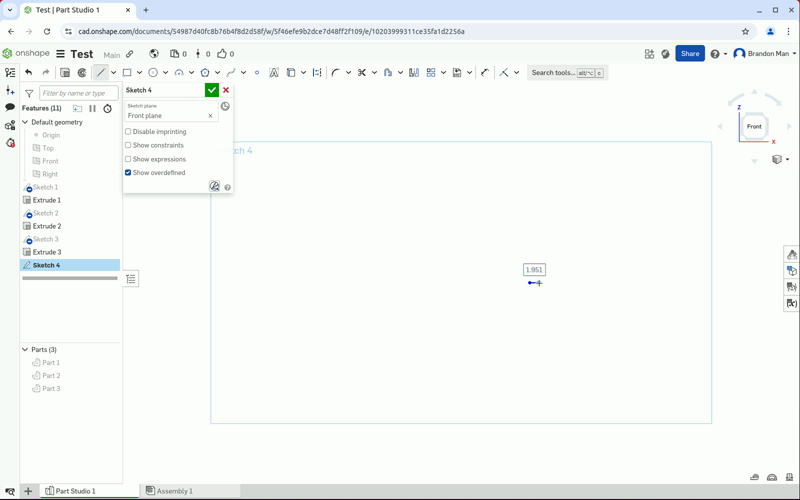
key_down(shift)
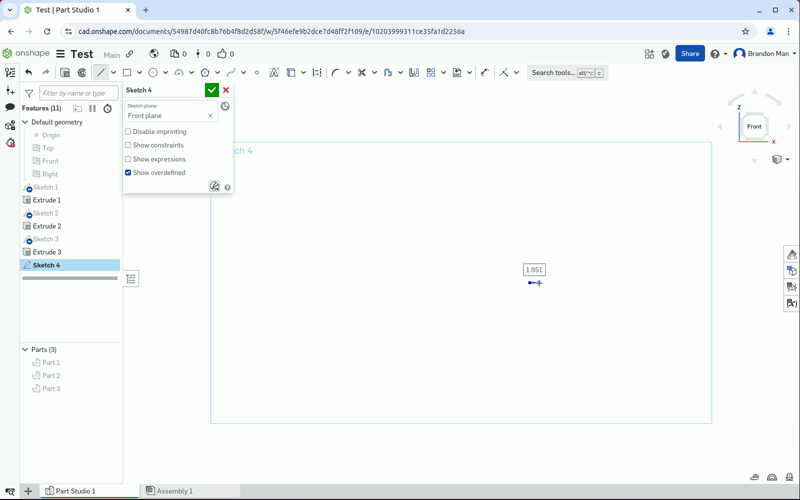
mouse_move(569, 282)
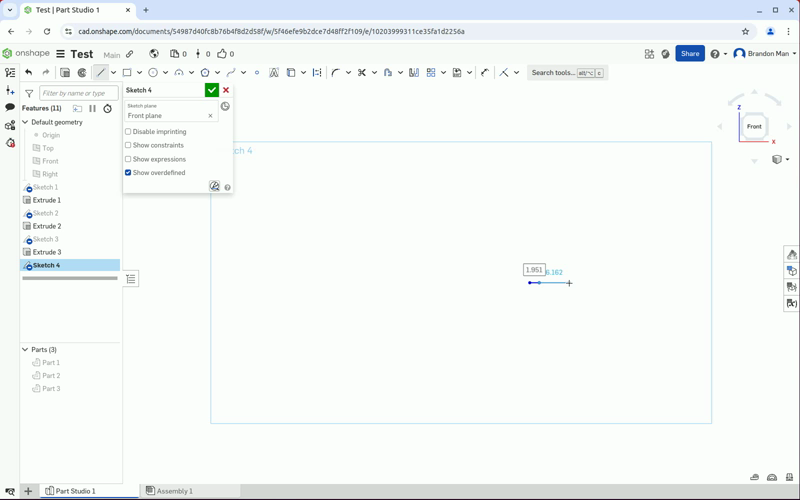
mouse_move(539, 255)
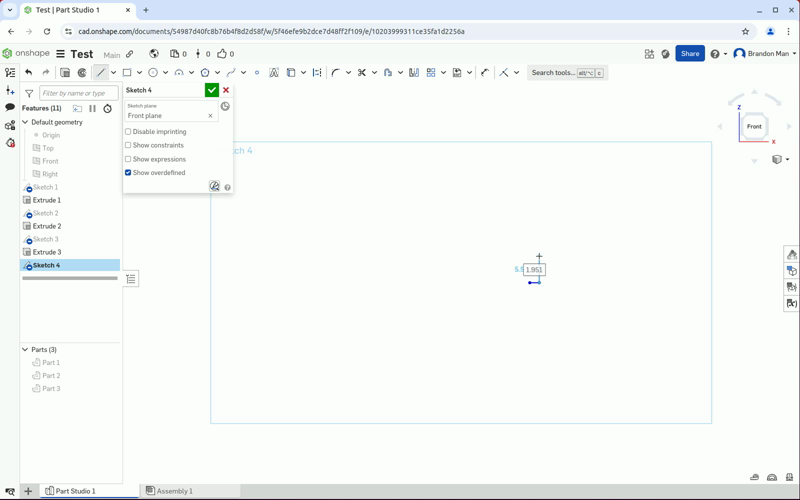
click(539, 255)
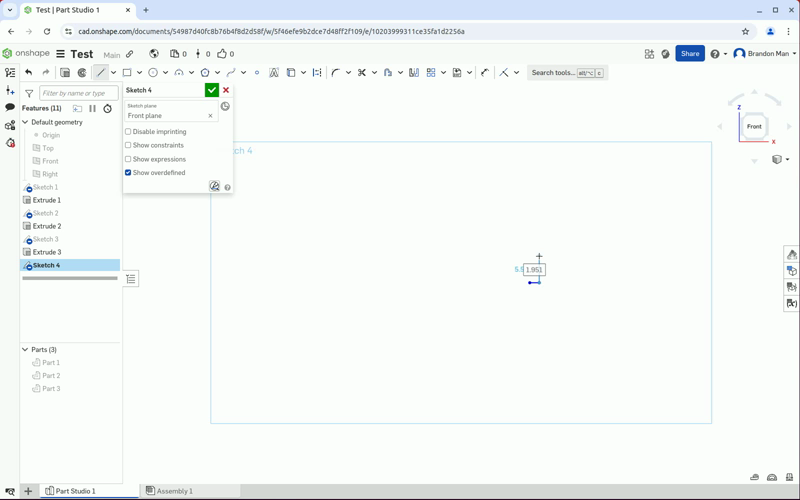
key_up(shift)
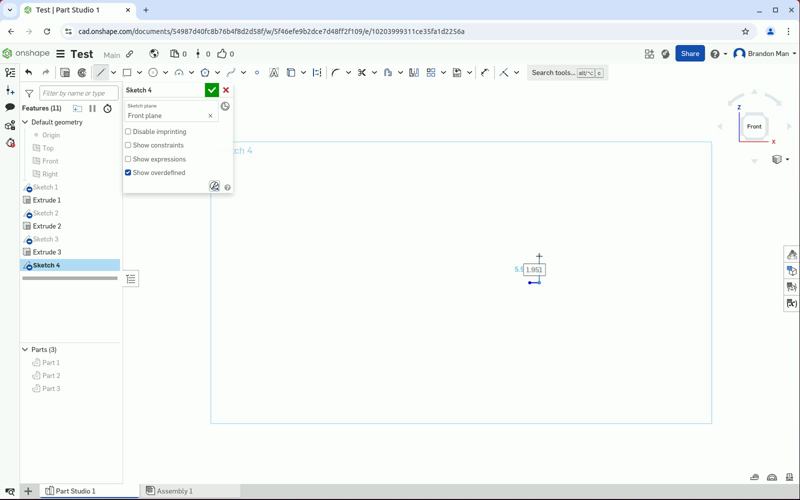
key(esc)
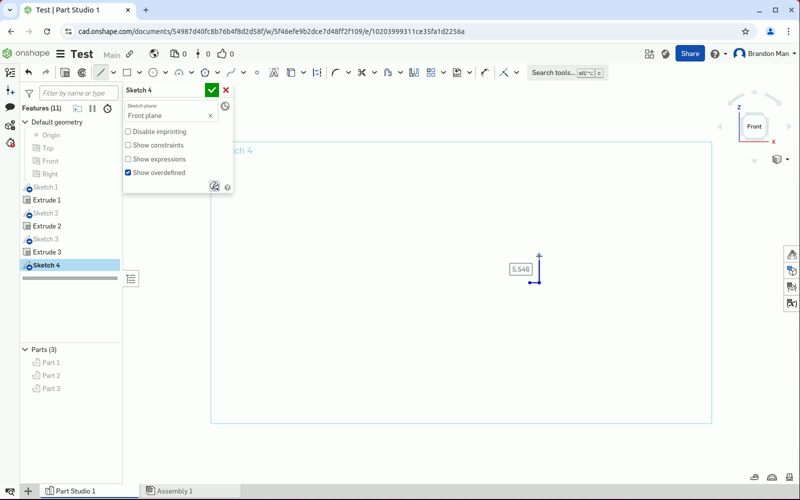
key(a)
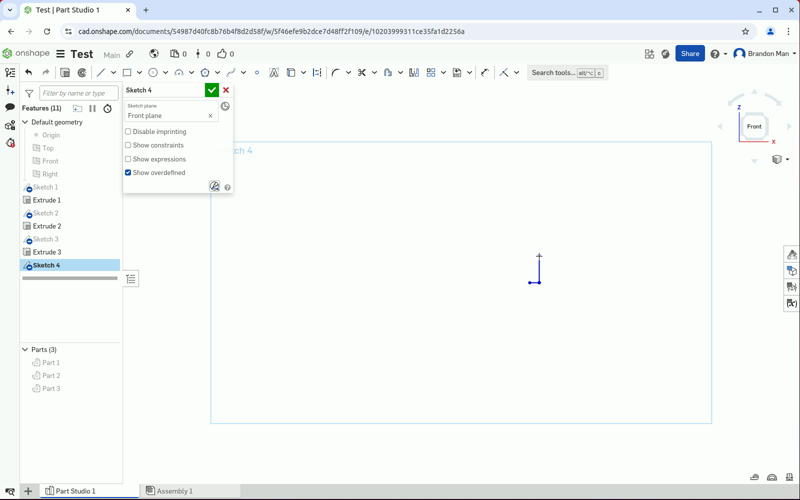
mouse_move(539, 255)
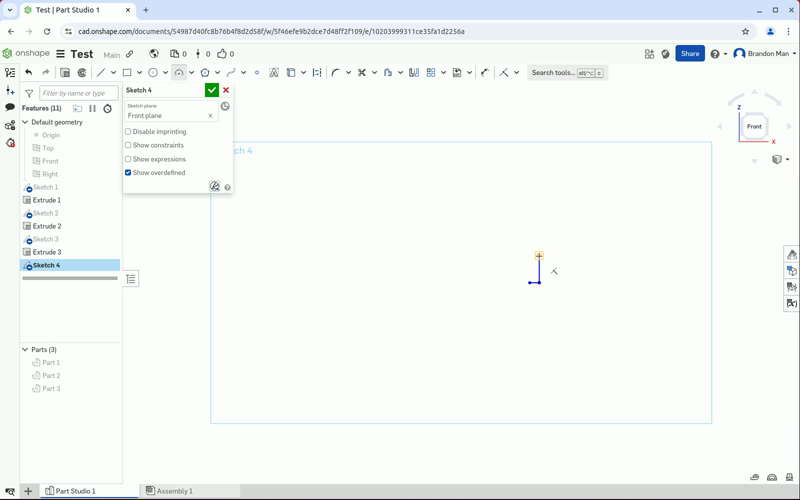
click(539, 255)
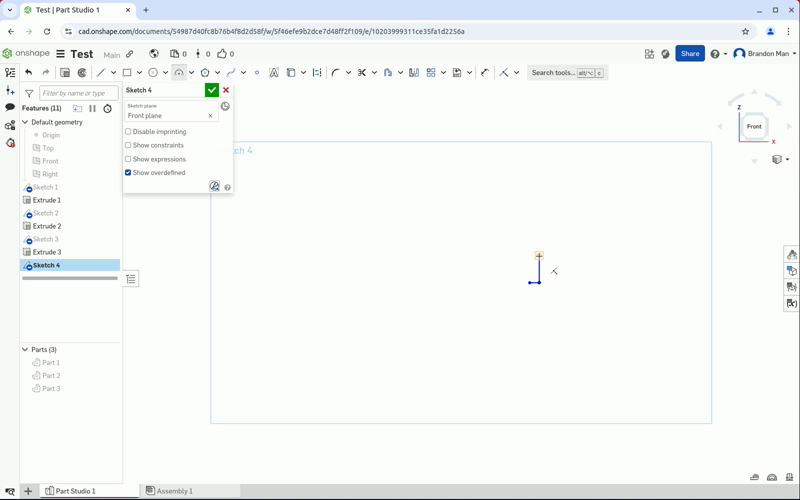
key_down(shift)
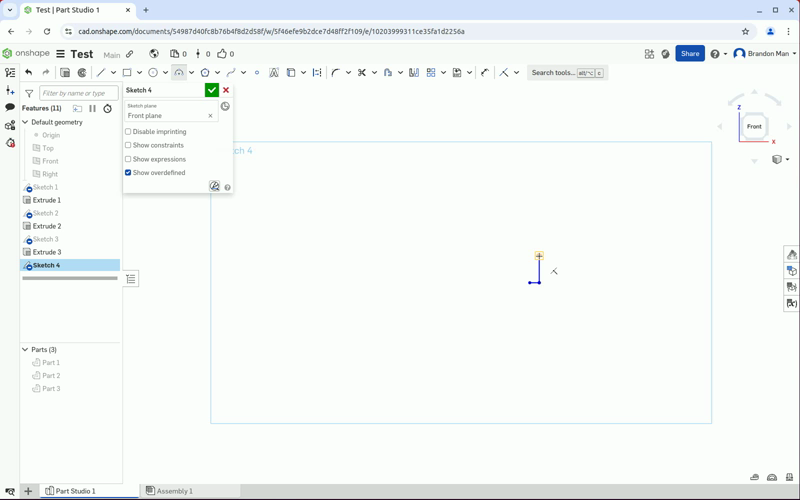
mouse_move(529, 255)
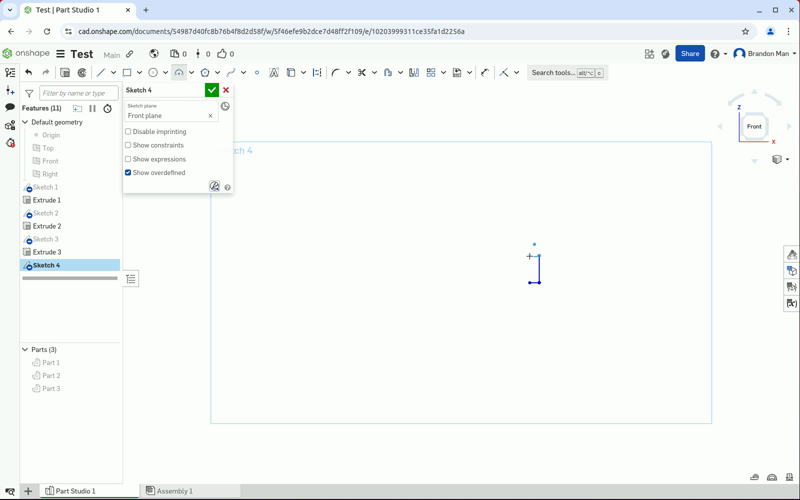
click(529, 255)
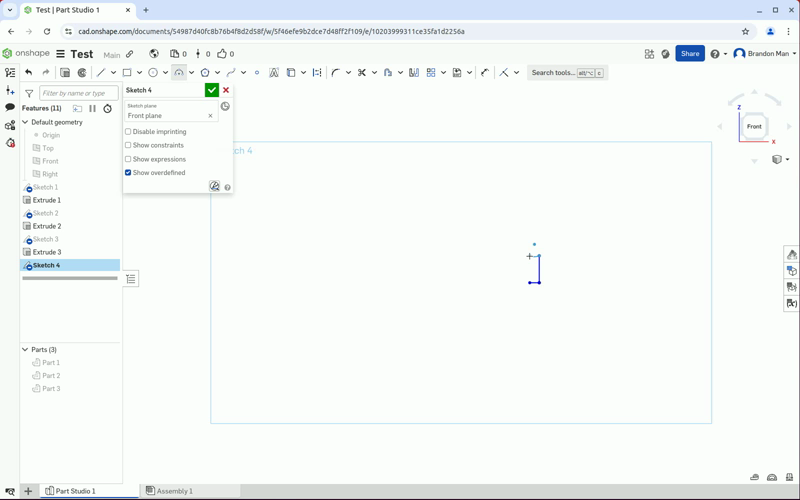
mouse_move(534, 252)
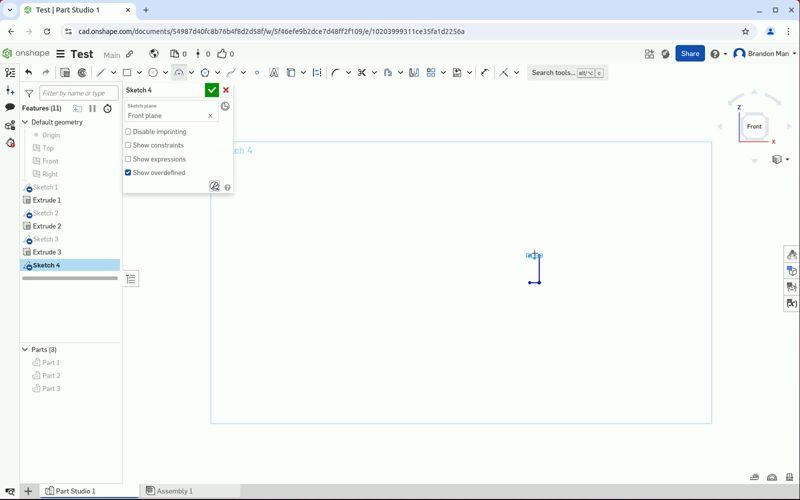
click(534, 252)
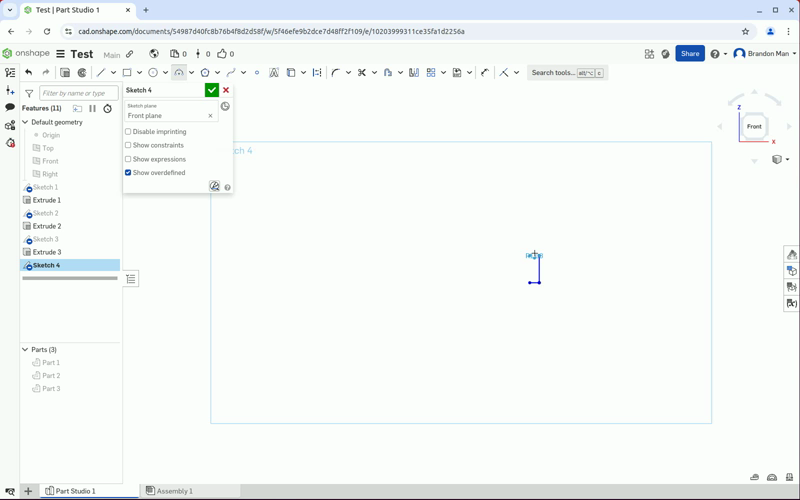
key_up(shift)
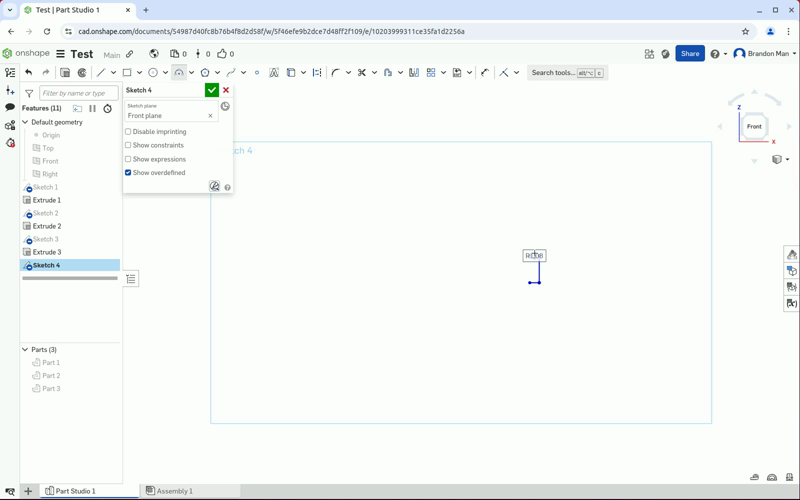
key(esc)
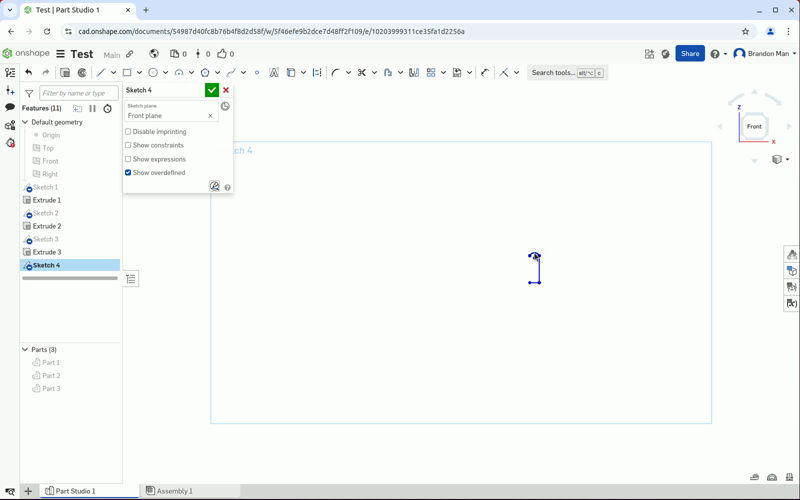
key(l)
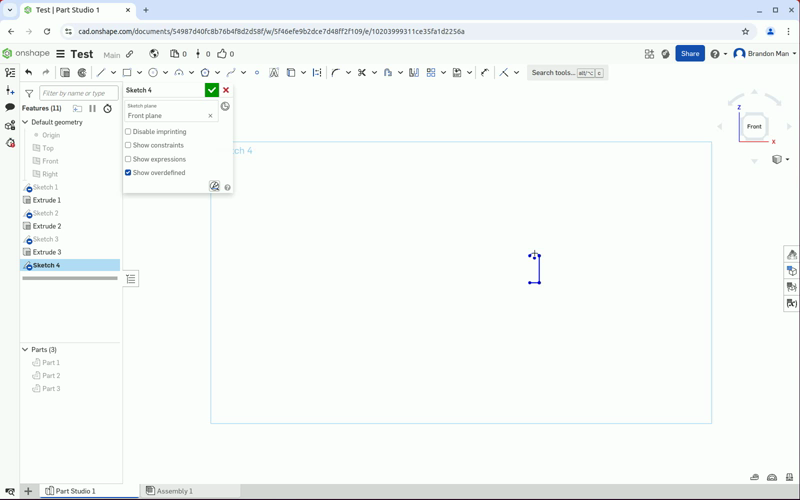
mouse_move(529, 255)
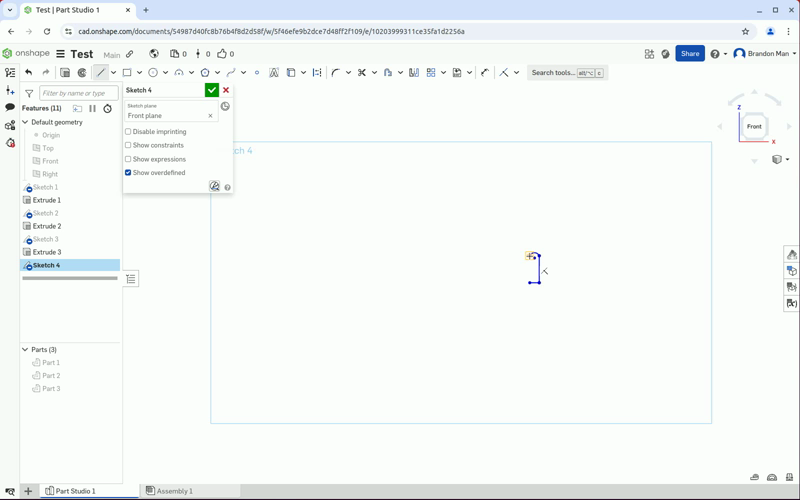
click(529, 255)
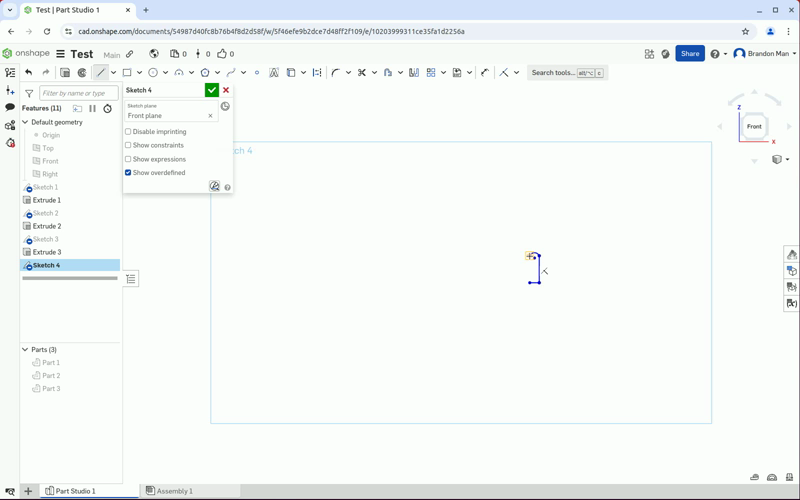
mouse_move(559, 255)
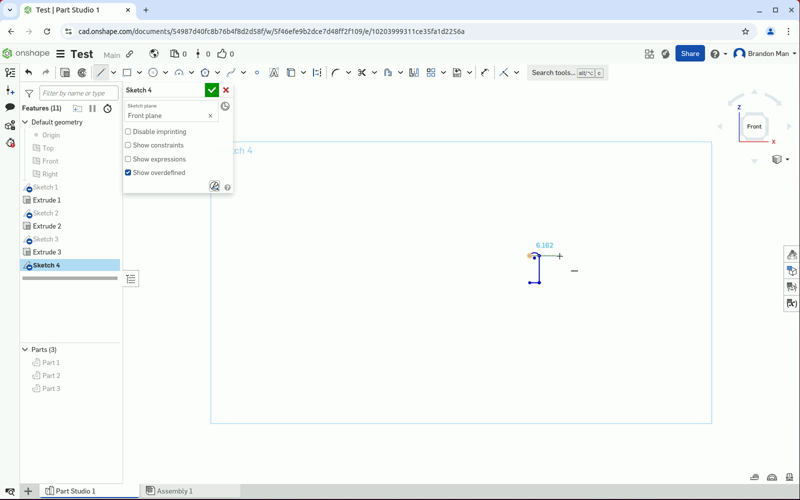
key_down(shift)
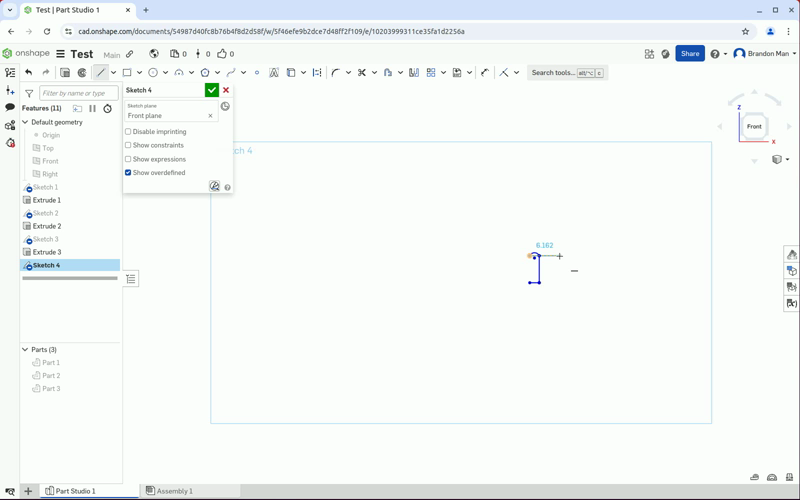
mouse_move(529, 282)
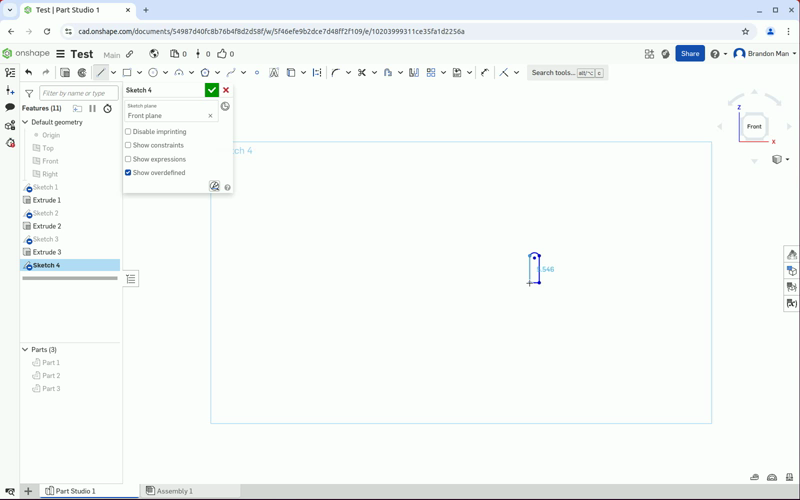
key_up(shift)
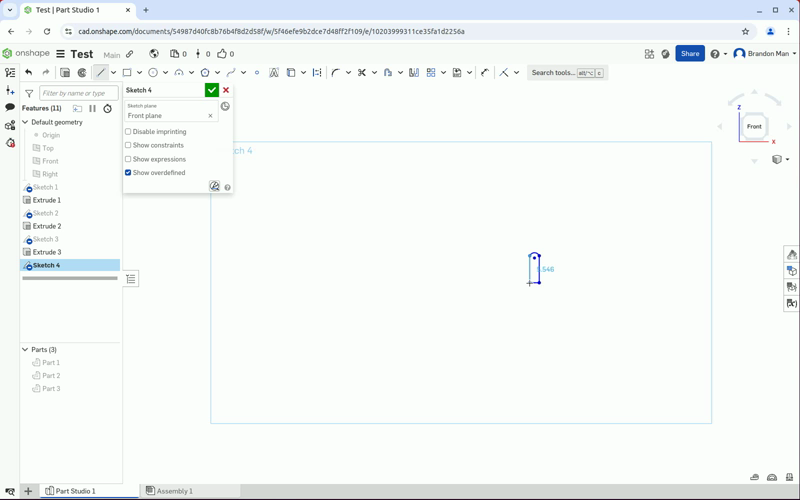
click(529, 282)
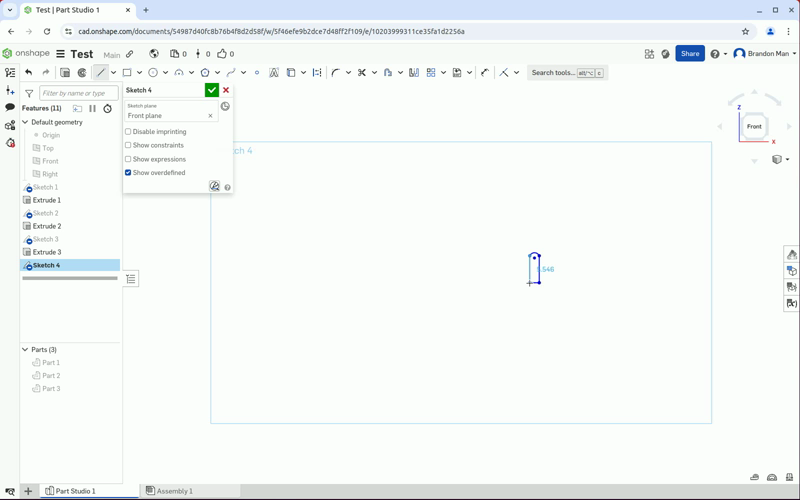
key(esc)
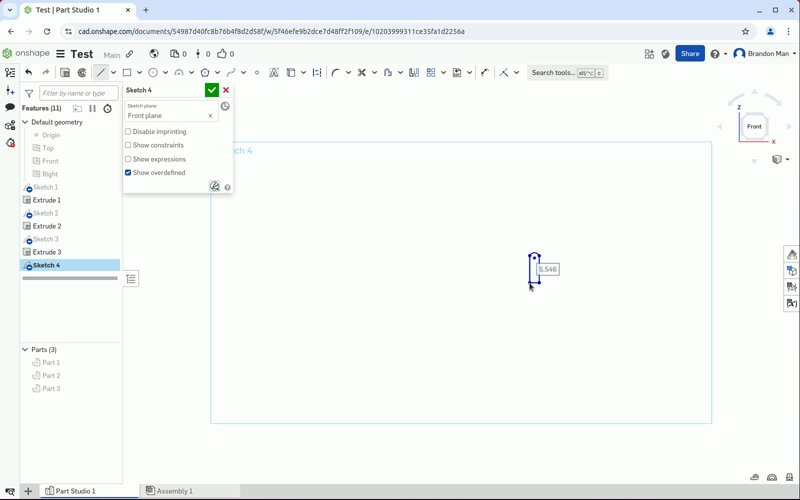
mouse_move(533, 279)
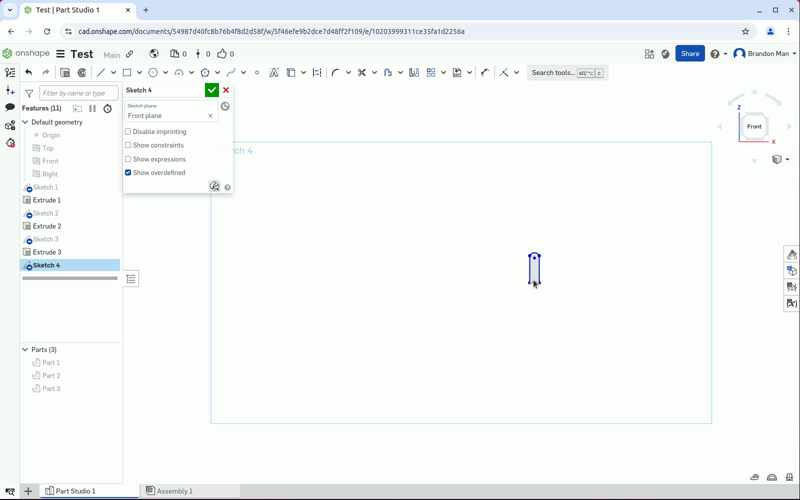
scroll(6)
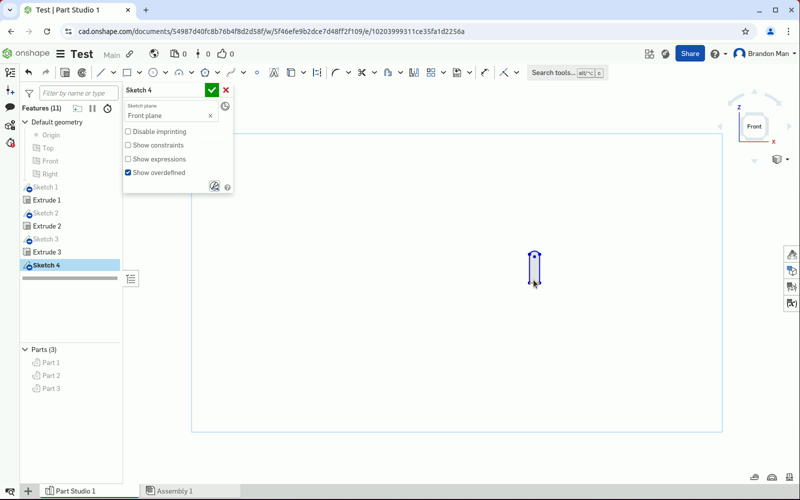
scroll(6)
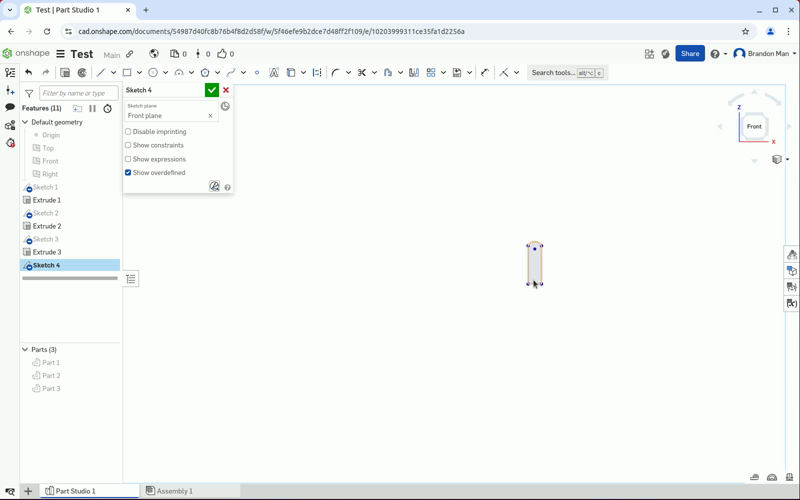
scroll(6)
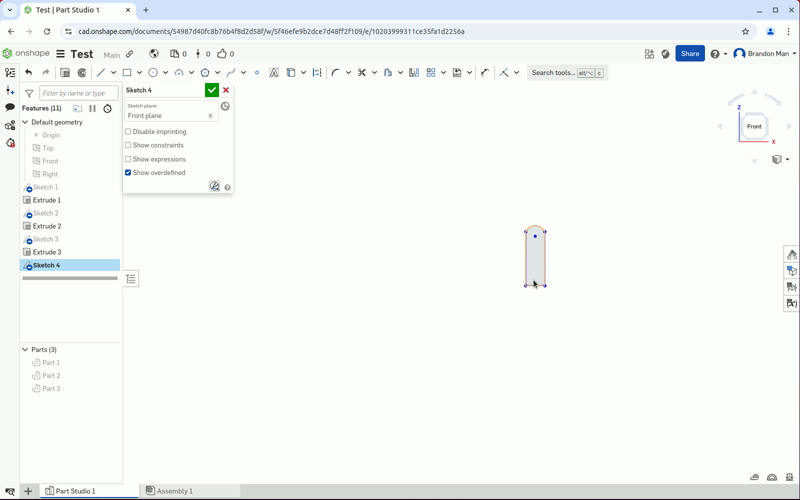
scroll(6)
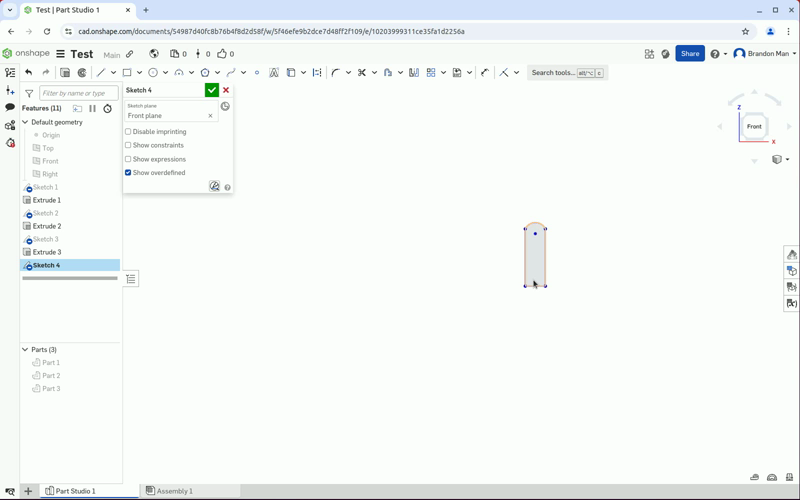
scroll(6)
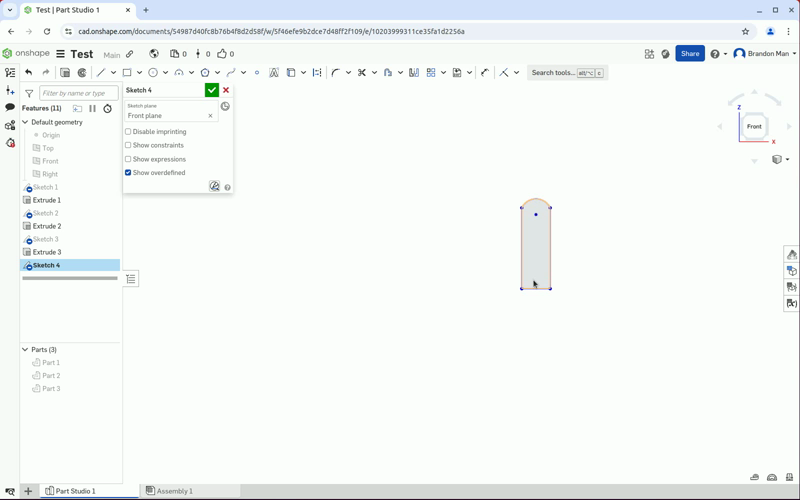
scroll(6)
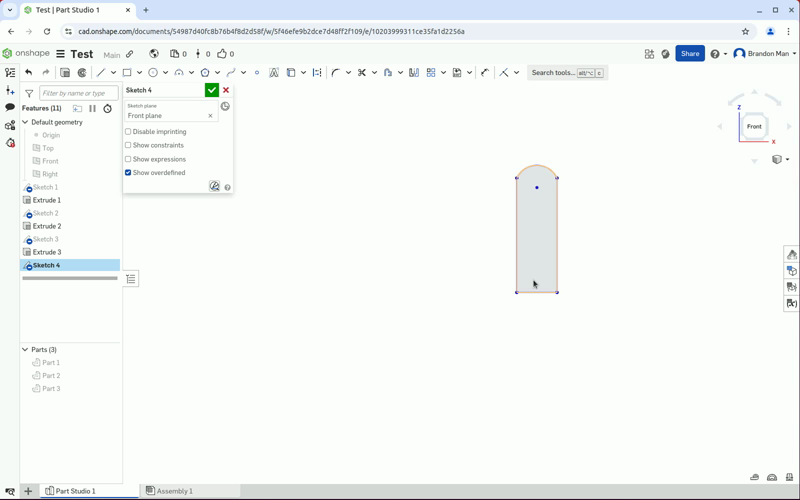
scroll(6)
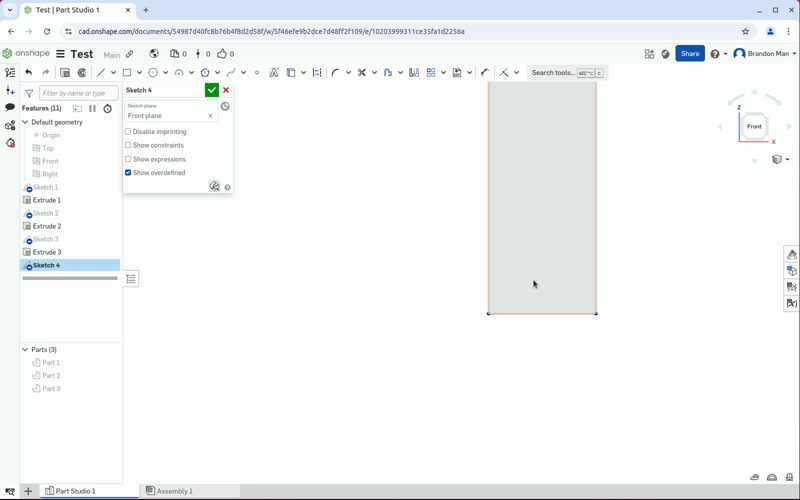
click(533, 279)
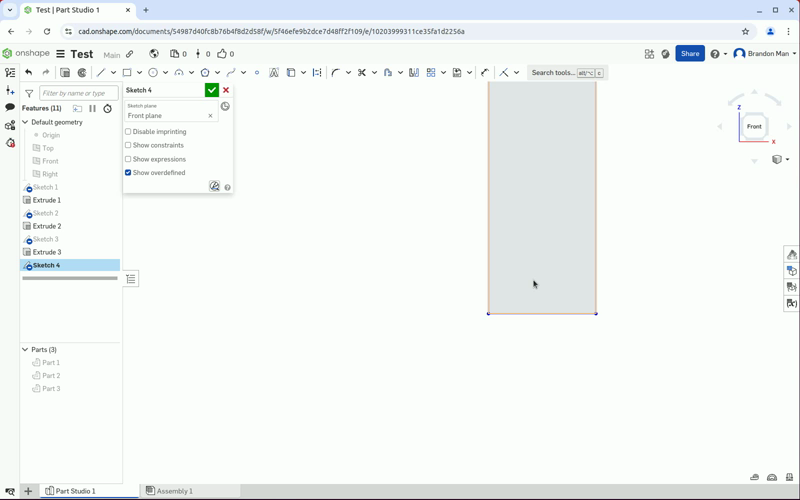
scroll(-6)
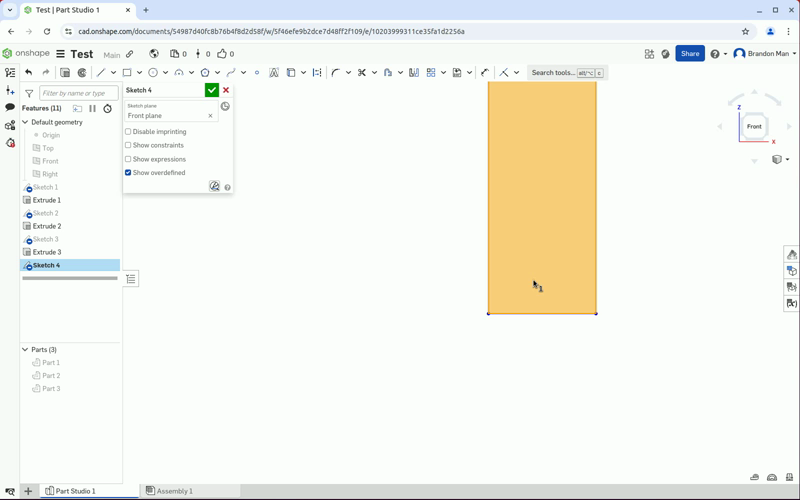
scroll(-6)
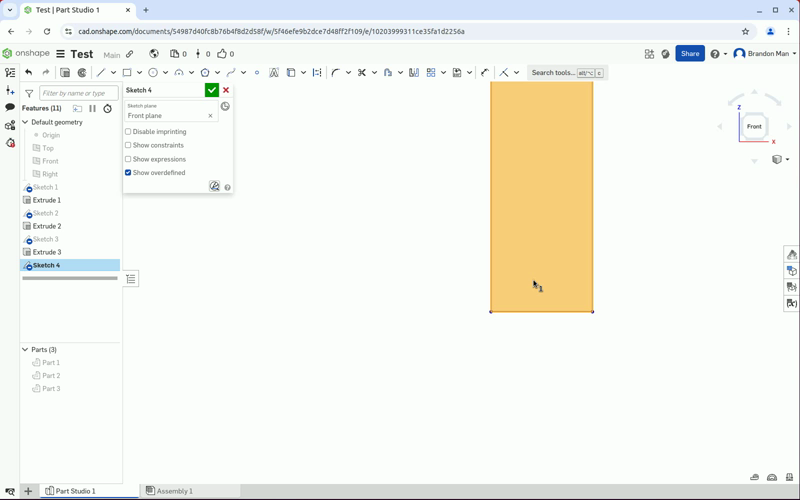
scroll(-6)
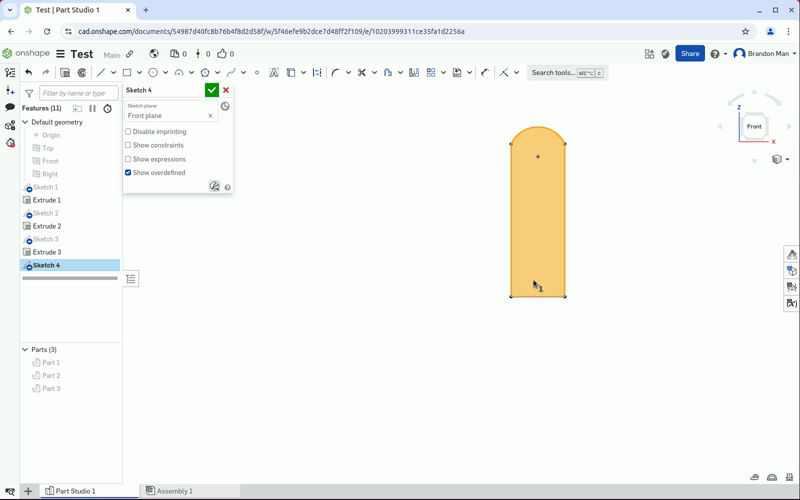
scroll(-6)
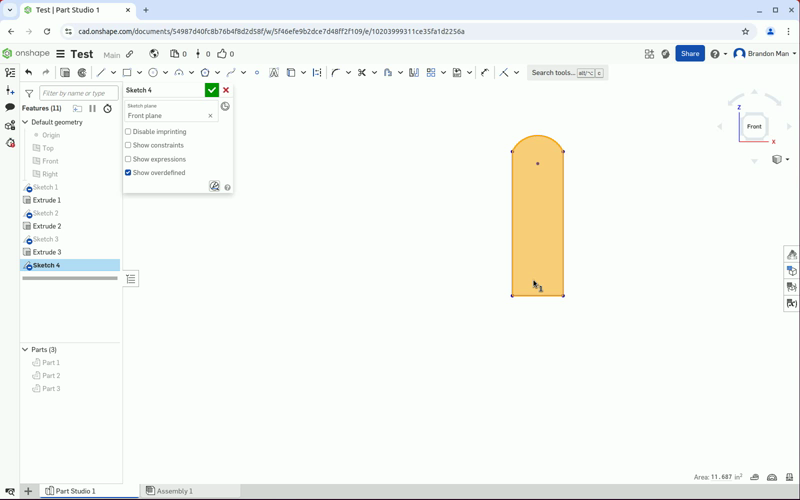
scroll(-6)
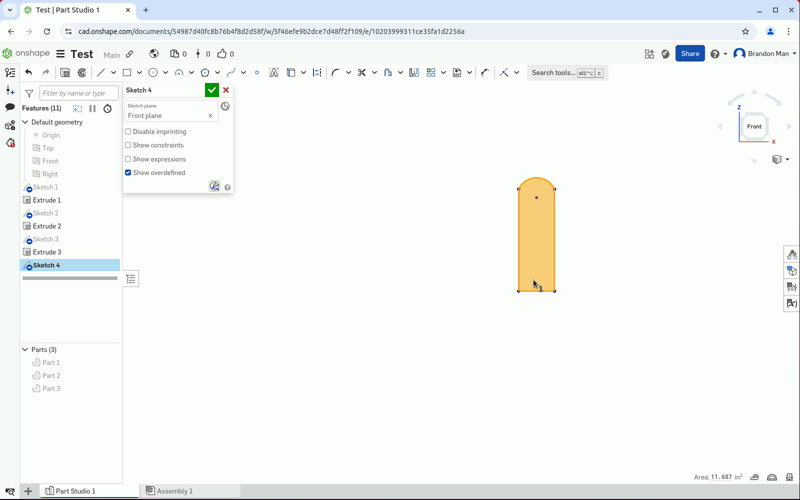
scroll(-6)
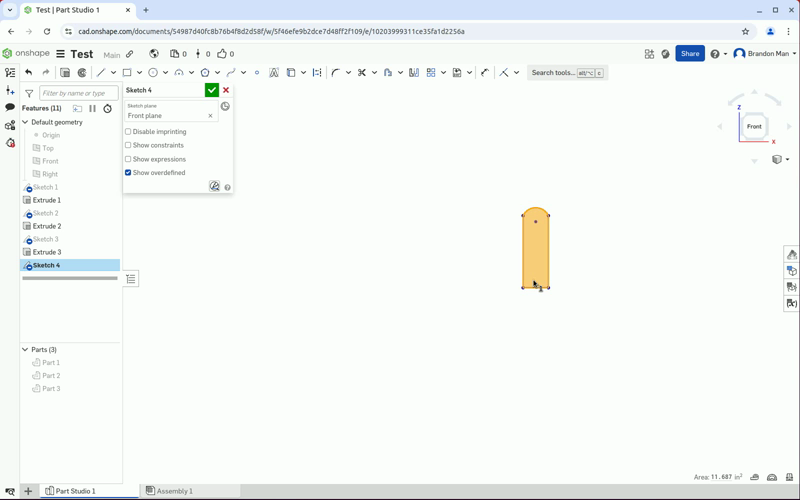
scroll(-6)
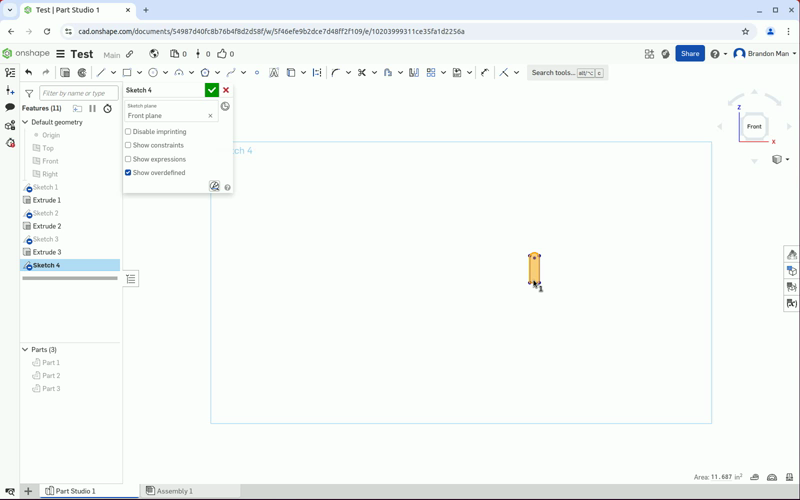
mouse_move(73, 352)
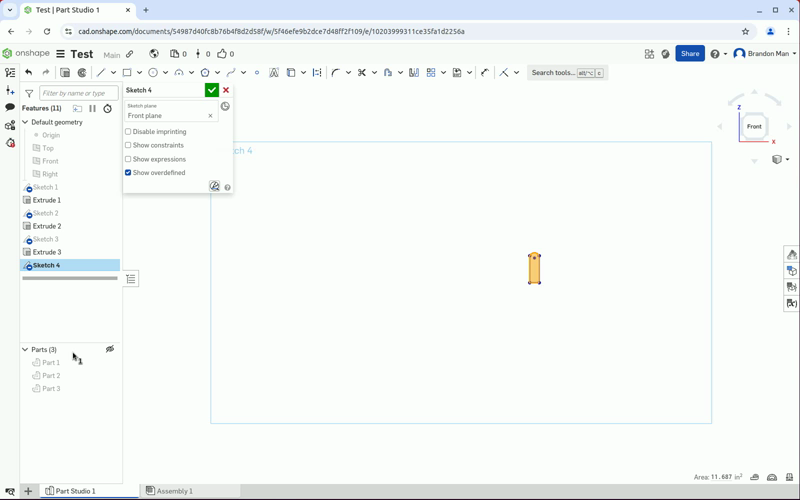
key(shift+y)
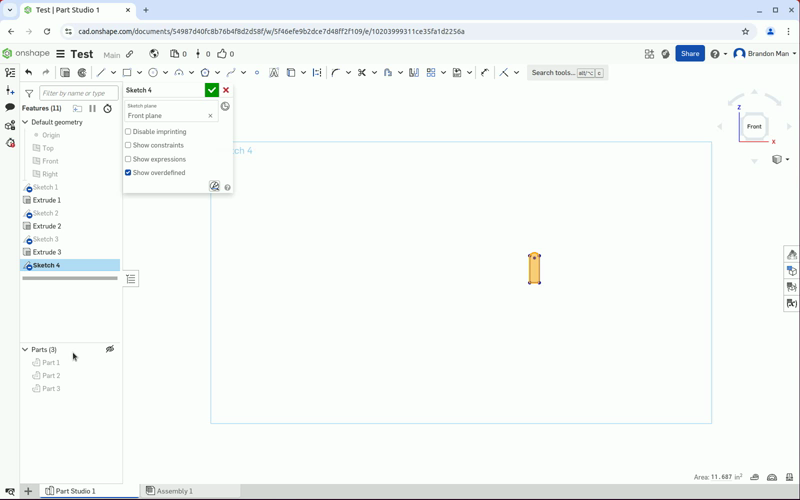
key(shift+e)
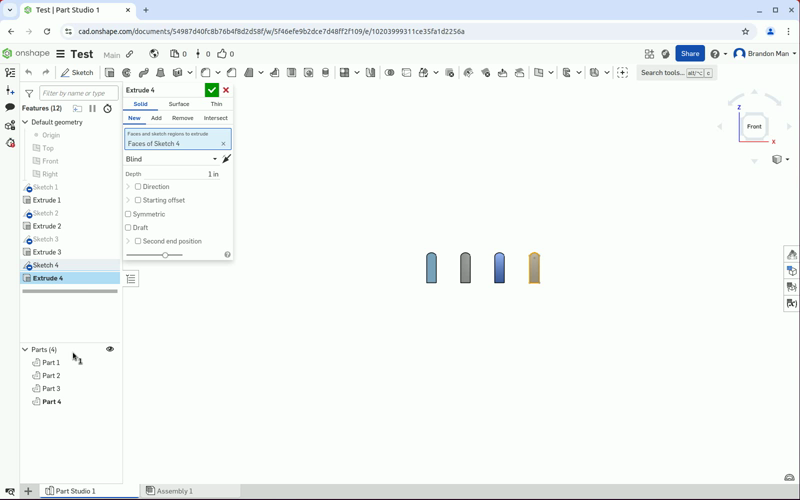
mouse_move(143, 106)
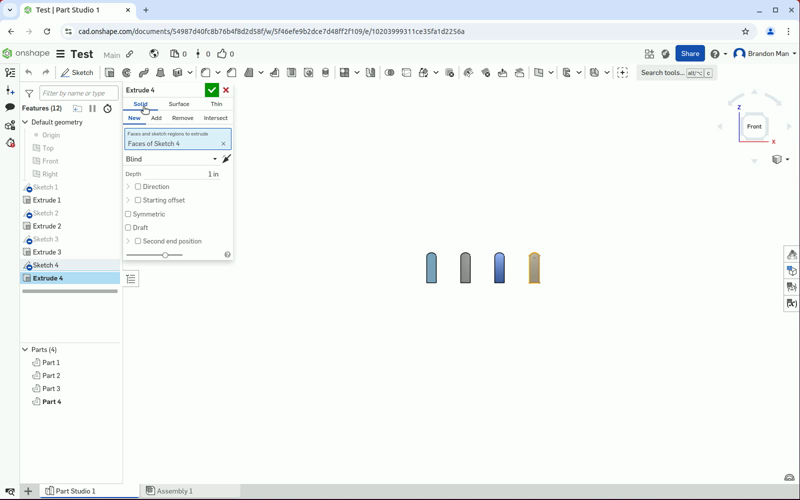
click(143, 106)
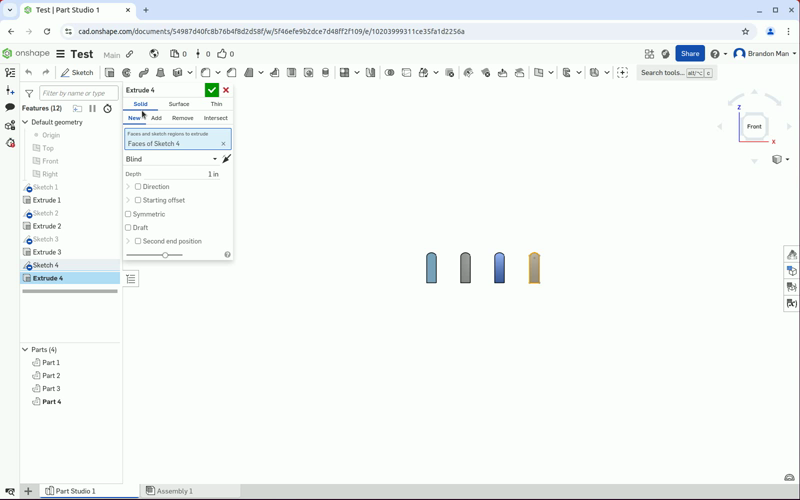
mouse_move(137, 120)
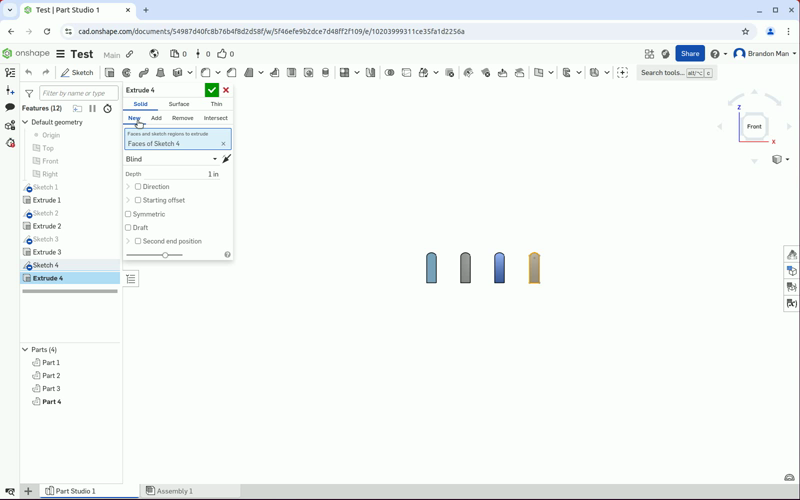
click(137, 120)
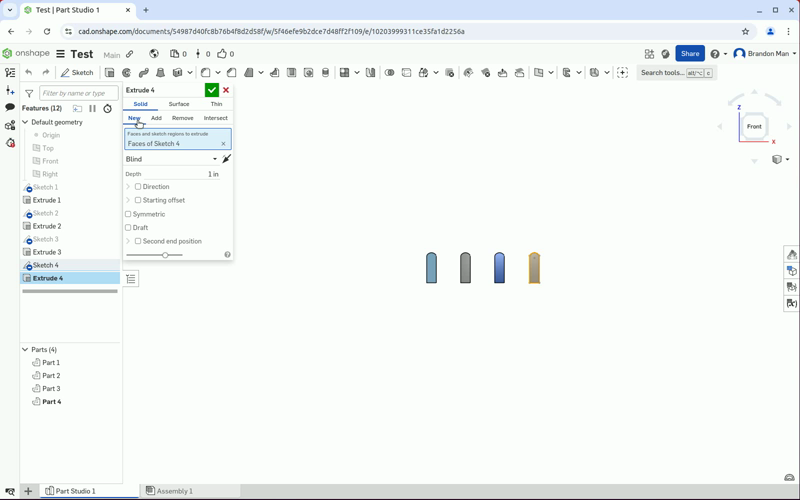
key(tab, 4)
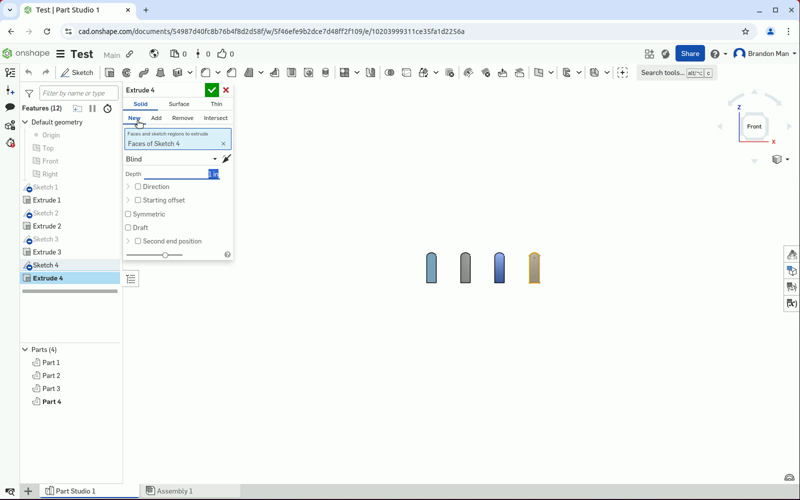
text(3.129)
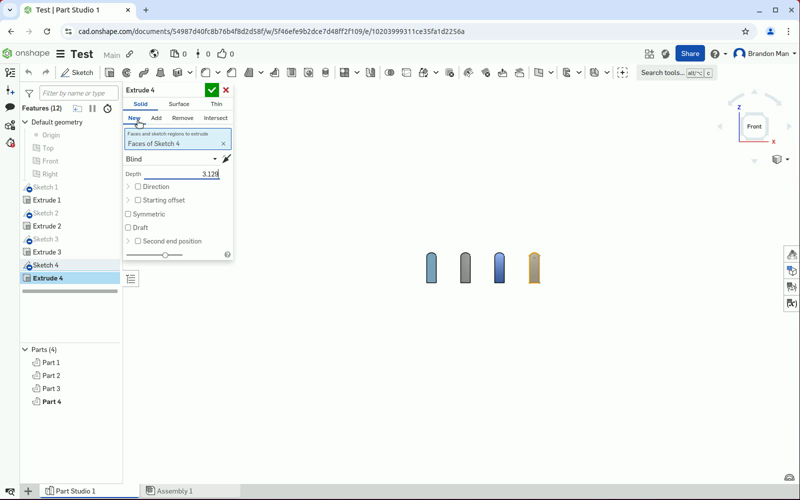
key(enter)
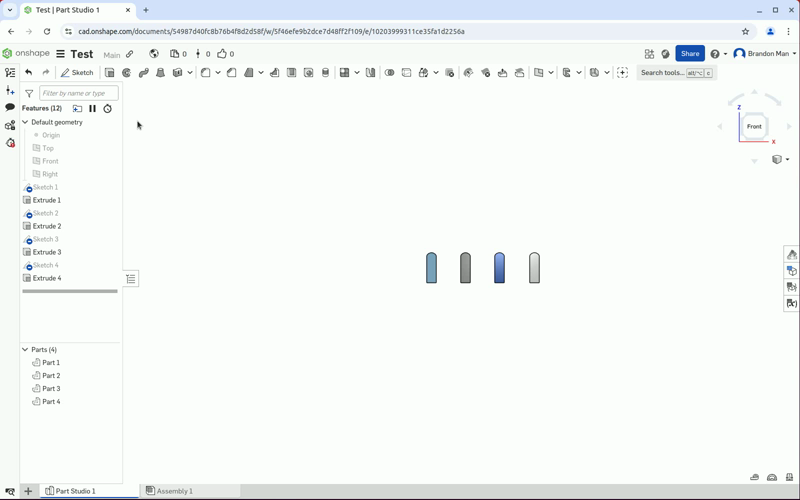
key(shift+h)
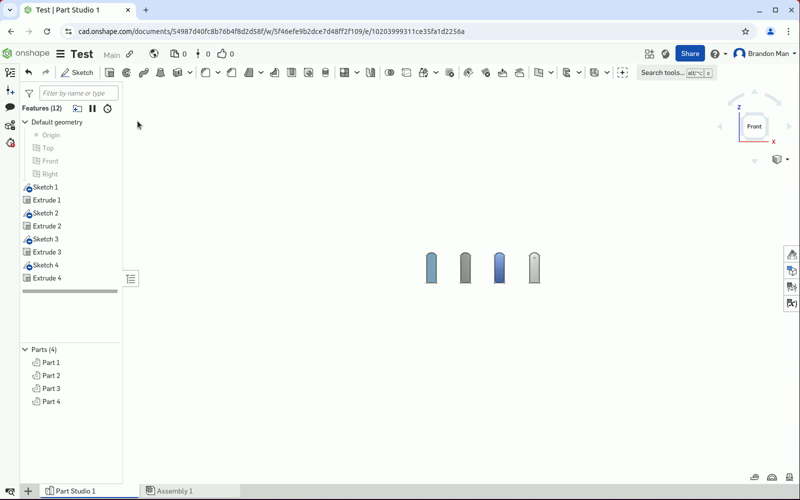
key(shift+h)
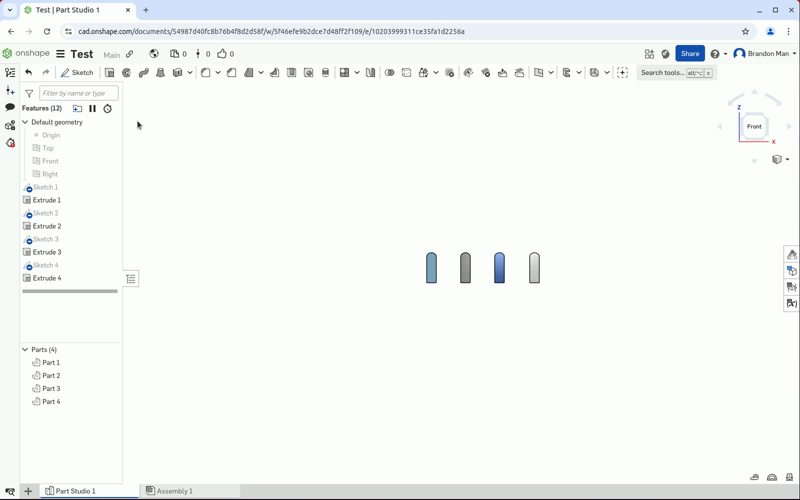
mouse_move(73, 189)
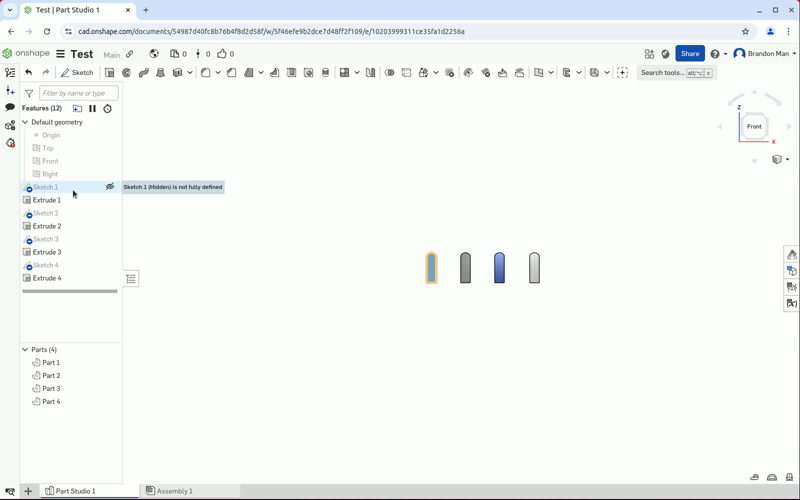
click(73, 189)
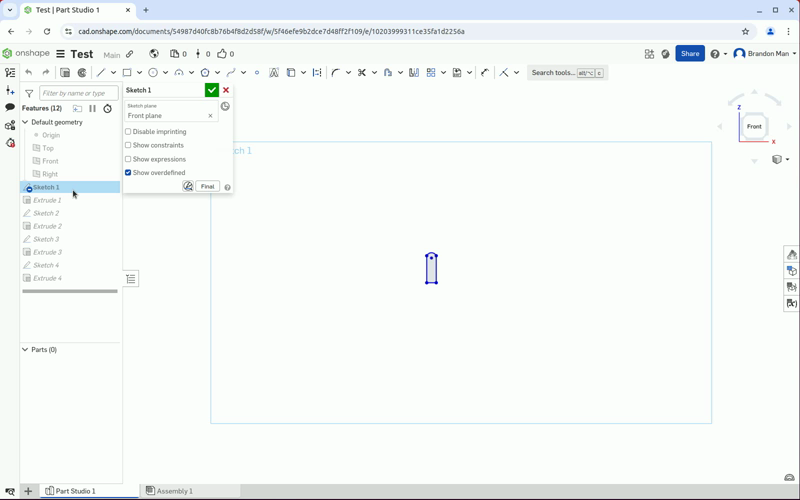
mouse_move(229, 92)
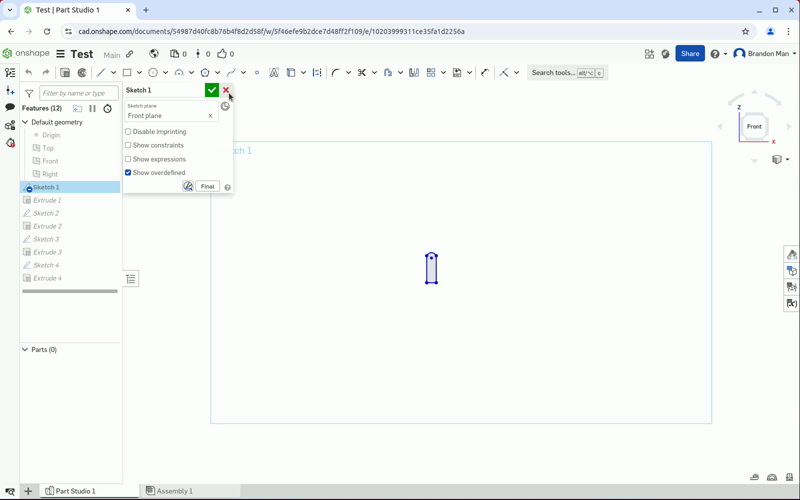
click(229, 92)
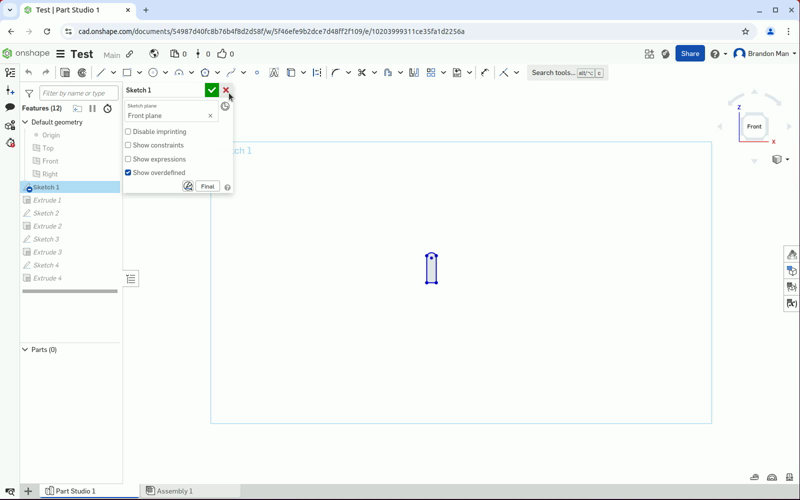
key(shift+s)
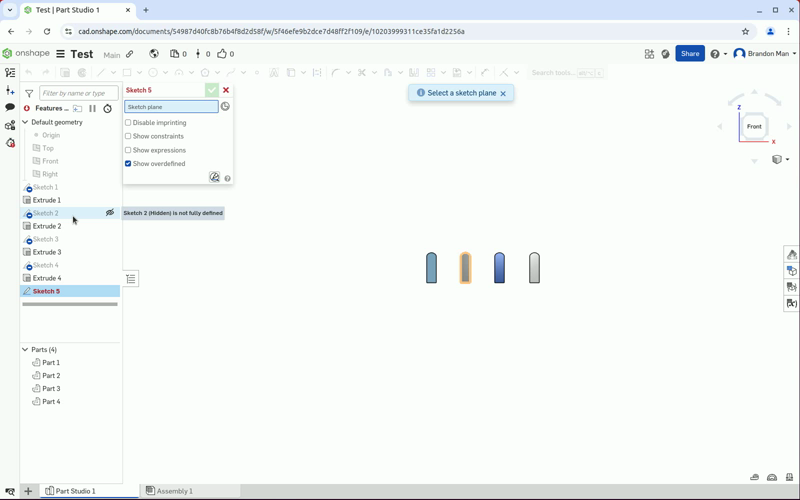
scroll(3)
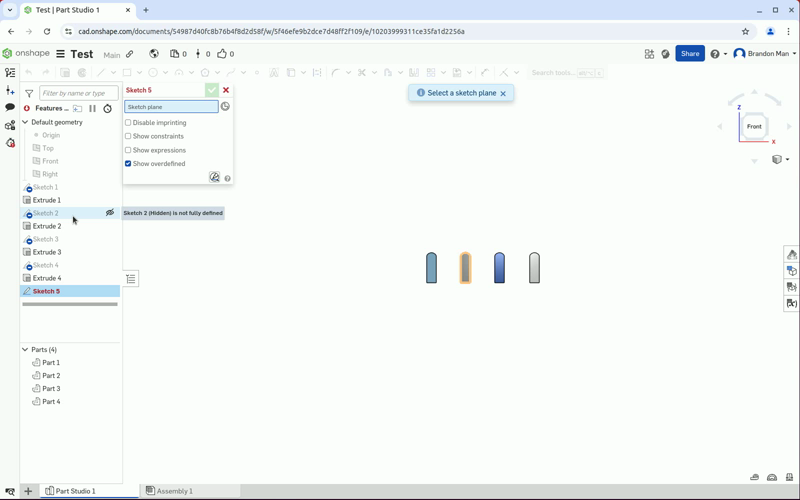
mouse_move(73, 163)
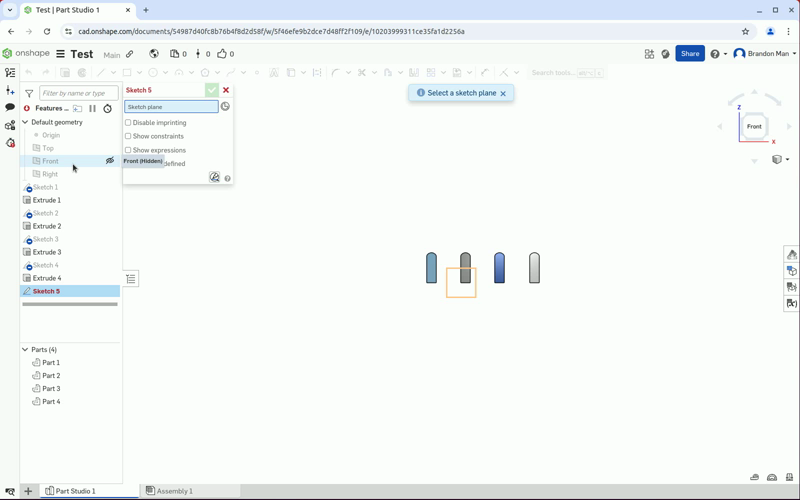
click(73, 163)
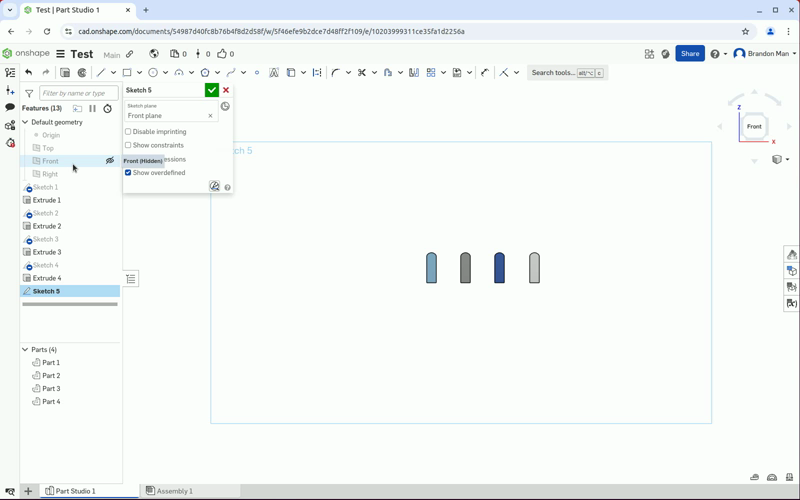
mouse_move(73, 352)
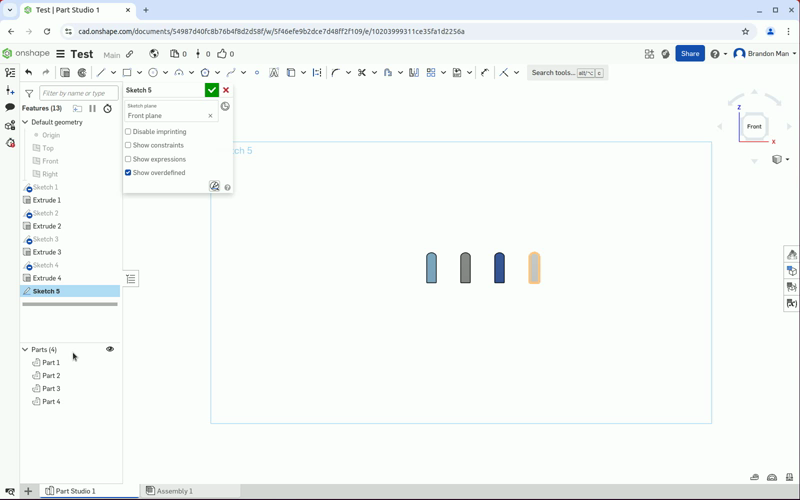
key(y)
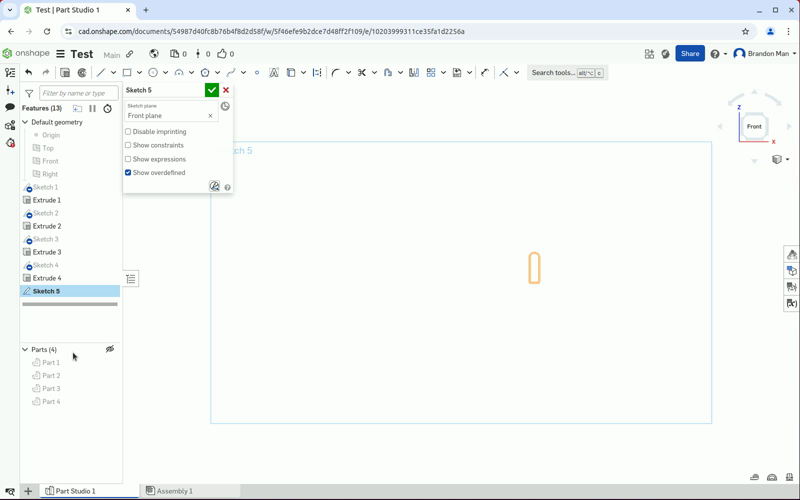
key(l)
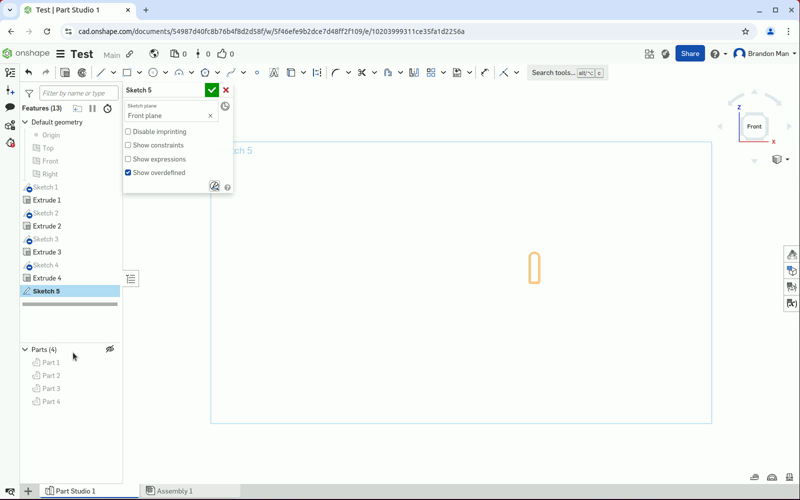
key_down(shift)
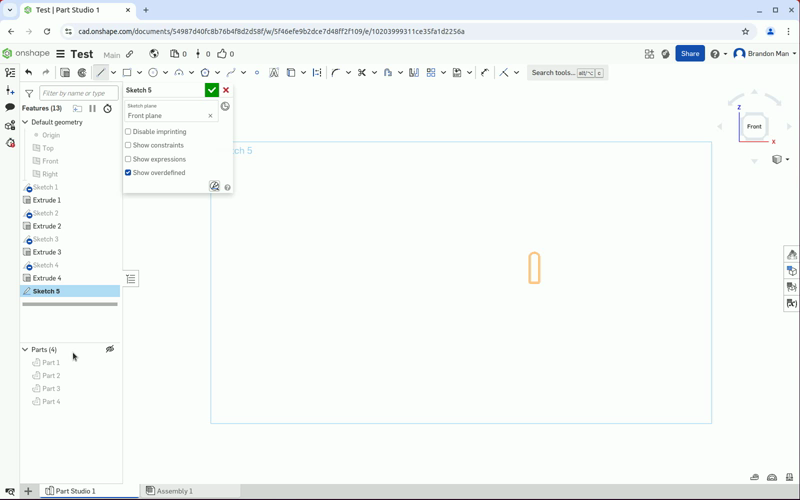
mouse_move(564, 282)
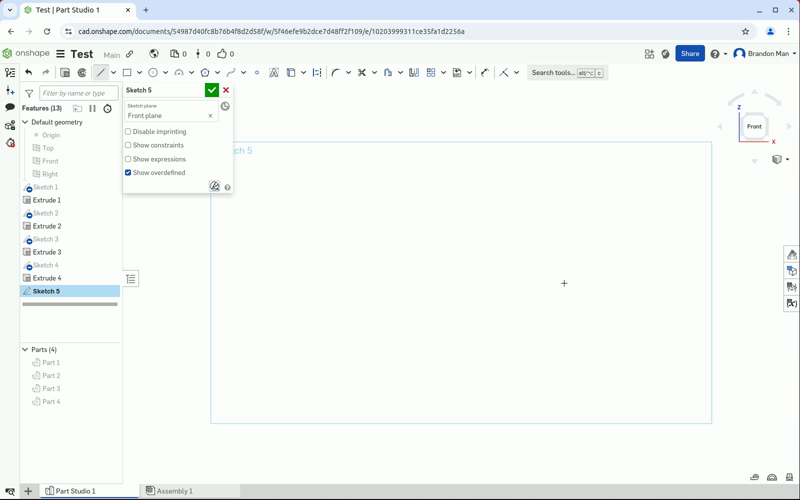
click(564, 282)
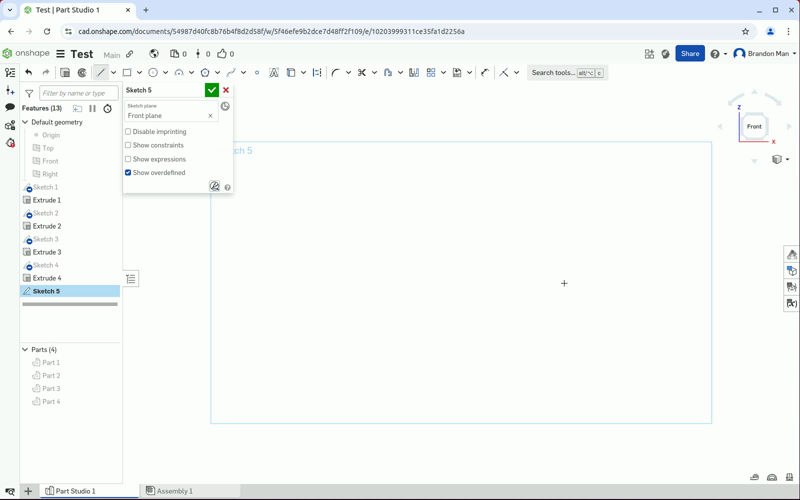
key_up(shift)
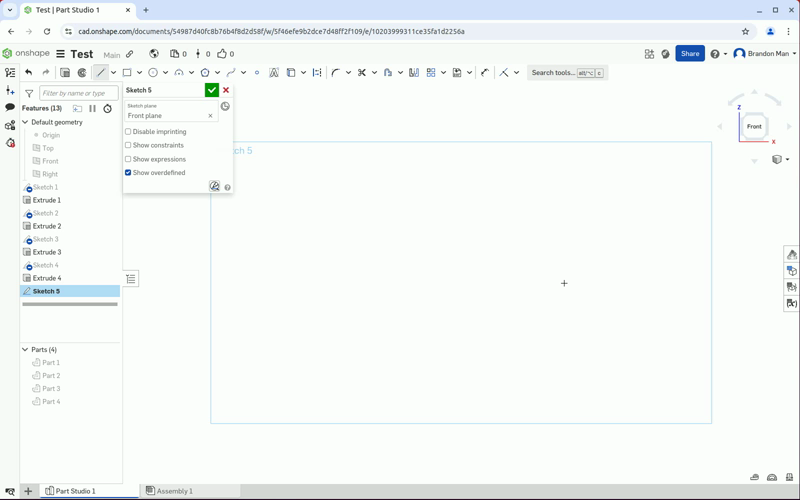
key_down(shift)
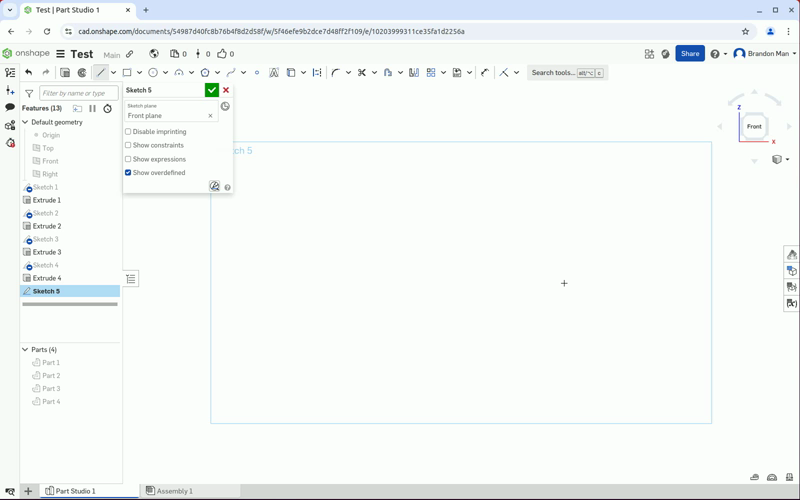
mouse_move(589, 282)
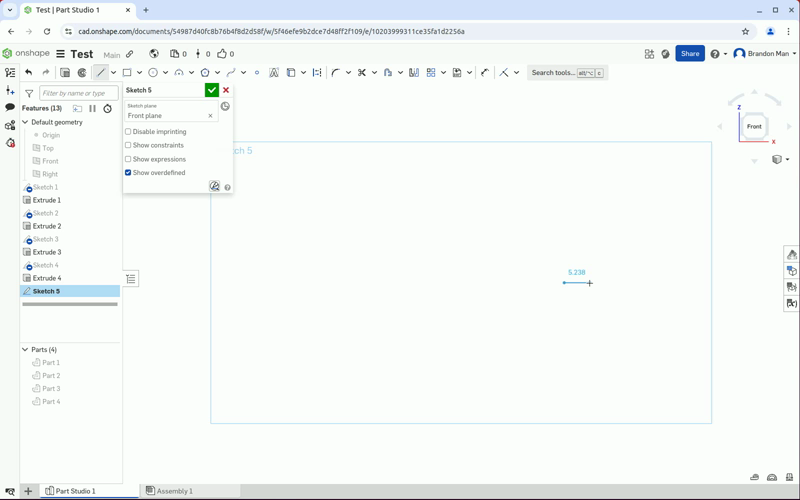
mouse_move(573, 282)
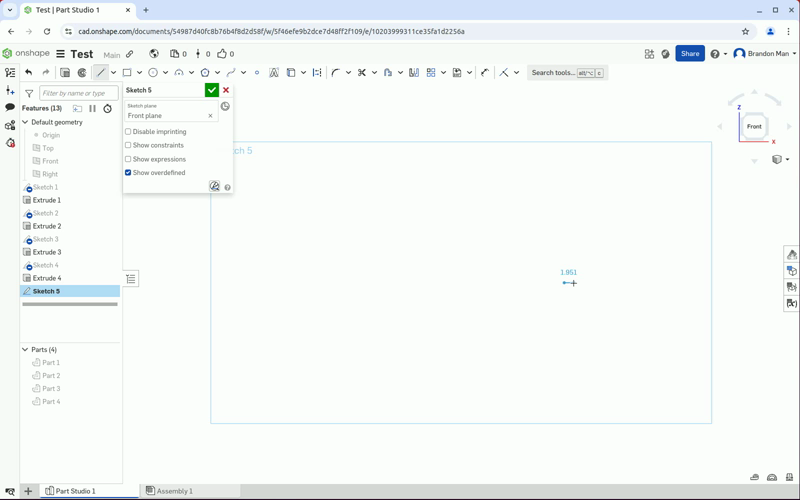
click(573, 282)
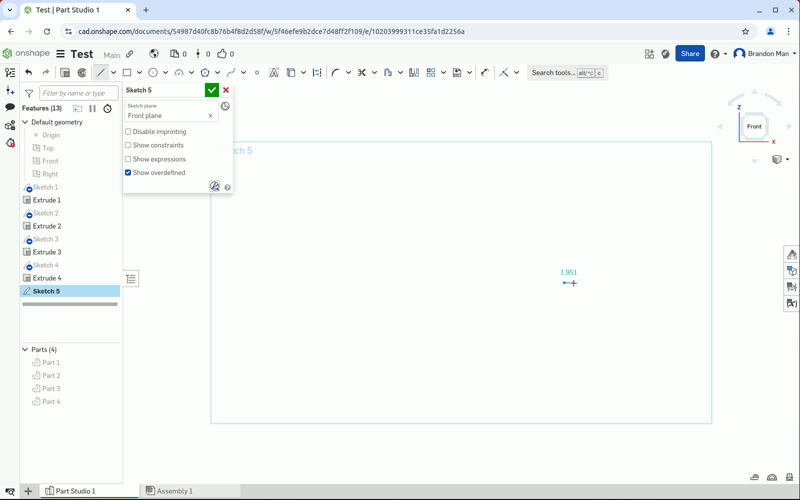
key_up(shift)
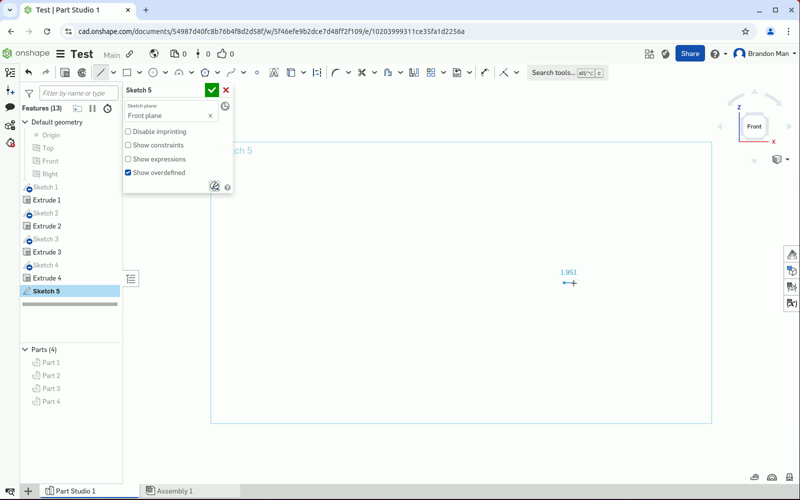
key_down(shift)
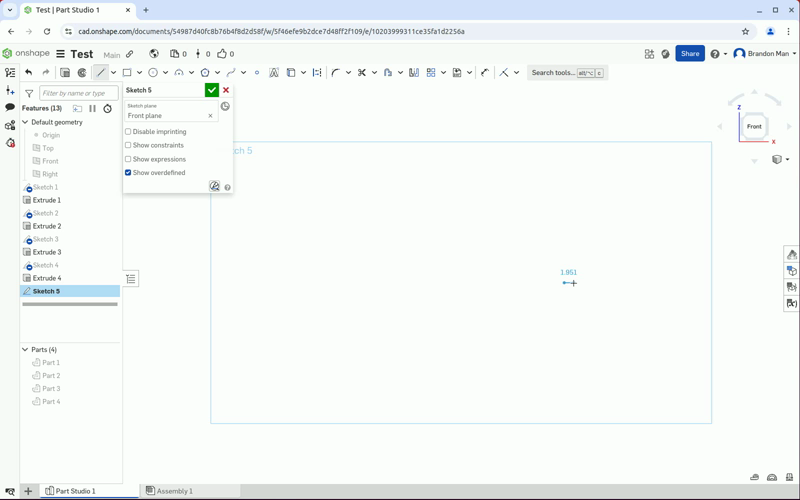
mouse_move(589, 282)
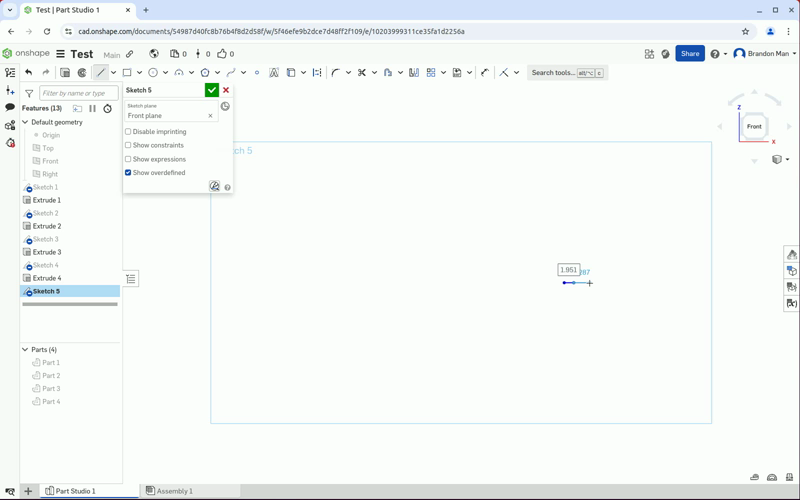
mouse_move(573, 255)
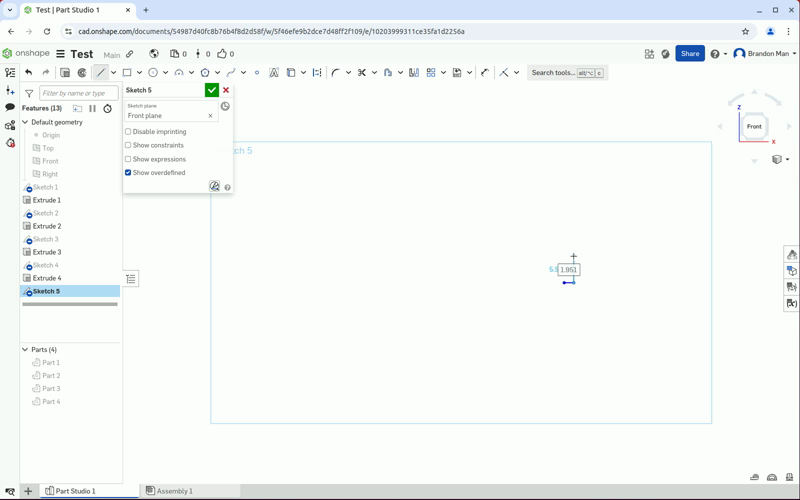
click(573, 255)
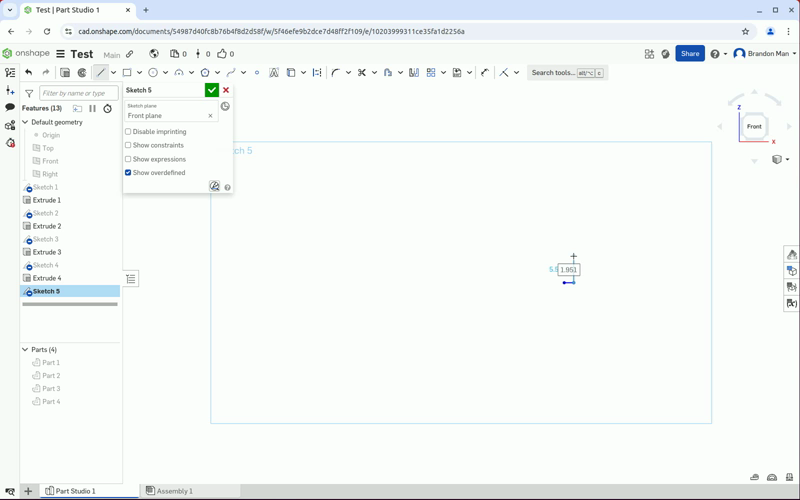
key_up(shift)
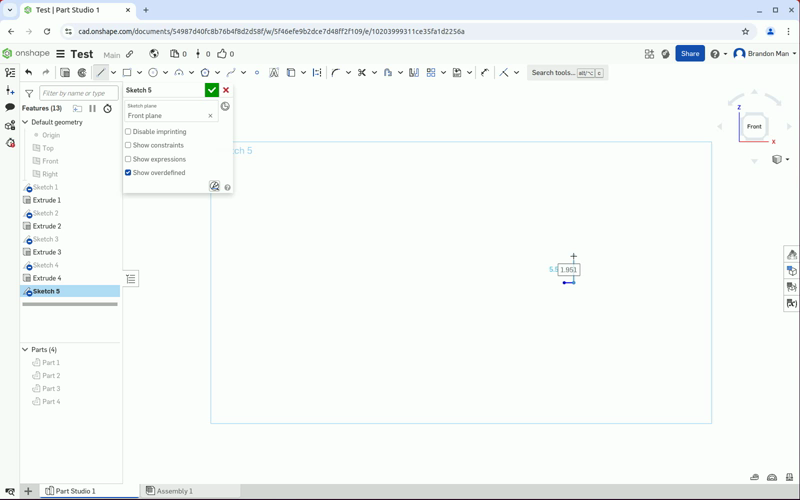
key(esc)
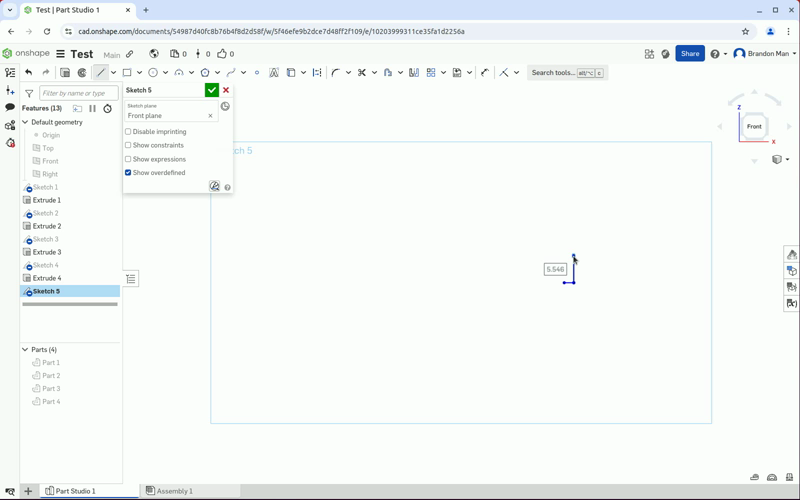
key(a)
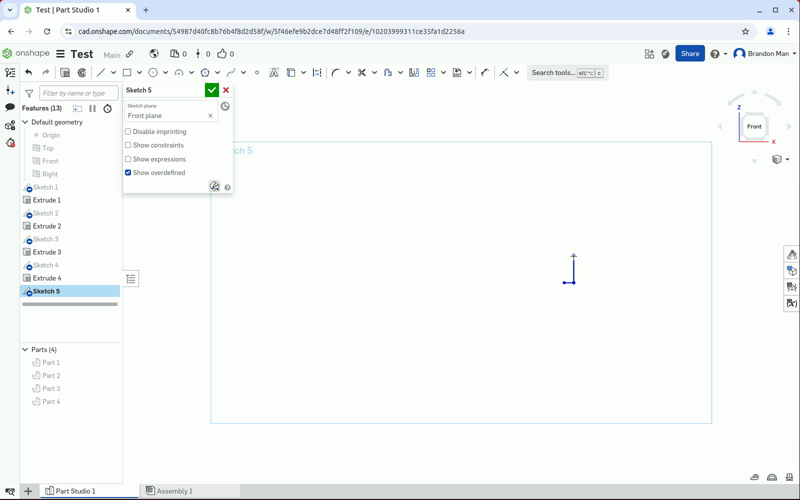
mouse_move(573, 255)
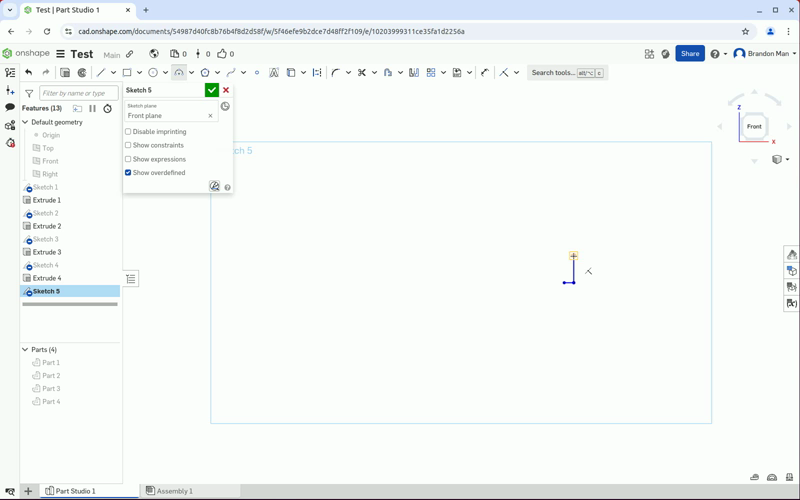
click(573, 255)
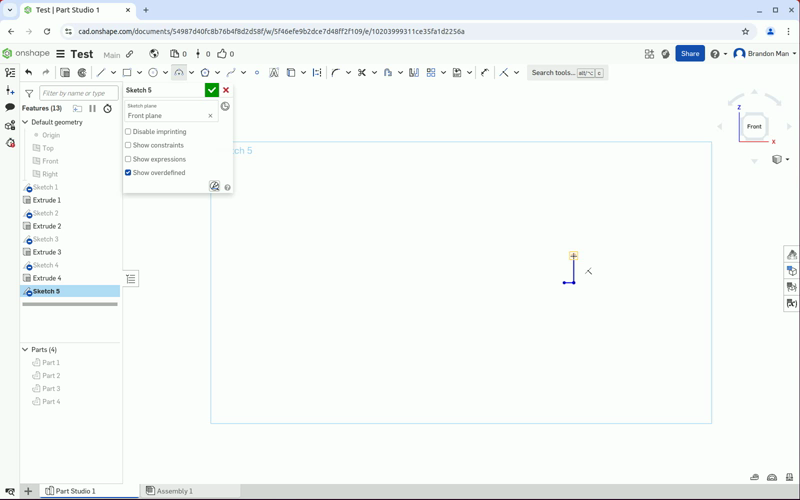
key_down(shift)
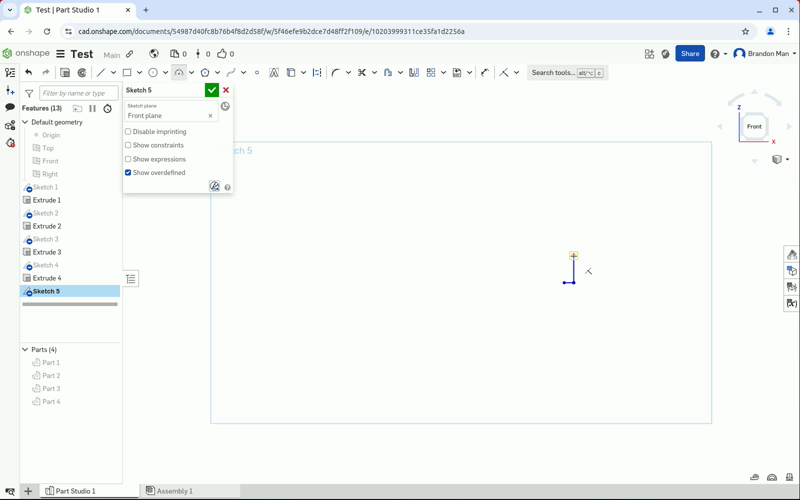
mouse_move(564, 255)
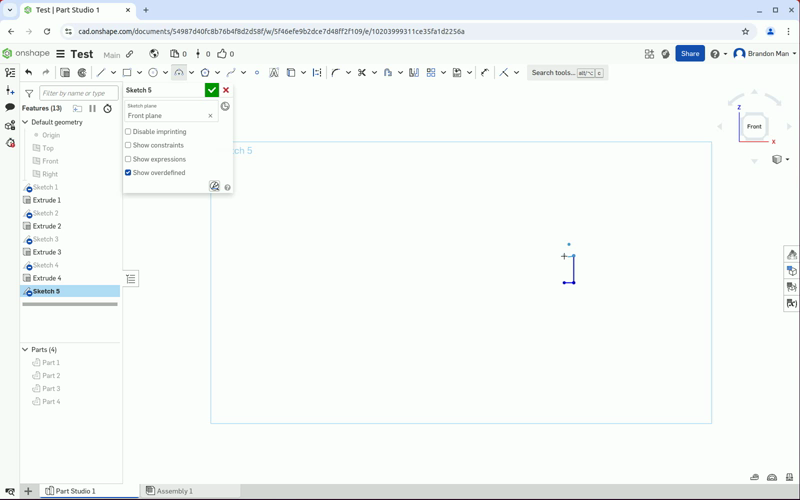
click(564, 255)
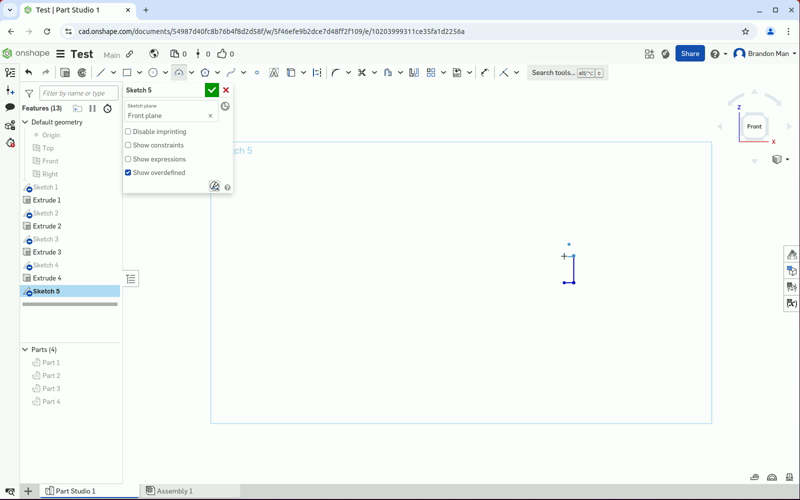
mouse_move(568, 252)
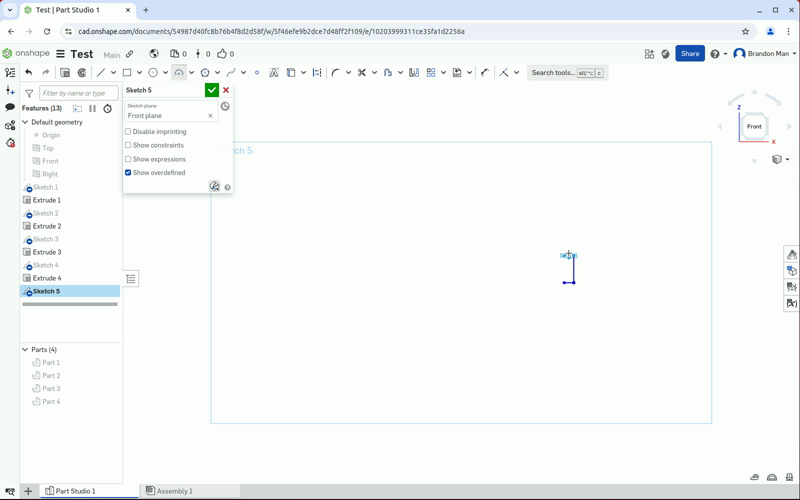
click(568, 252)
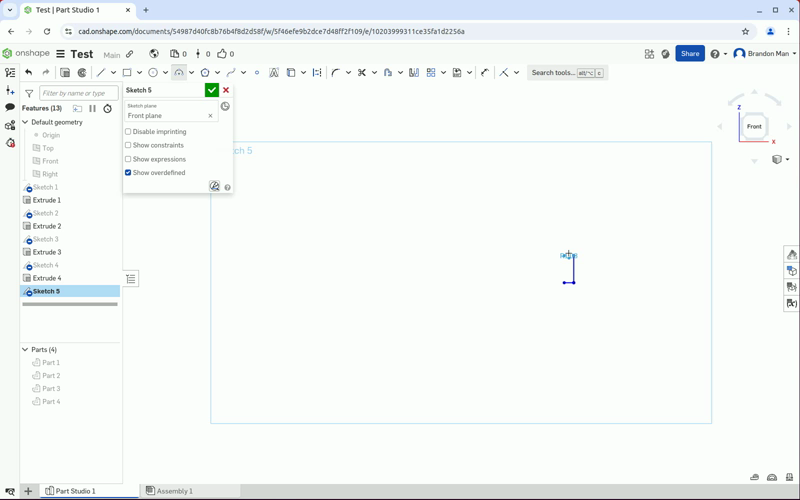
key_up(shift)
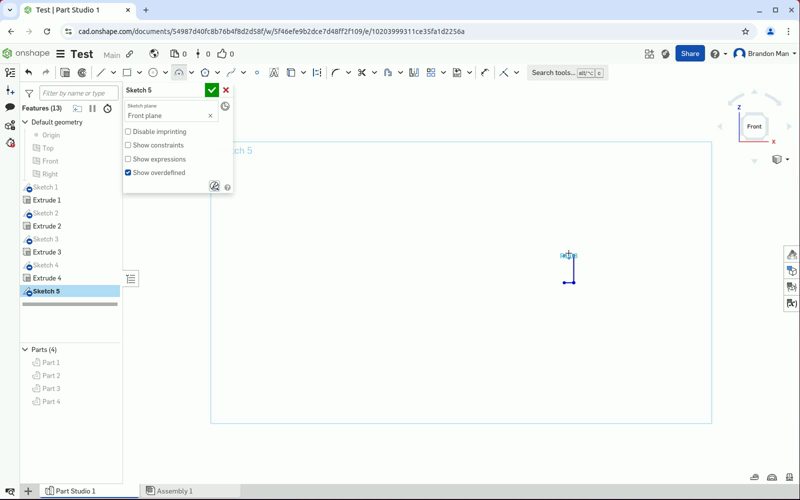
key(esc)
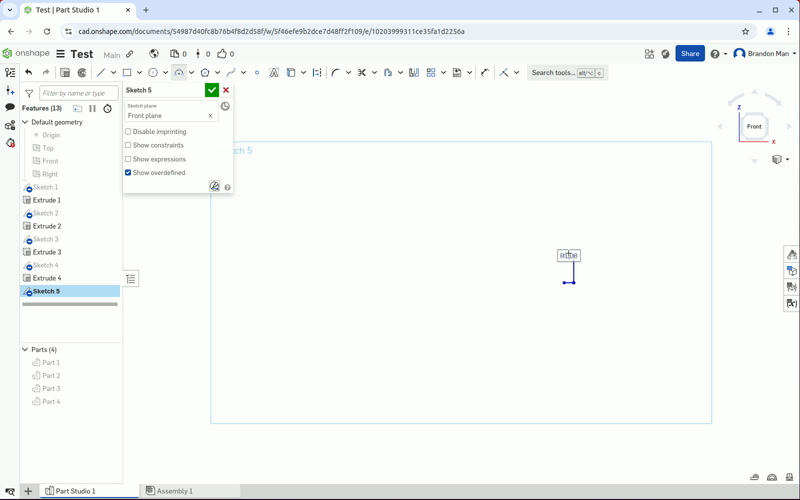
key(l)
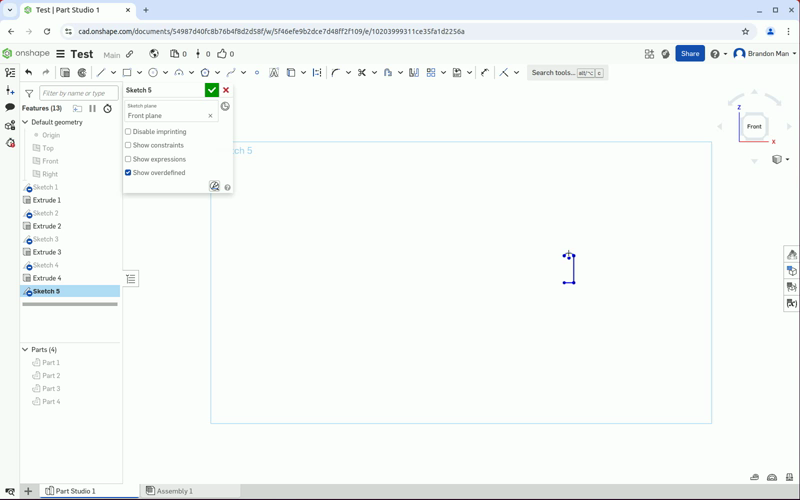
mouse_move(564, 255)
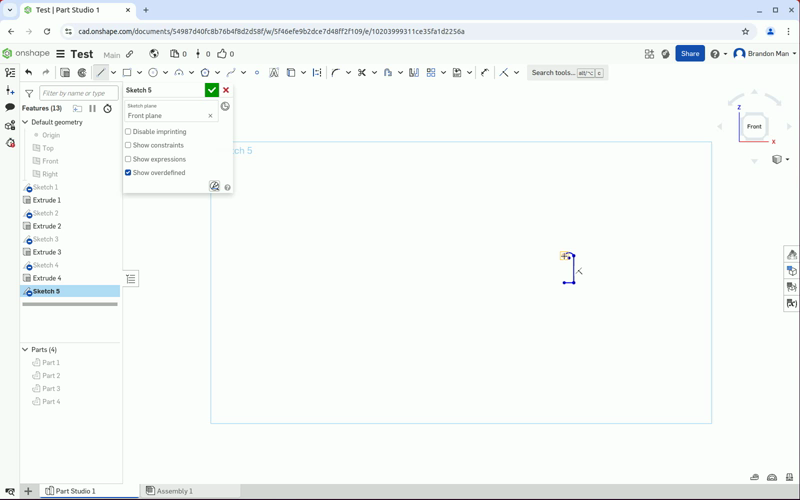
click(564, 255)
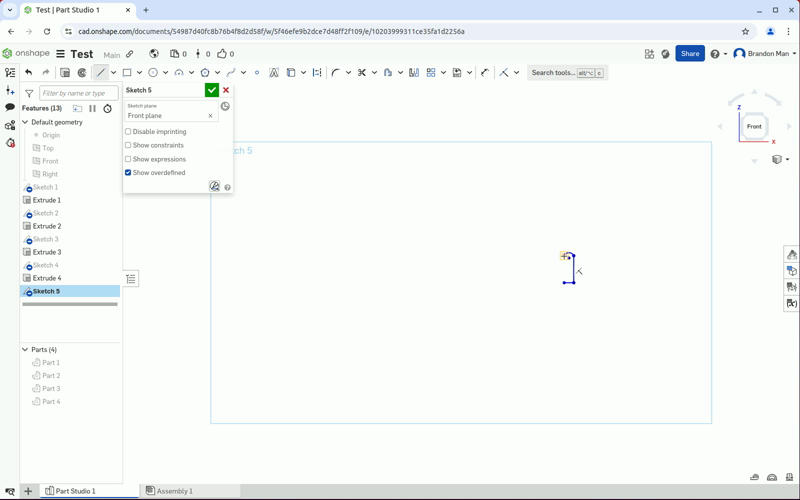
mouse_move(589, 255)
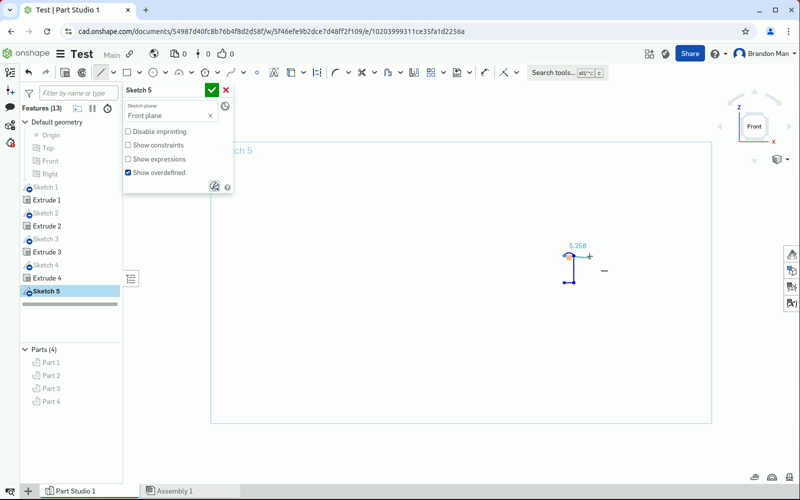
key_down(shift)
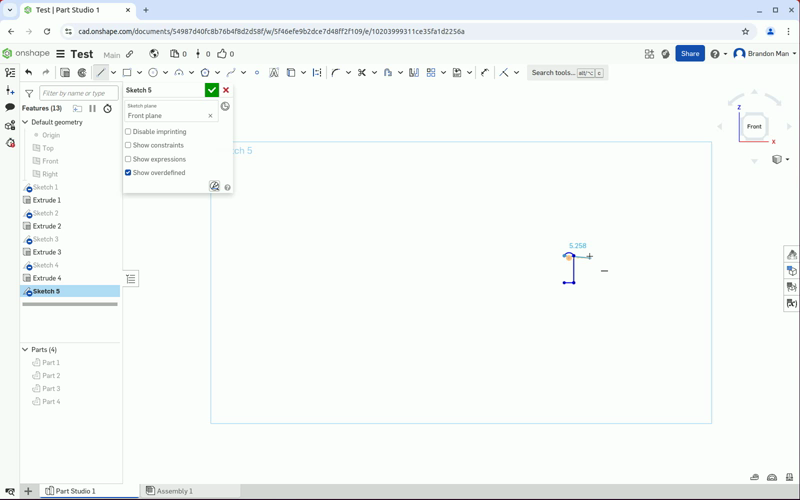
mouse_move(564, 282)
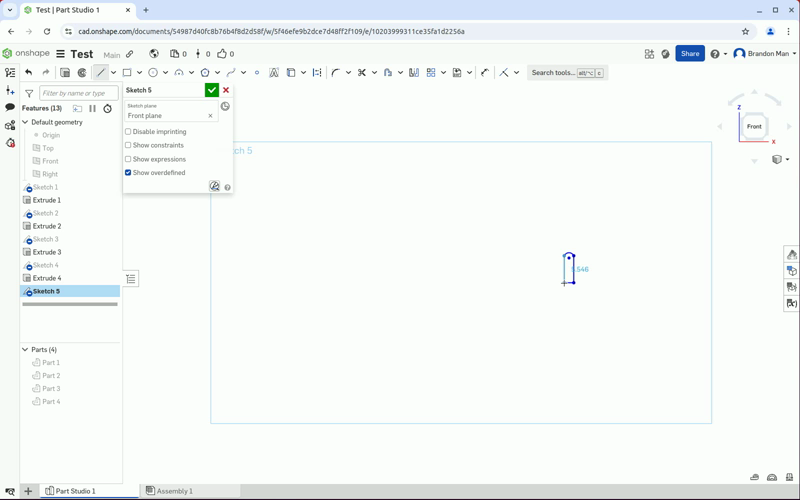
key_up(shift)
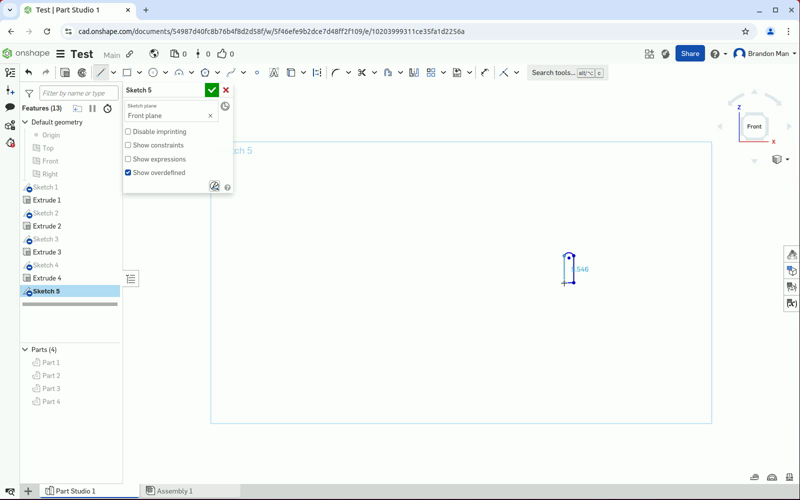
click(564, 282)
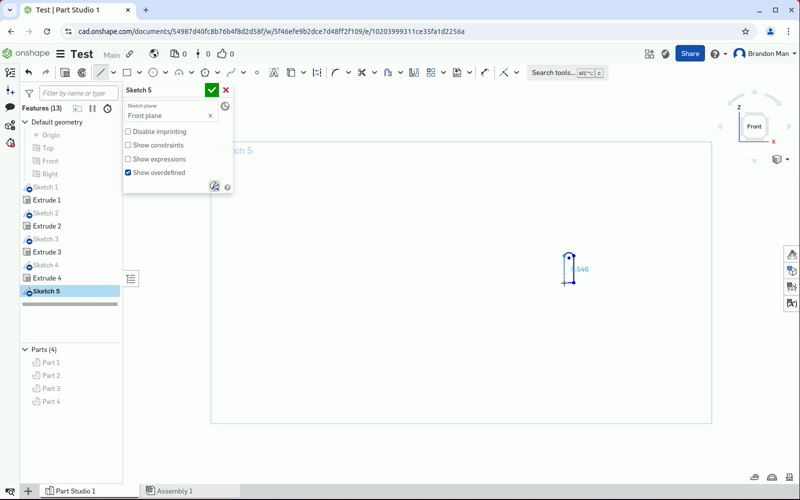
key(esc)
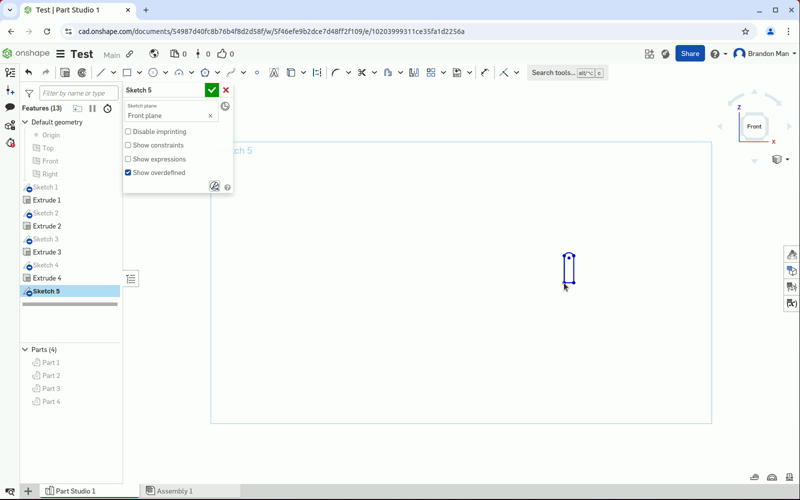
mouse_move(567, 274)
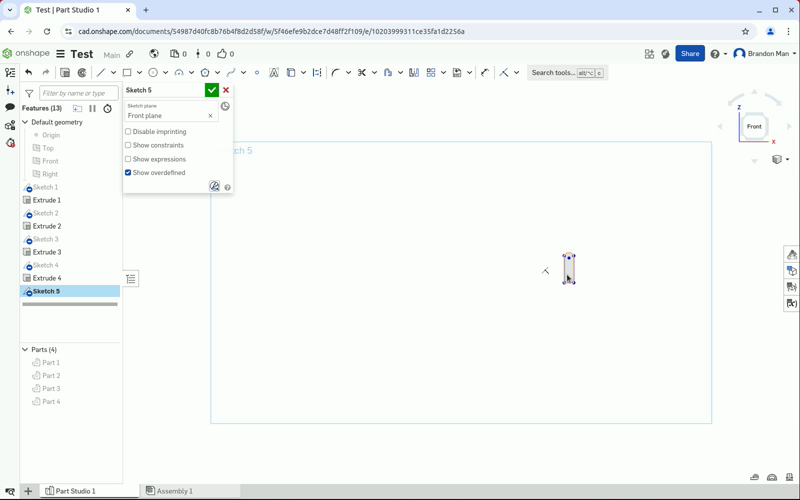
scroll(6)
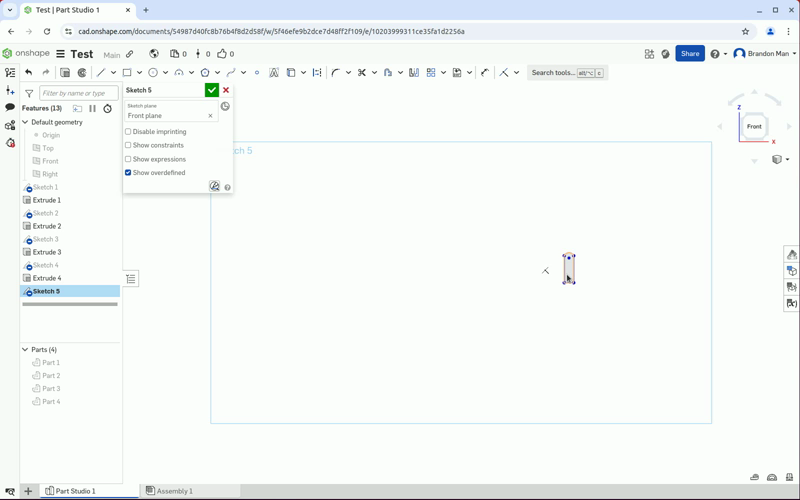
scroll(6)
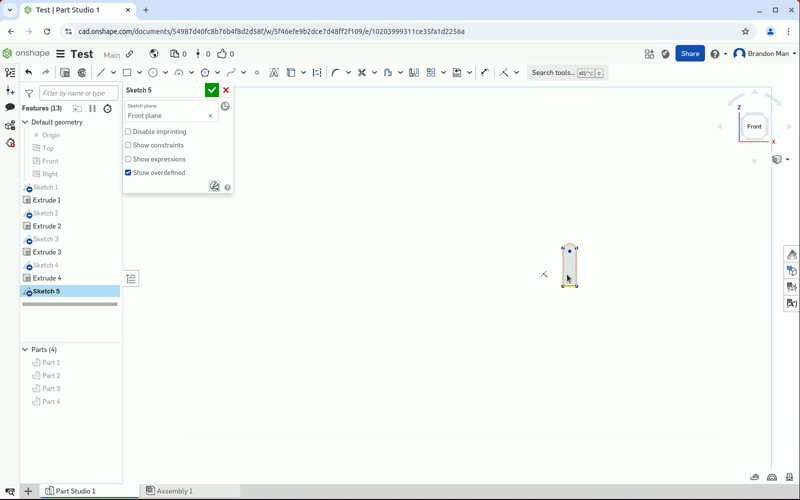
scroll(6)
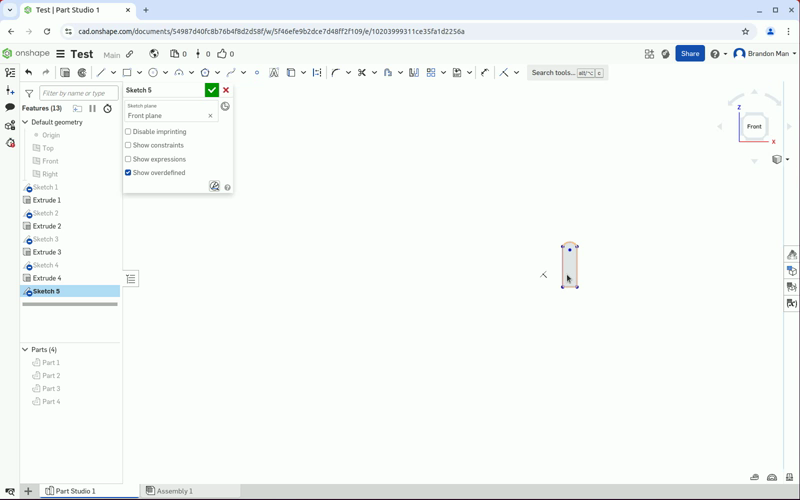
scroll(6)
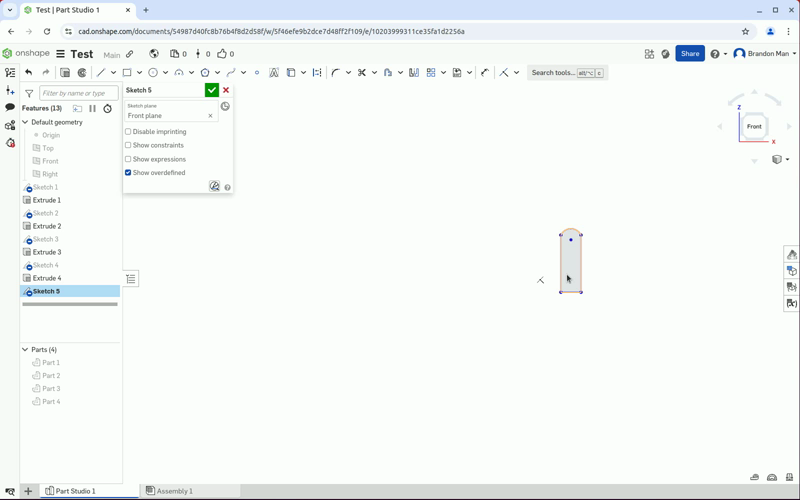
scroll(6)
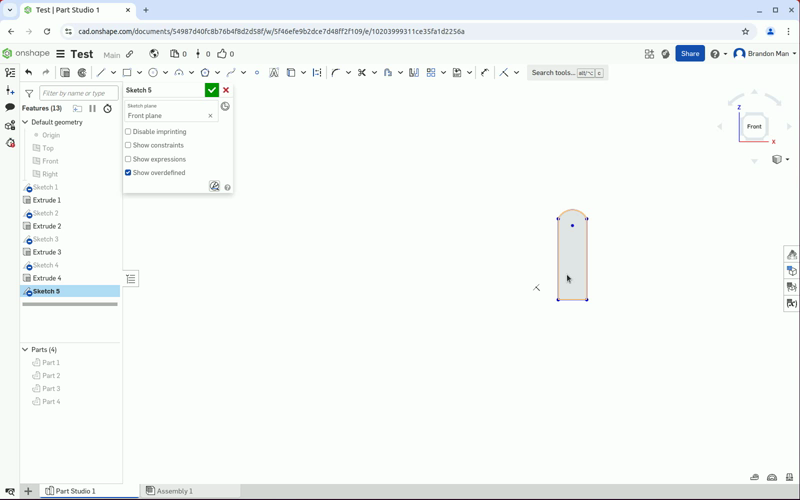
scroll(6)
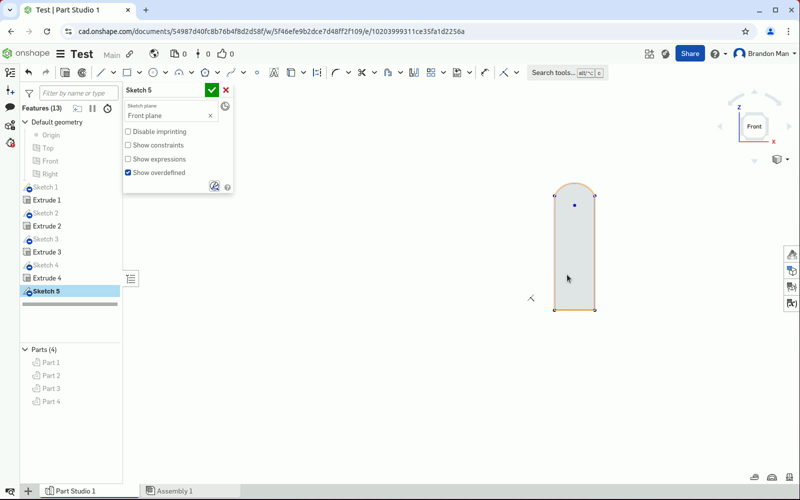
scroll(6)
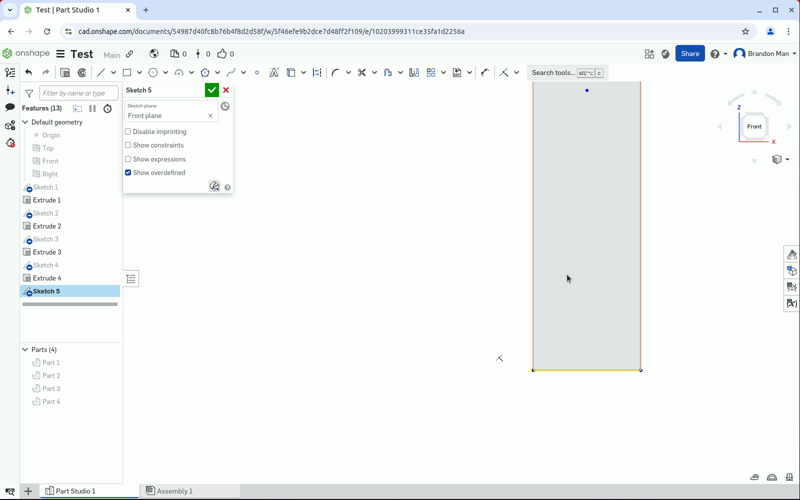
click(567, 274)
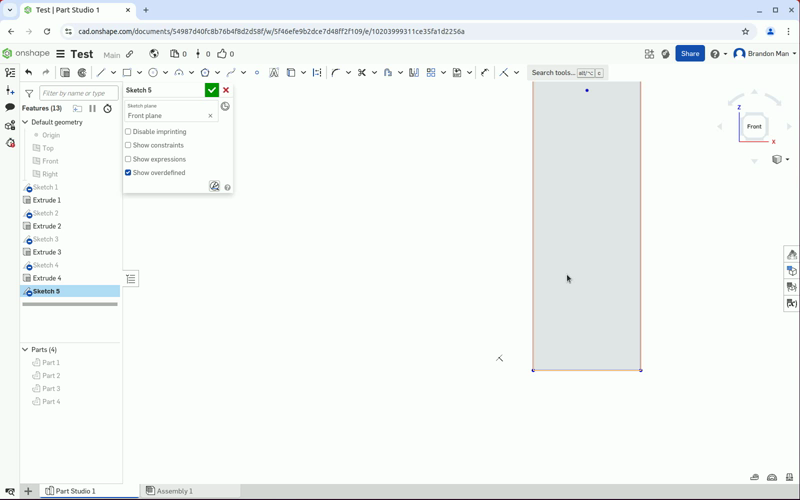
scroll(-6)
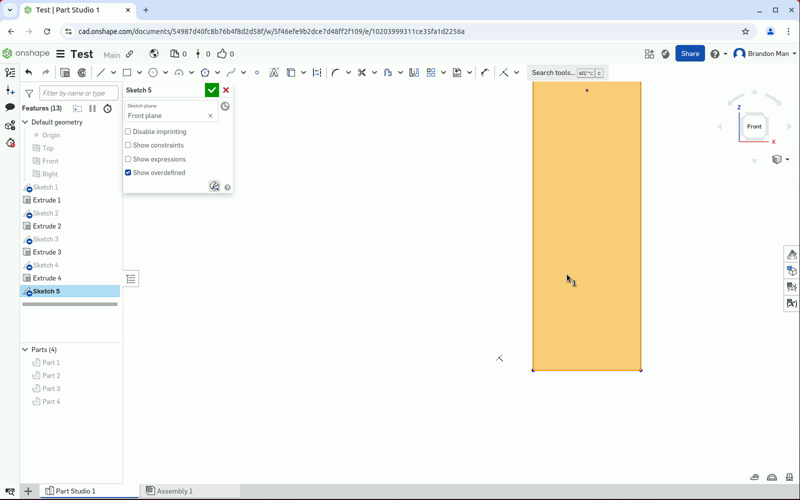
scroll(-6)
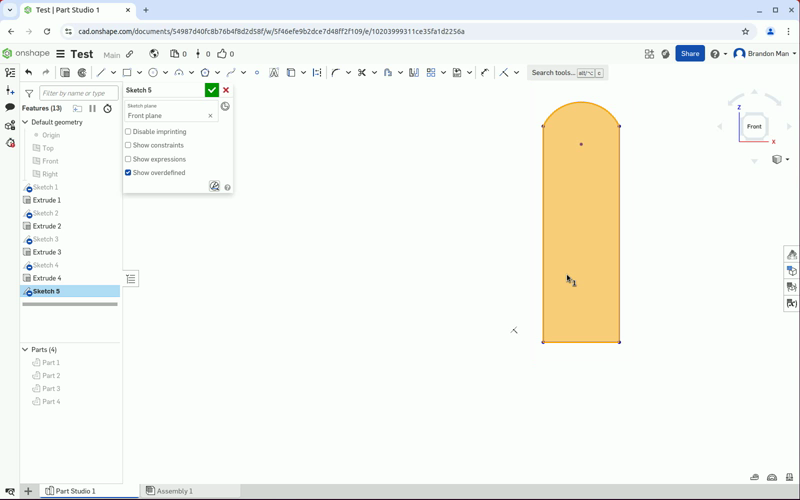
scroll(-6)
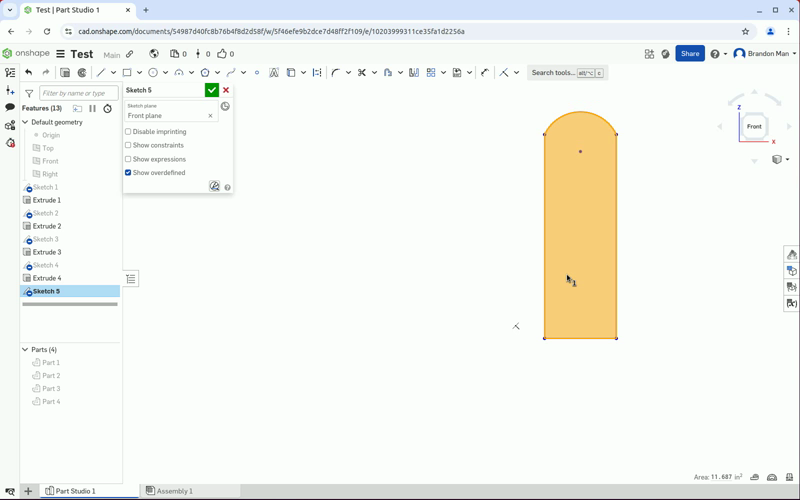
scroll(-6)
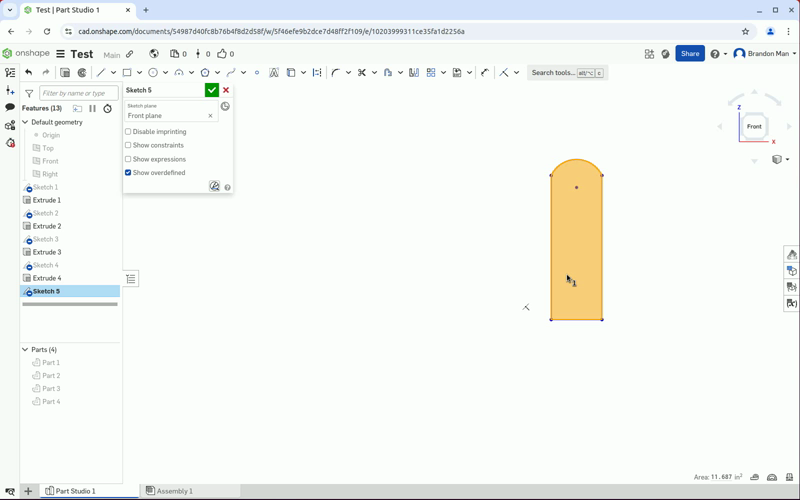
scroll(-6)
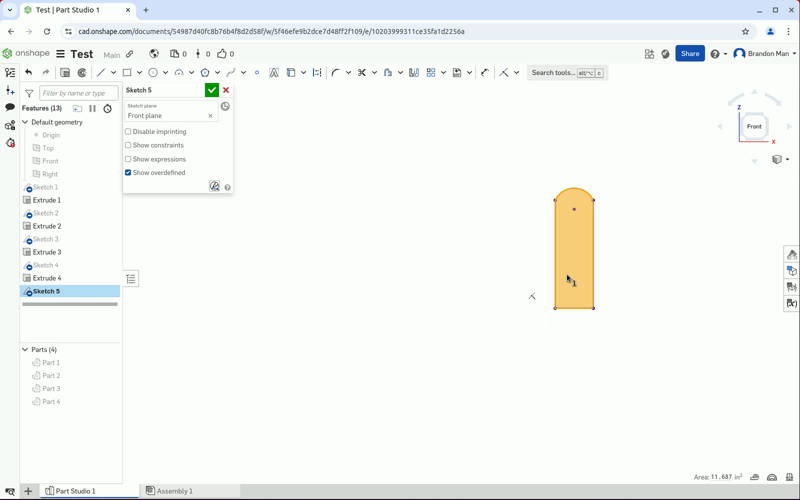
scroll(-6)
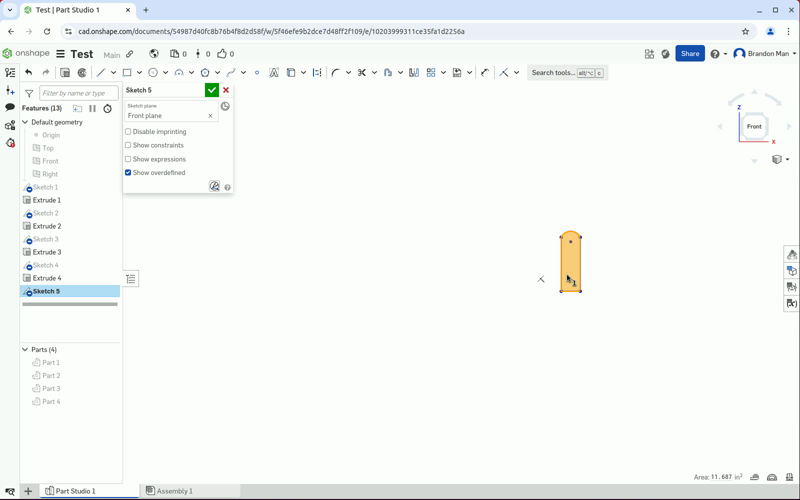
scroll(-6)
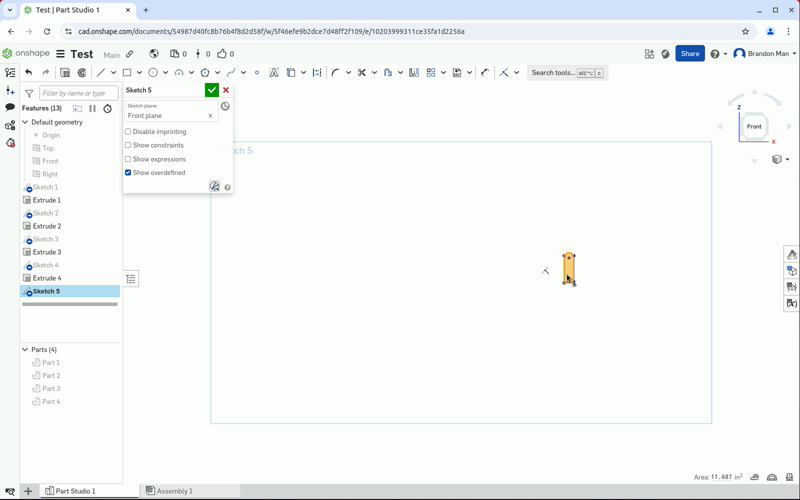
mouse_move(73, 352)
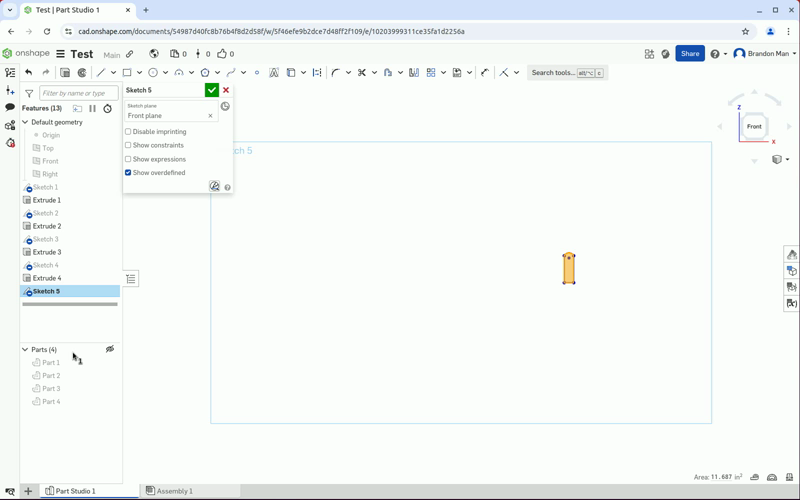
key(shift+y)
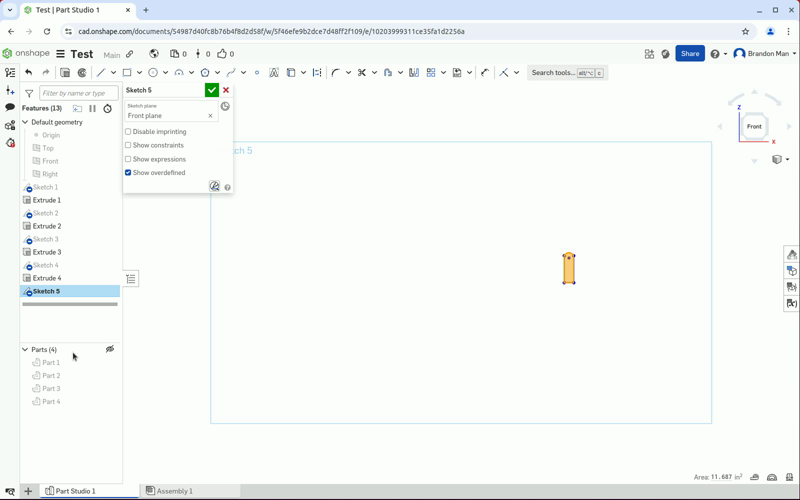
key(shift+e)
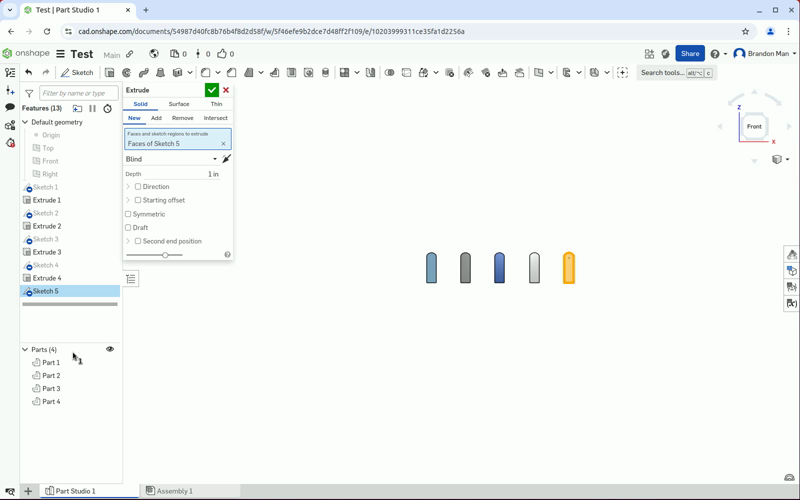
mouse_move(143, 106)
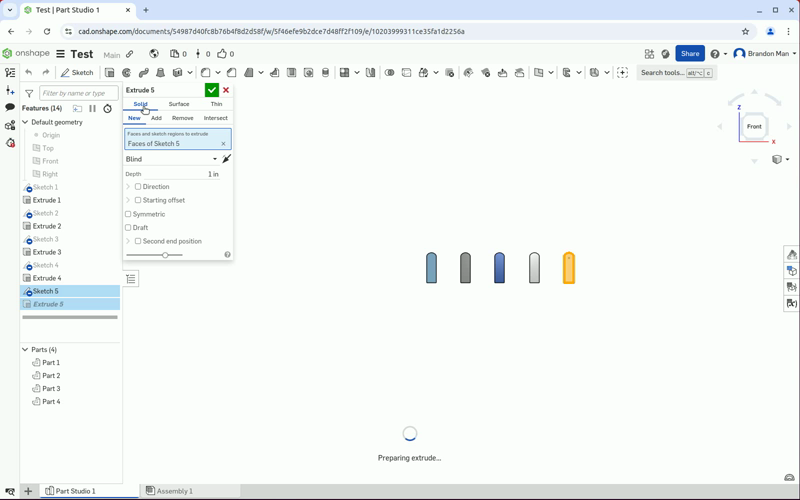
click(143, 106)
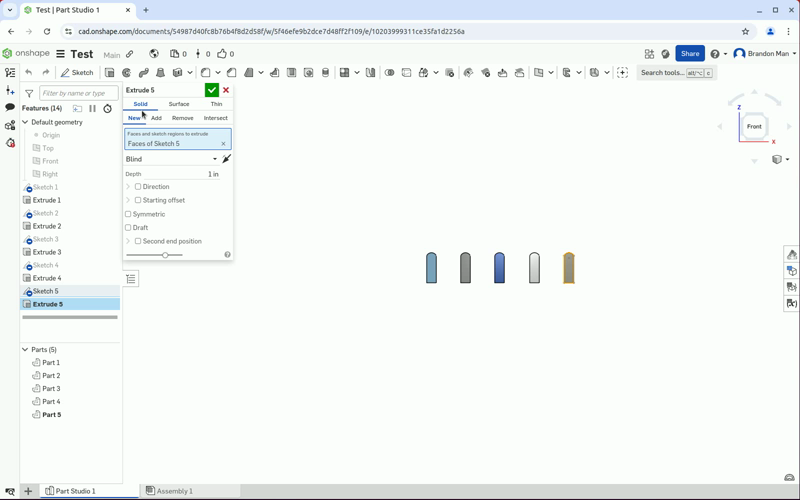
mouse_move(137, 120)
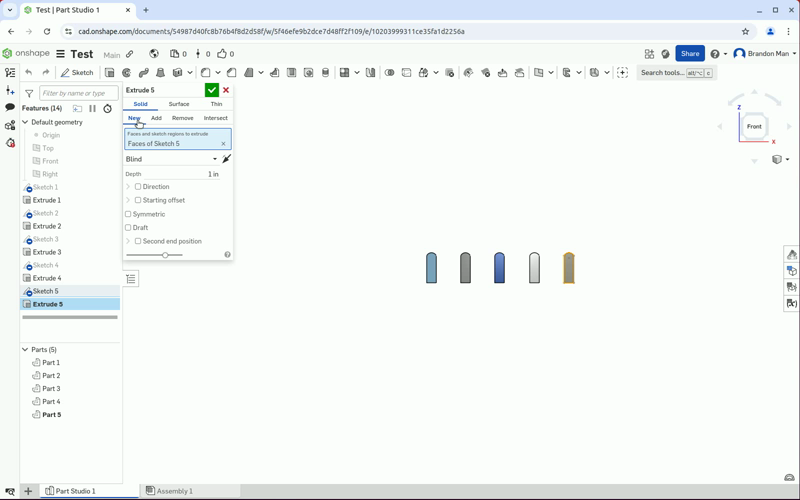
click(137, 120)
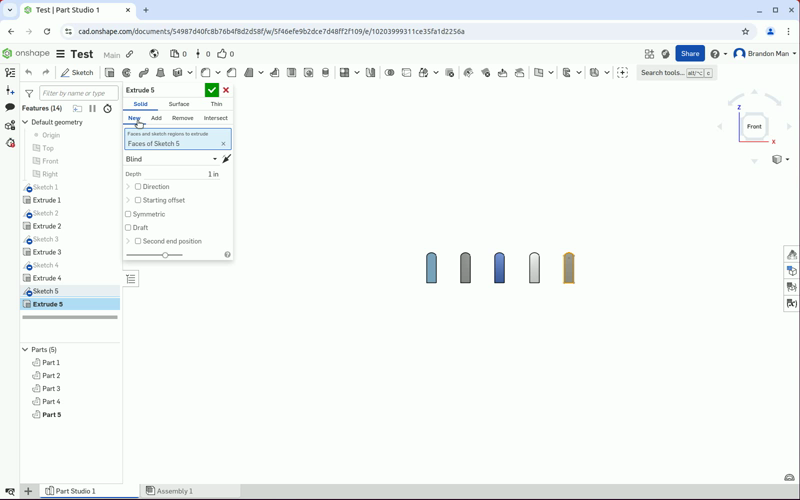
key(tab, 4)
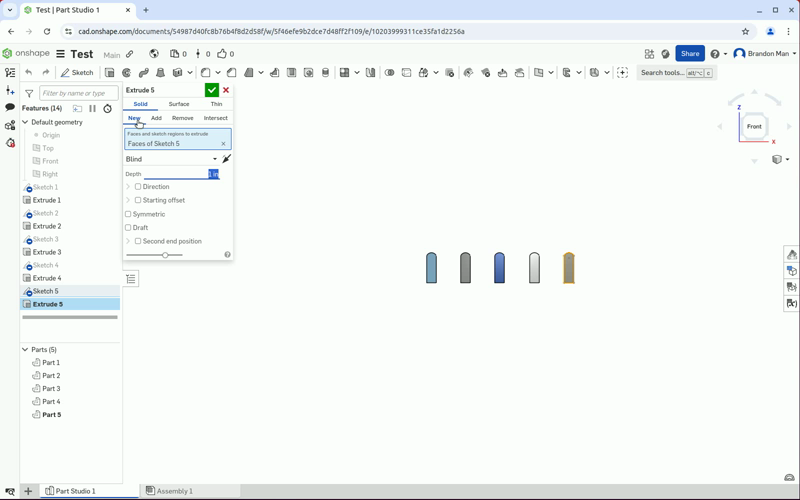
text(3.129)
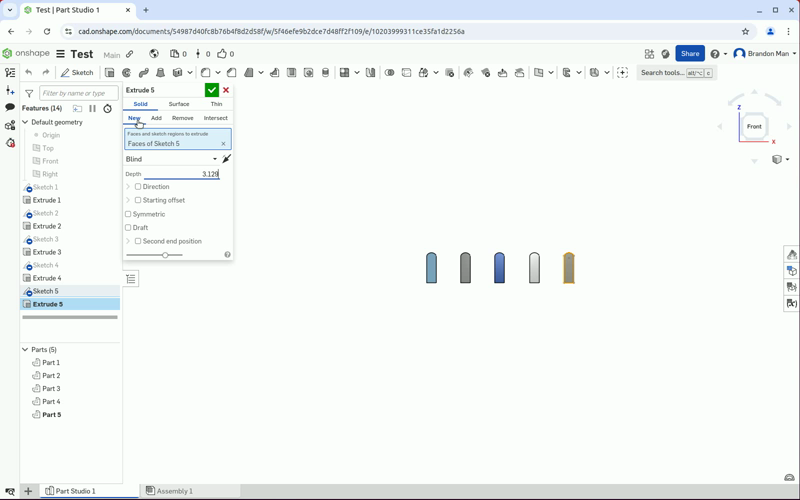
key(enter)
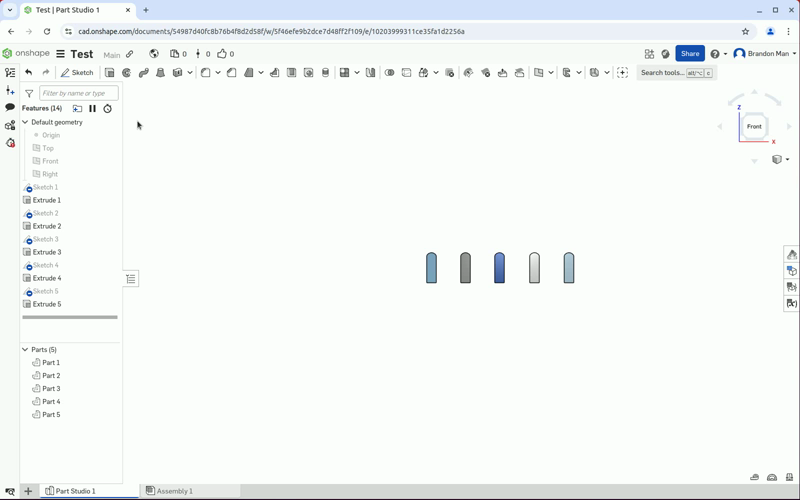
key(shift+h)
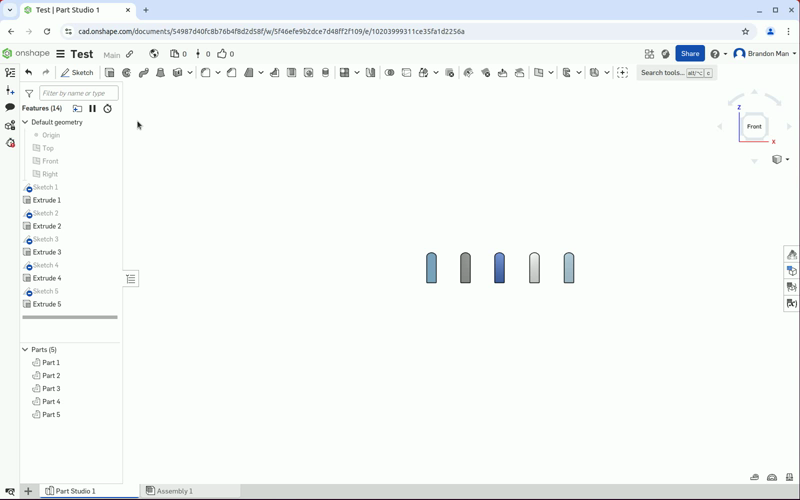
key(shift+h)
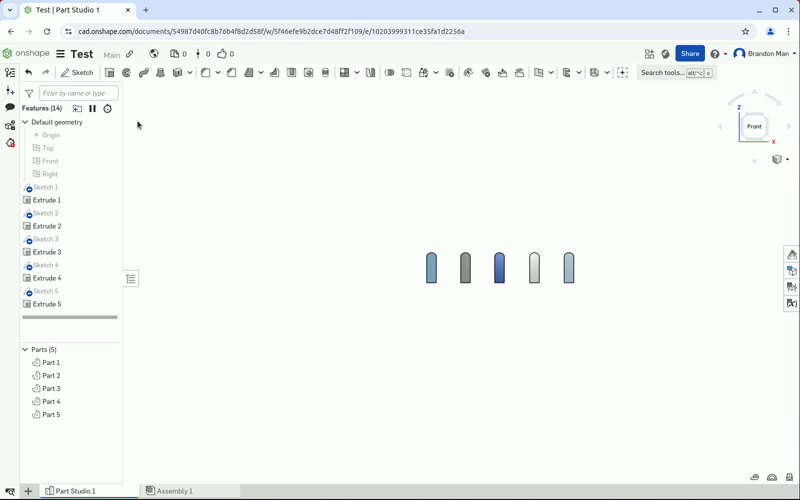
mouse_move(73, 189)
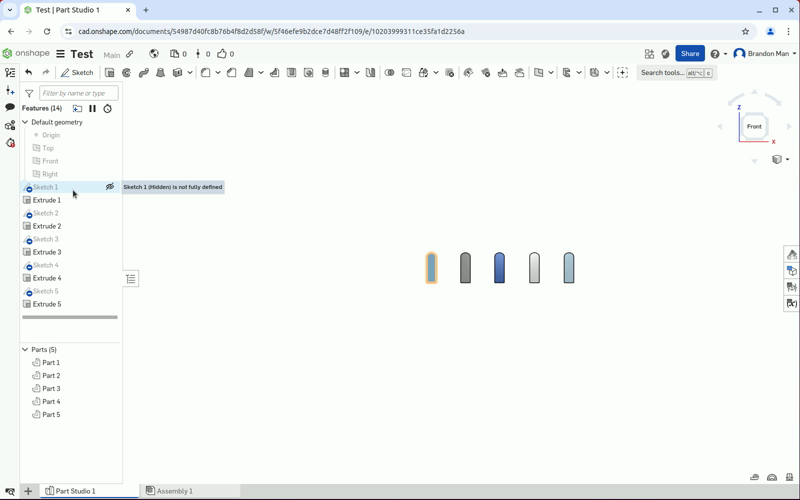
click(73, 189)
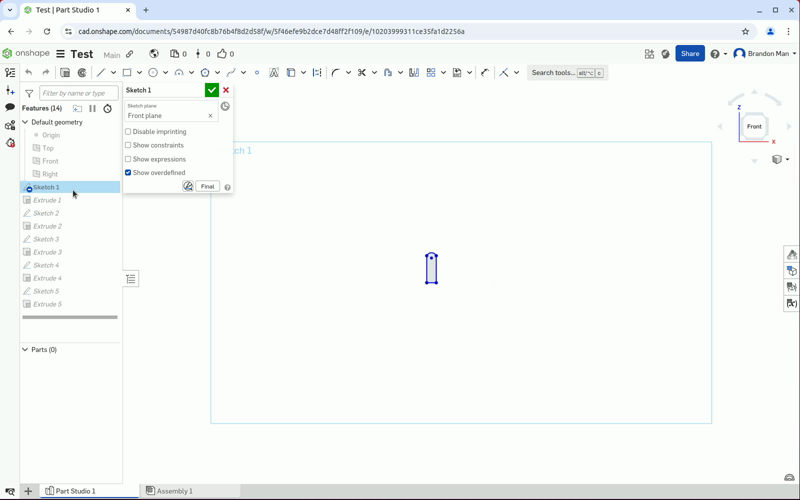
mouse_move(229, 92)
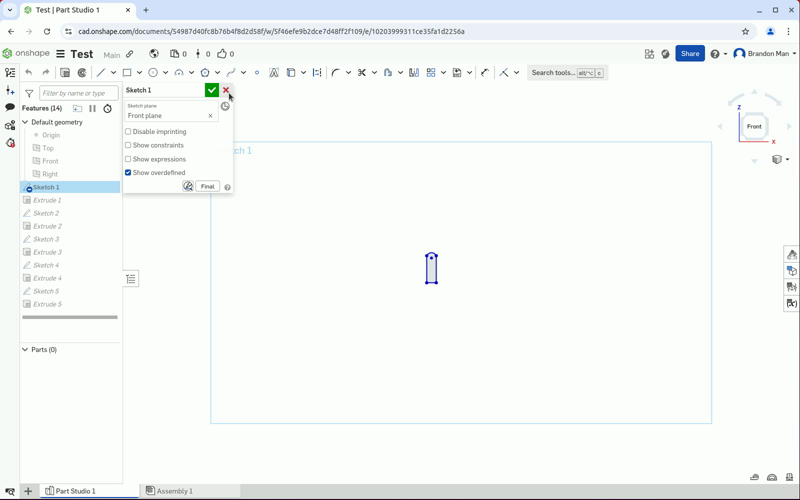
click(229, 92)
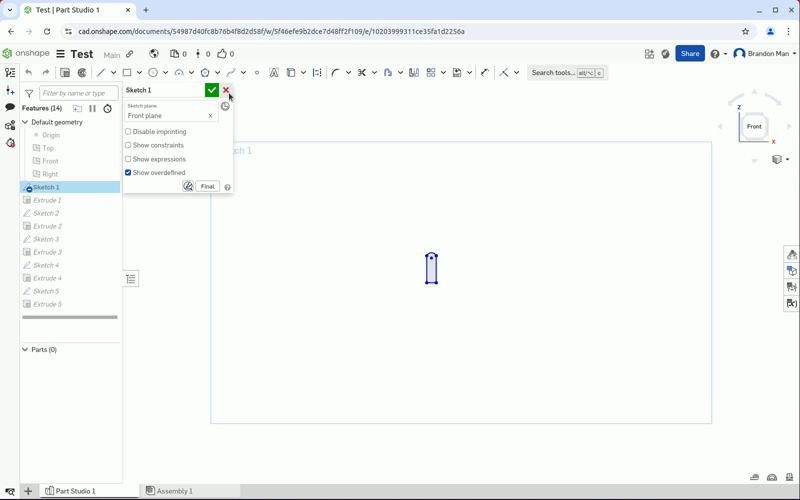
key(shift+s)
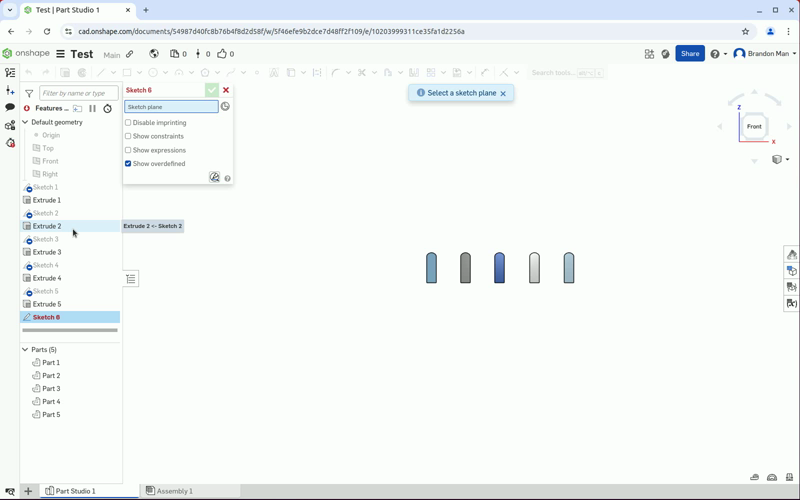
scroll(3)
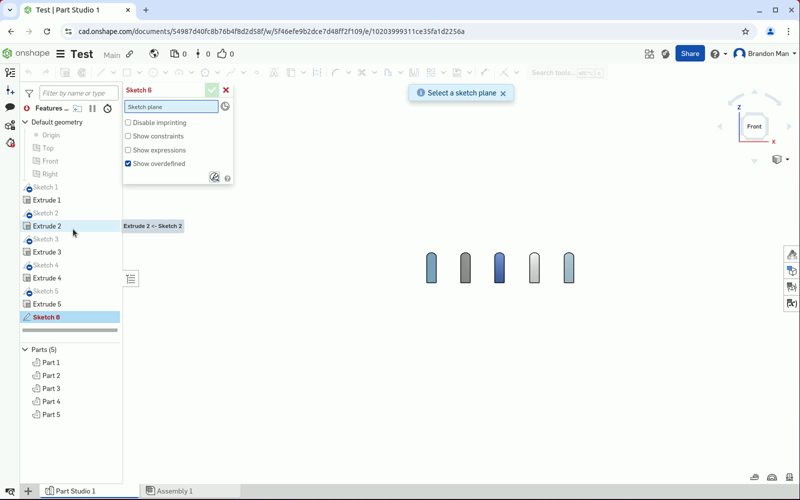
mouse_move(73, 163)
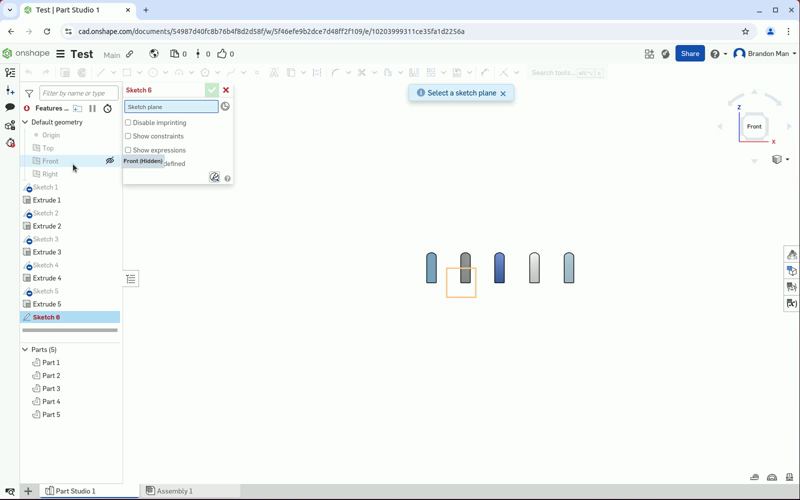
click(73, 163)
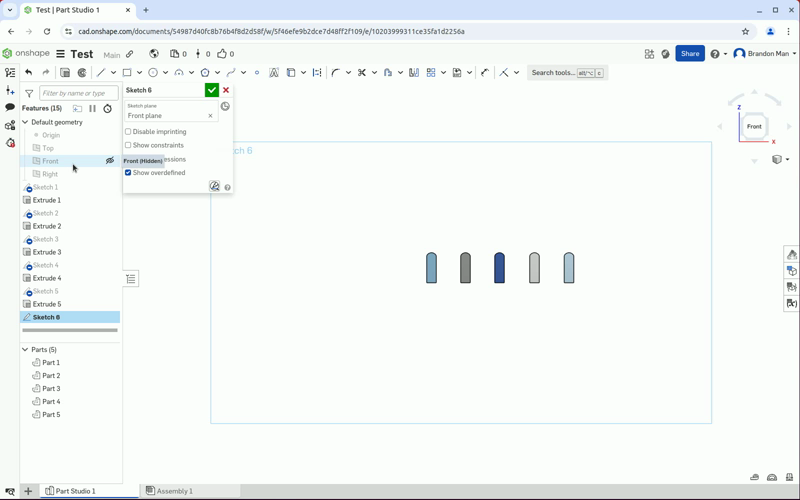
mouse_move(73, 352)
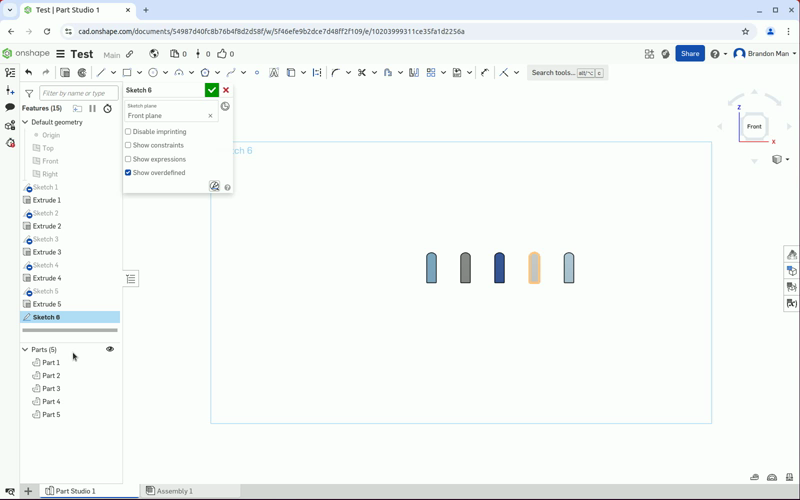
key(y)
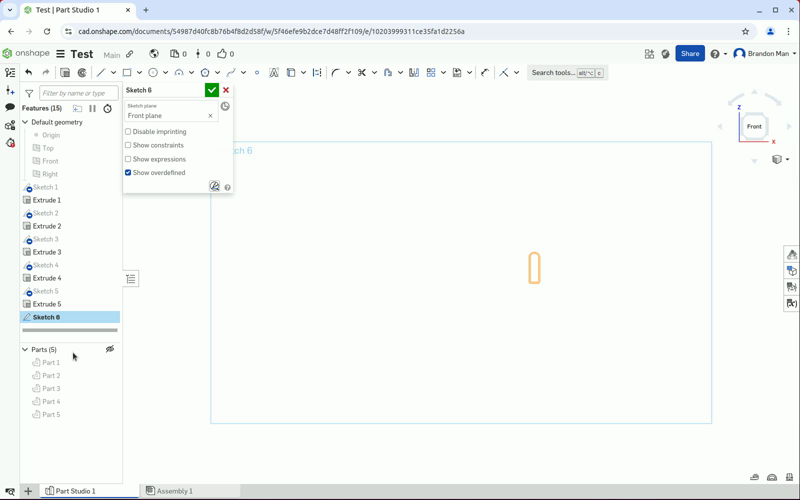
key(l)
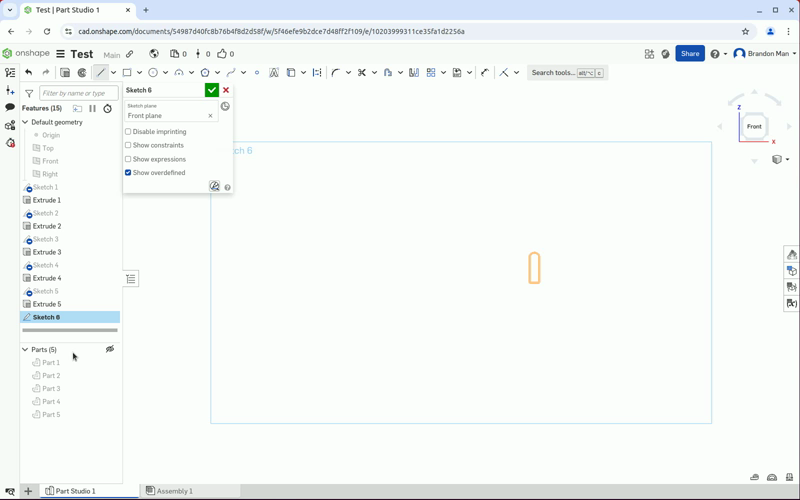
key_down(shift)
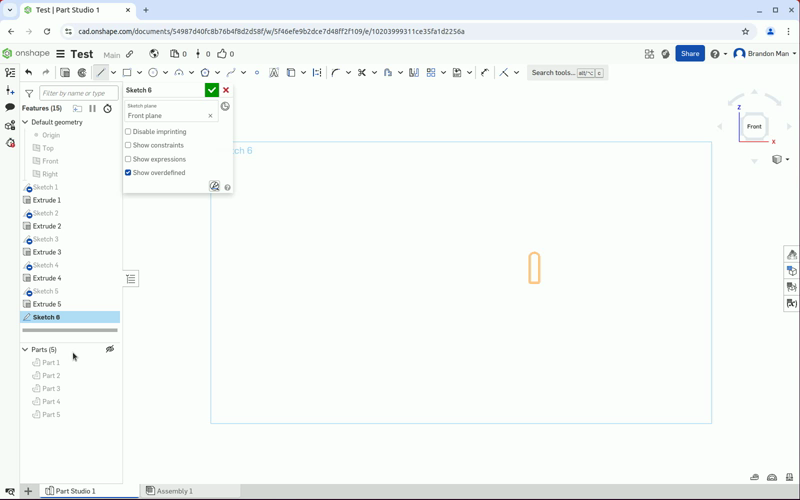
mouse_move(426, 286)
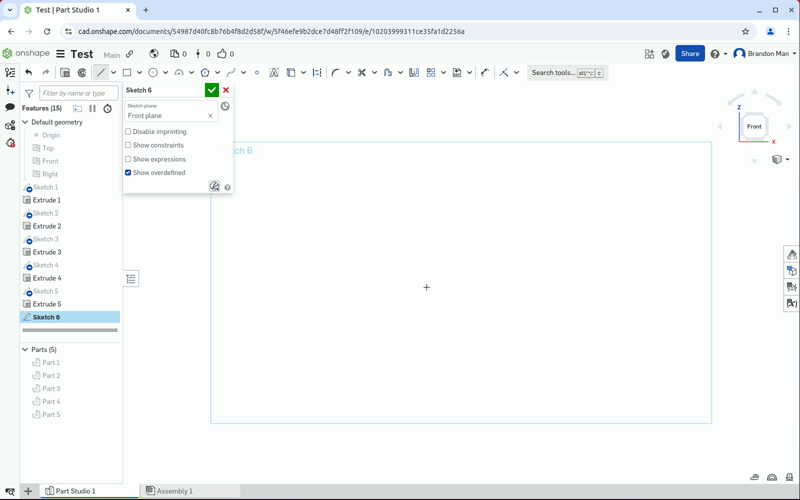
click(426, 286)
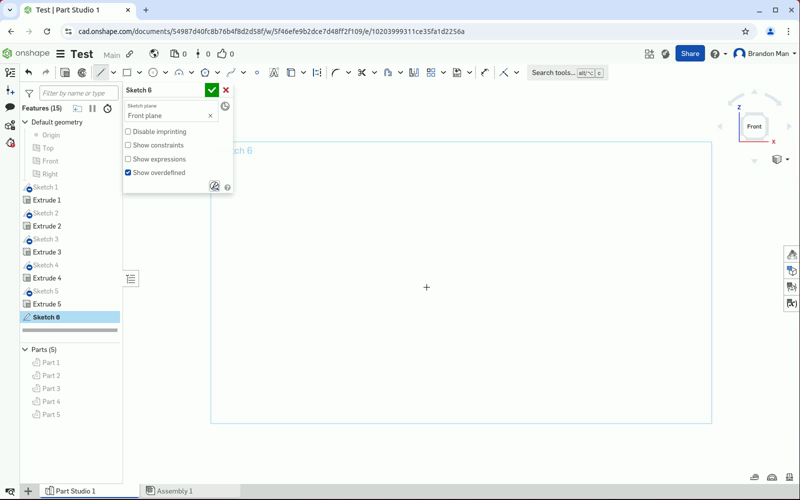
key_up(shift)
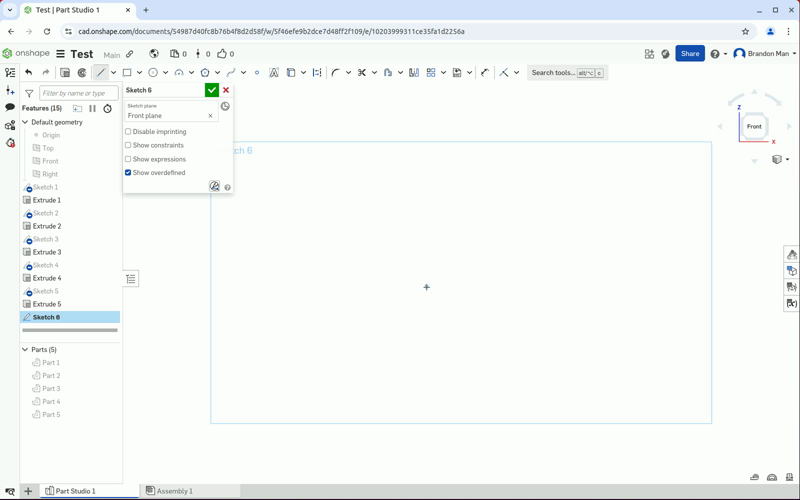
key_down(shift)
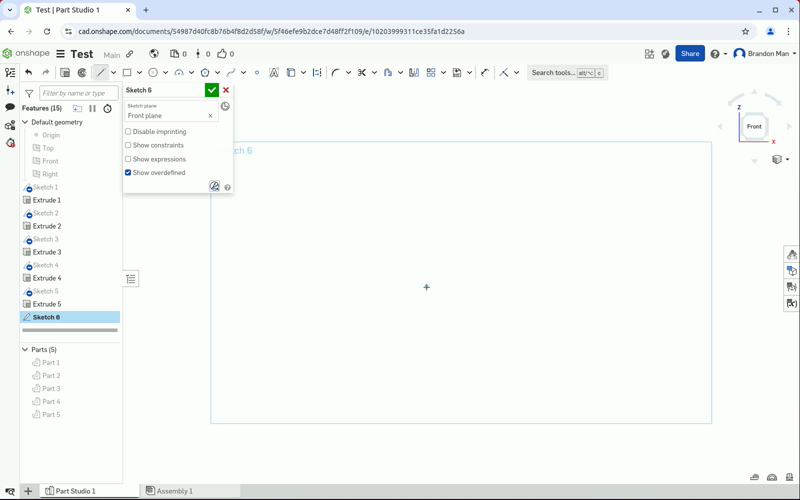
mouse_move(573, 286)
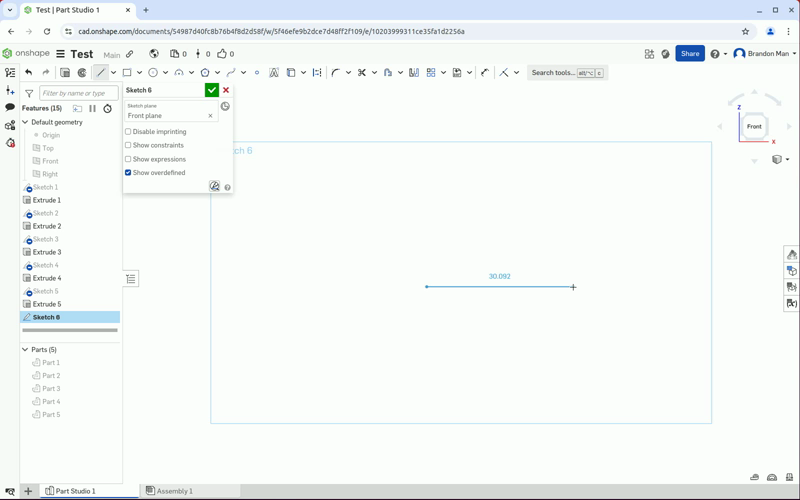
click(573, 286)
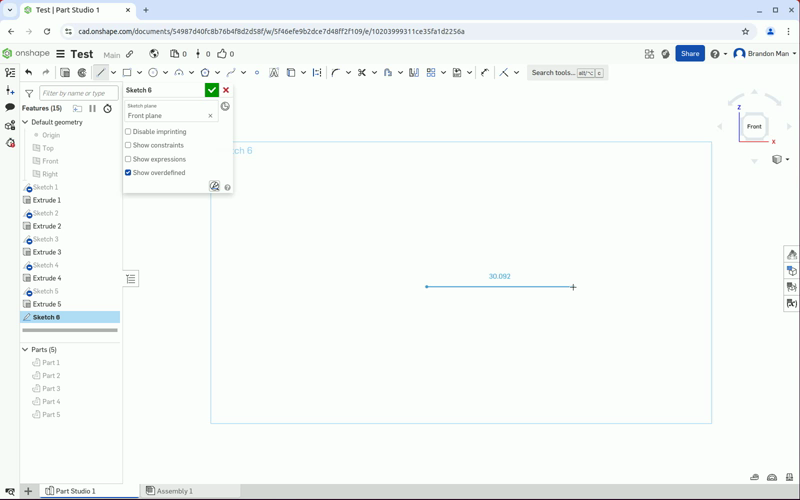
key_up(shift)
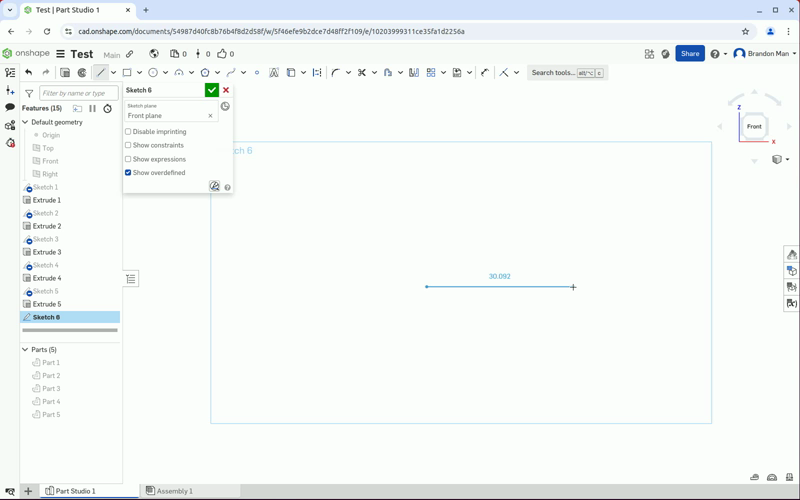
key_down(shift)
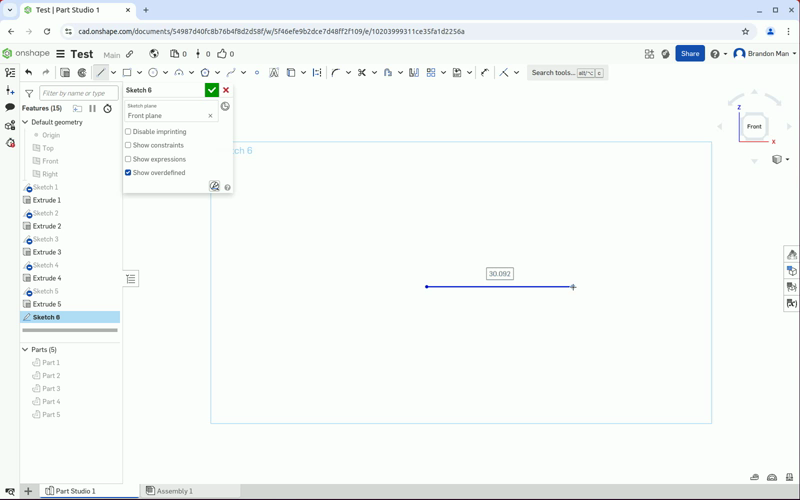
mouse_move(589, 286)
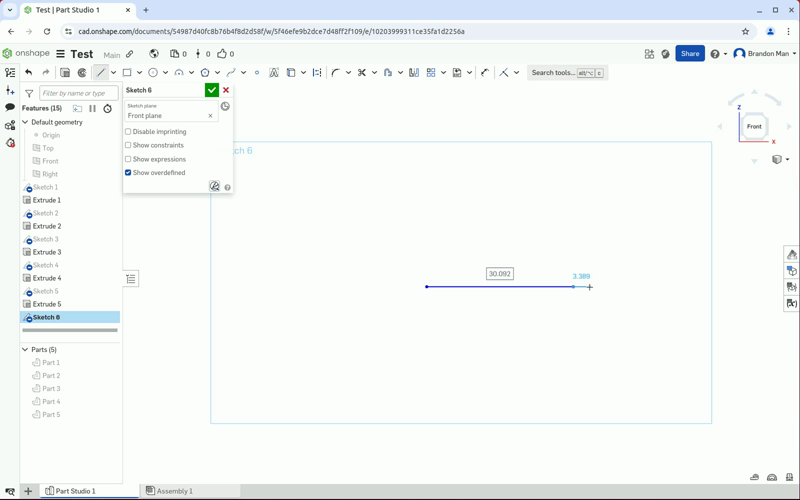
mouse_move(573, 283)
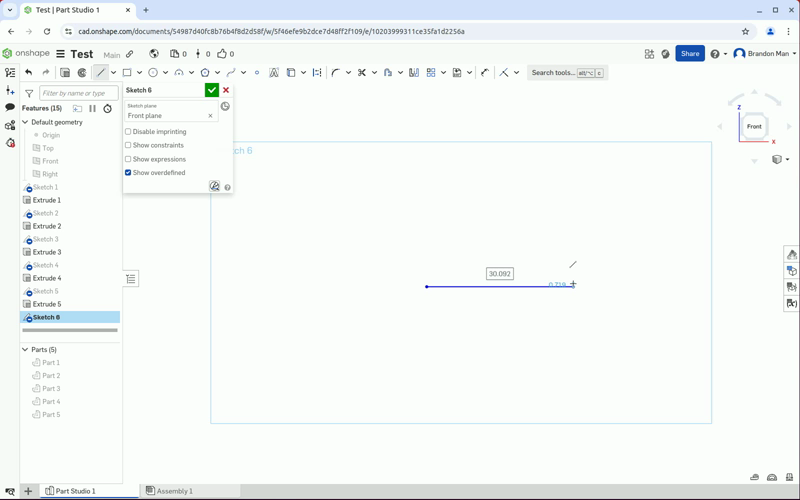
scroll(6)
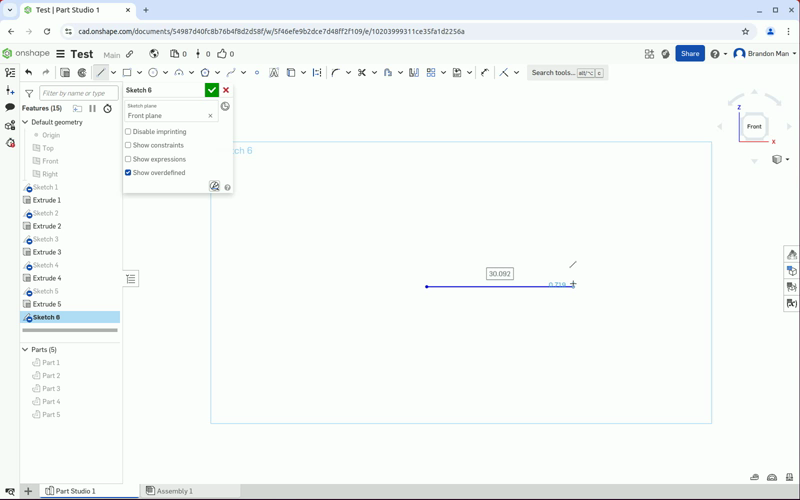
scroll(6)
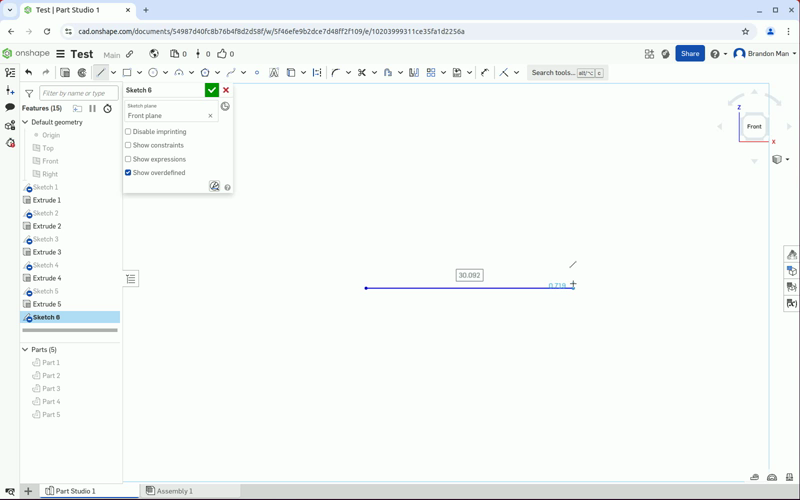
scroll(6)
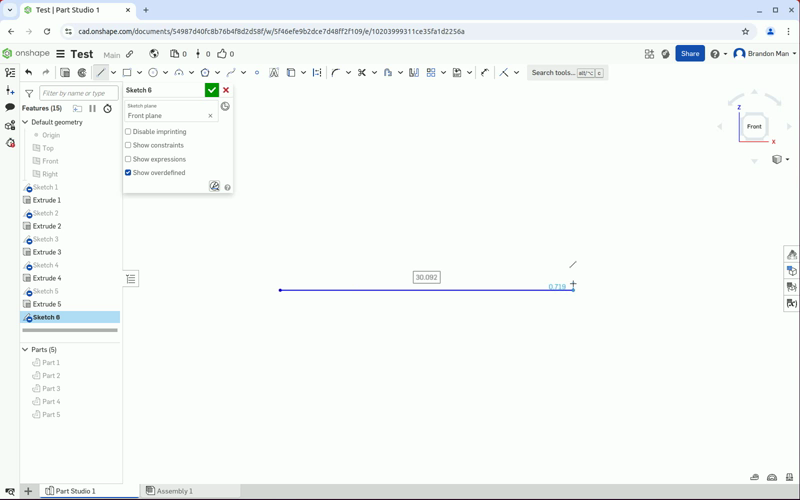
scroll(6)
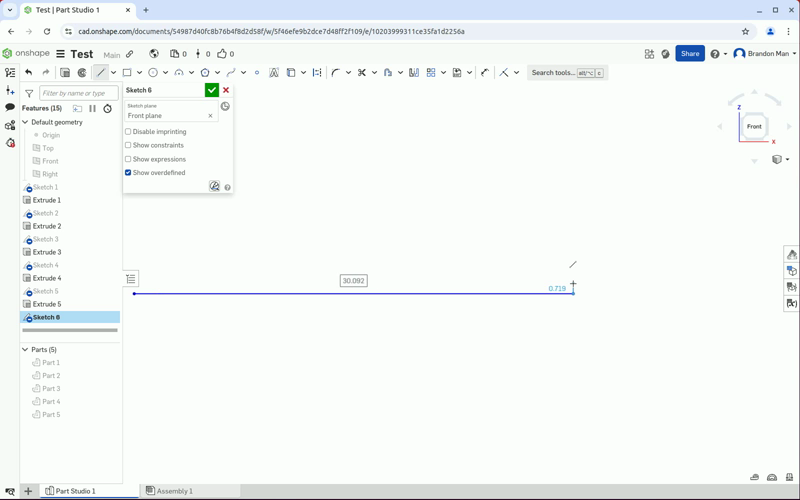
scroll(6)
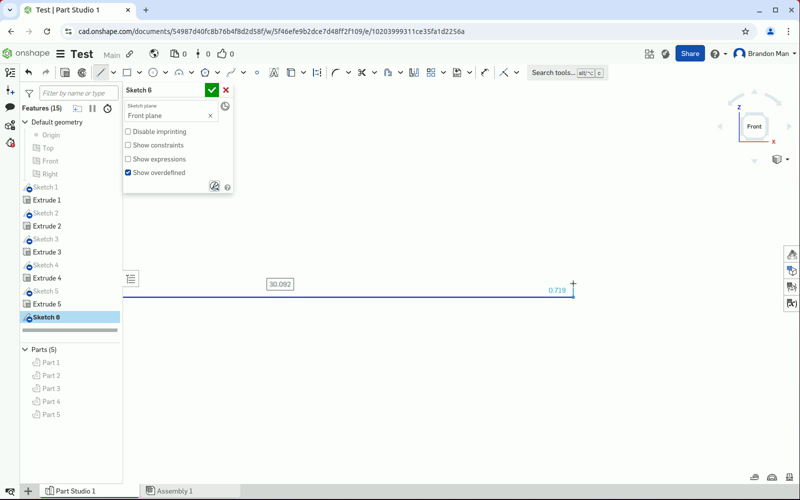
scroll(6)
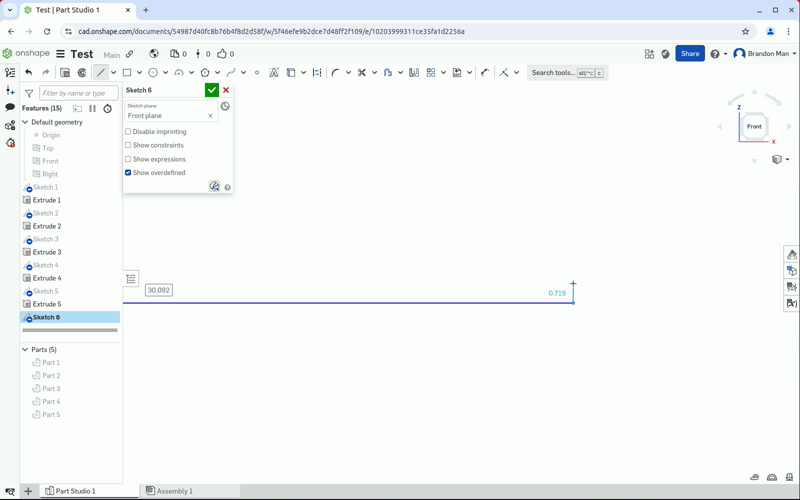
scroll(6)
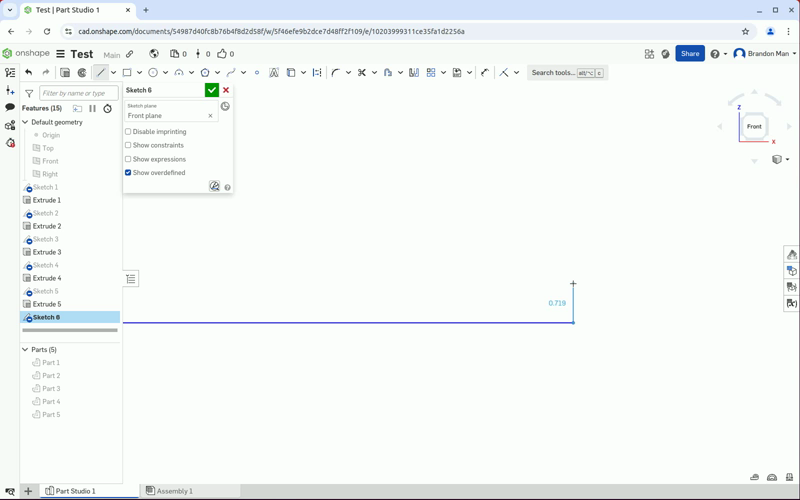
click(573, 283)
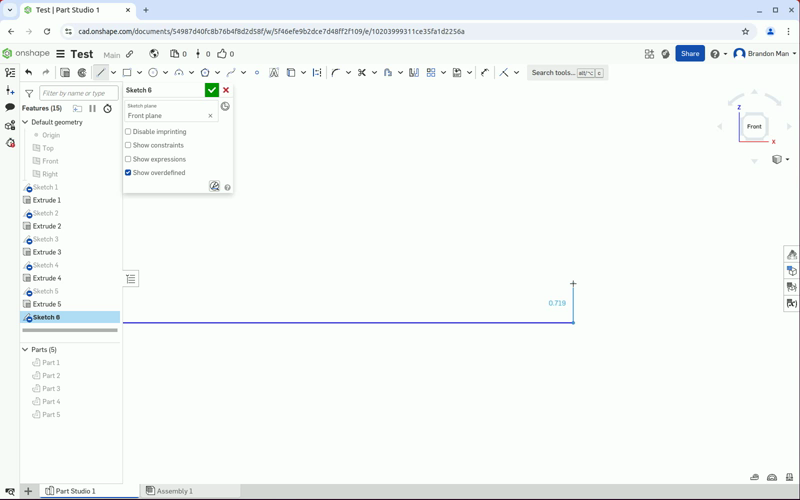
scroll(-6)
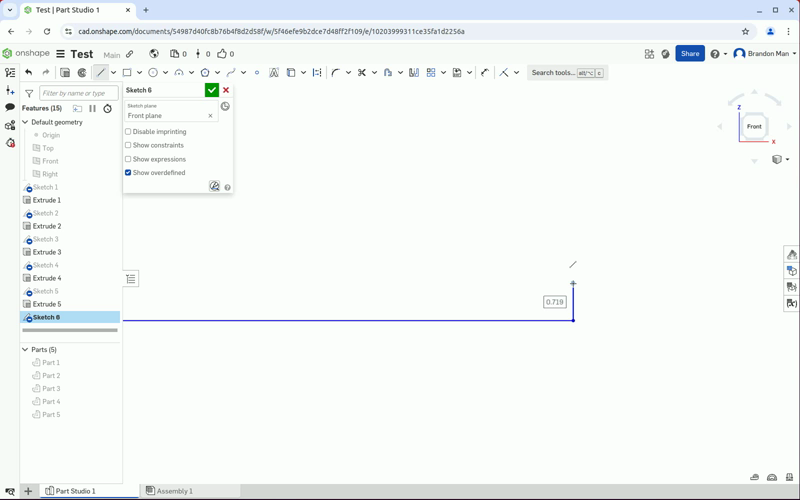
scroll(-6)
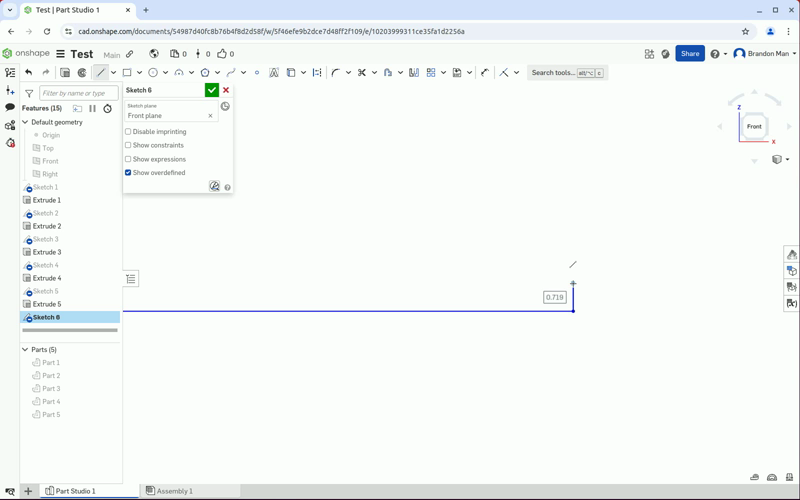
scroll(-6)
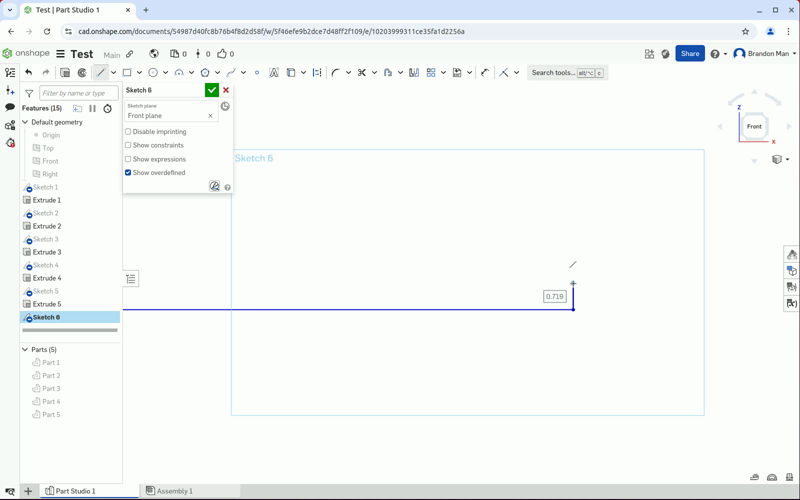
scroll(-6)
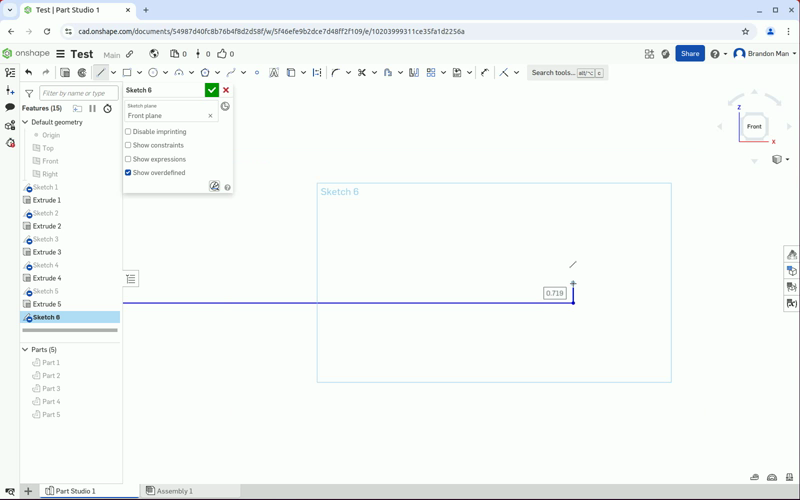
scroll(-6)
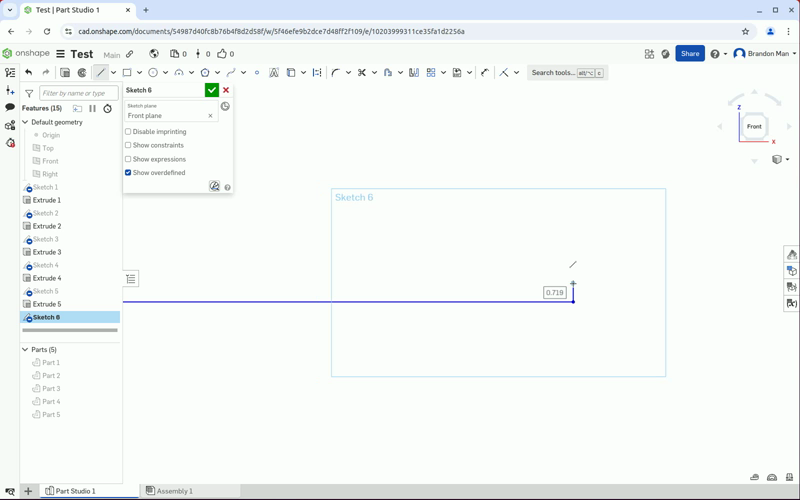
scroll(-6)
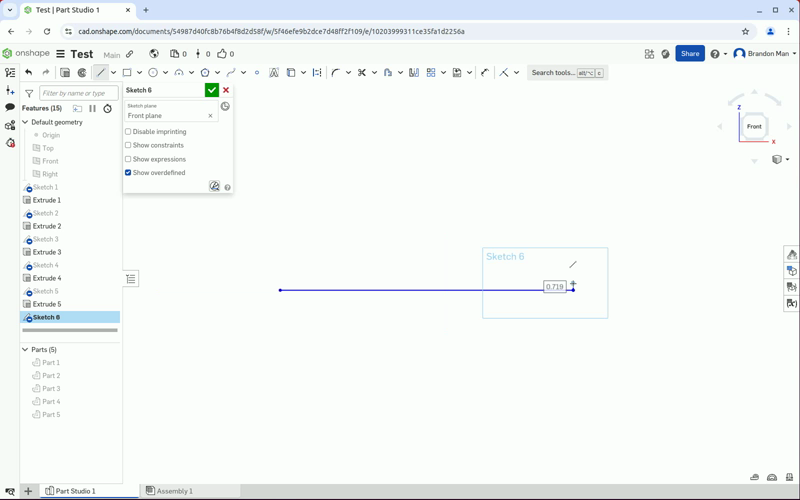
scroll(-6)
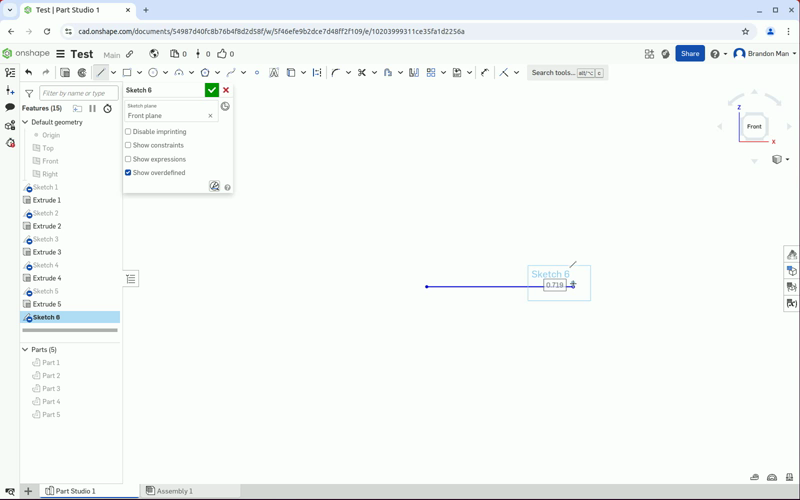
key_up(shift)
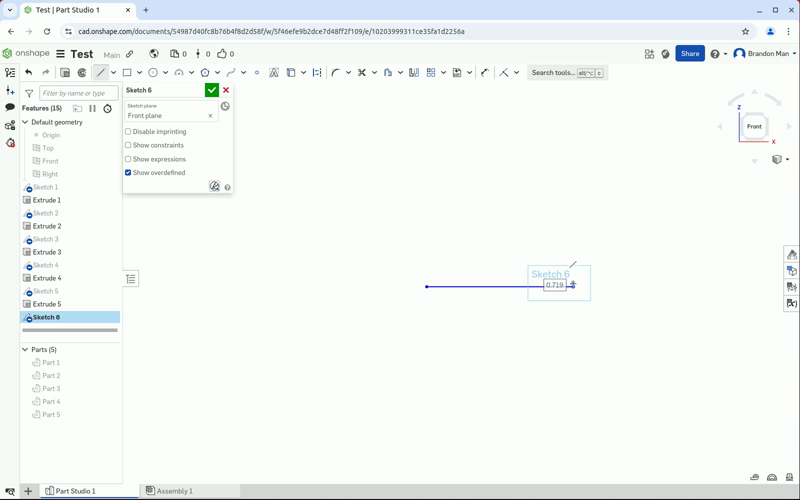
key_down(shift)
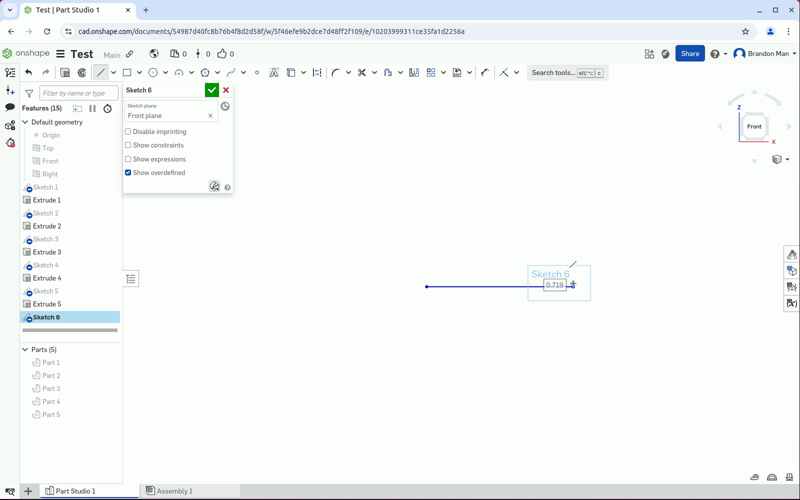
mouse_move(589, 283)
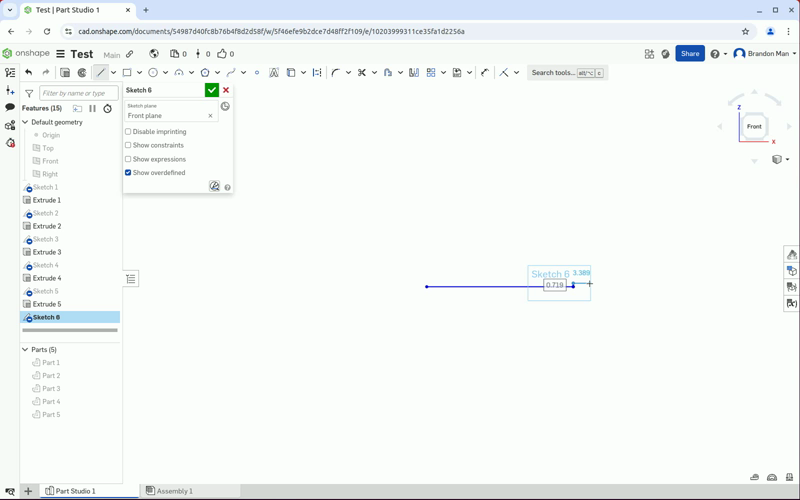
mouse_move(563, 283)
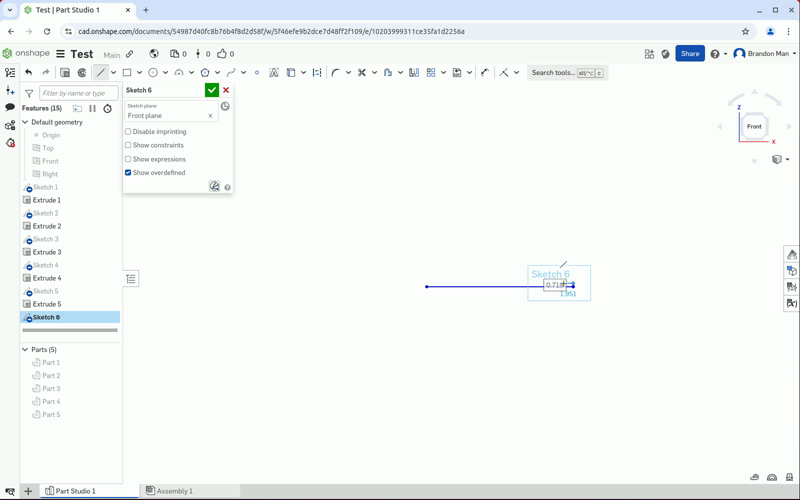
click(563, 283)
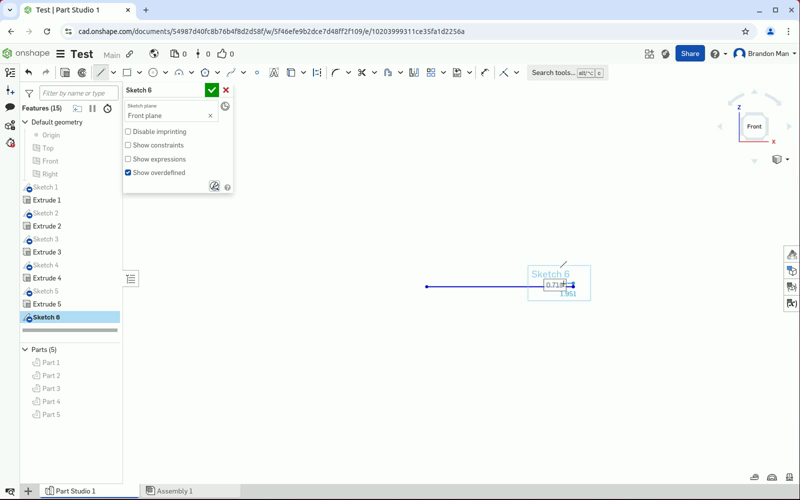
key_up(shift)
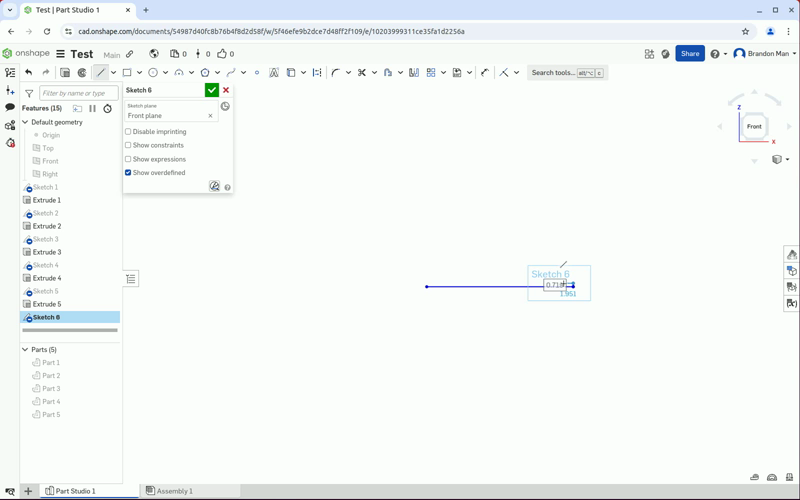
key_down(shift)
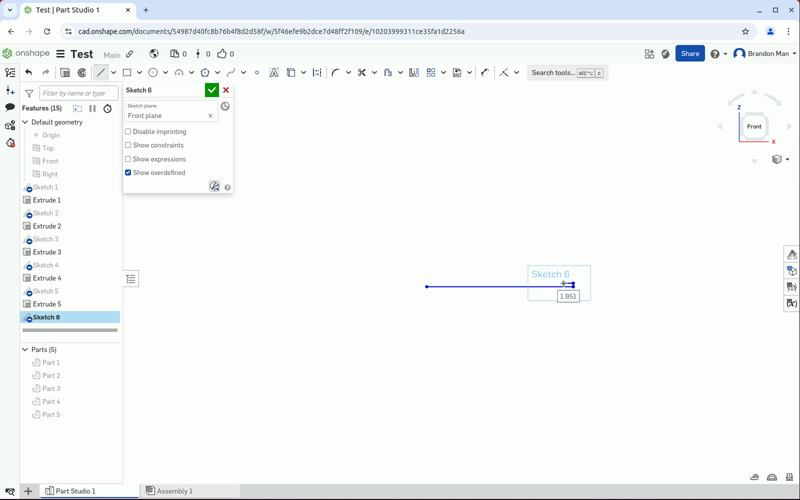
mouse_move(589, 283)
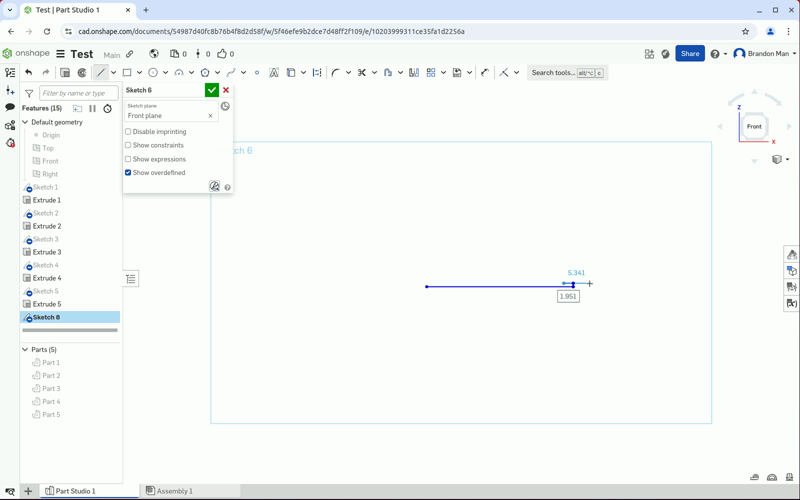
mouse_move(539, 283)
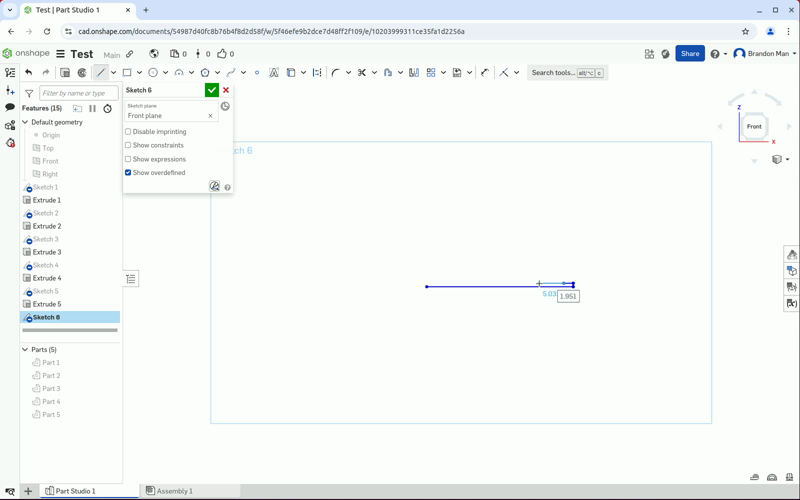
click(539, 283)
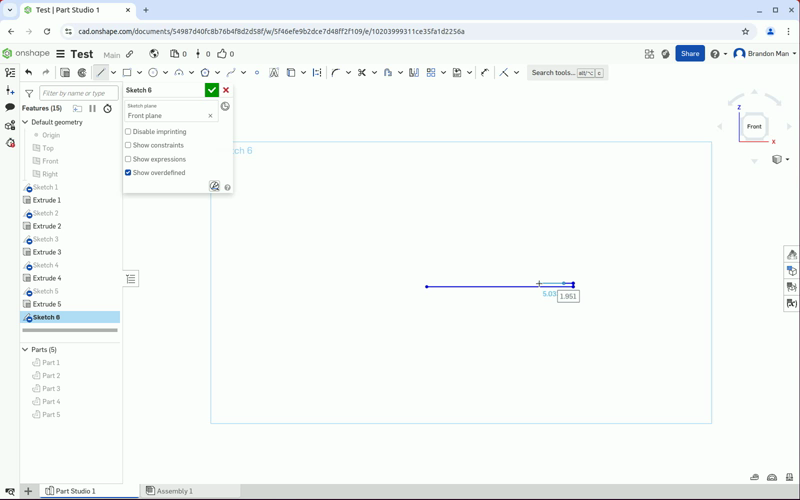
key_up(shift)
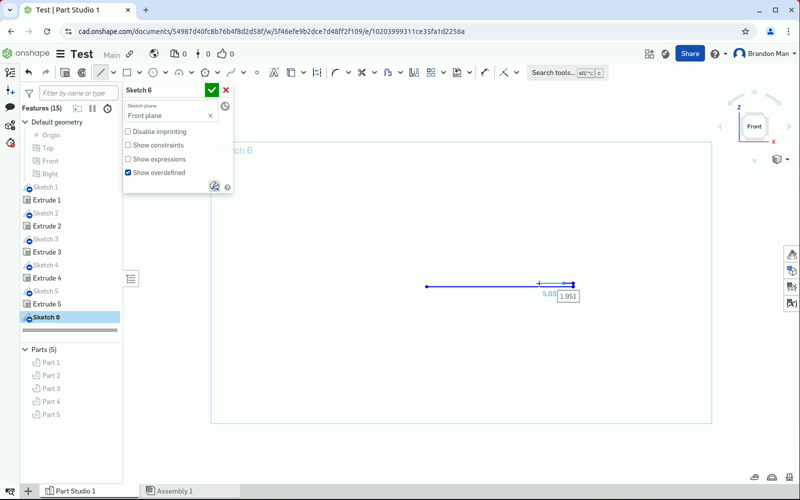
key_down(shift)
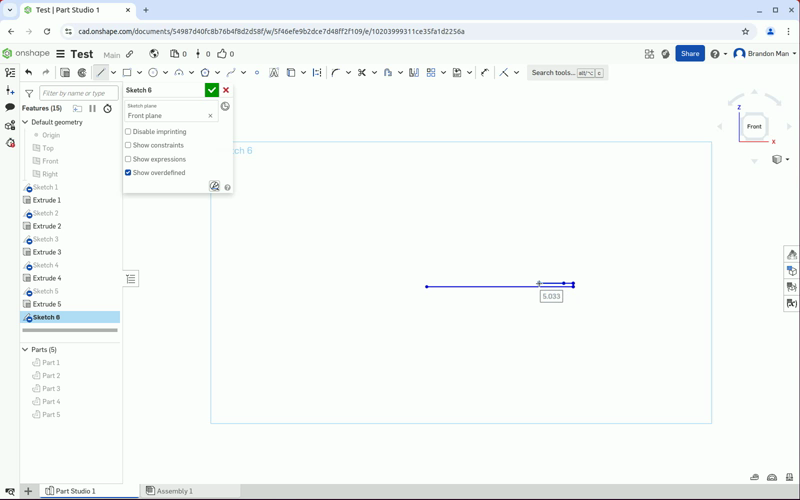
mouse_move(569, 283)
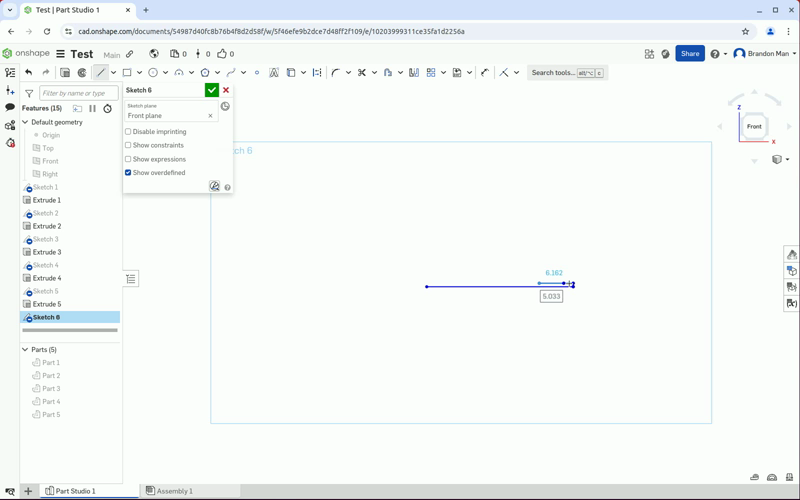
mouse_move(529, 283)
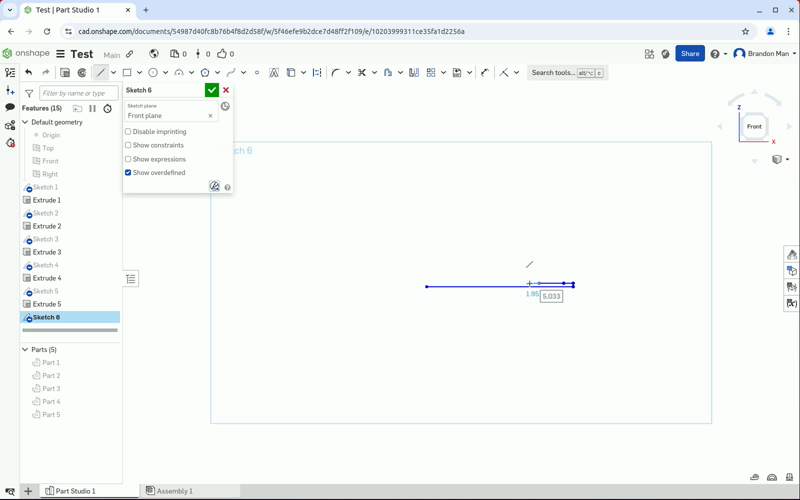
click(529, 283)
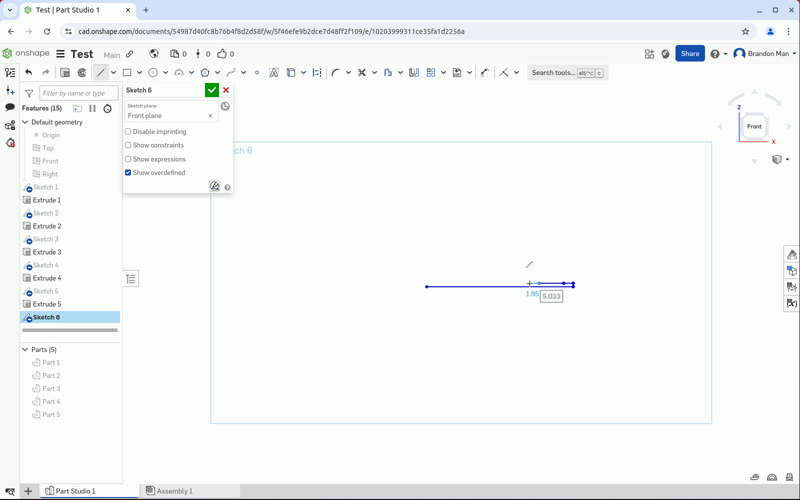
key_up(shift)
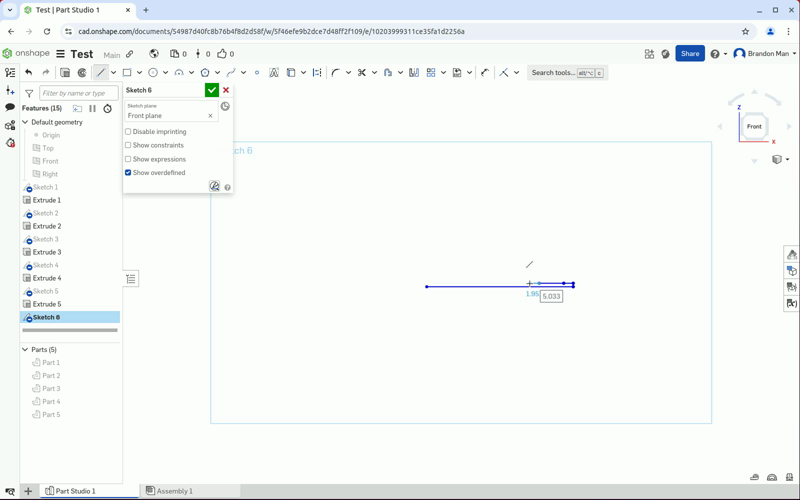
key_down(shift)
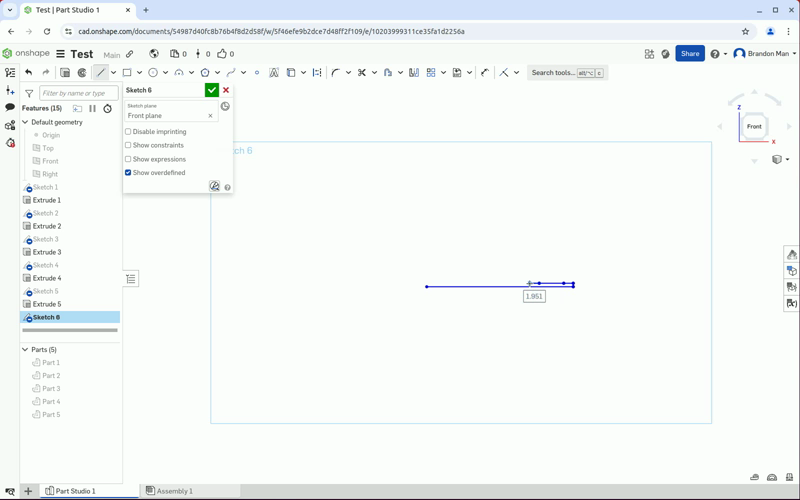
mouse_move(559, 283)
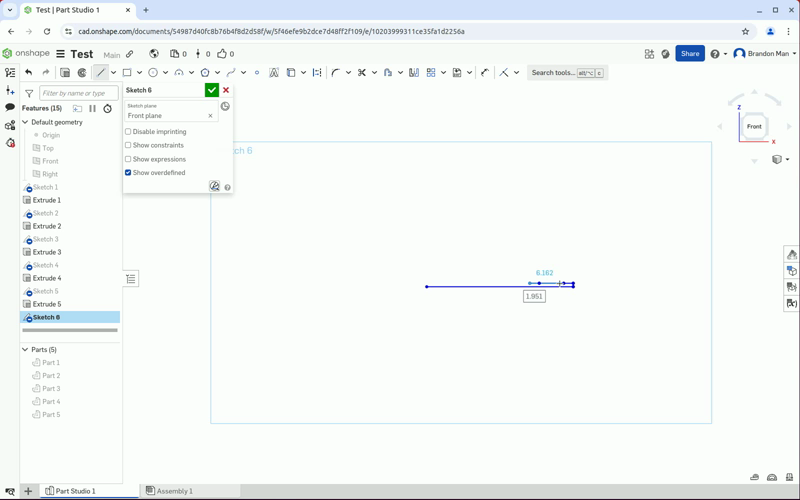
mouse_move(505, 283)
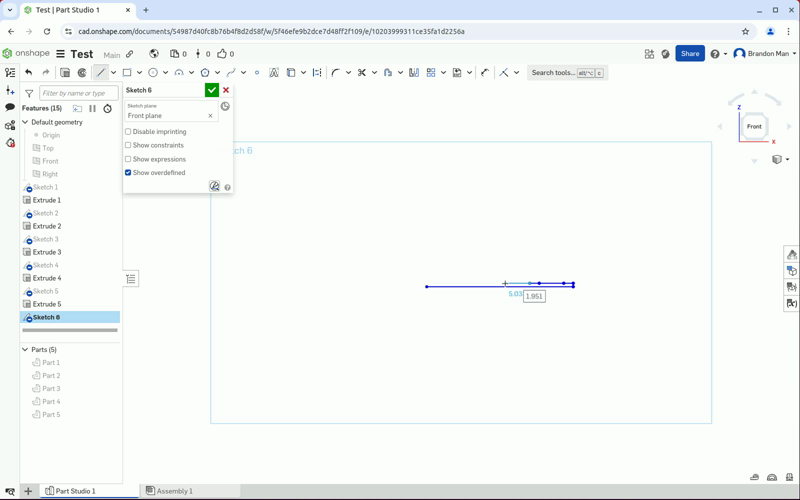
click(505, 283)
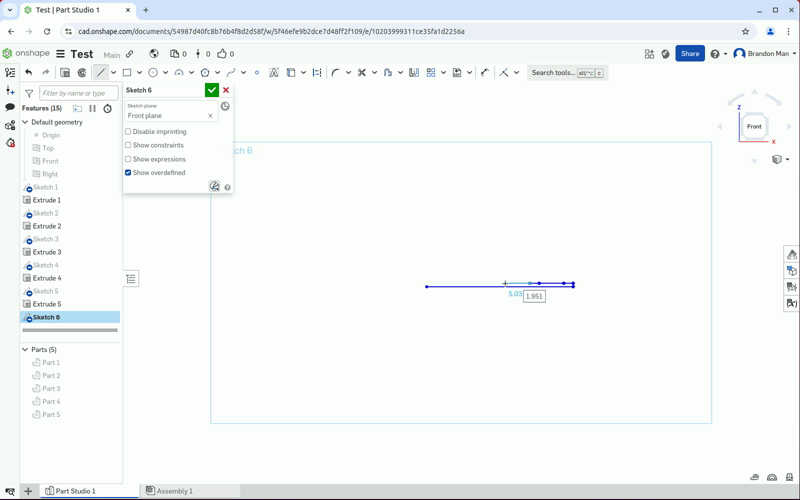
key_up(shift)
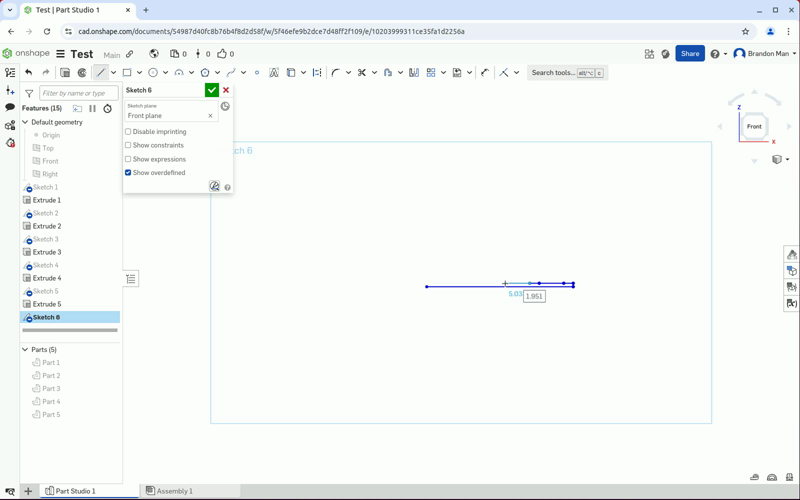
key_down(shift)
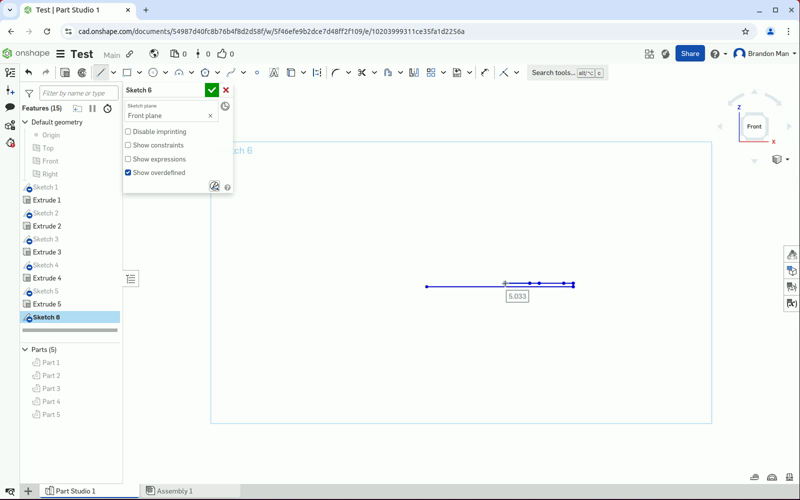
mouse_move(535, 283)
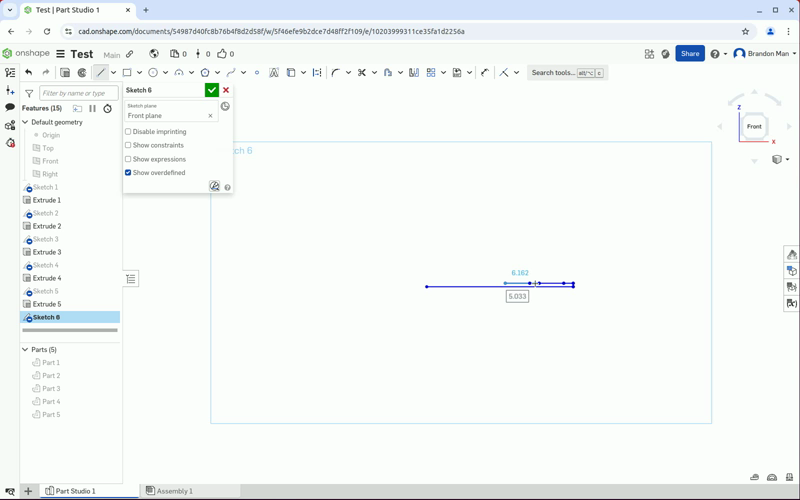
mouse_move(495, 283)
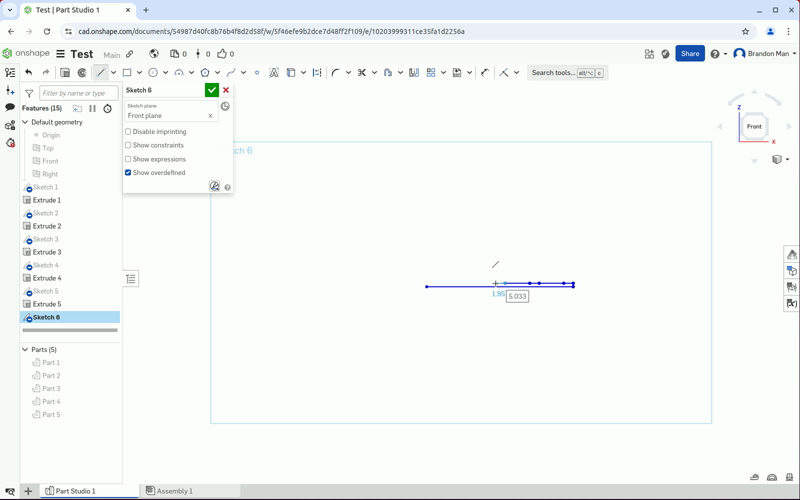
click(495, 283)
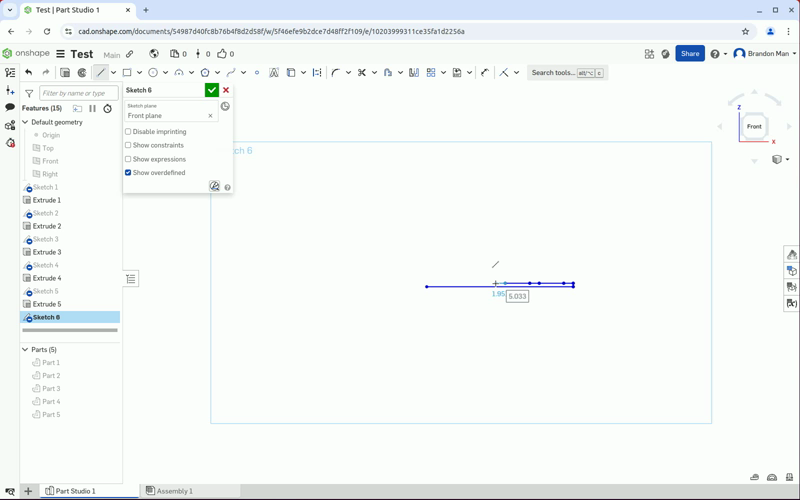
key_up(shift)
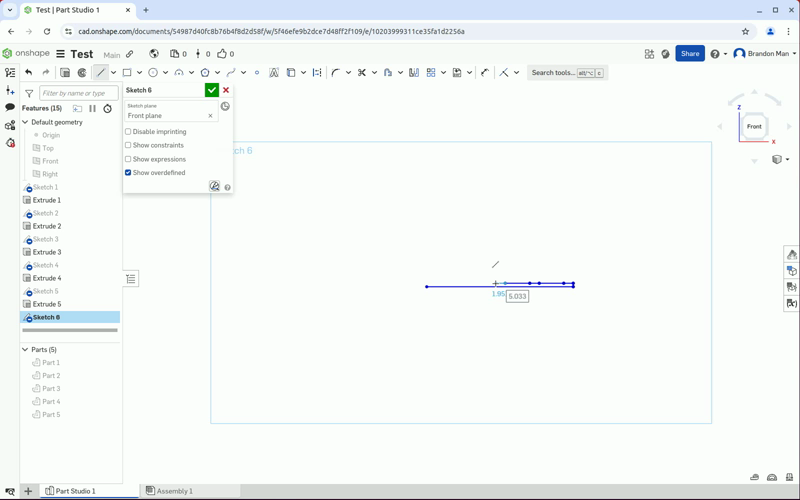
key_down(shift)
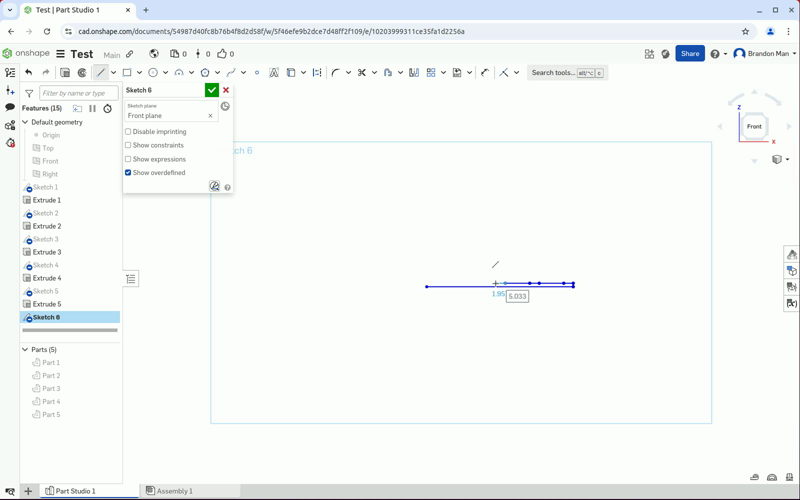
mouse_move(525, 283)
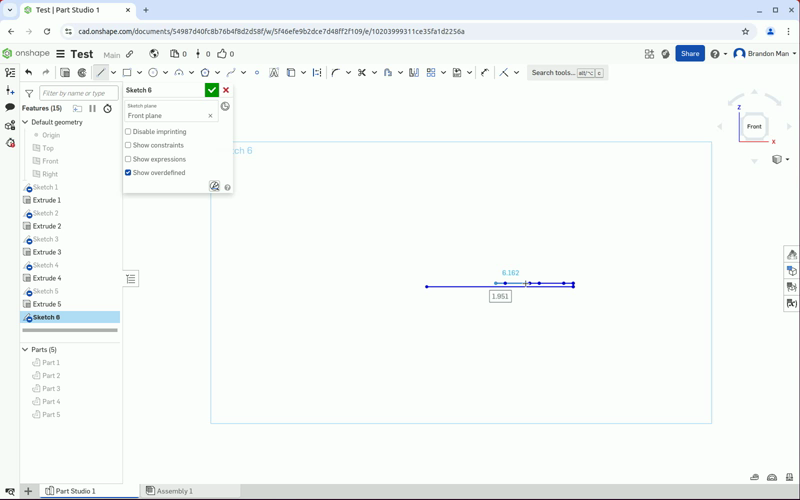
mouse_move(469, 283)
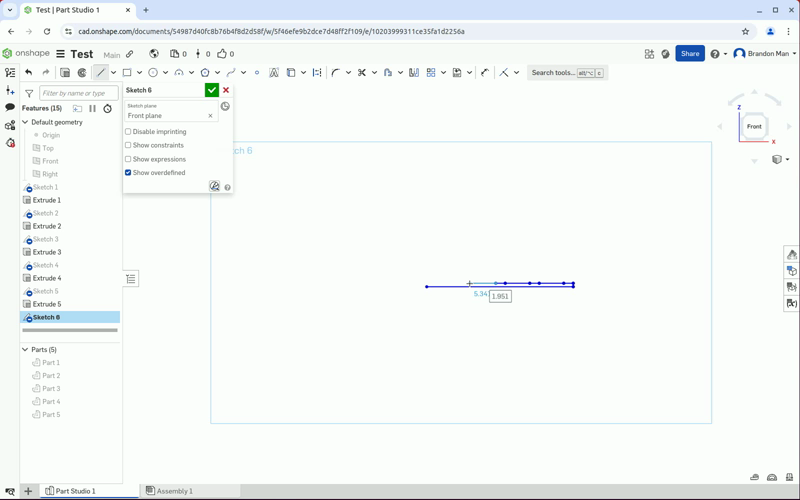
click(469, 283)
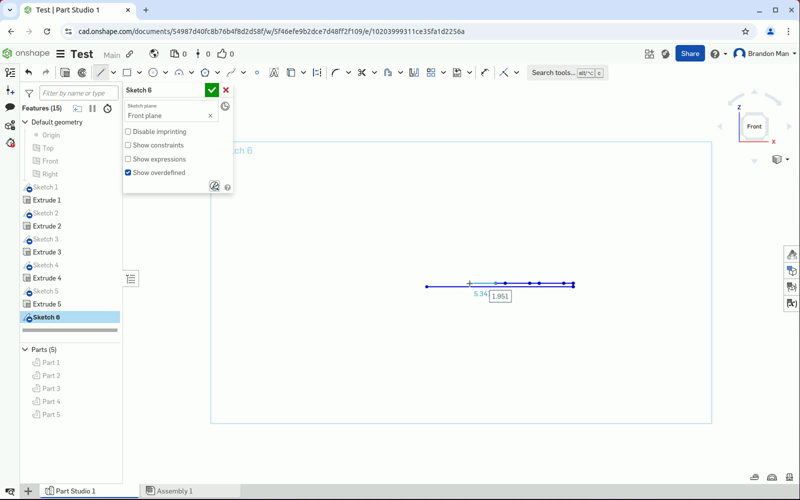
key_up(shift)
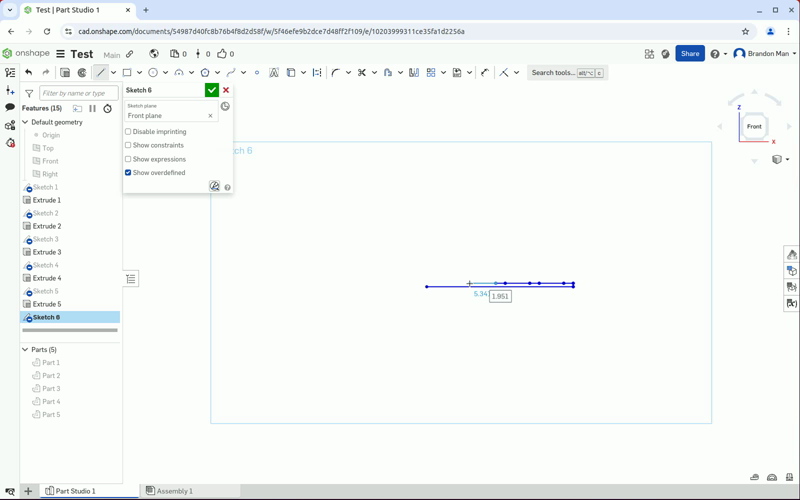
key_down(shift)
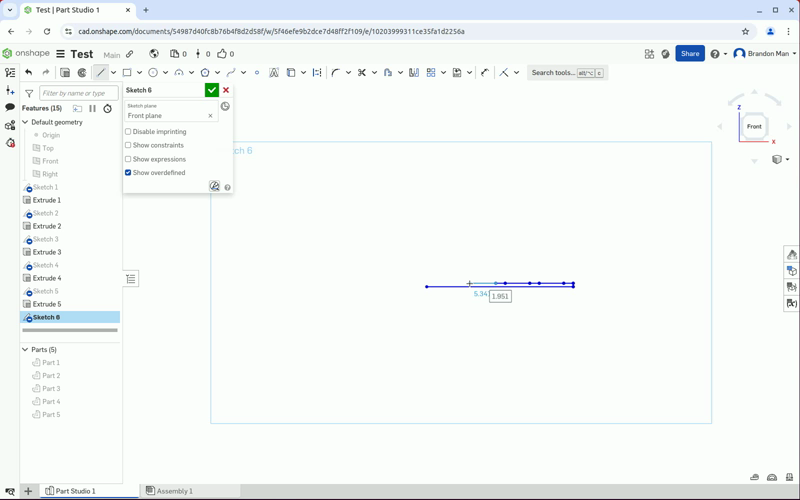
mouse_move(499, 283)
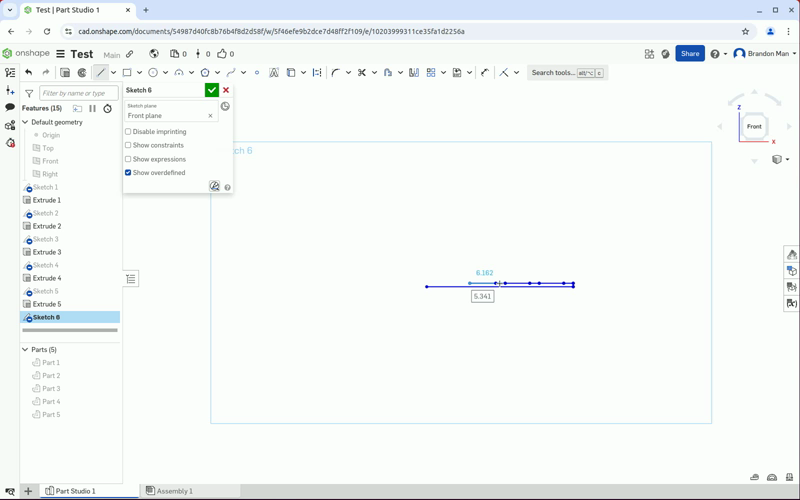
mouse_move(460, 283)
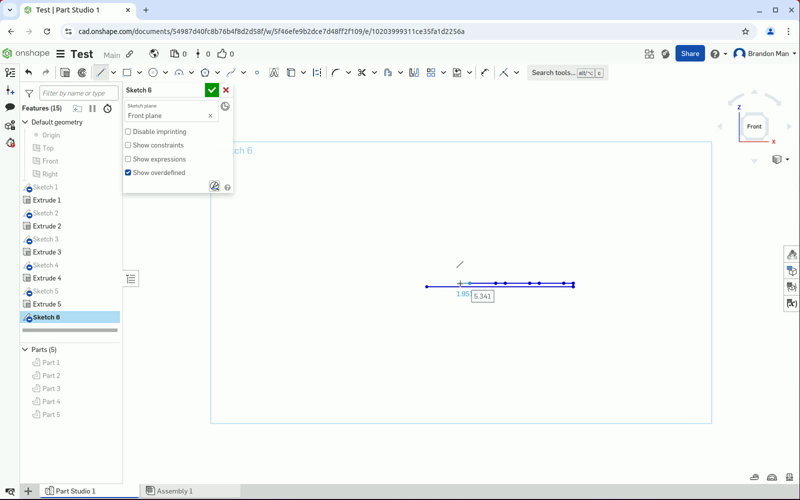
click(460, 283)
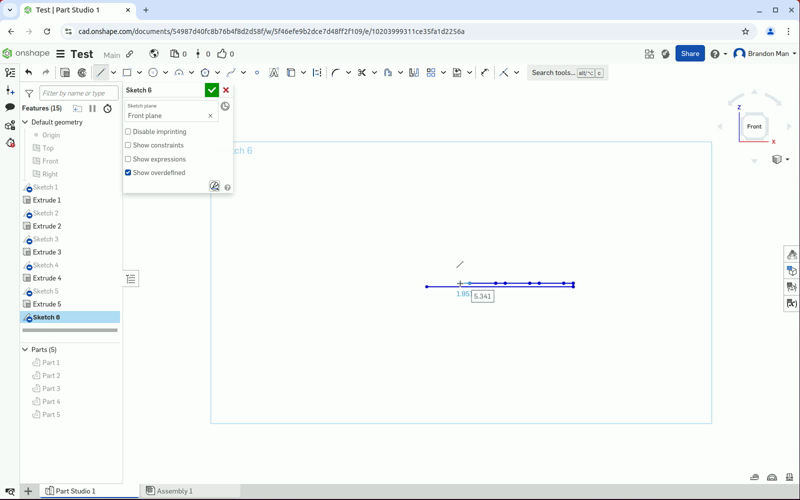
key_up(shift)
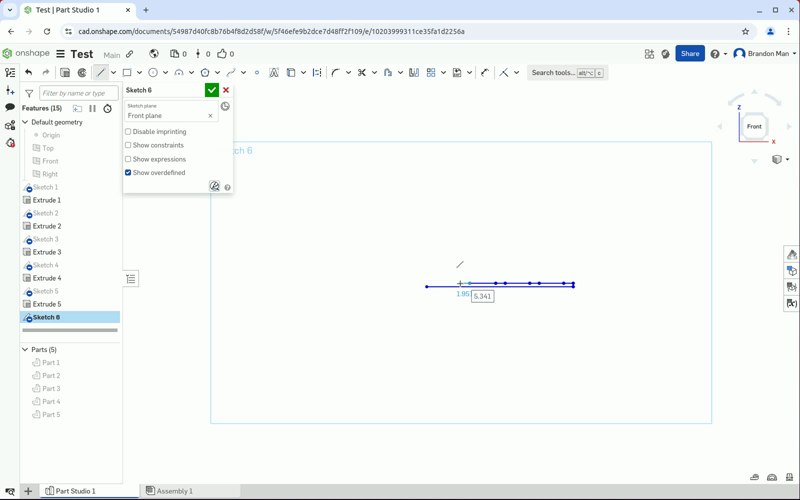
key_down(shift)
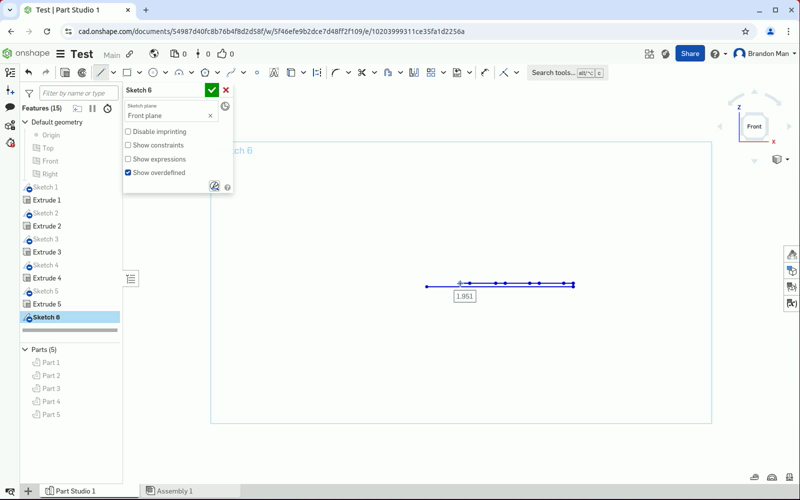
mouse_move(490, 283)
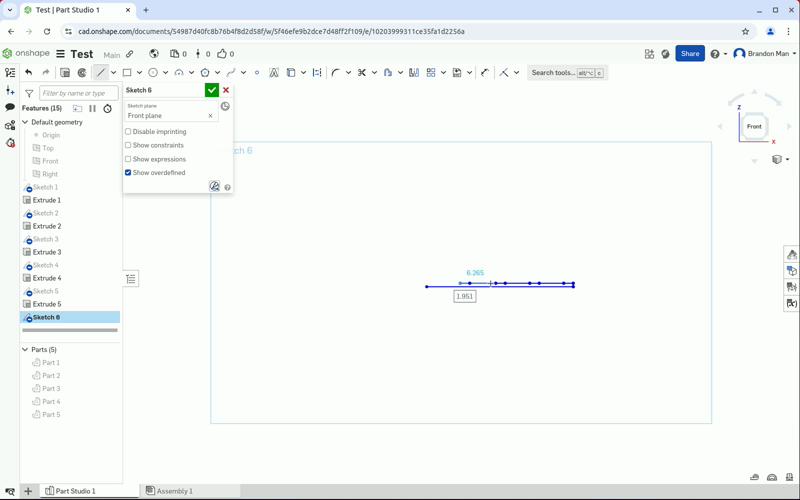
mouse_move(435, 283)
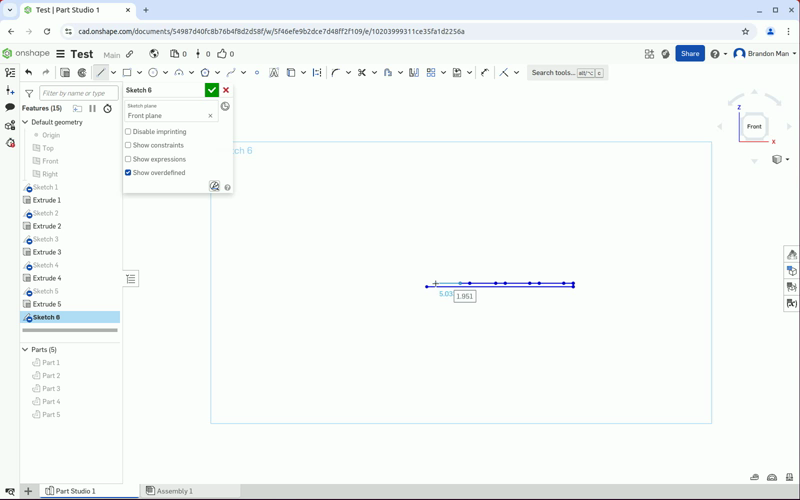
click(435, 283)
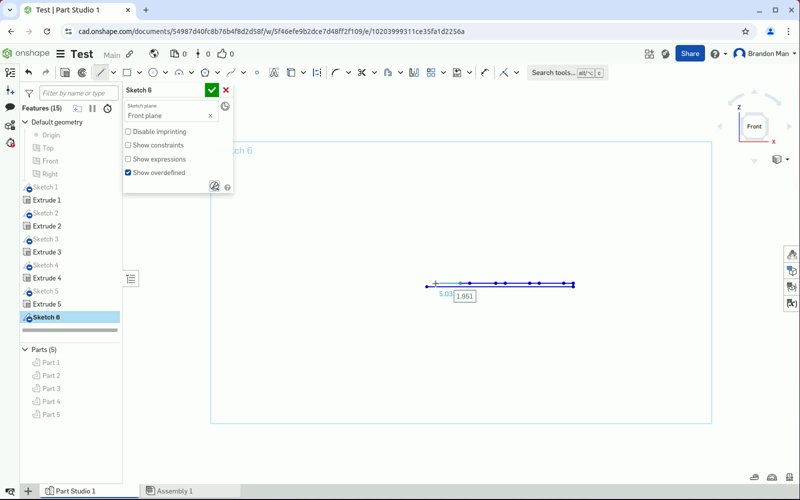
key_up(shift)
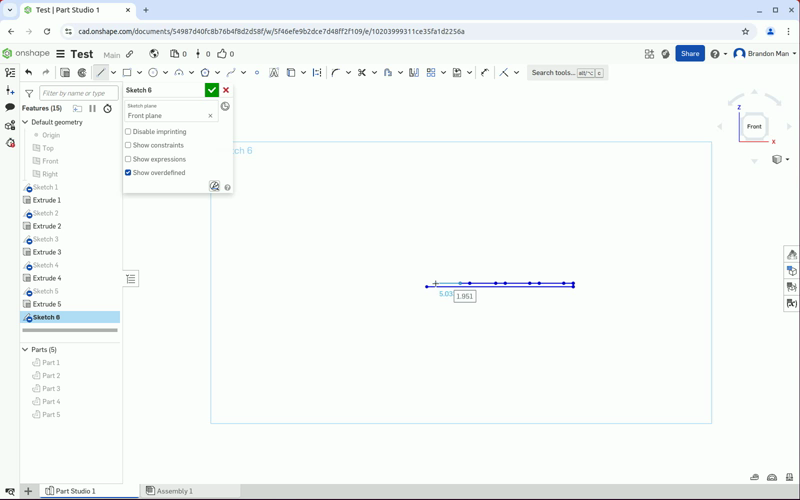
key_down(shift)
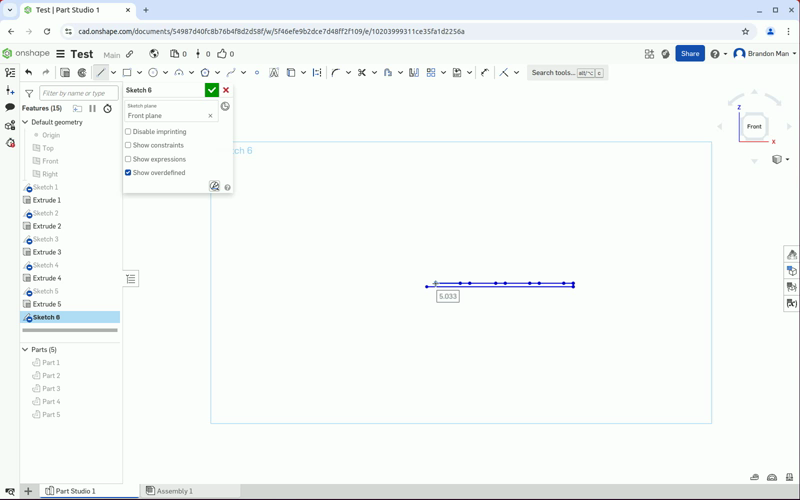
mouse_move(465, 283)
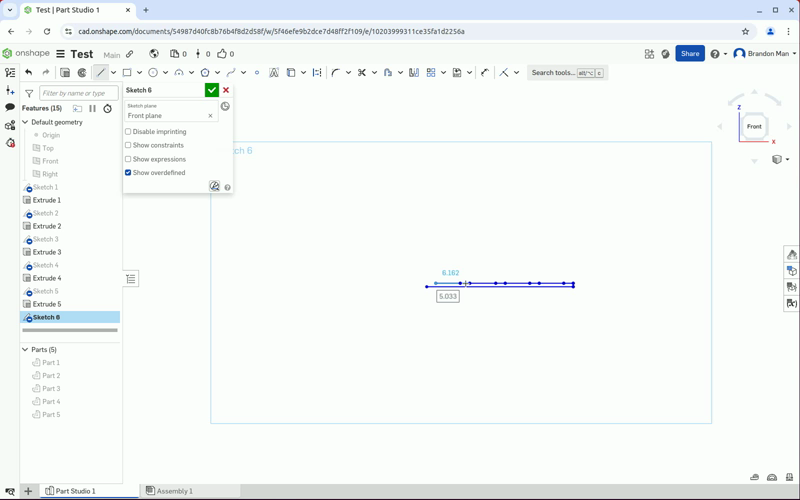
mouse_move(426, 283)
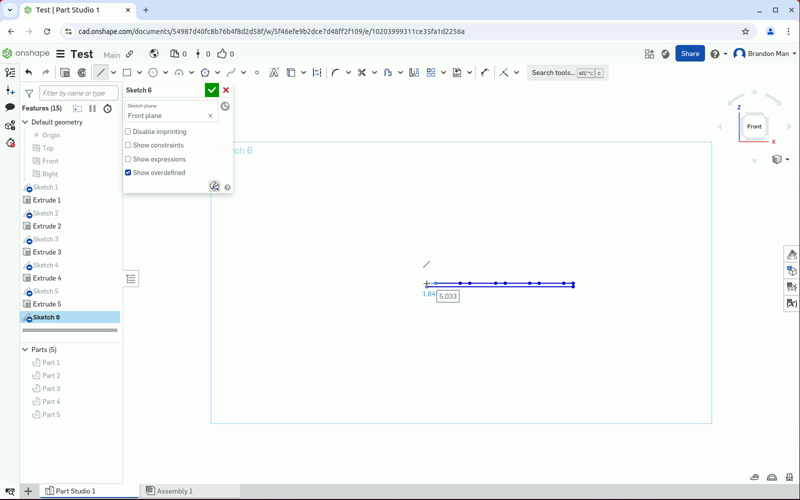
scroll(6)
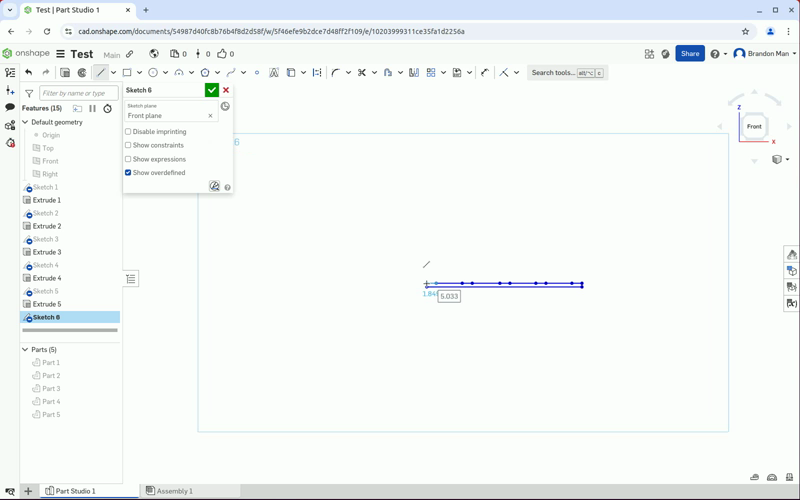
scroll(6)
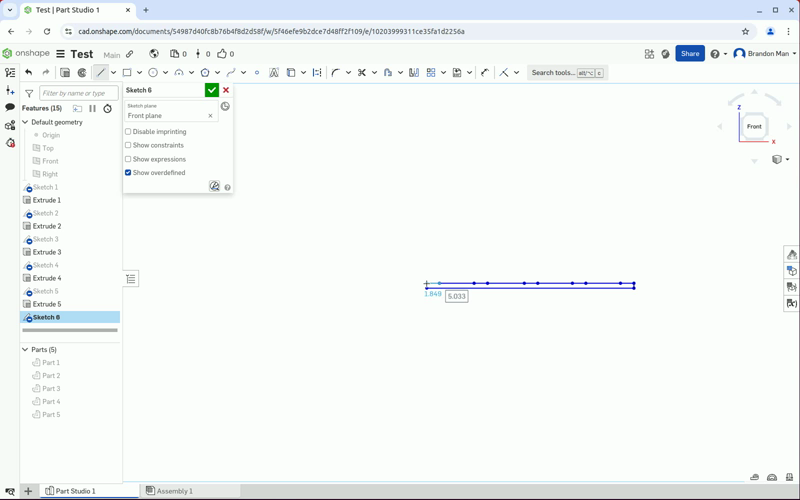
scroll(6)
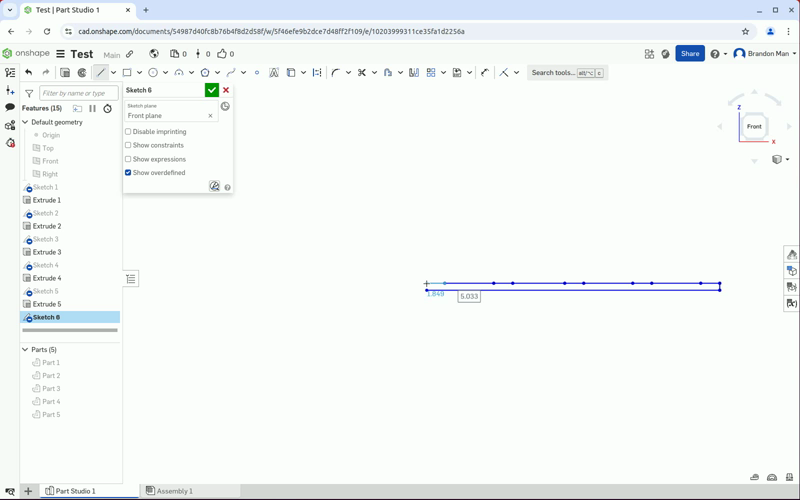
scroll(6)
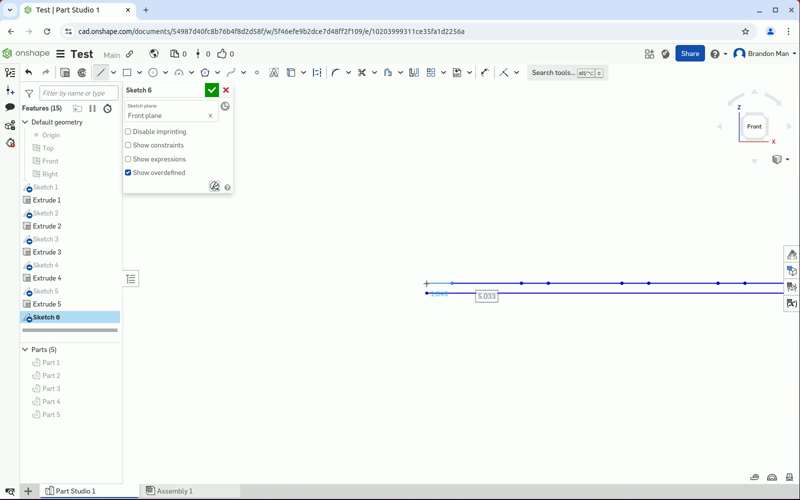
scroll(6)
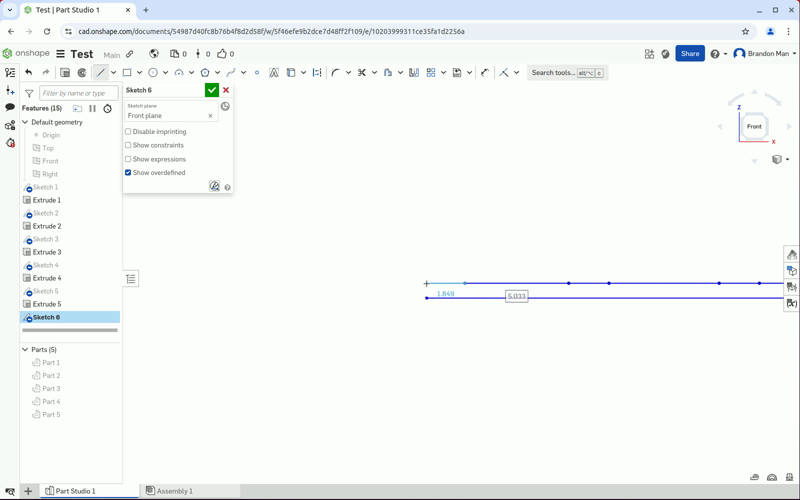
scroll(6)
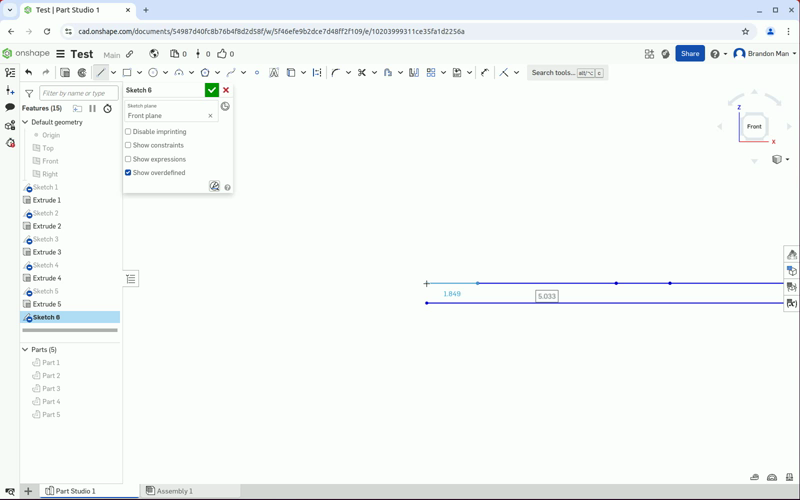
scroll(6)
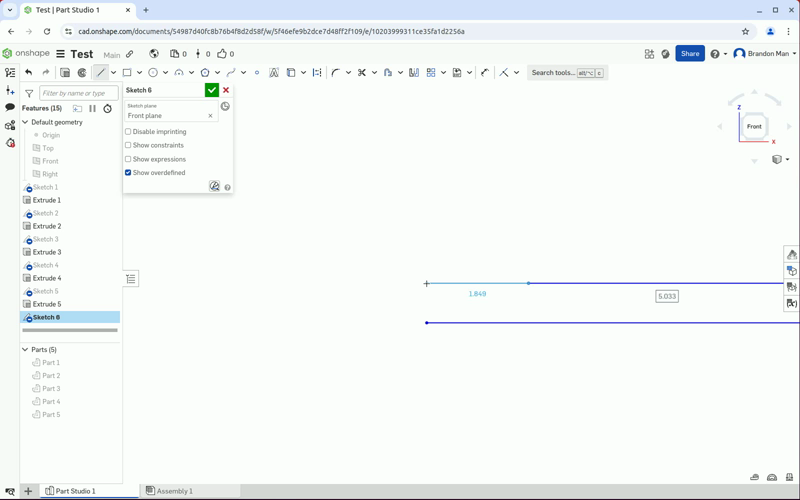
click(426, 283)
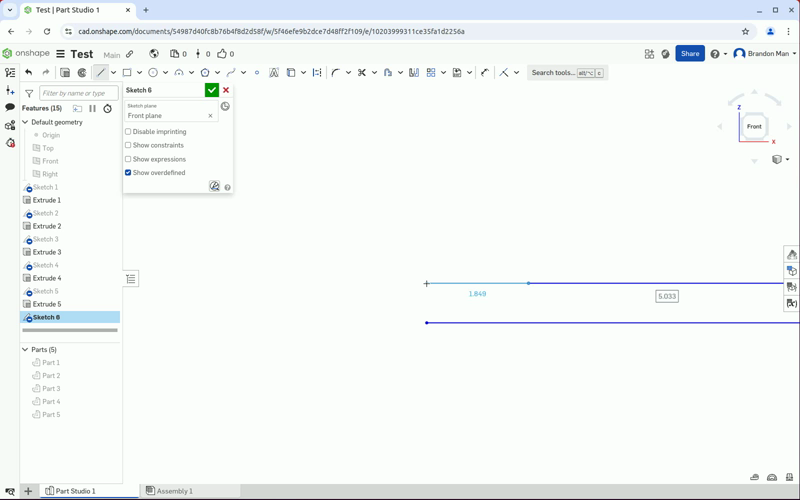
scroll(-6)
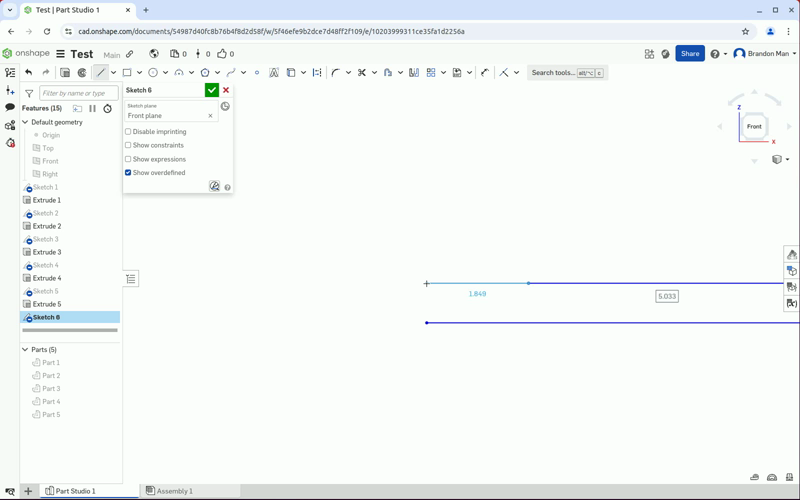
scroll(-6)
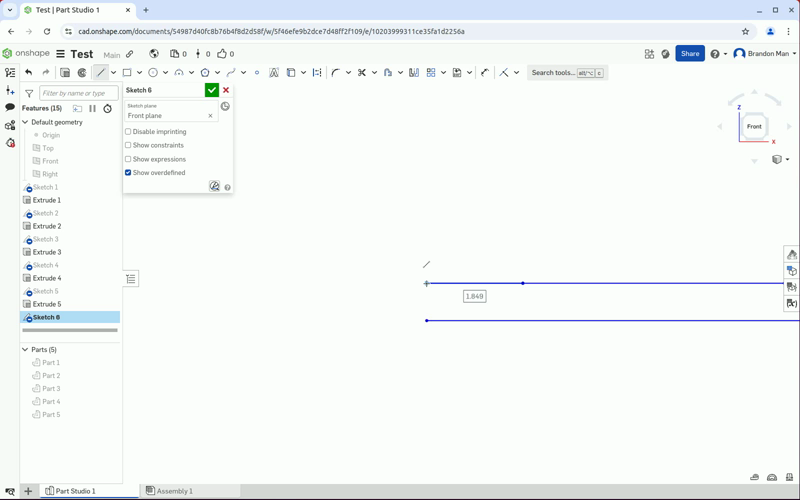
scroll(-6)
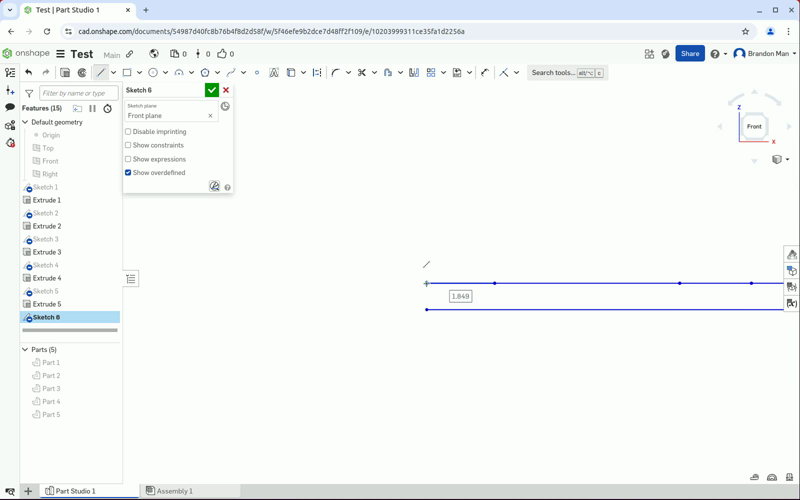
scroll(-6)
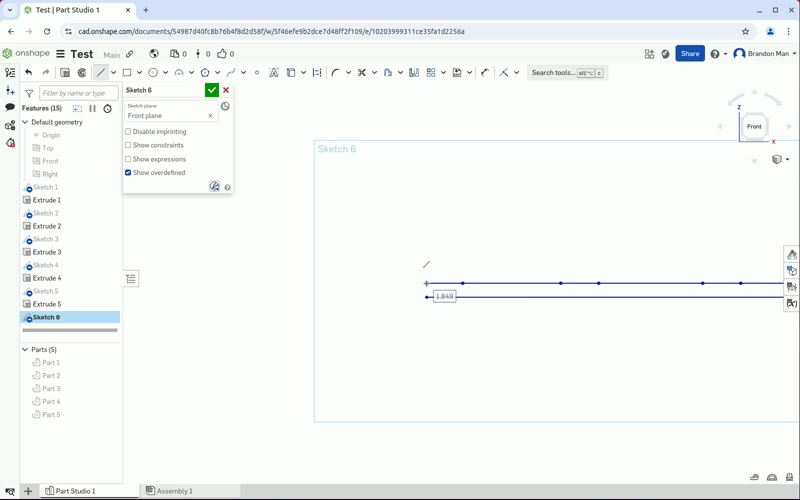
scroll(-6)
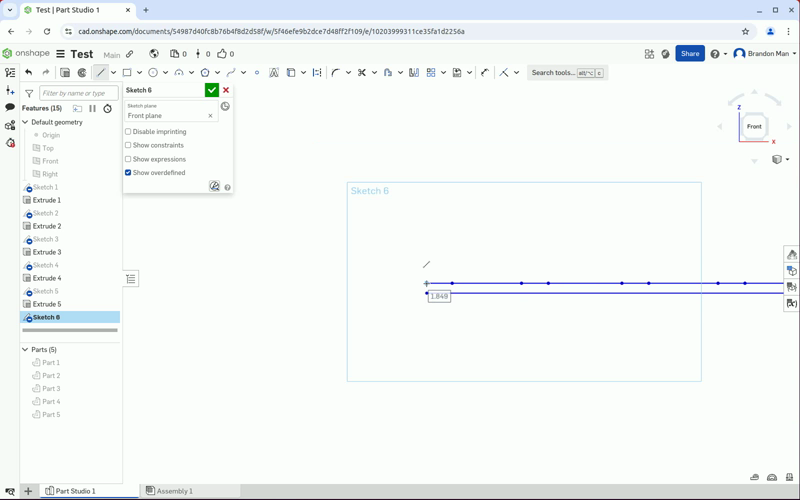
scroll(-6)
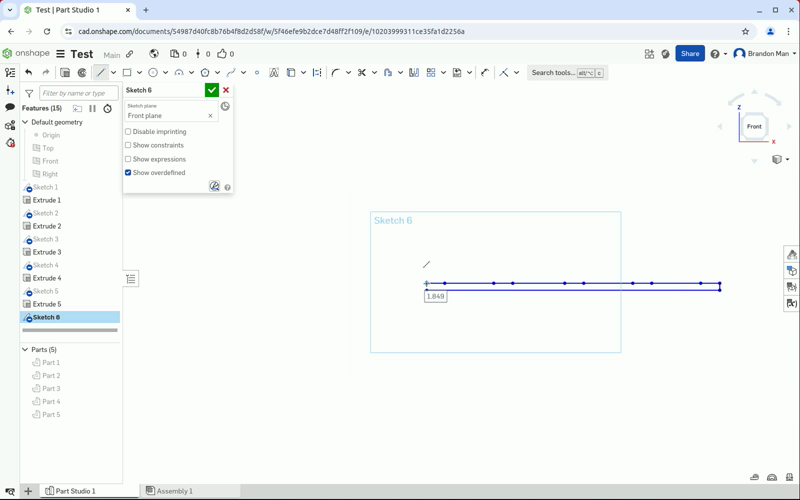
scroll(-6)
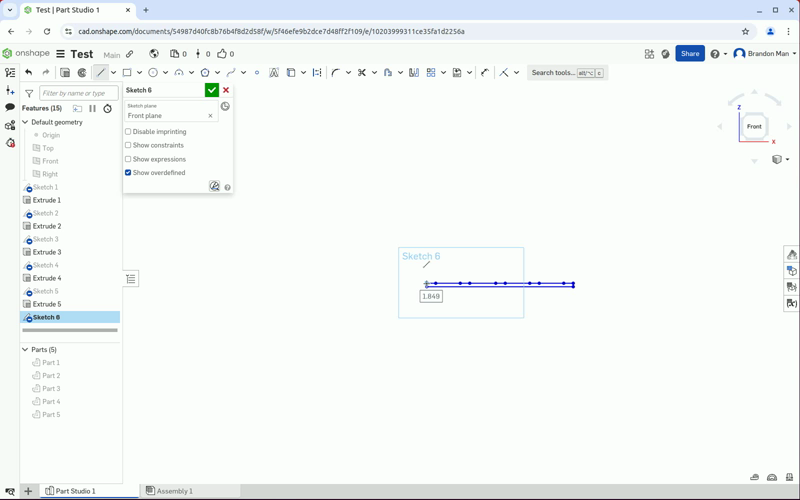
key_up(shift)
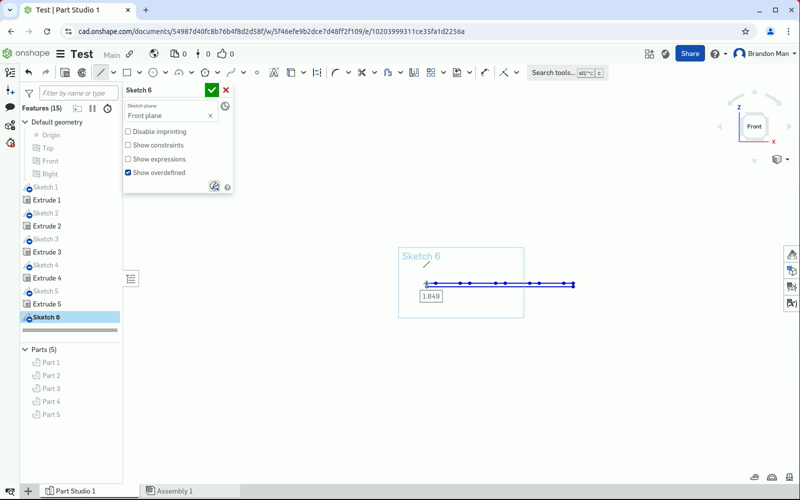
mouse_move(456, 283)
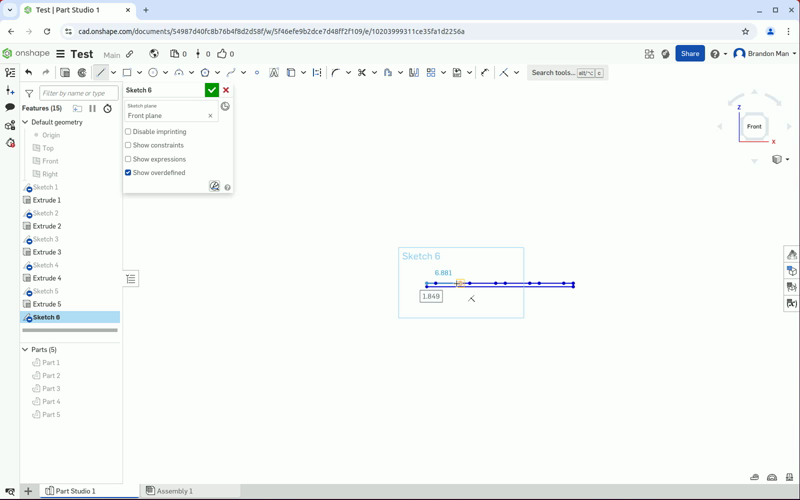
key_down(shift)
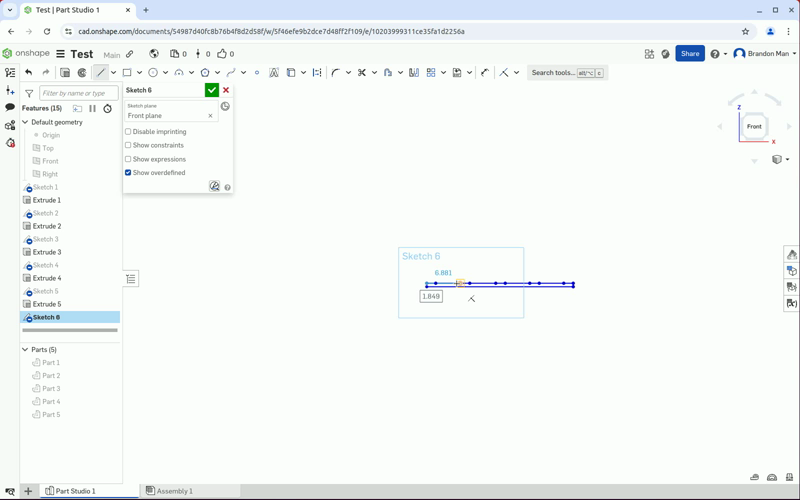
mouse_move(426, 286)
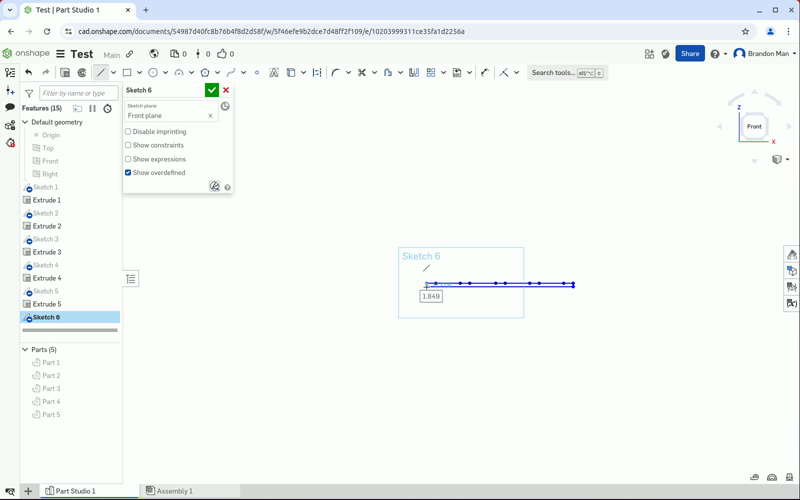
scroll(6)
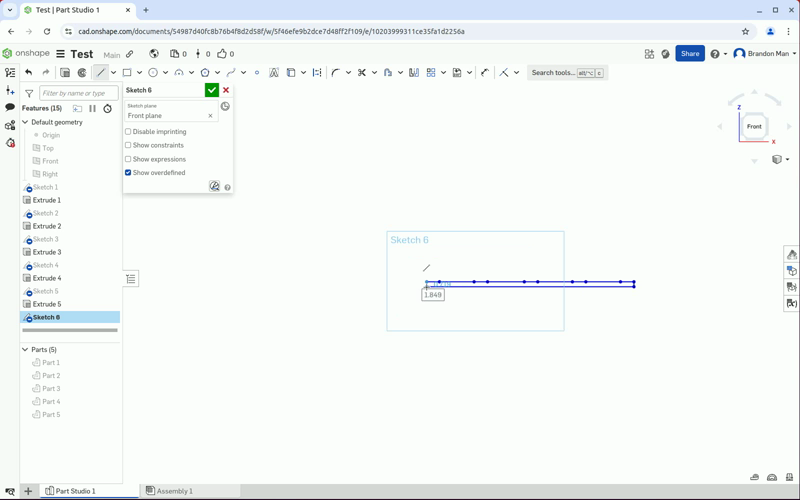
scroll(6)
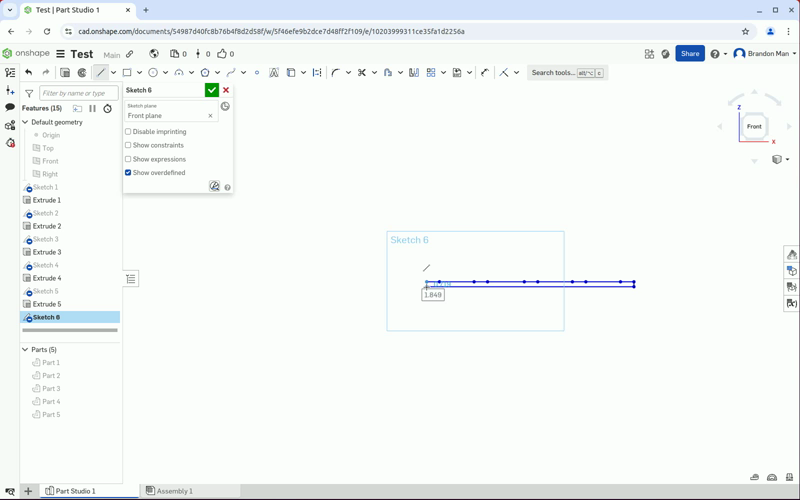
scroll(6)
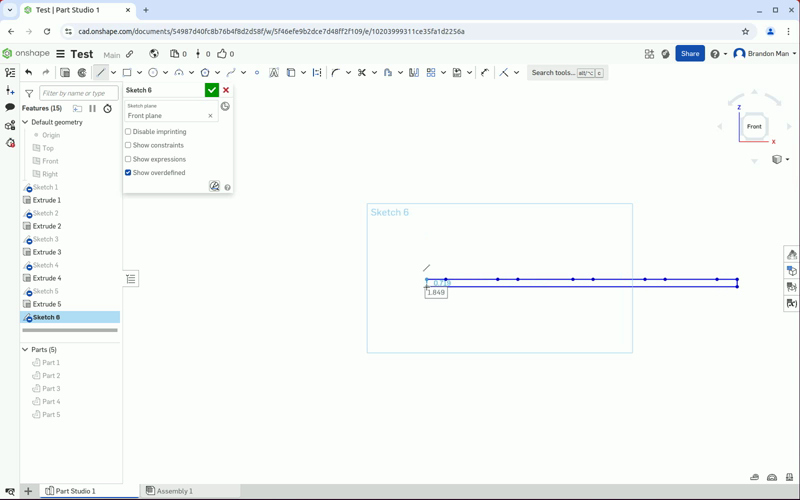
scroll(6)
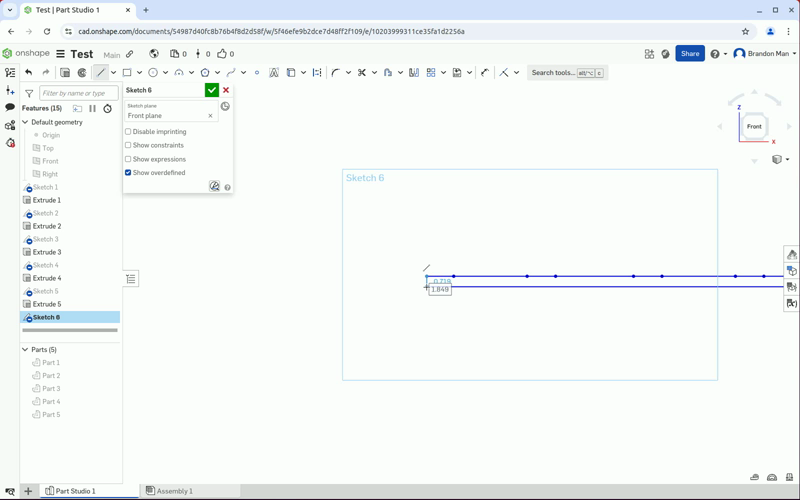
scroll(6)
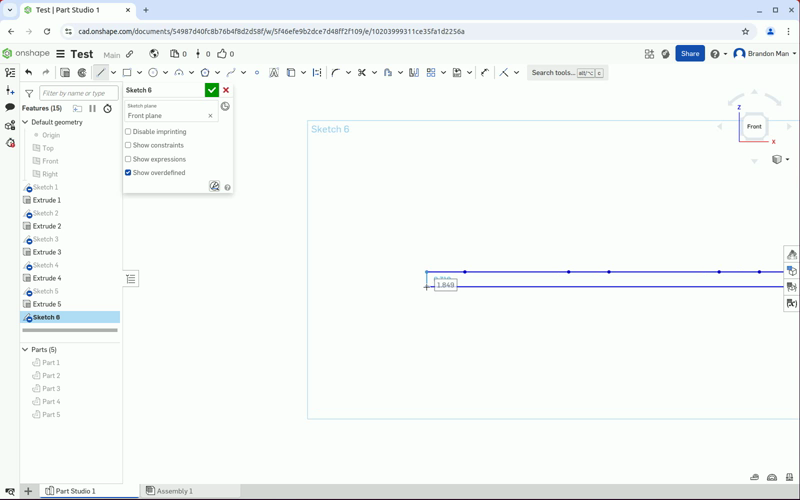
scroll(6)
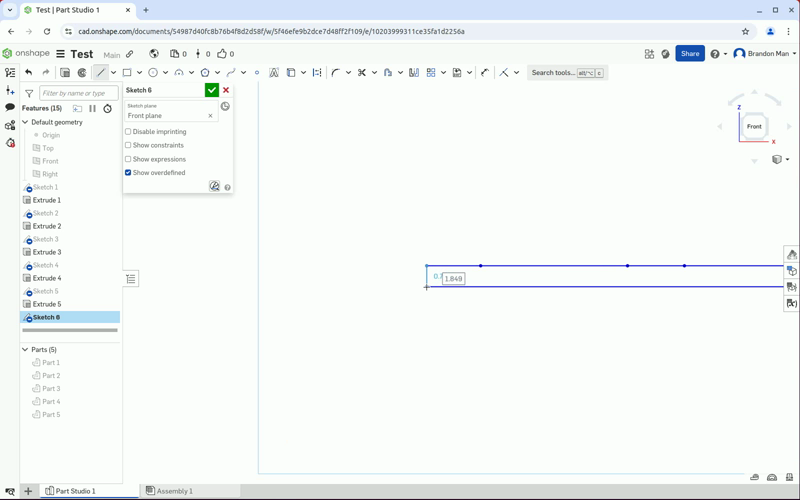
scroll(6)
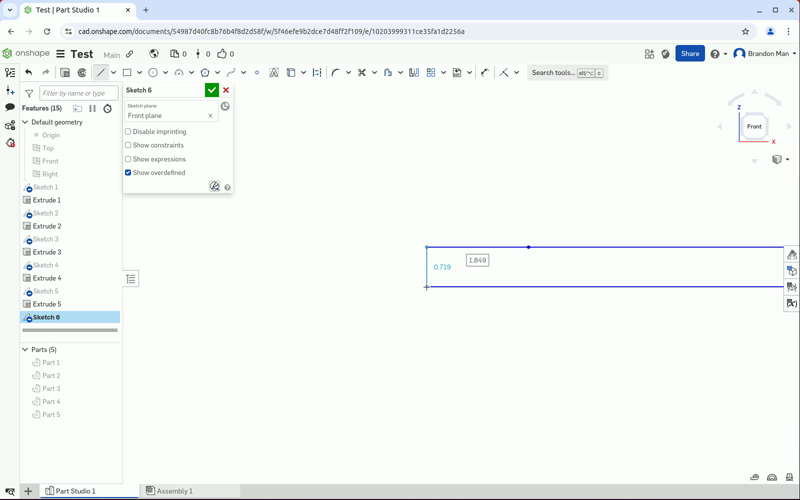
key_up(shift)
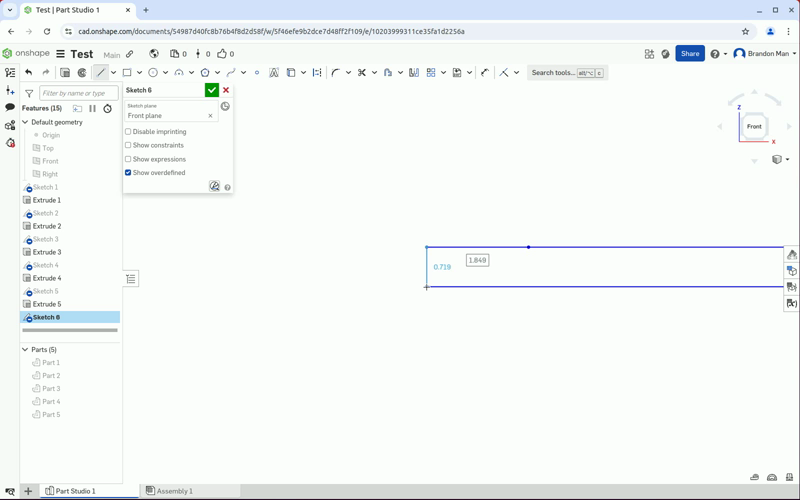
click(426, 286)
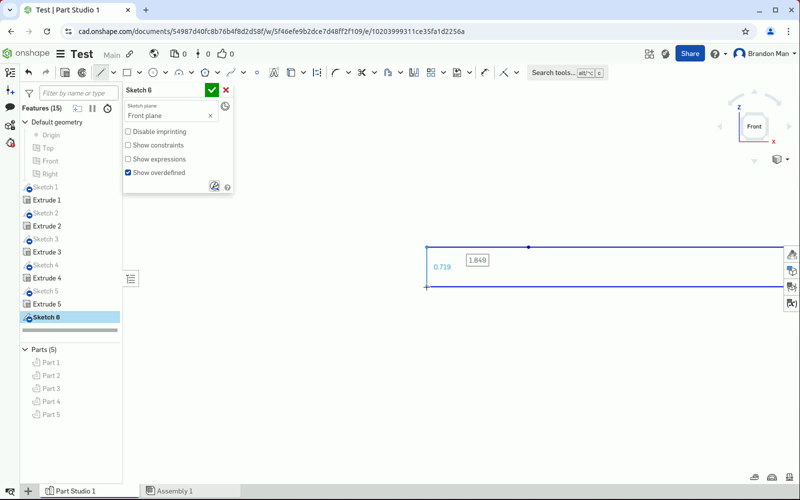
scroll(-6)
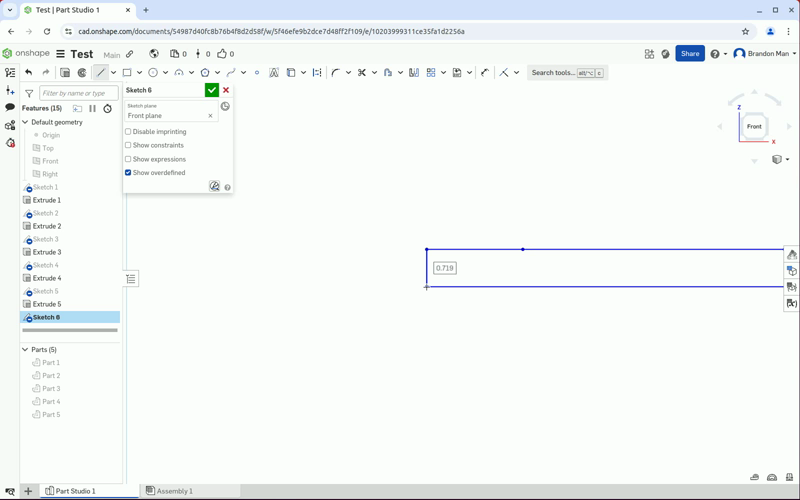
scroll(-6)
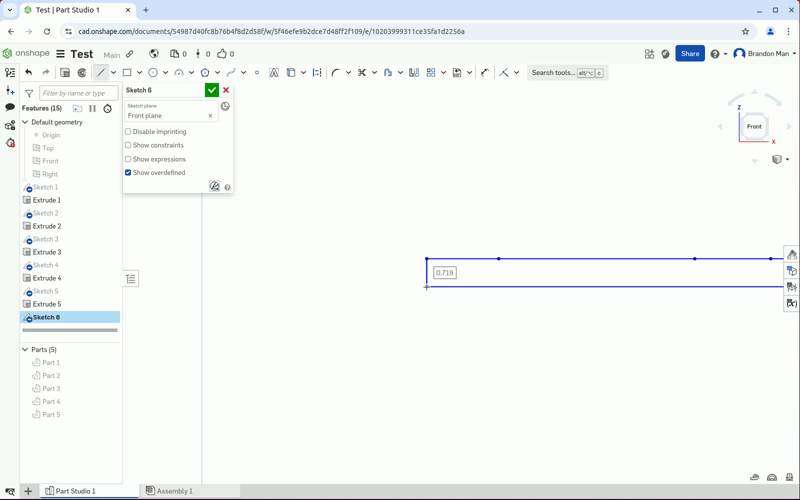
scroll(-6)
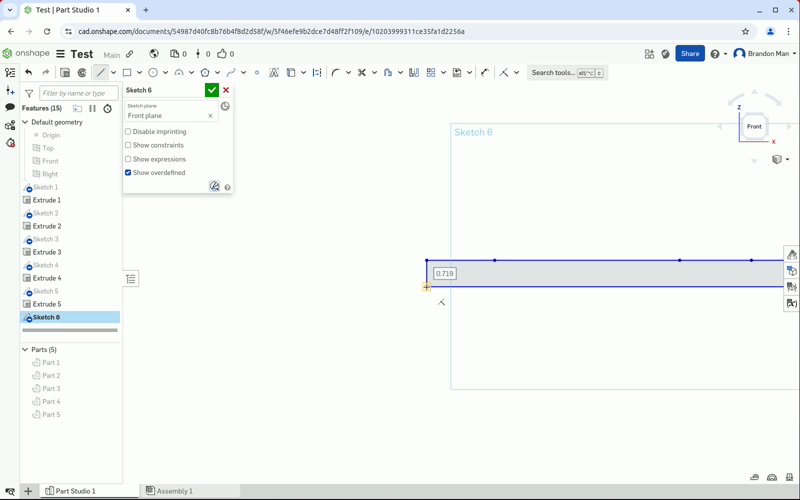
scroll(-6)
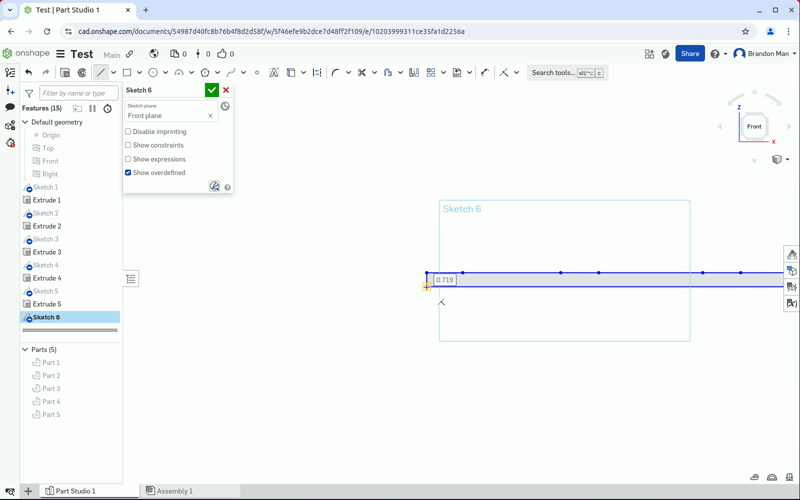
scroll(-6)
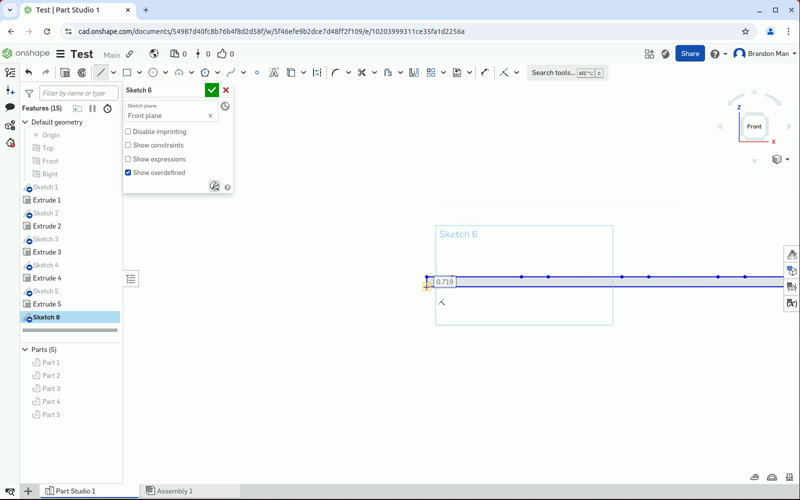
scroll(-6)
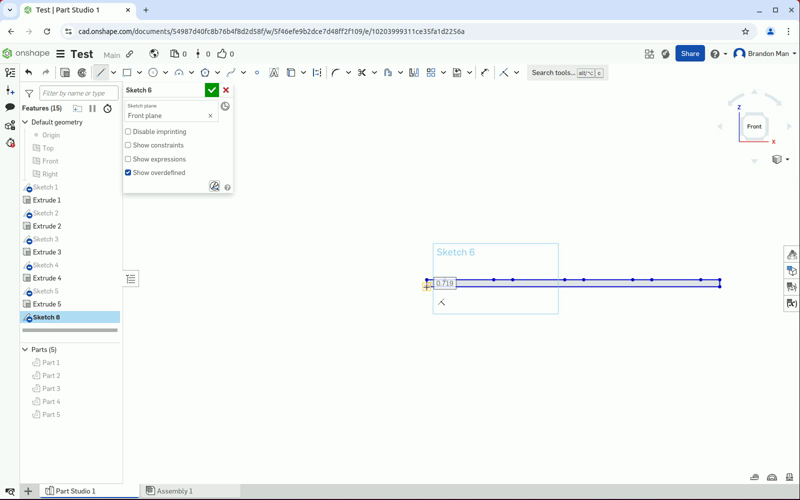
scroll(-6)
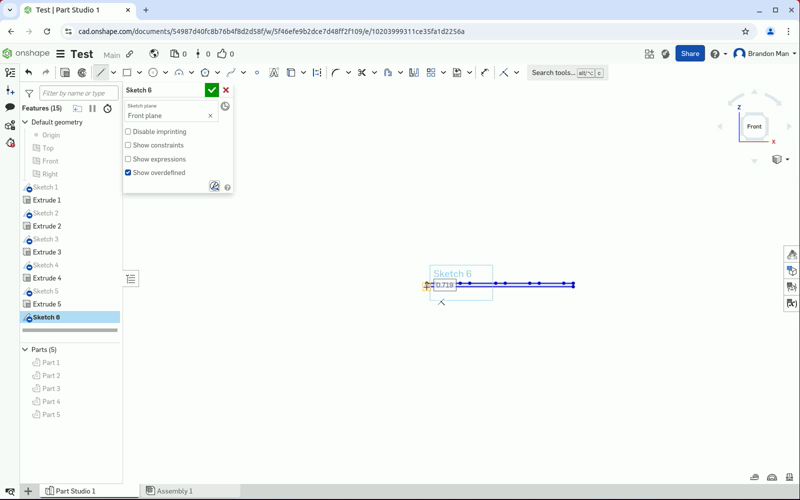
key(esc)
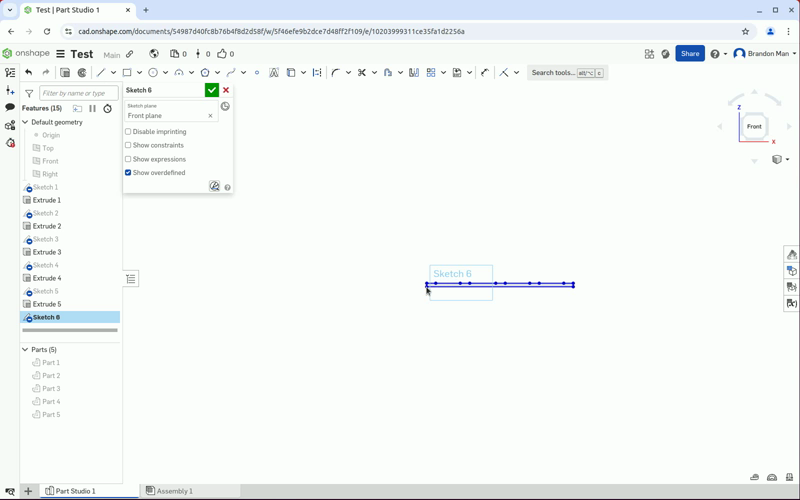
mouse_move(484, 284)
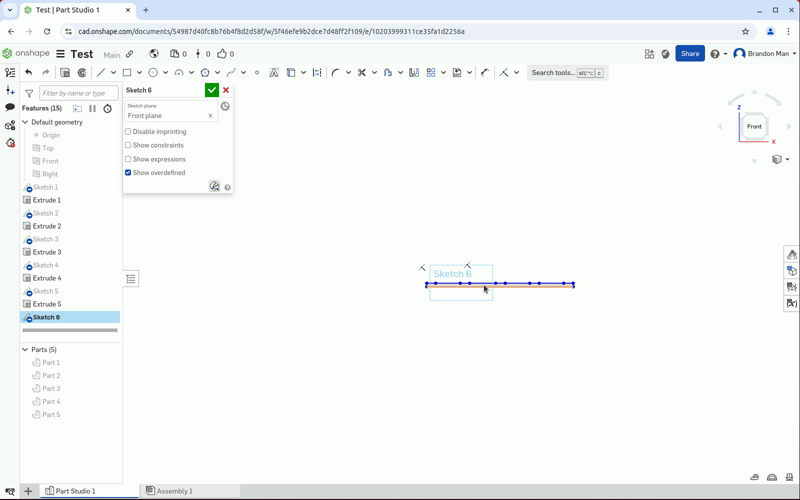
scroll(6)
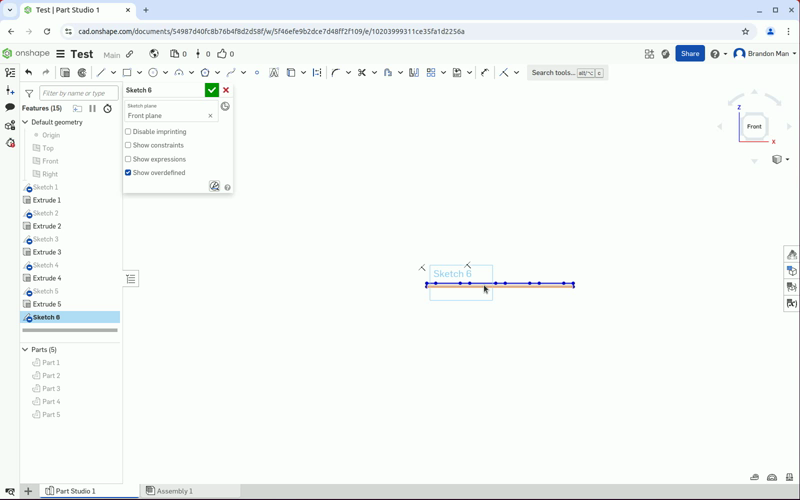
scroll(6)
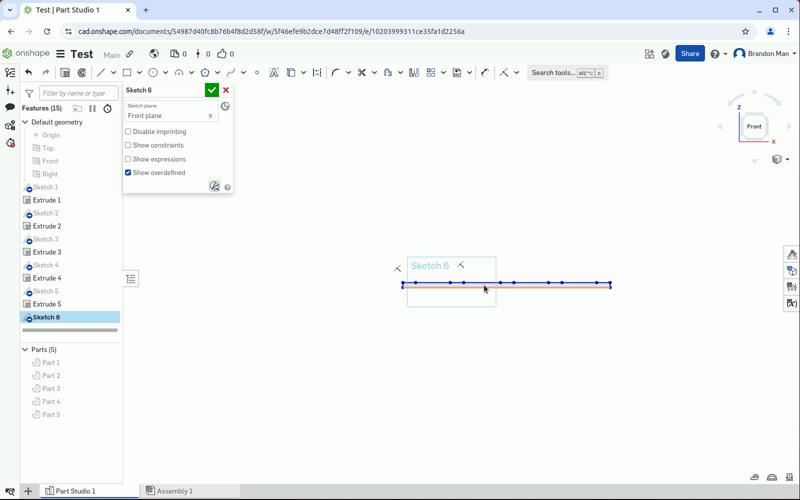
scroll(6)
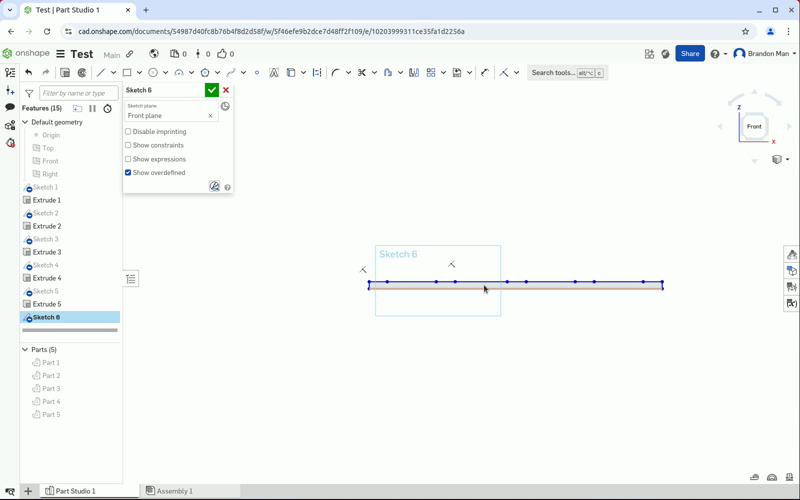
scroll(6)
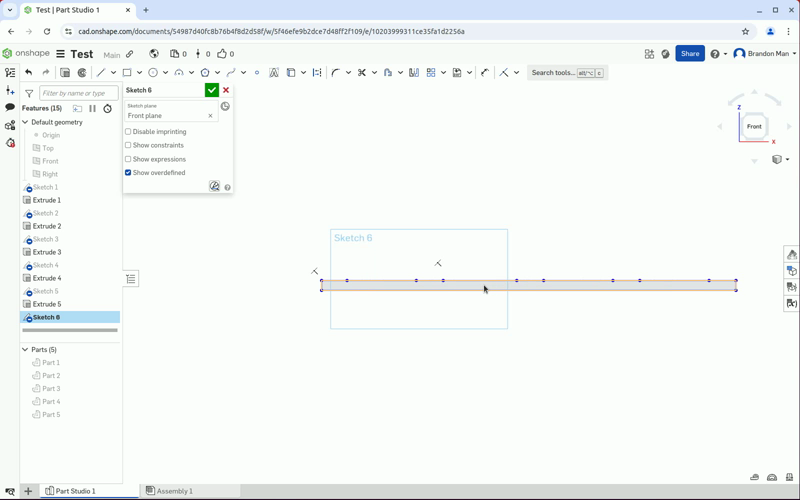
scroll(6)
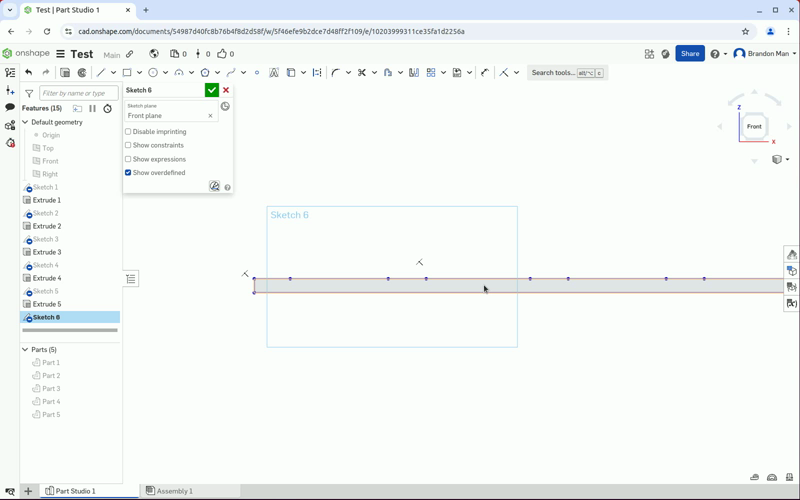
scroll(6)
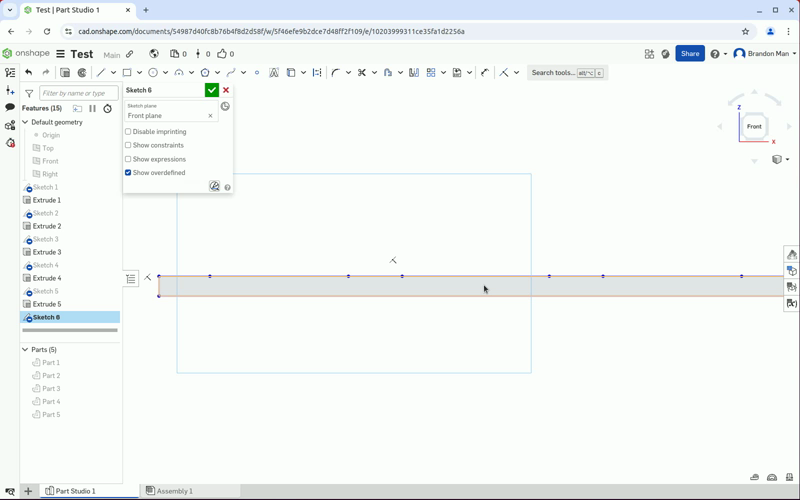
scroll(6)
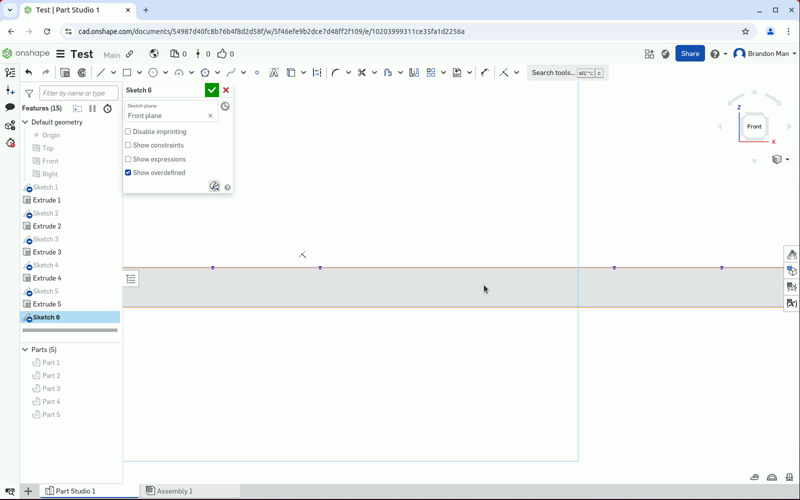
click(484, 284)
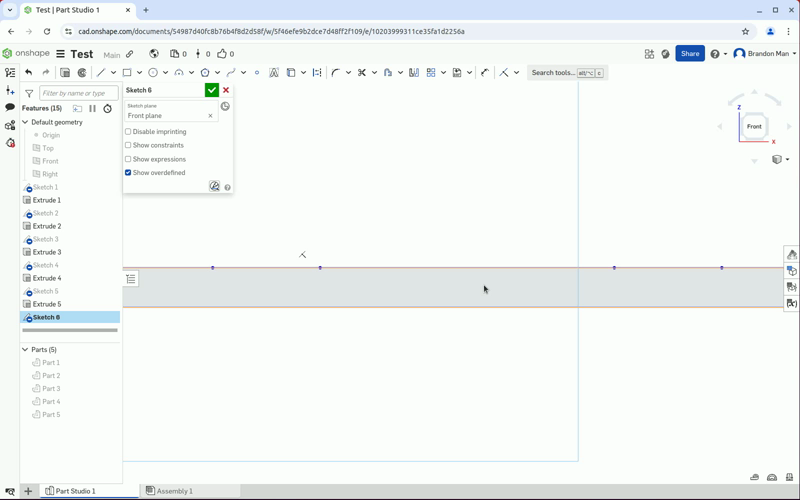
scroll(-6)
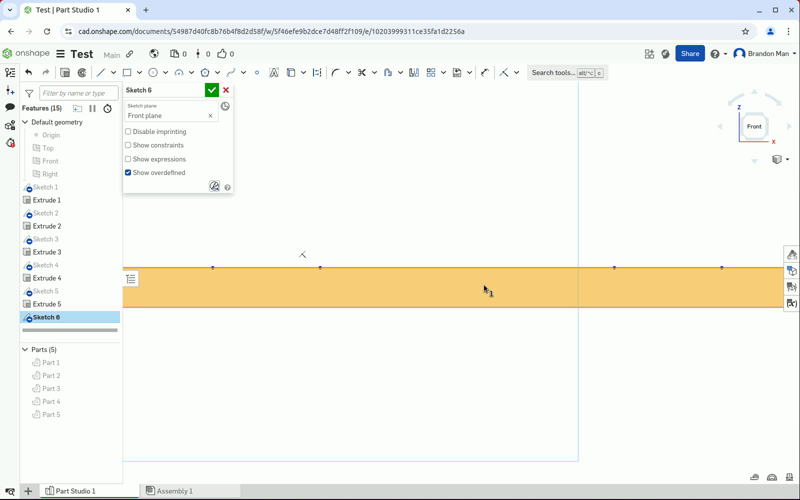
scroll(-6)
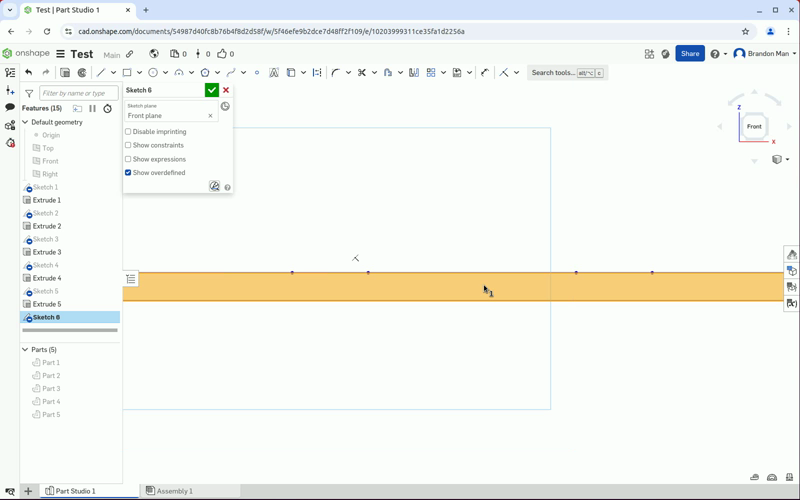
scroll(-6)
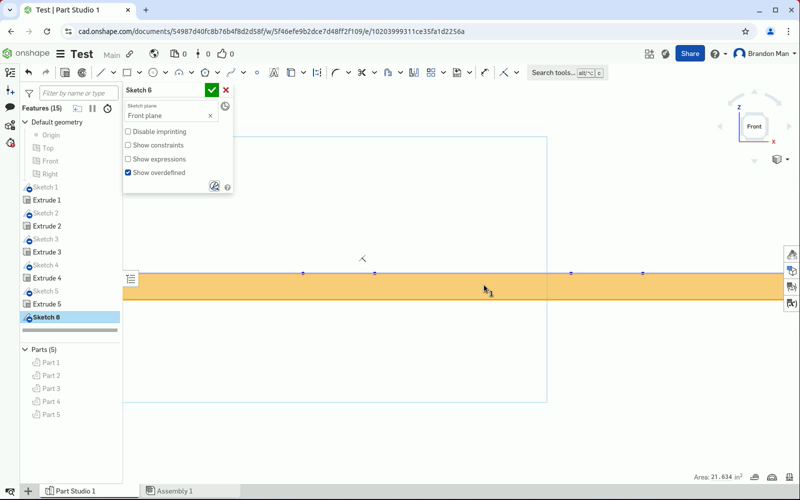
scroll(-6)
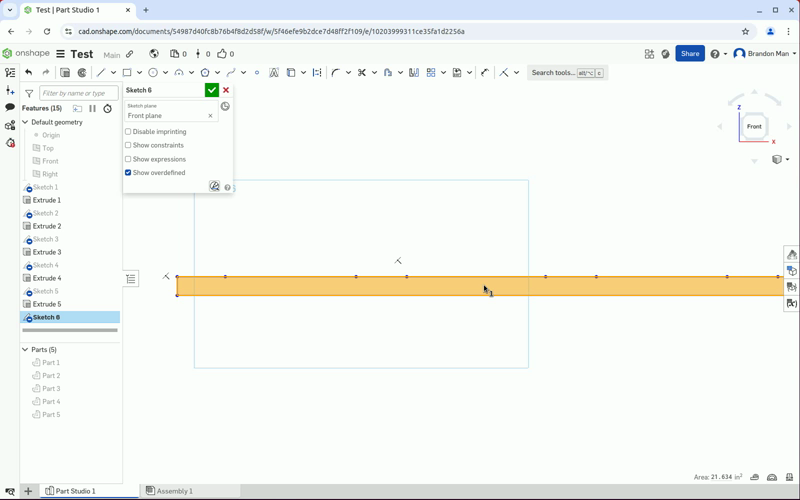
scroll(-6)
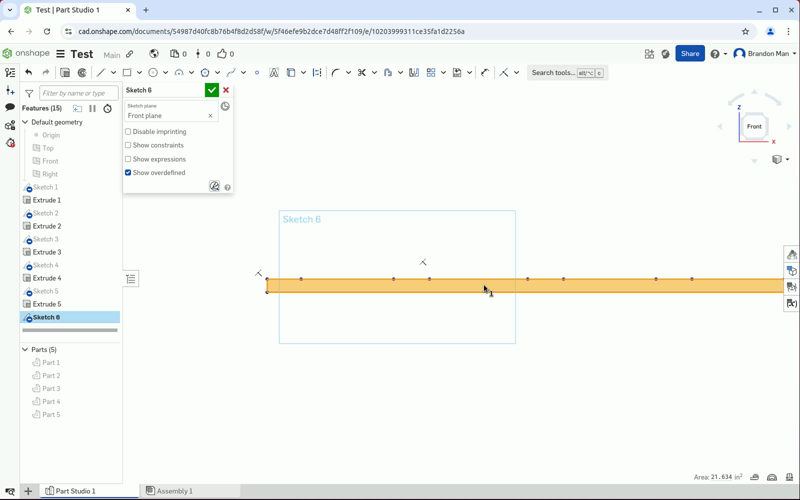
scroll(-6)
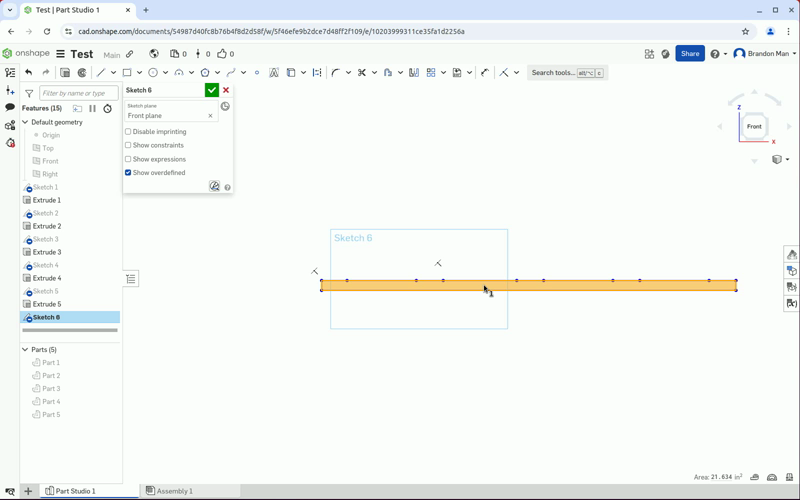
scroll(-6)
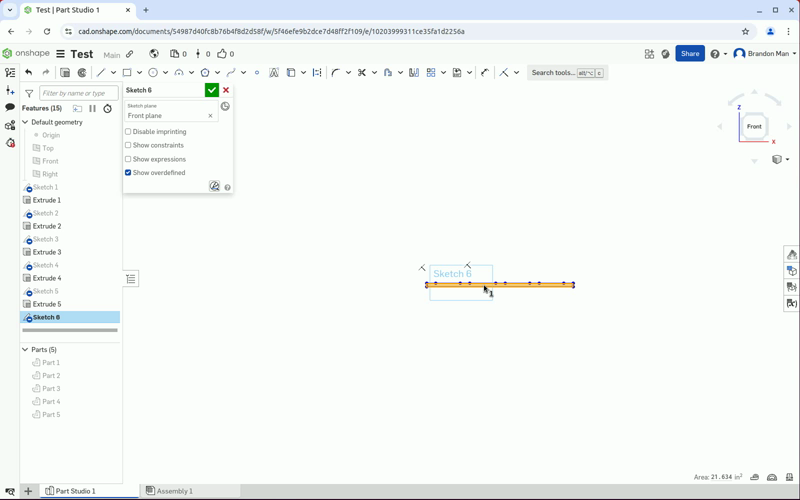
mouse_move(73, 352)
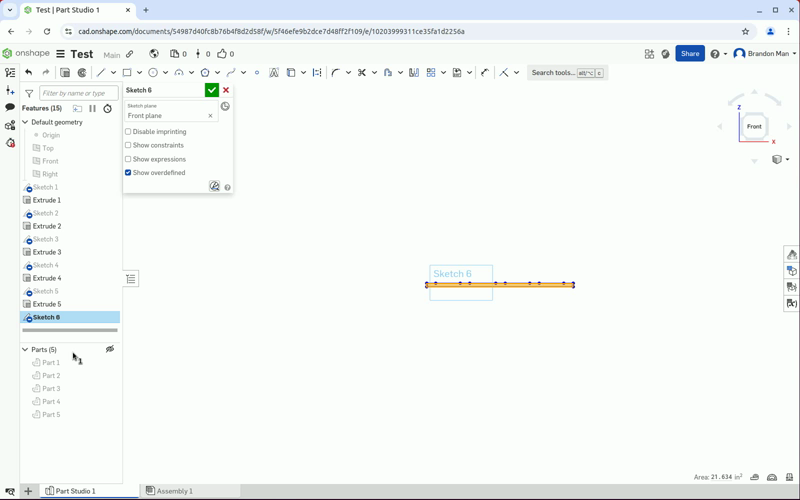
key(shift+y)
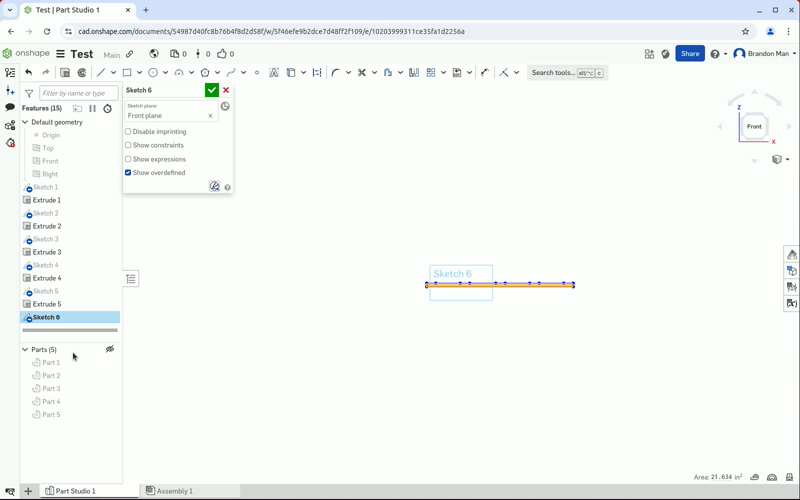
key(shift+e)
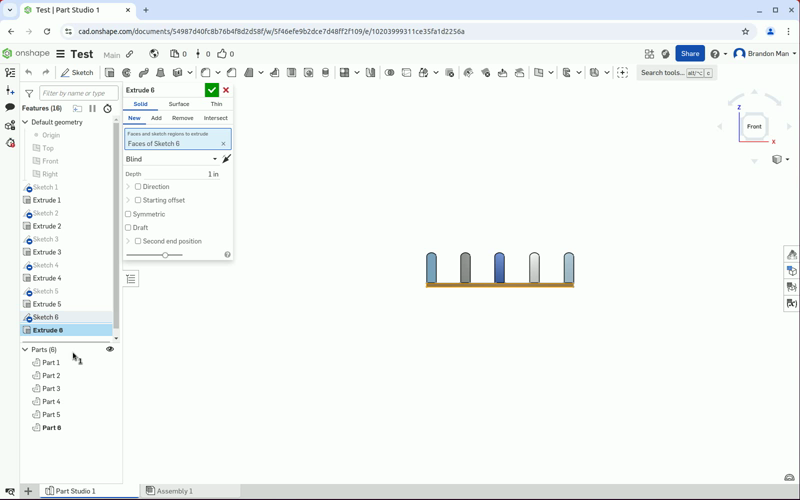
mouse_move(143, 106)
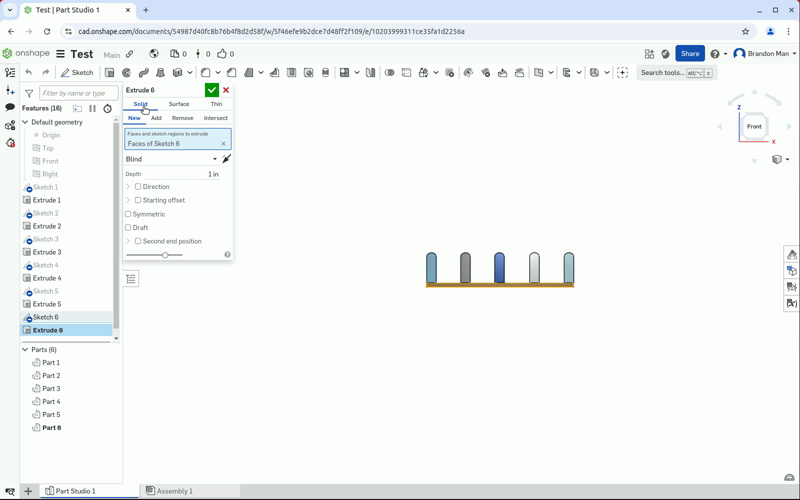
click(143, 106)
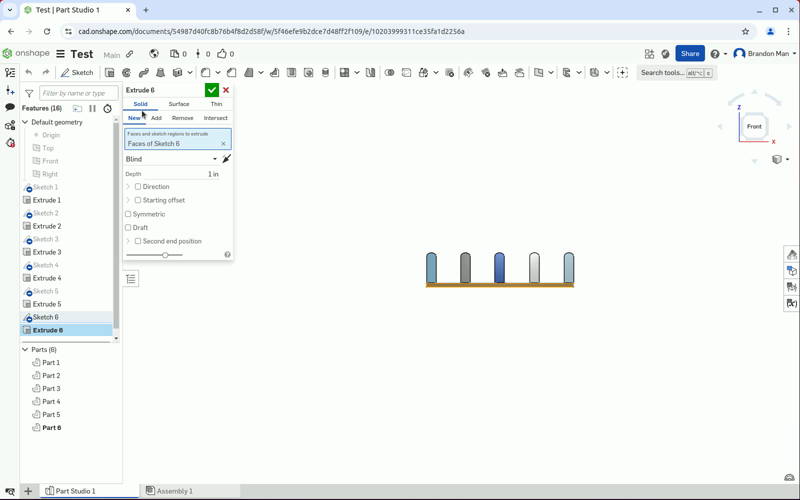
mouse_move(137, 120)
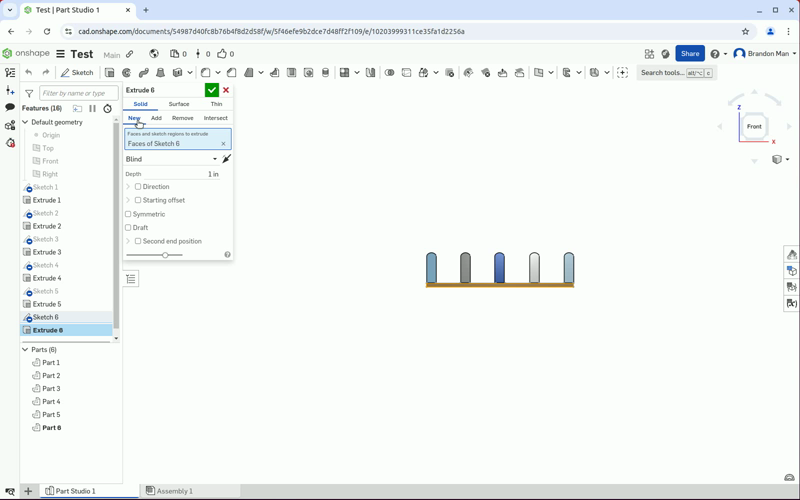
click(137, 120)
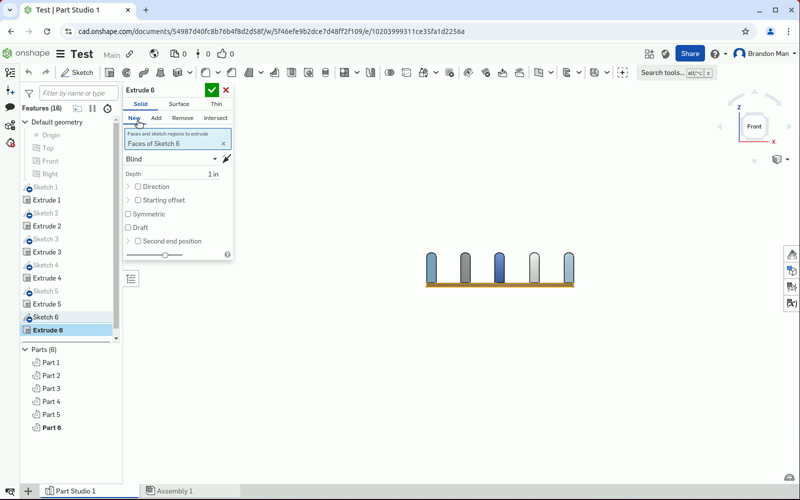
key(tab, 4)
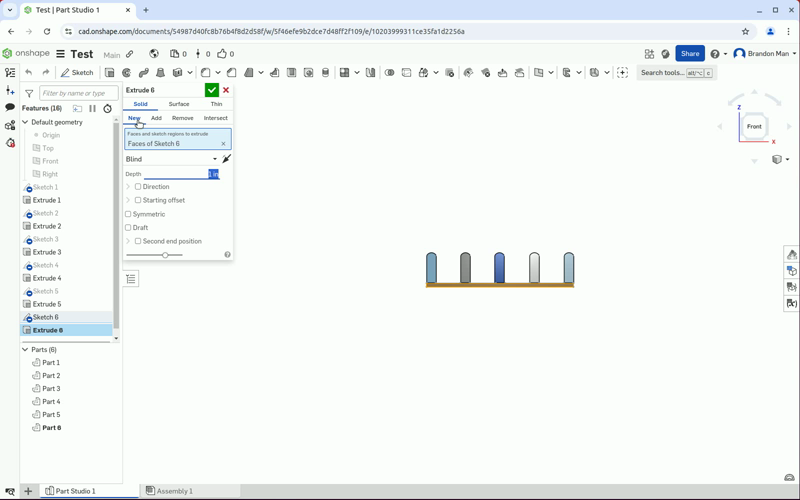
text(3.129)
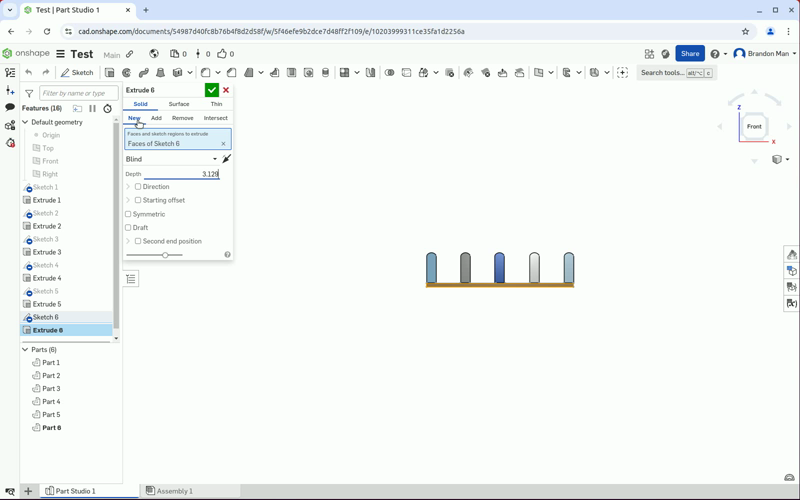
key(enter)
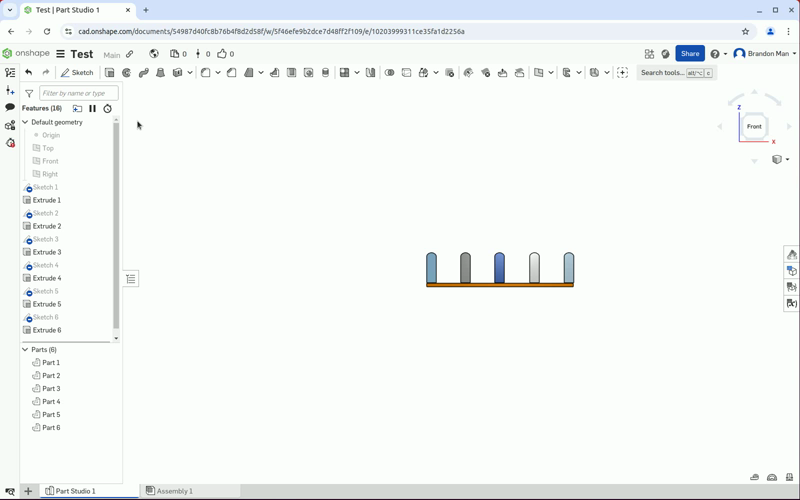
key(shift+h)
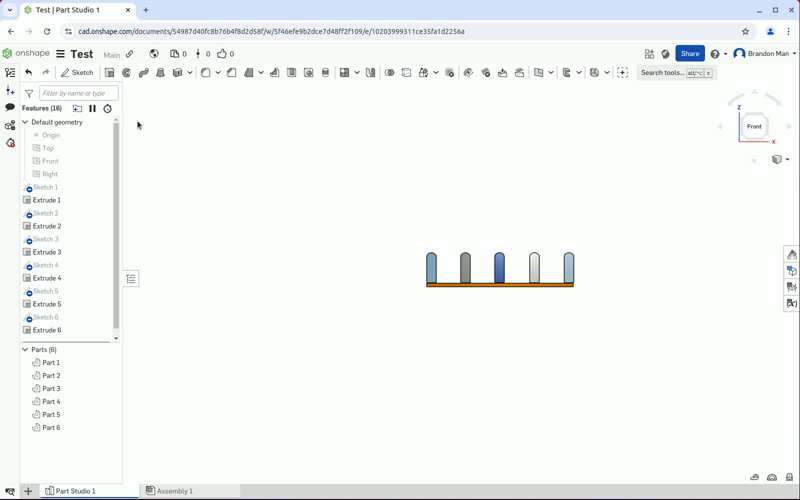
key(shift+h)
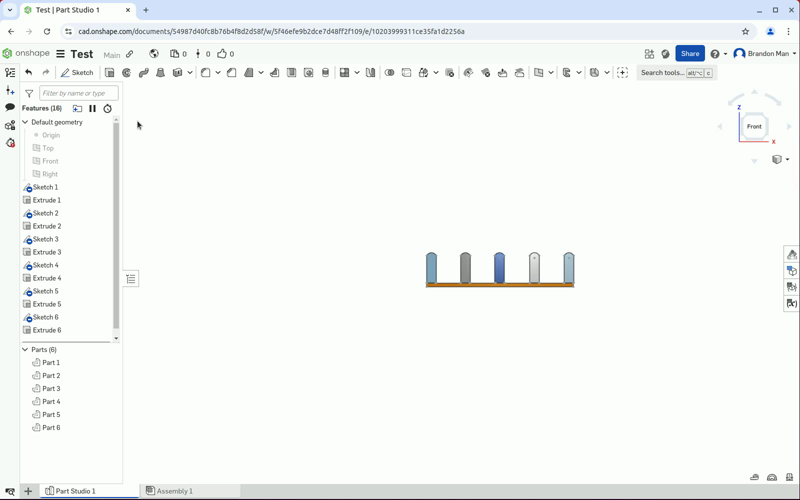
key(shift+7)
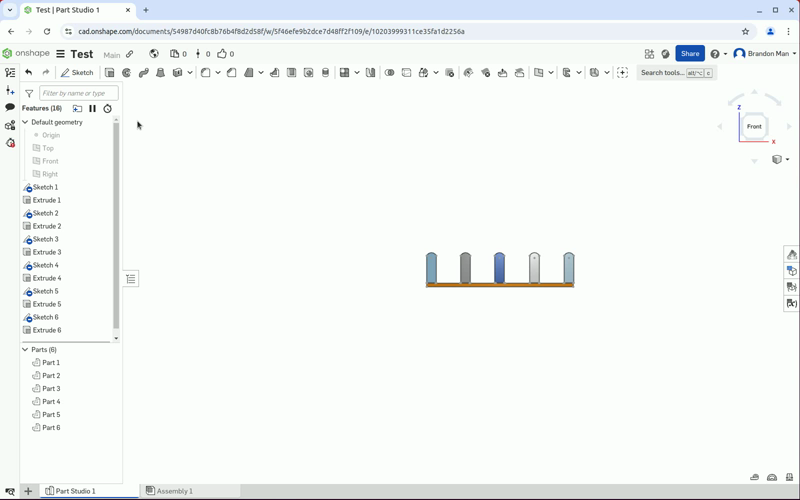
key(left, 2)
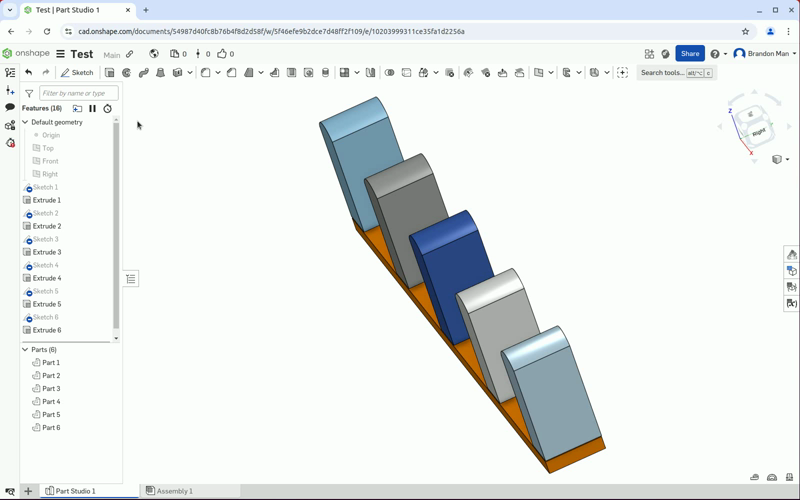
key(down, 2)
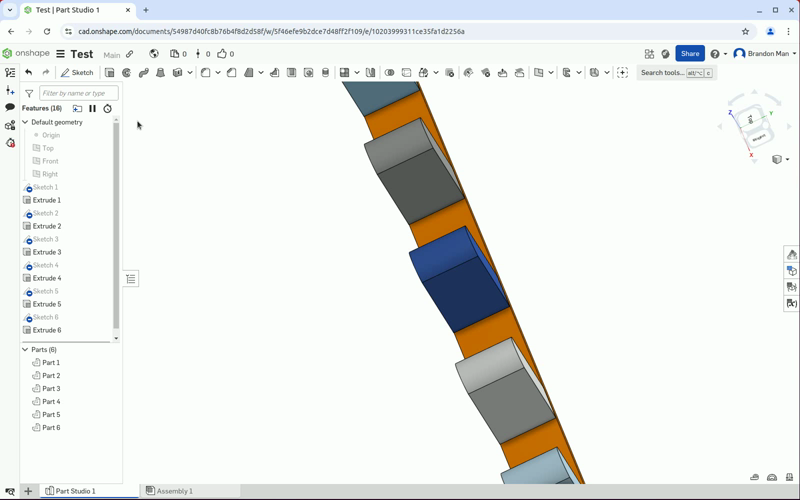
key(up, 2)
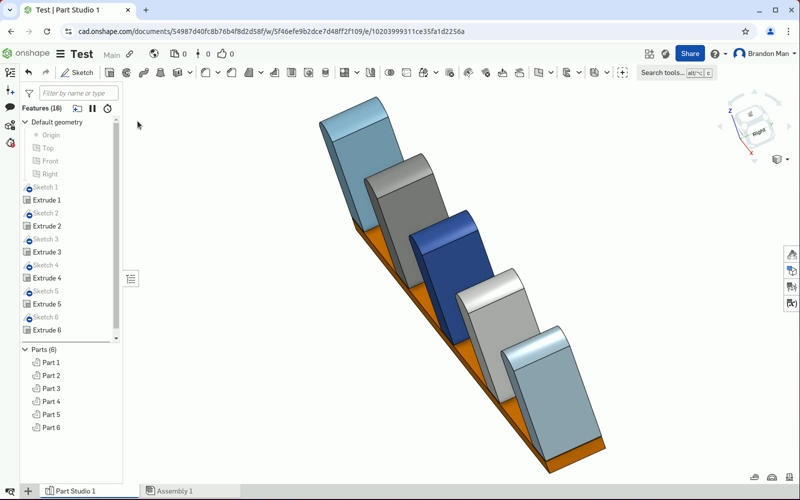
key(right, 2)
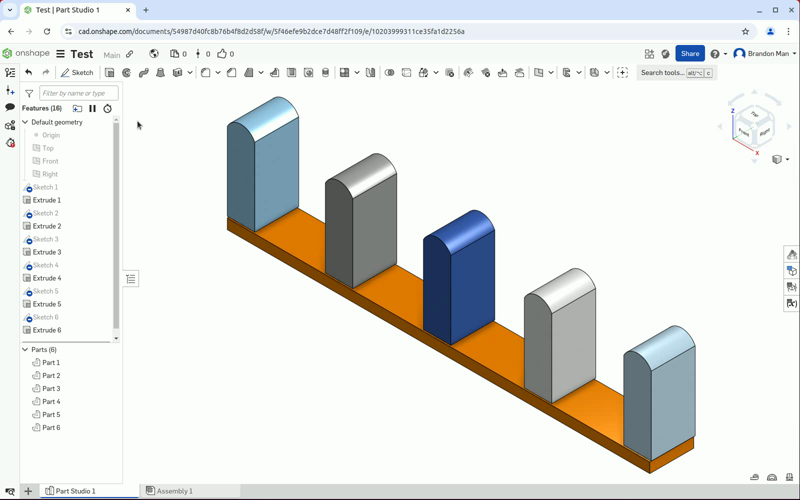
mouse_move(69, 189)
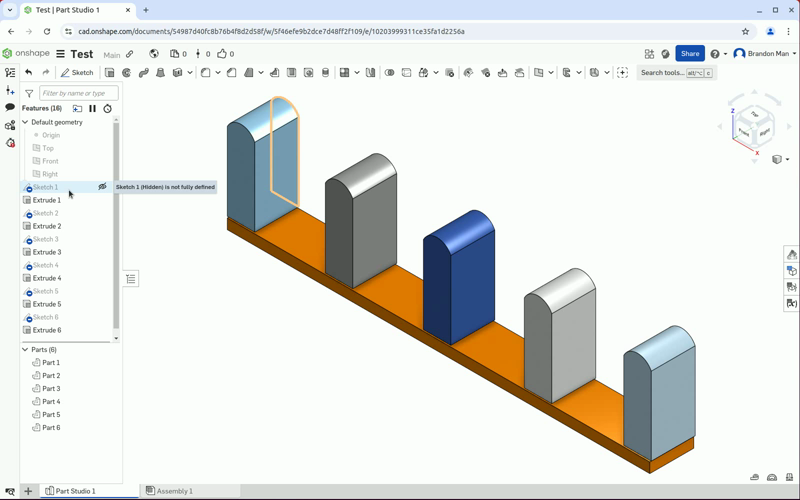
click(69, 189)